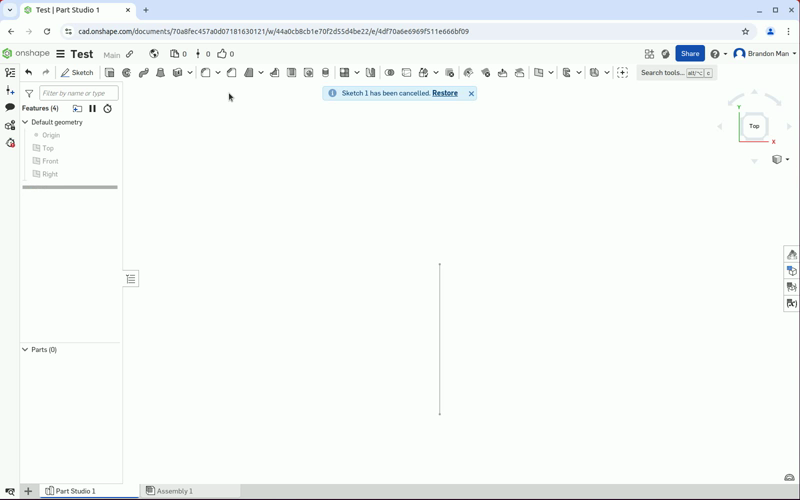
key(shift+h)
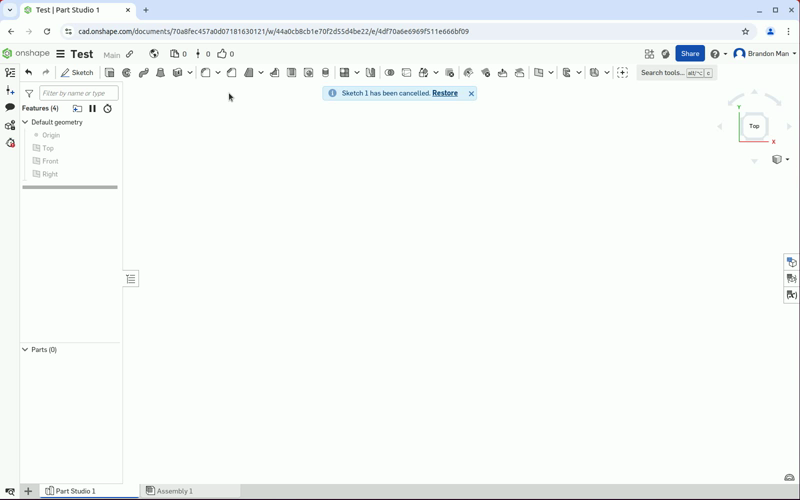
key(shift+s)
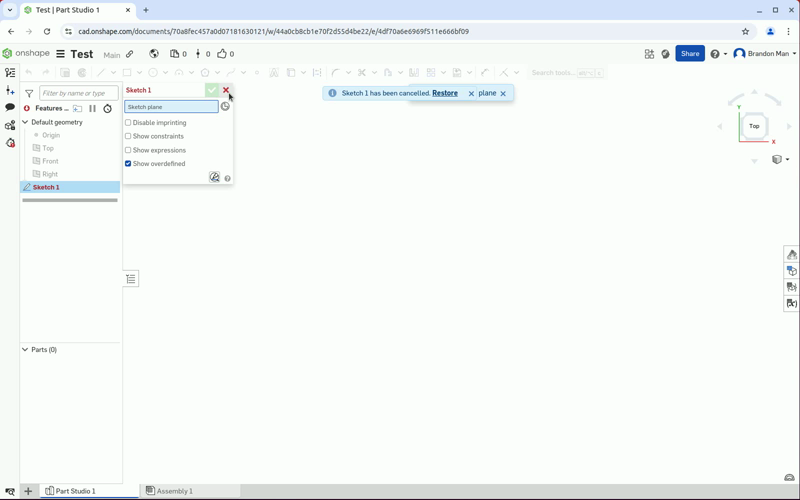
mouse_move(73, 150)
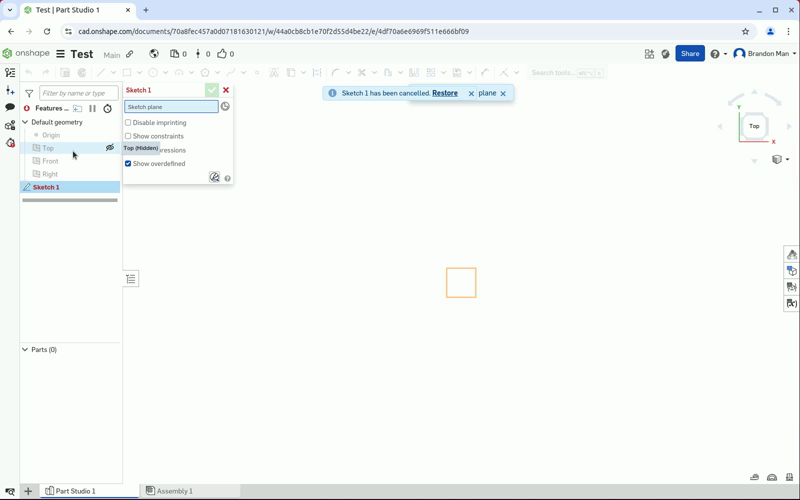
click(73, 150)
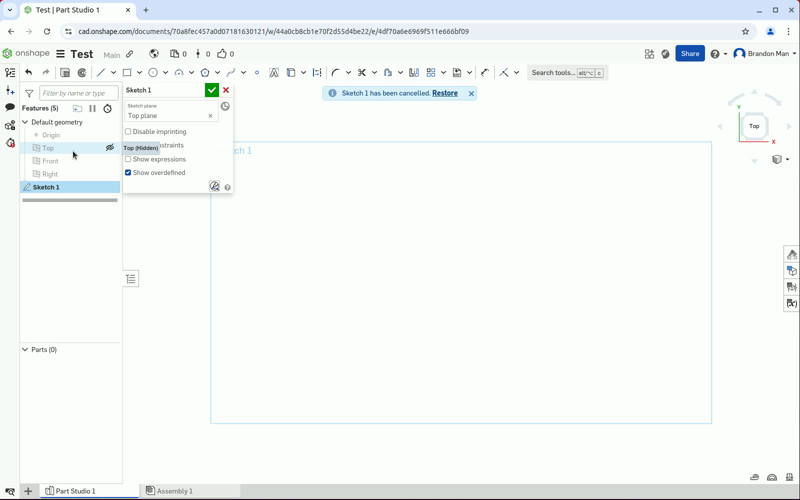
mouse_move(73, 352)
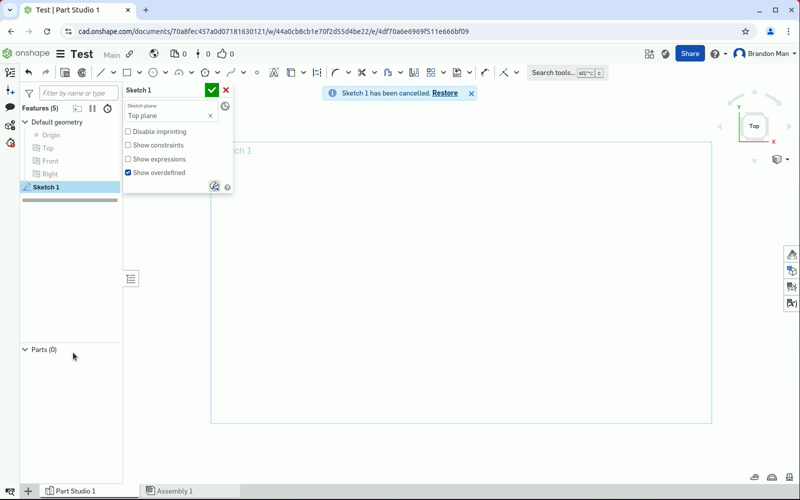
key(y)
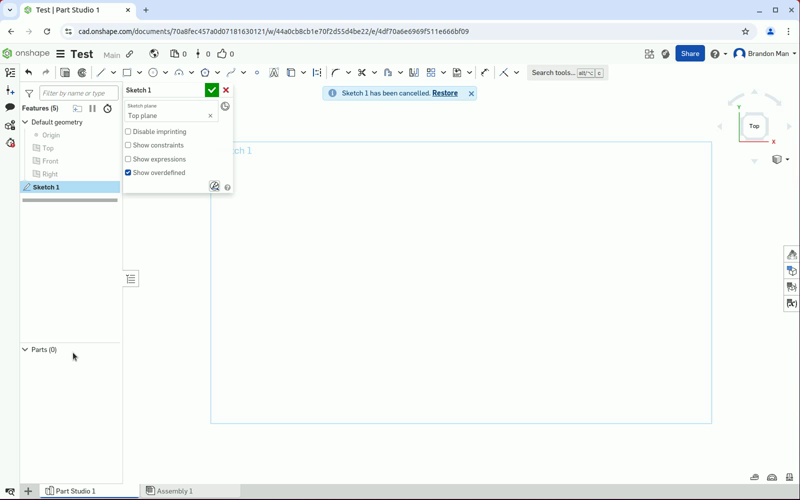
key(l)
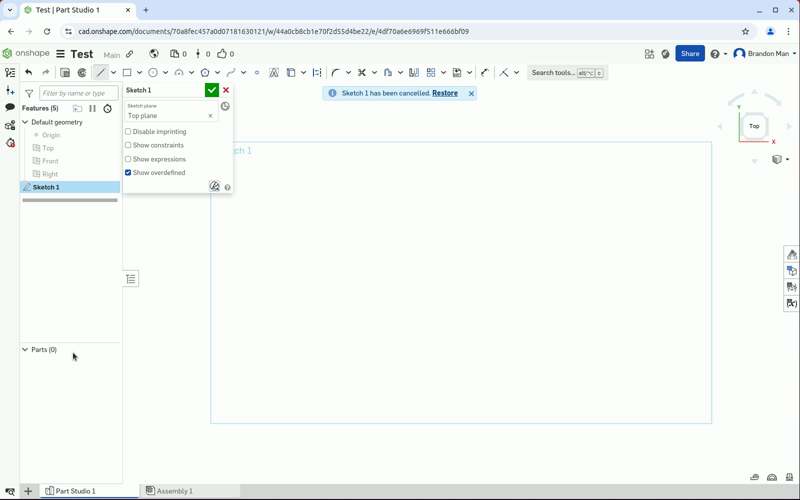
key_down(shift)
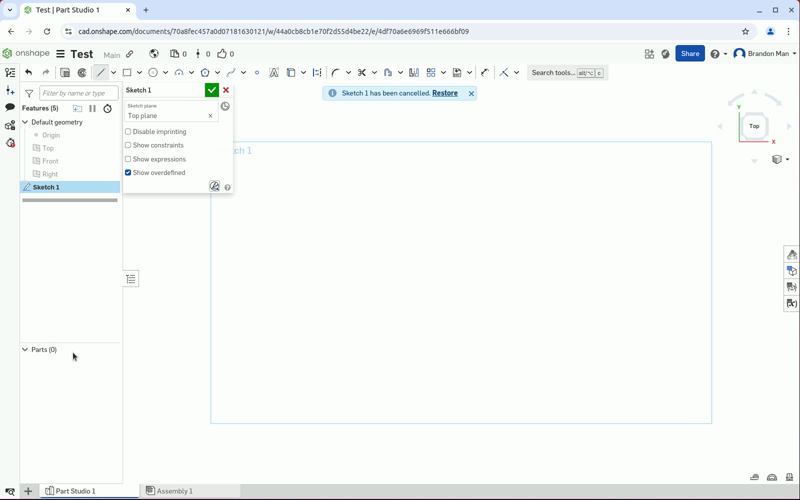
mouse_move(370, 320)
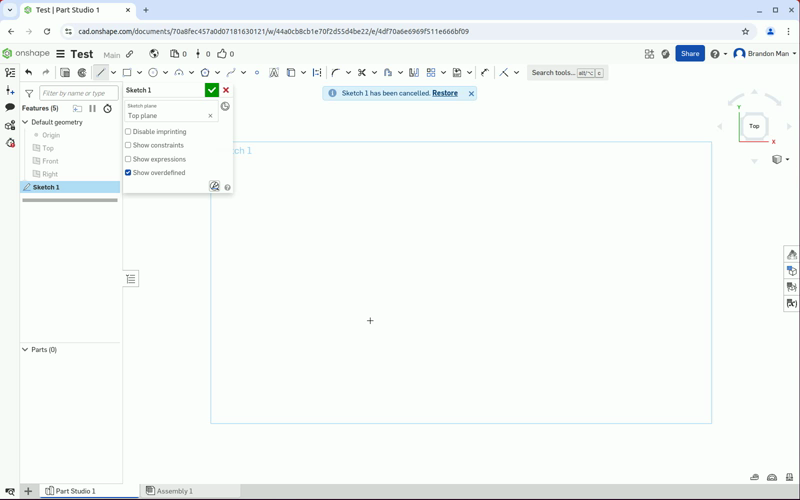
click(370, 320)
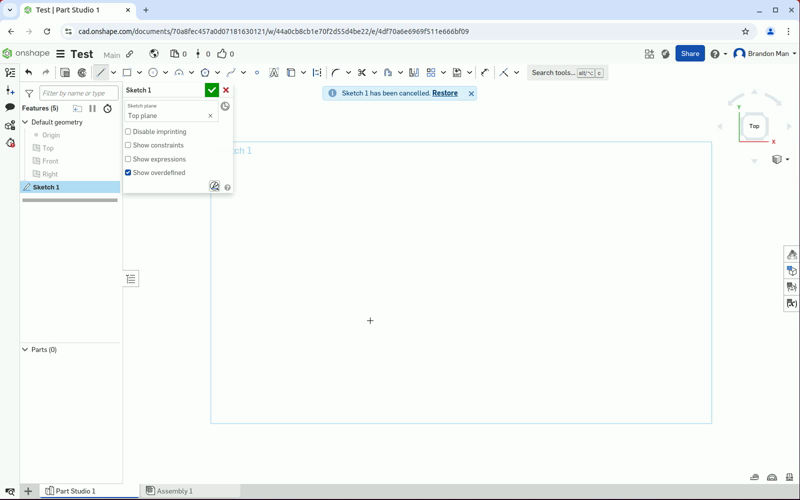
key_up(shift)
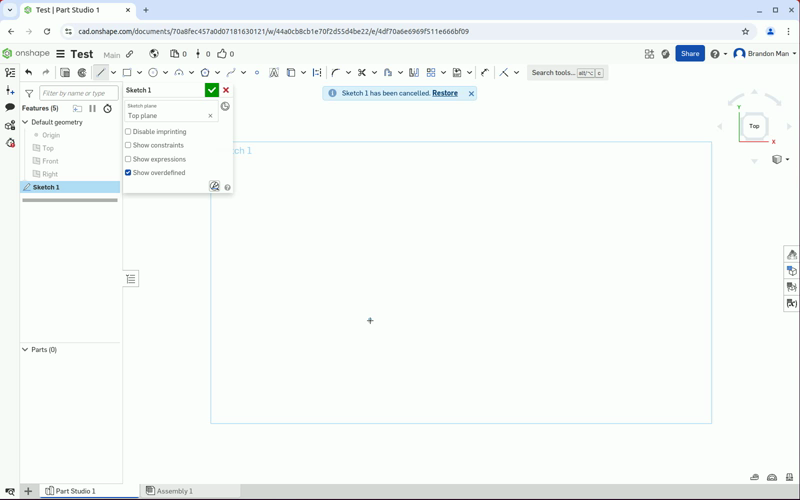
key_down(shift)
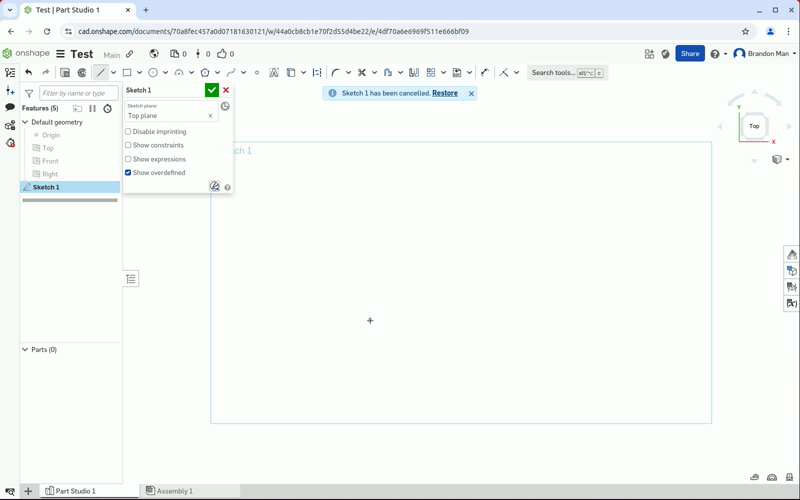
mouse_move(563, 320)
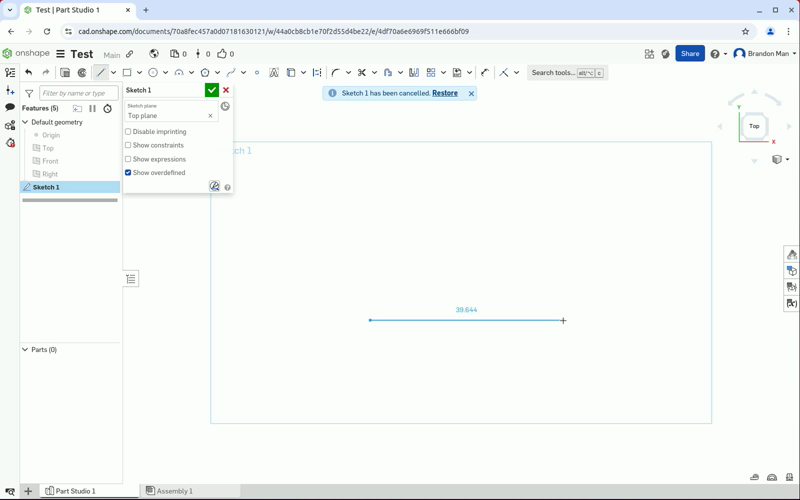
click(563, 320)
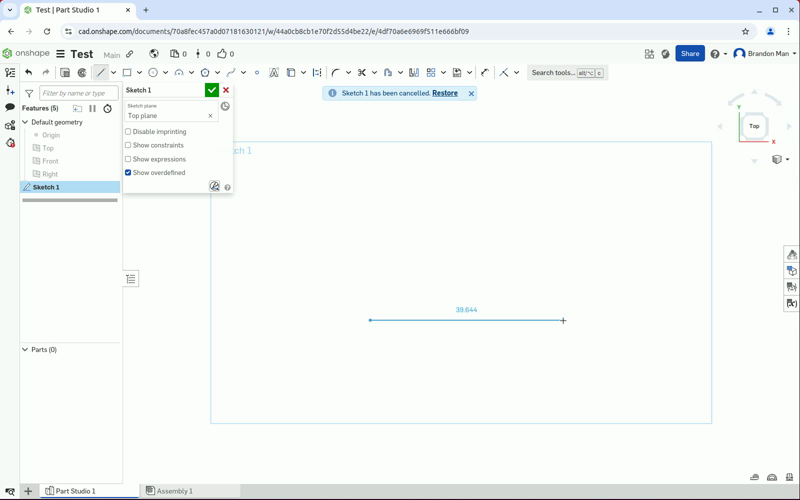
key_up(shift)
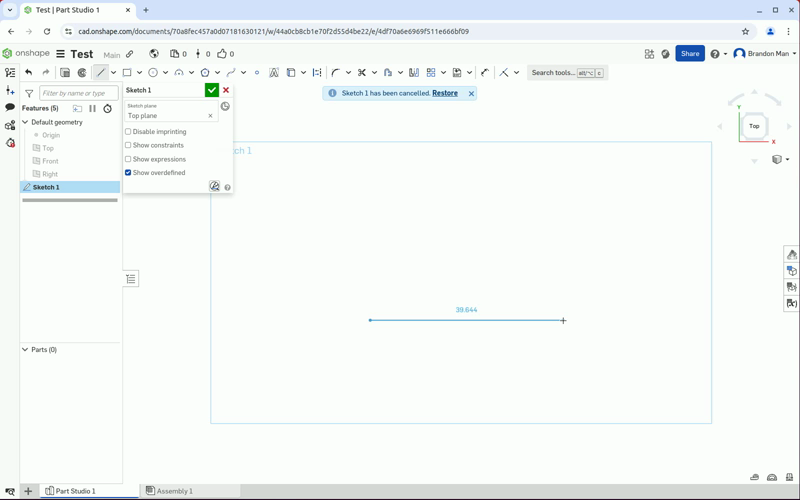
key_down(shift)
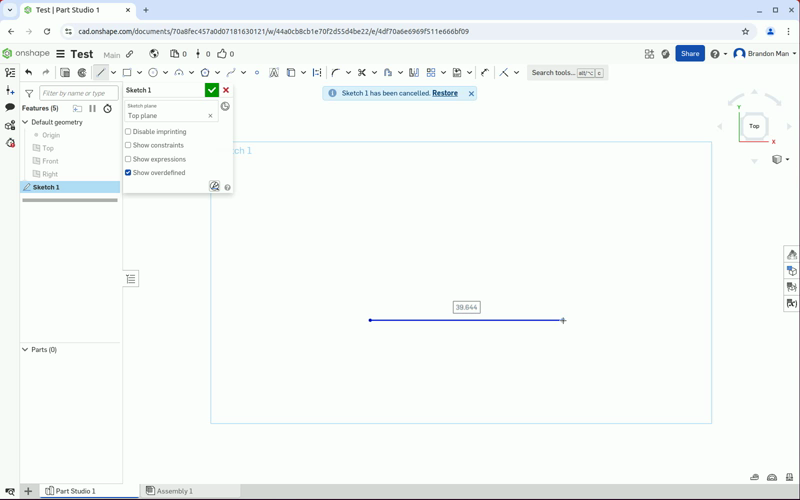
mouse_move(563, 219)
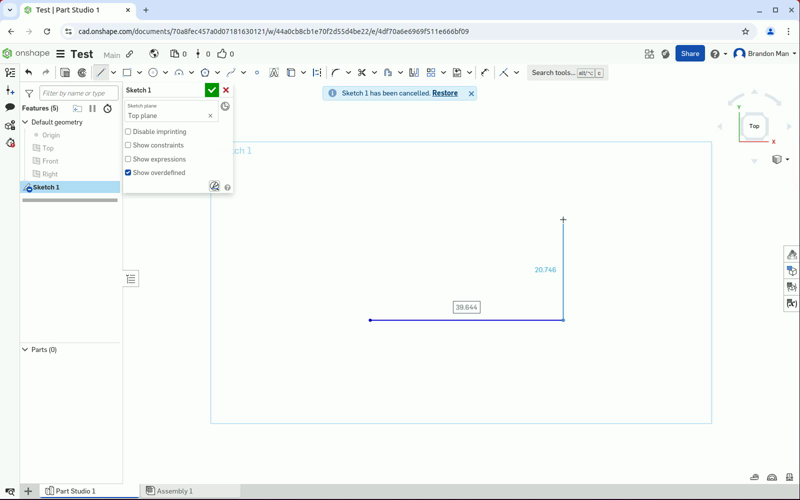
click(563, 219)
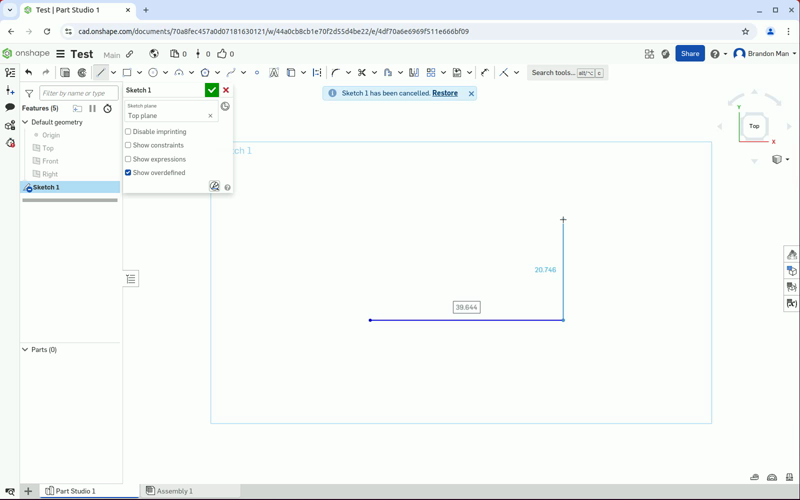
key_up(shift)
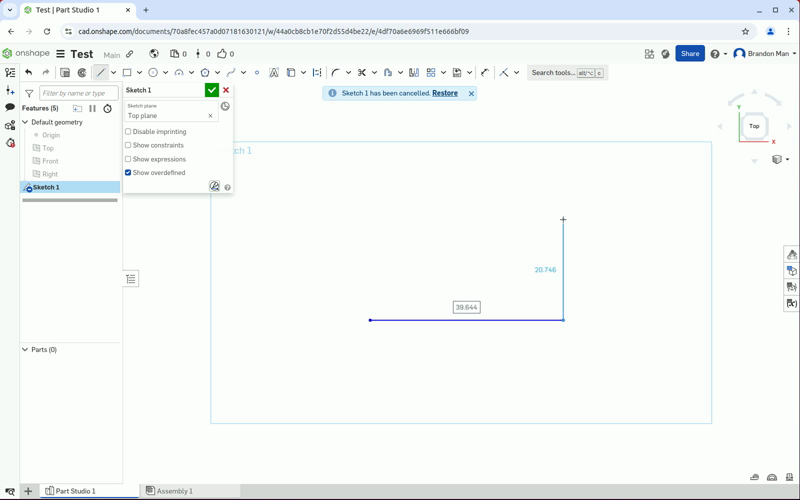
key_down(shift)
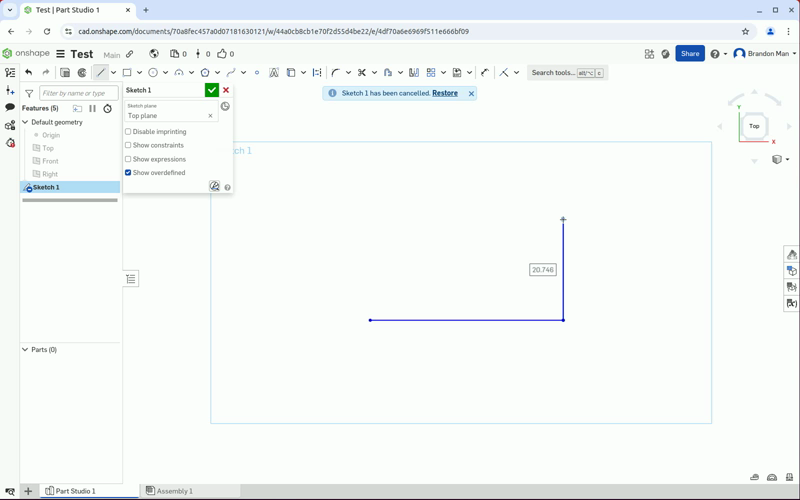
mouse_move(370, 219)
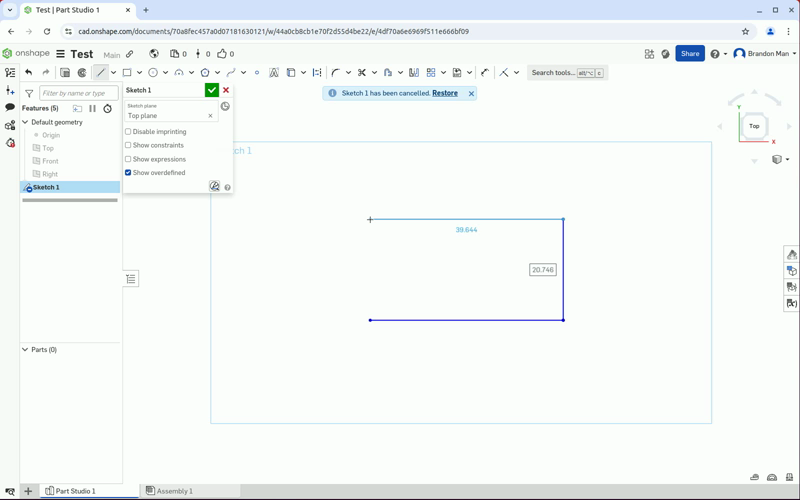
click(370, 219)
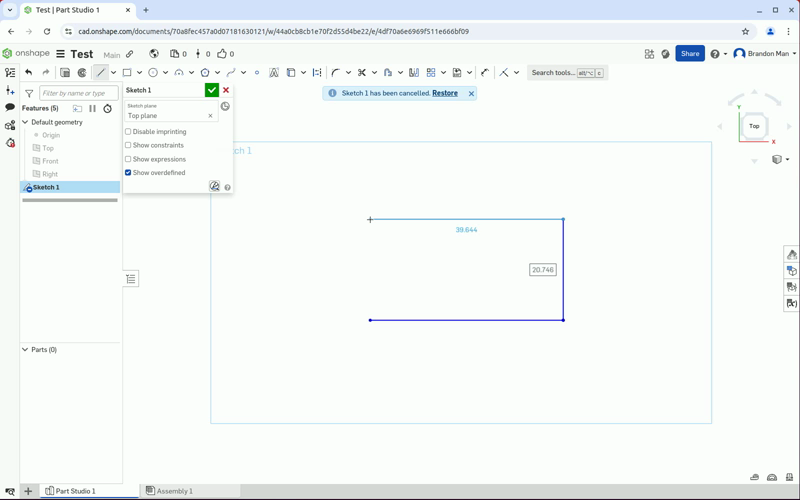
key_up(shift)
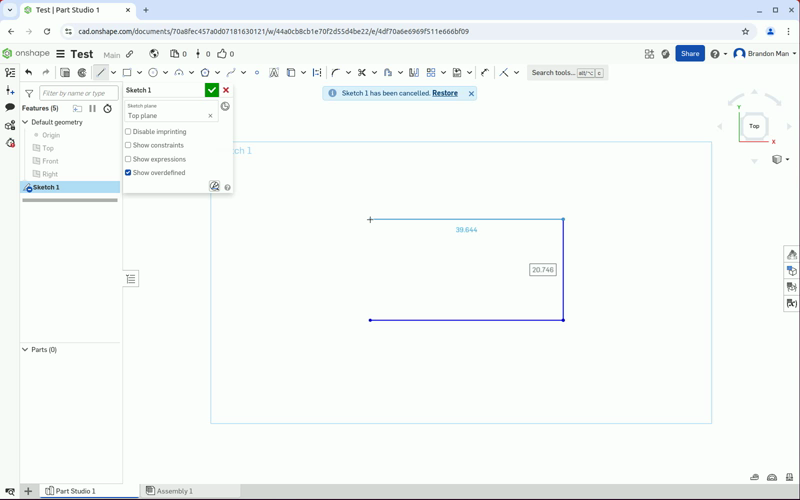
key_down(shift)
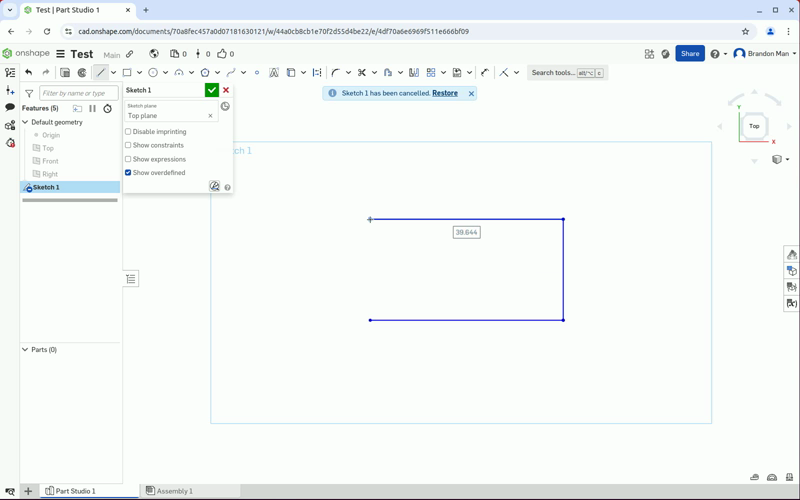
mouse_move(370, 320)
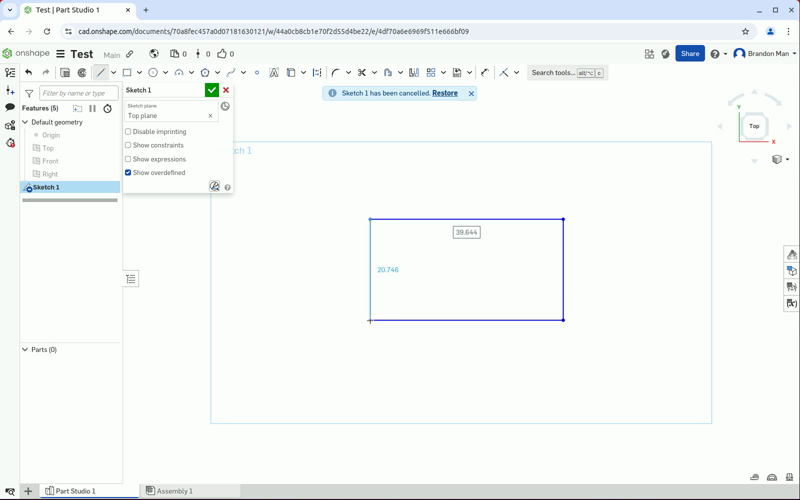
key_up(shift)
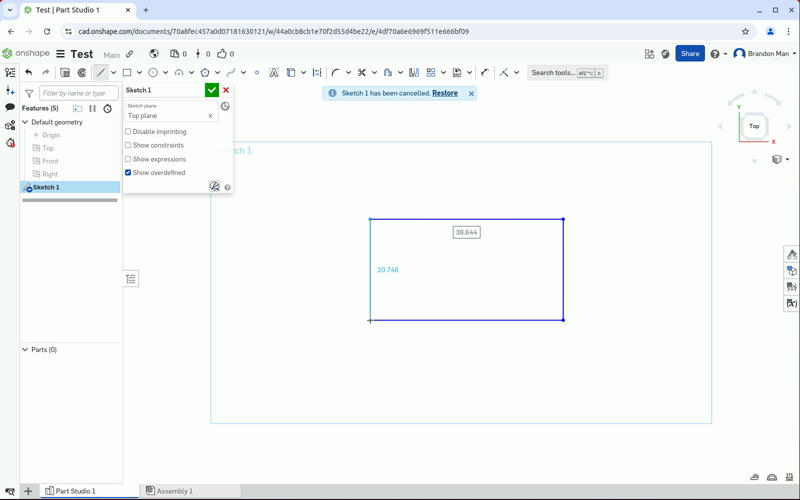
click(370, 320)
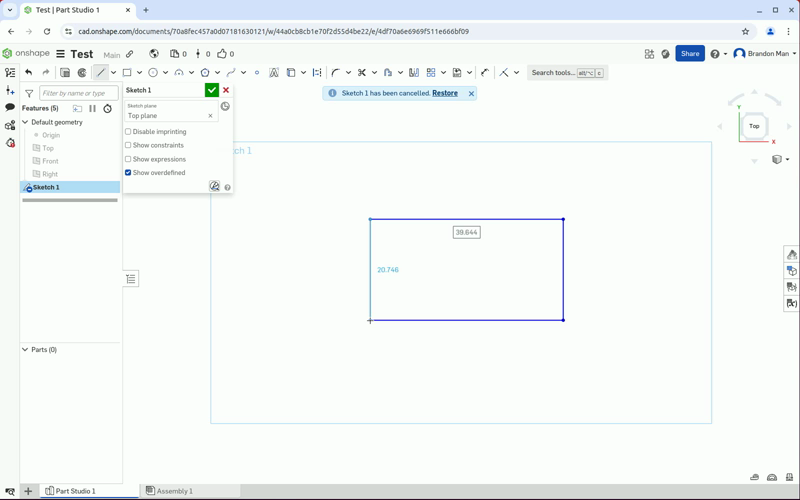
key(esc)
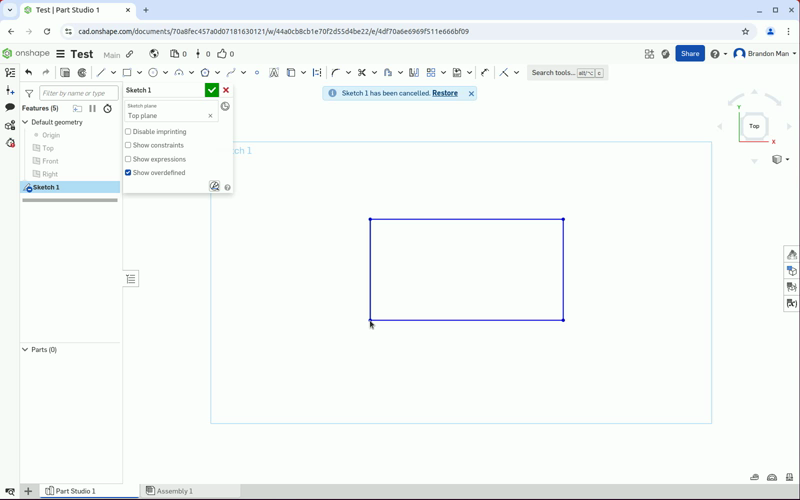
mouse_move(516, 262)
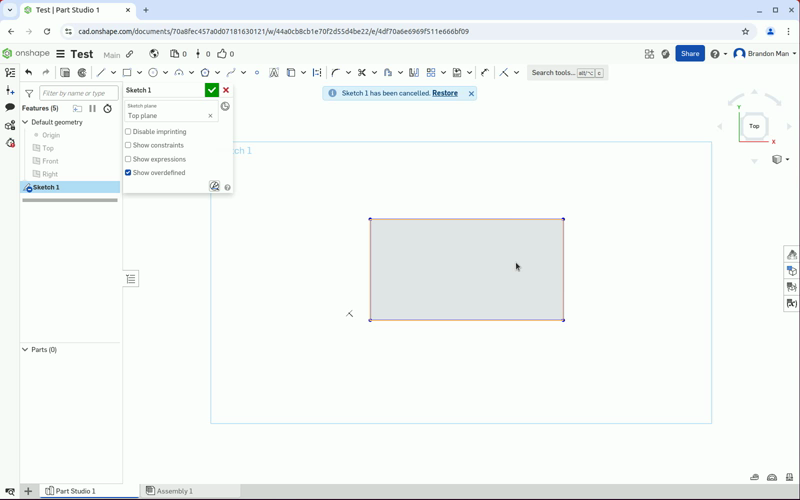
click(516, 262)
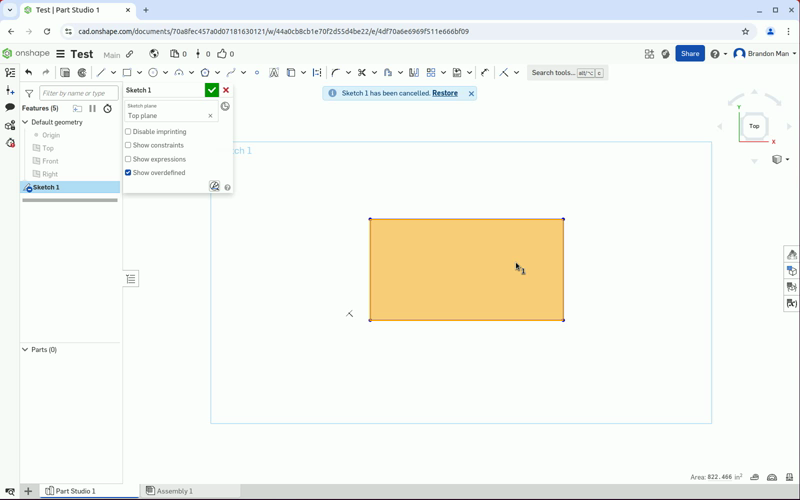
mouse_move(73, 352)
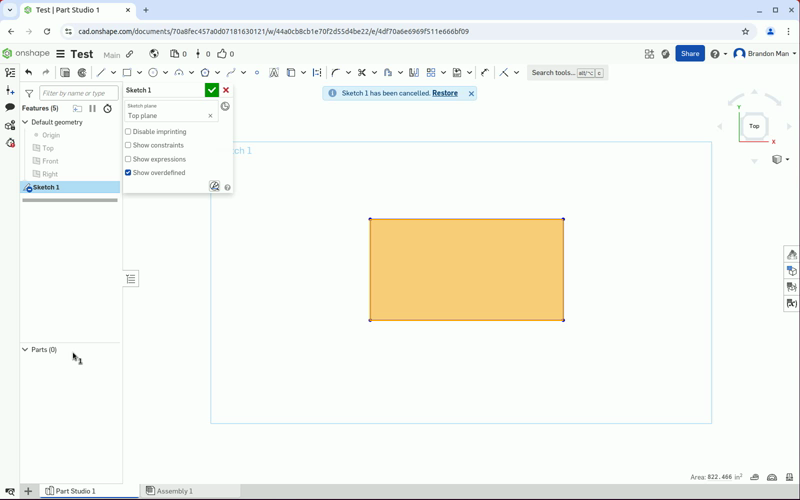
key(shift+y)
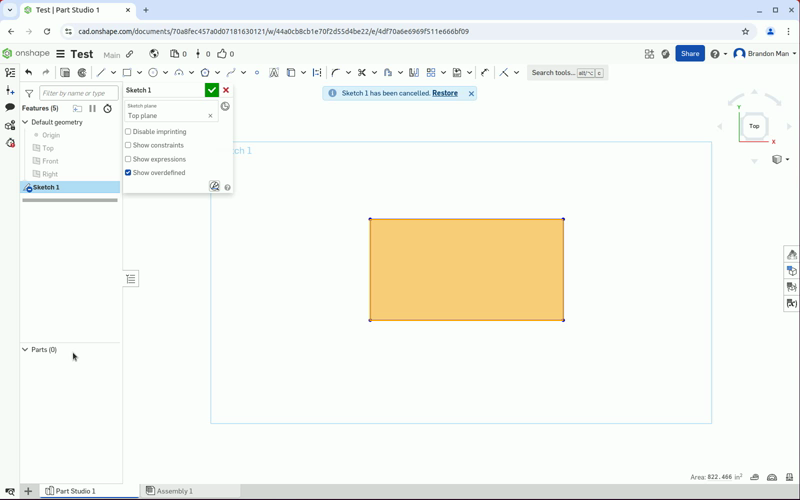
key(shift+e)
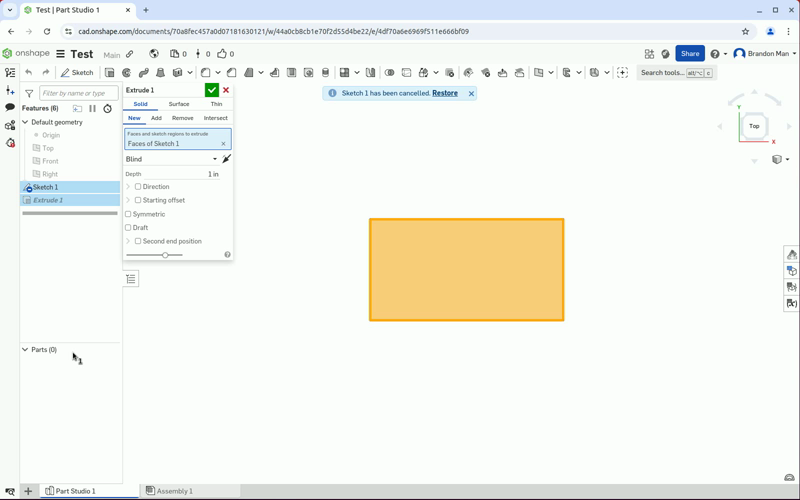
mouse_move(143, 106)
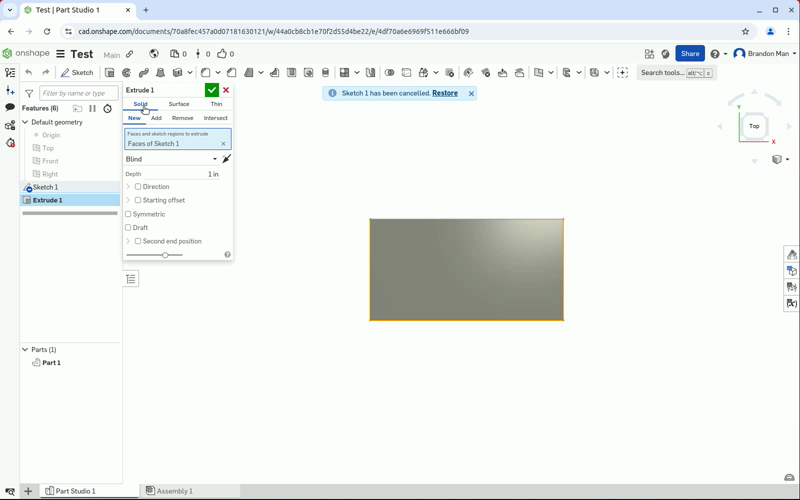
click(143, 106)
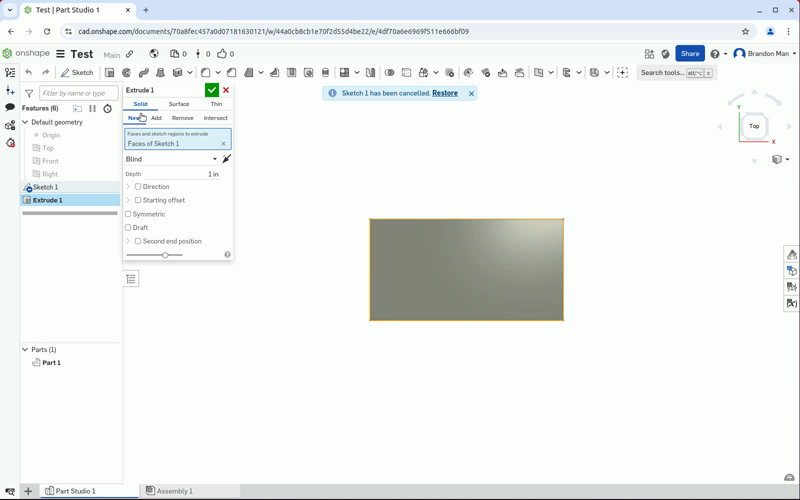
mouse_move(137, 120)
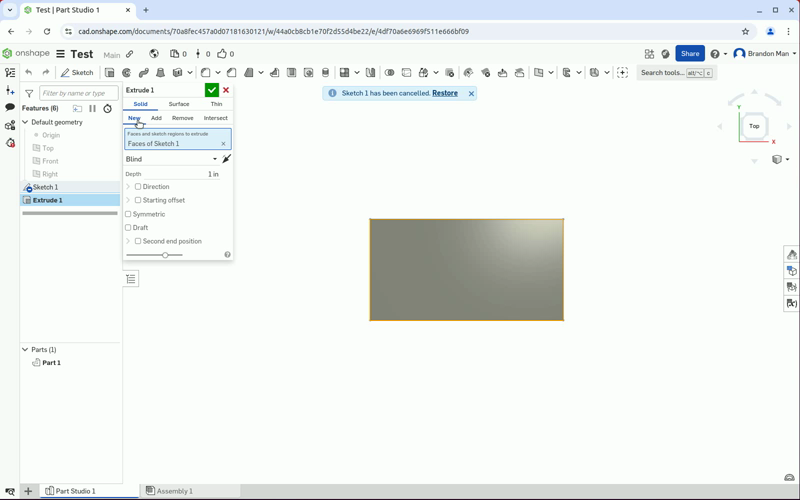
click(137, 120)
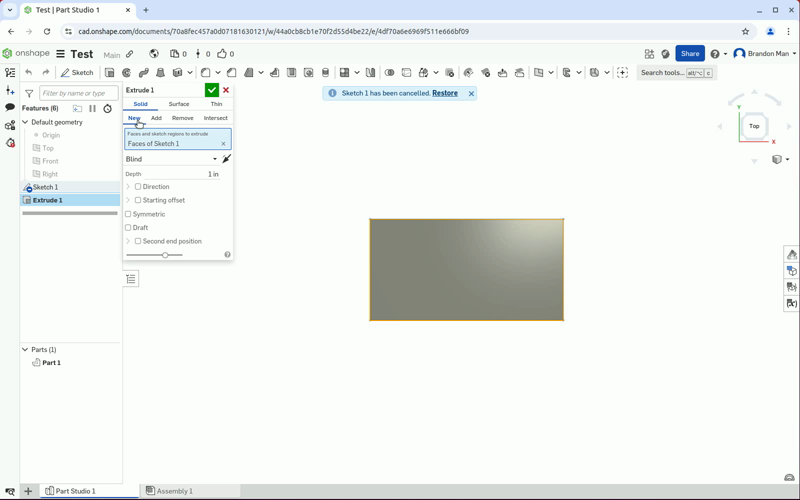
key(tab, 4)
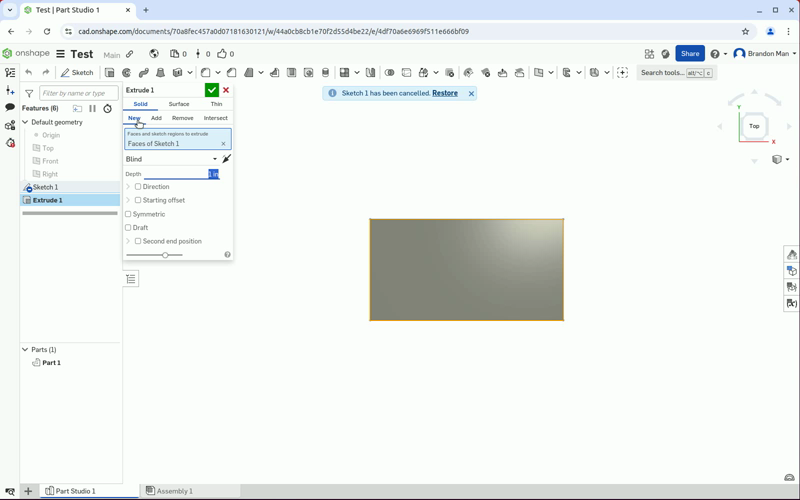
text(1.444)
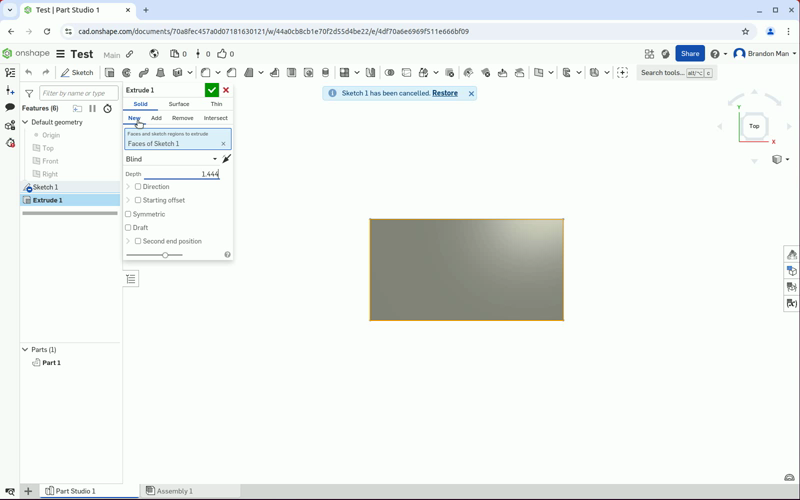
key(enter)
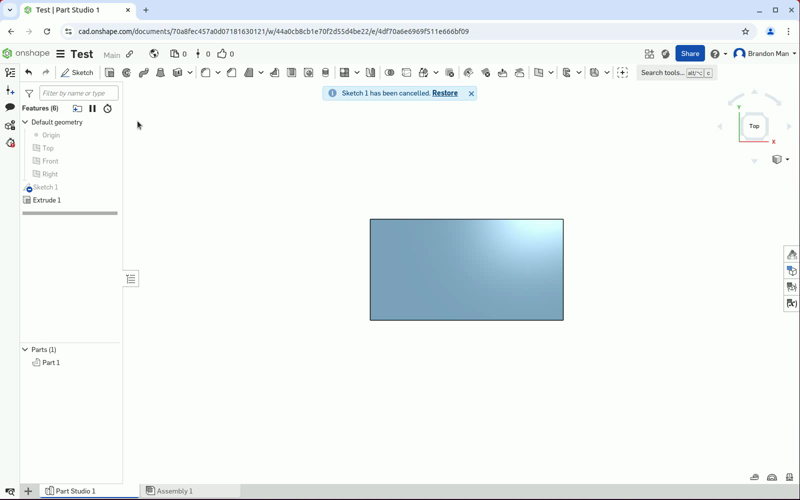
key(shift+h)
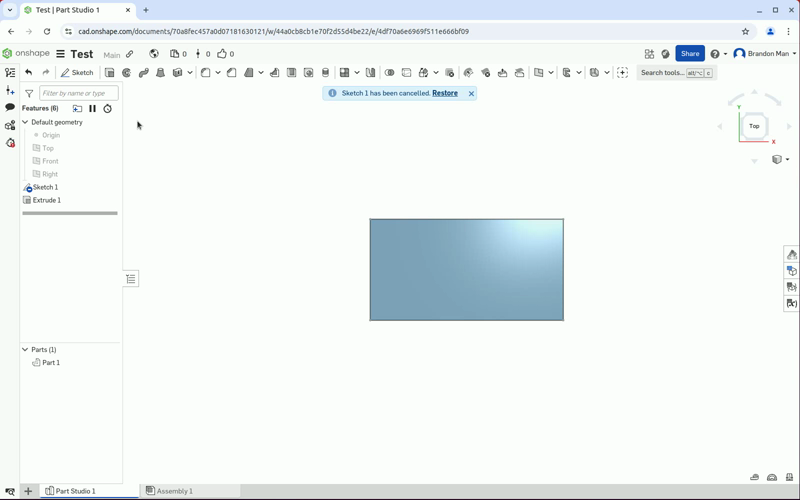
key(shift+h)
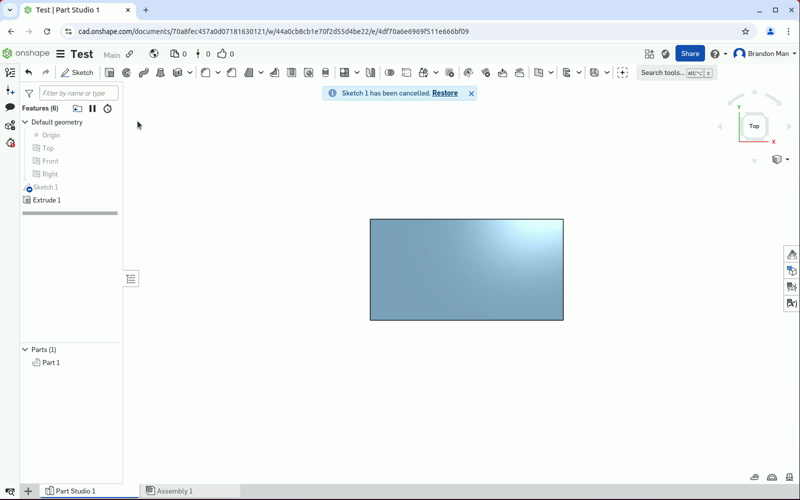
mouse_move(73, 189)
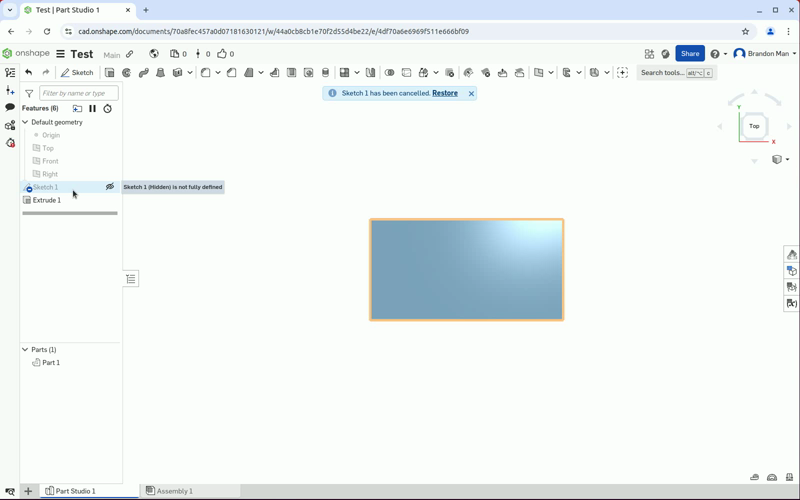
click(73, 189)
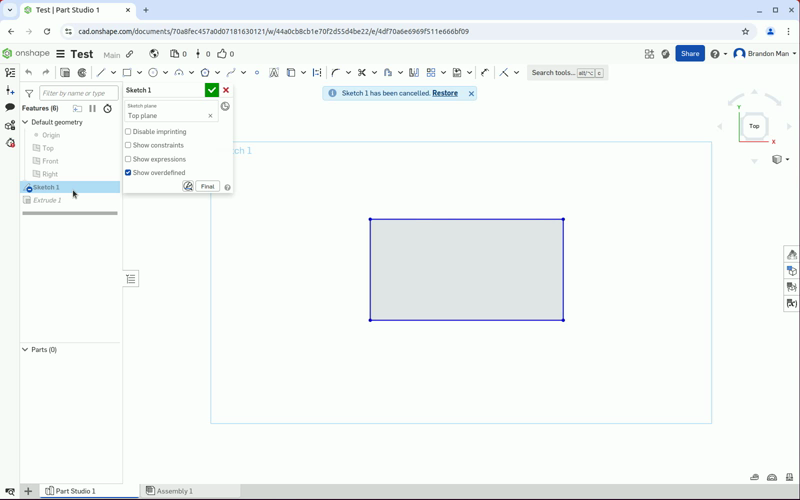
mouse_move(229, 92)
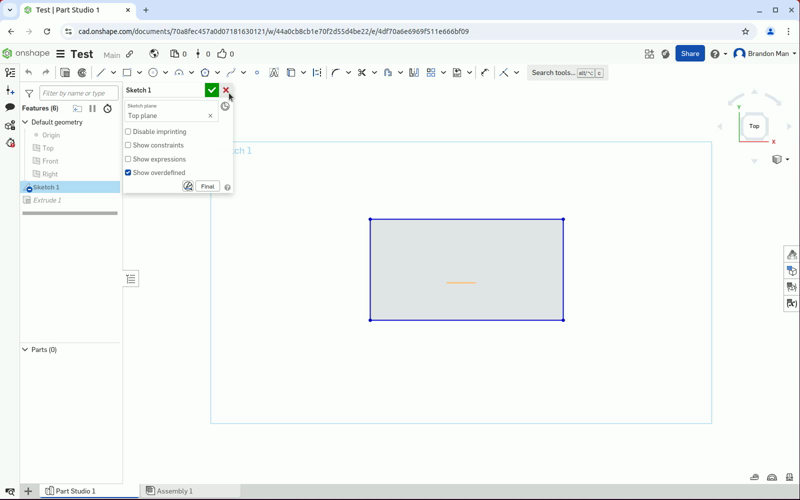
click(229, 92)
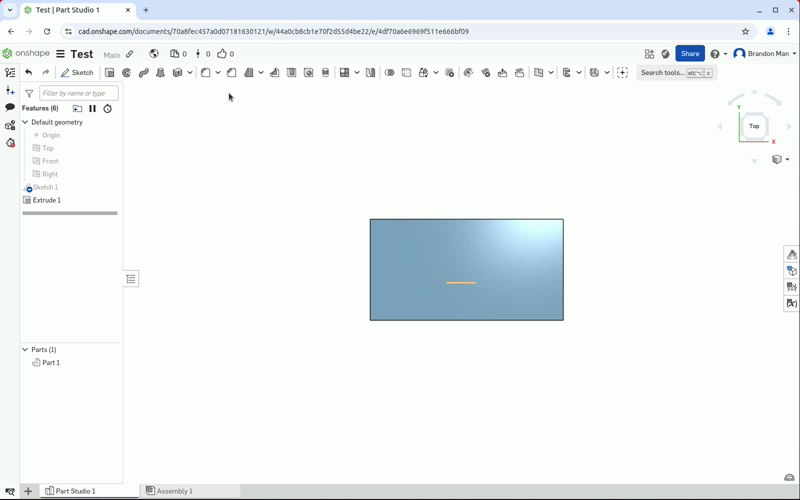
mouse_move(541, 75)
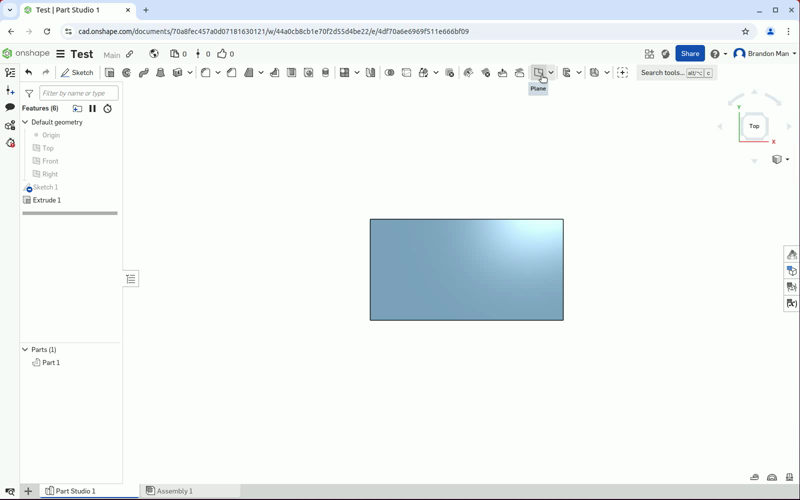
click(541, 75)
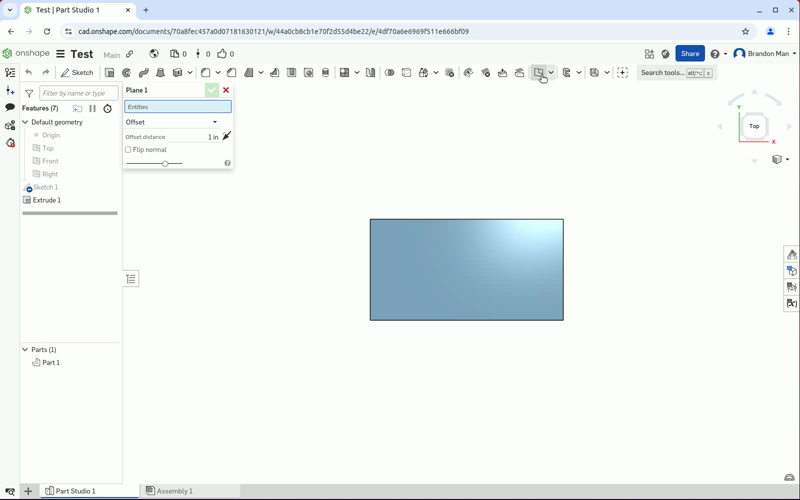
mouse_move(73, 150)
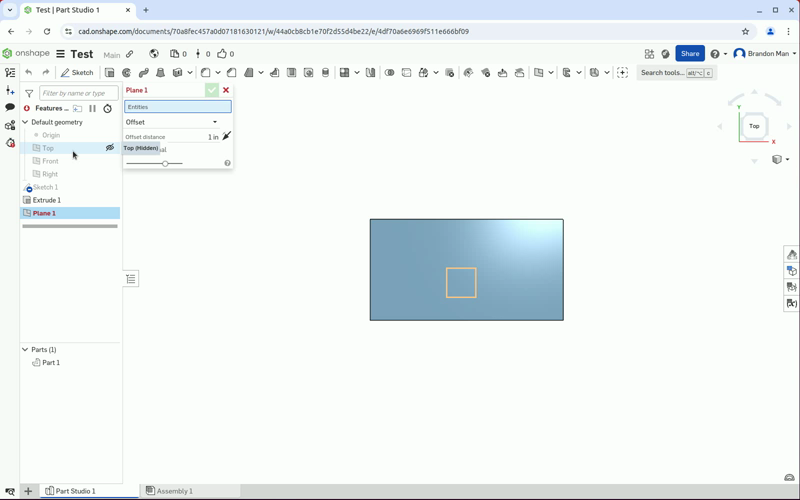
click(73, 150)
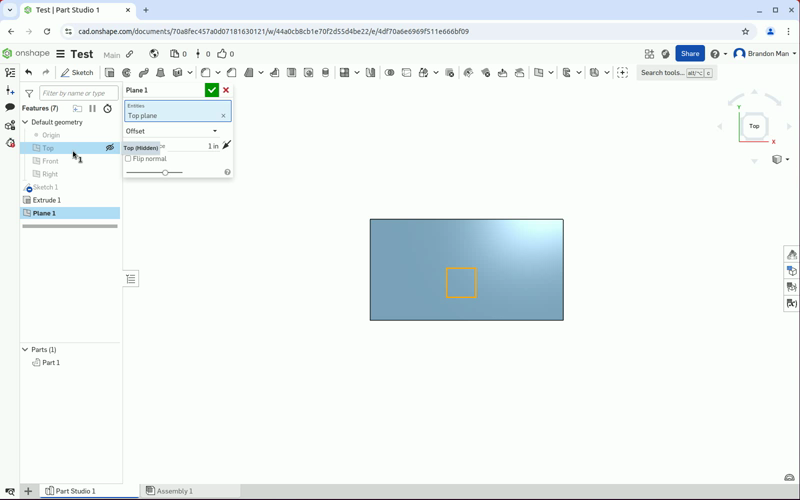
key(tab, 2)
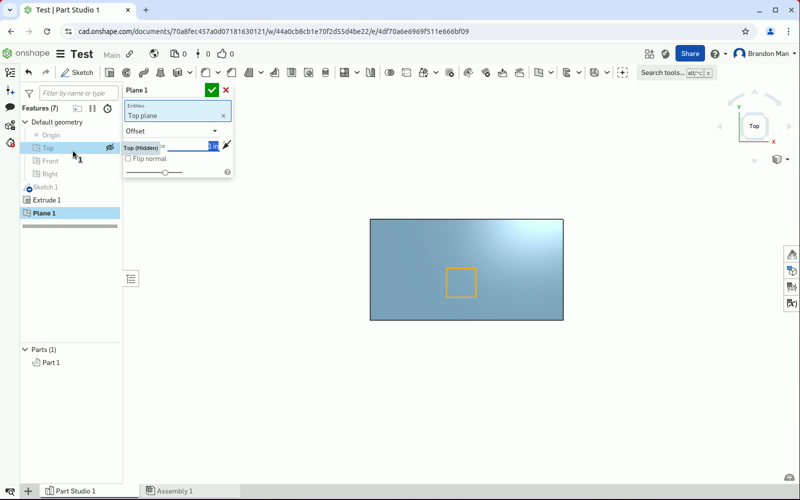
text(1.448)
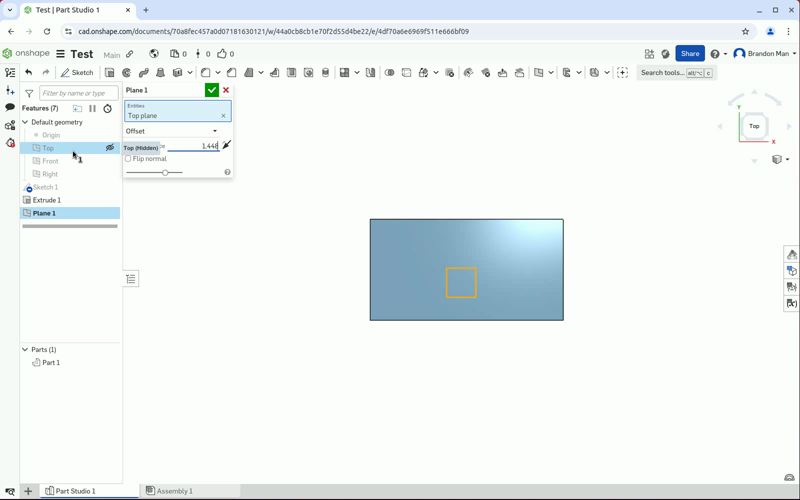
key(enter, 2)
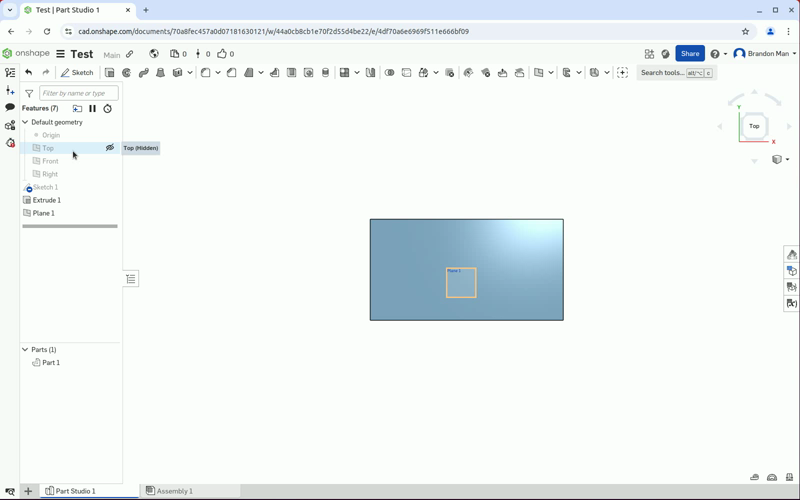
key(shift+s)
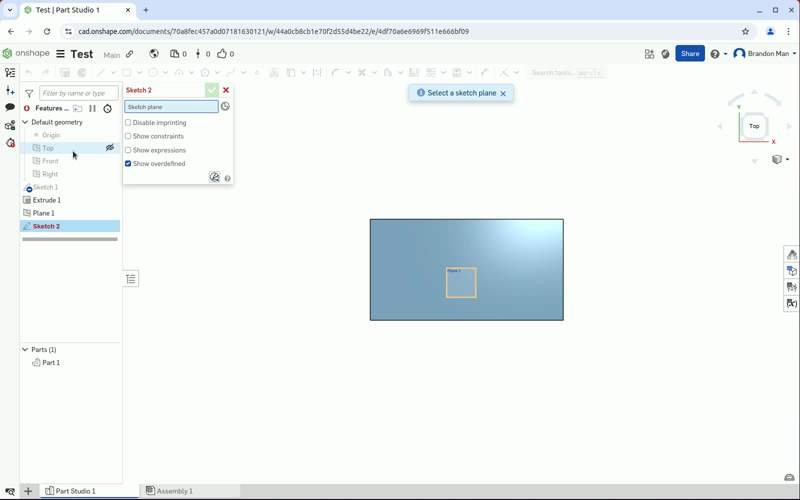
mouse_move(73, 215)
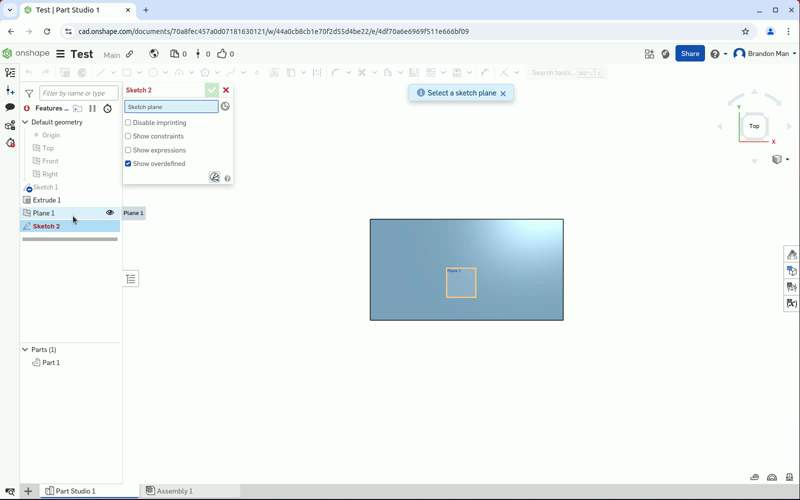
click(73, 215)
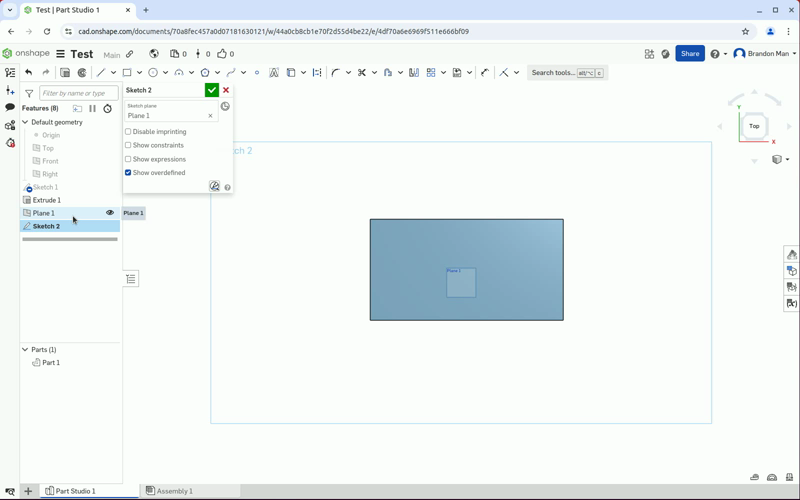
mouse_move(73, 352)
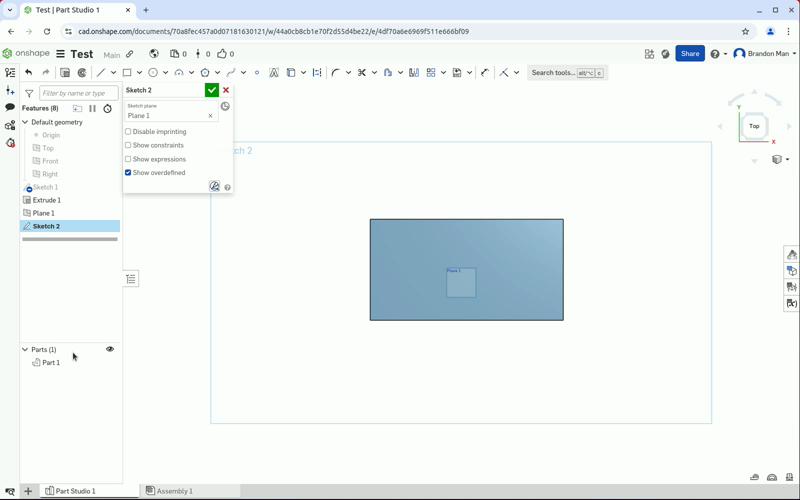
key(y)
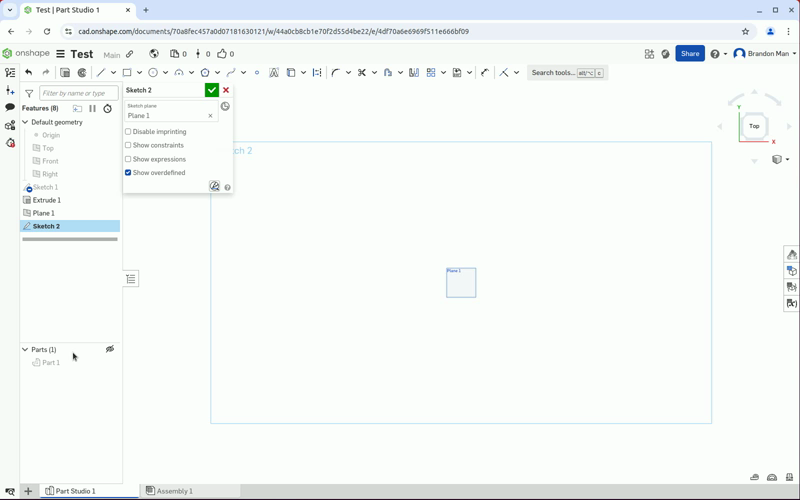
key(l)
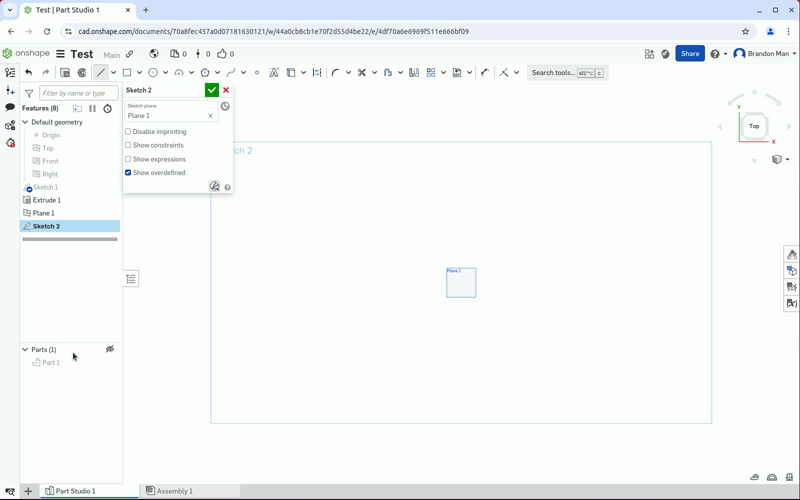
key_down(shift)
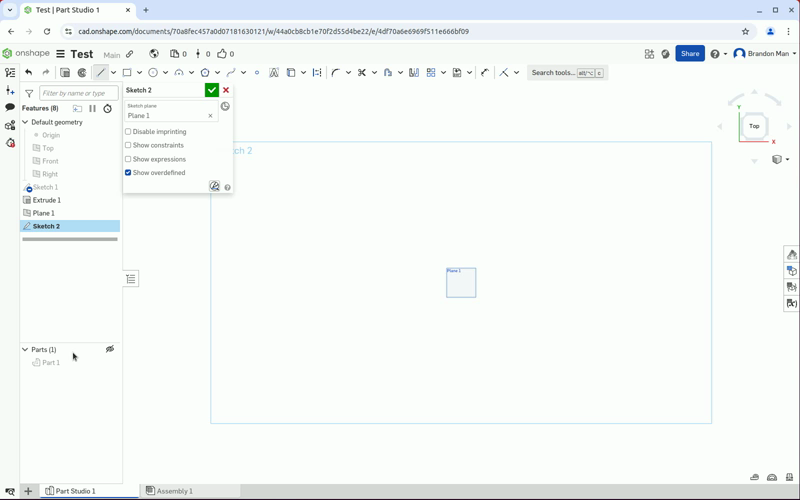
mouse_move(375, 315)
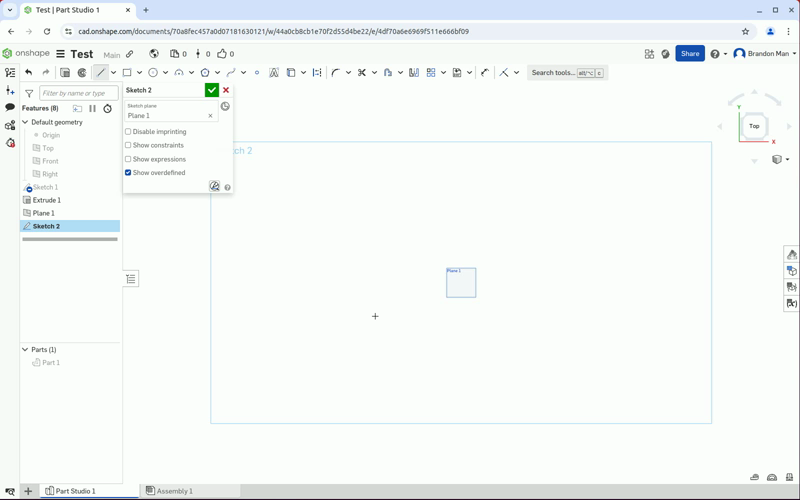
click(375, 315)
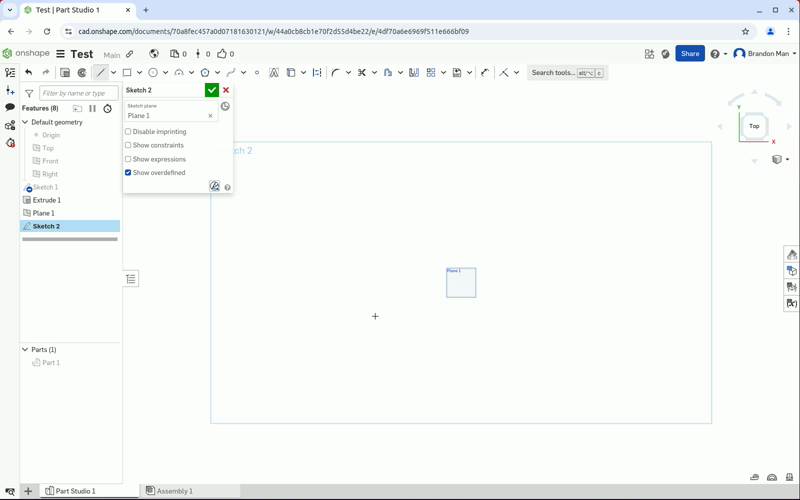
key_up(shift)
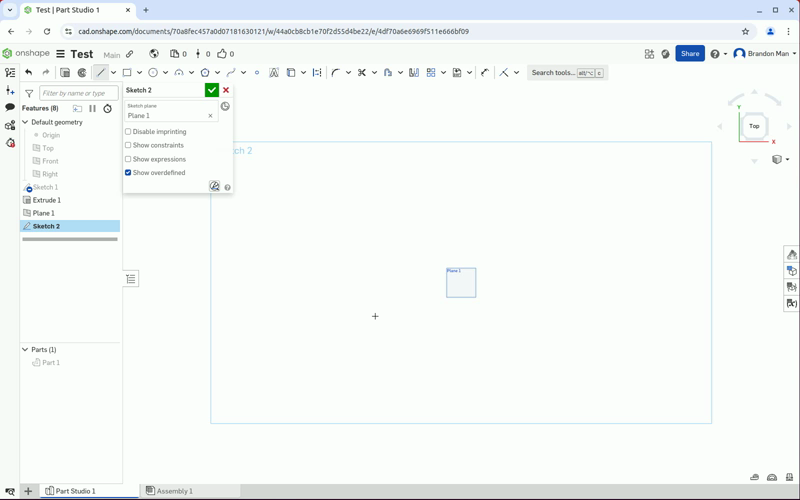
key_down(shift)
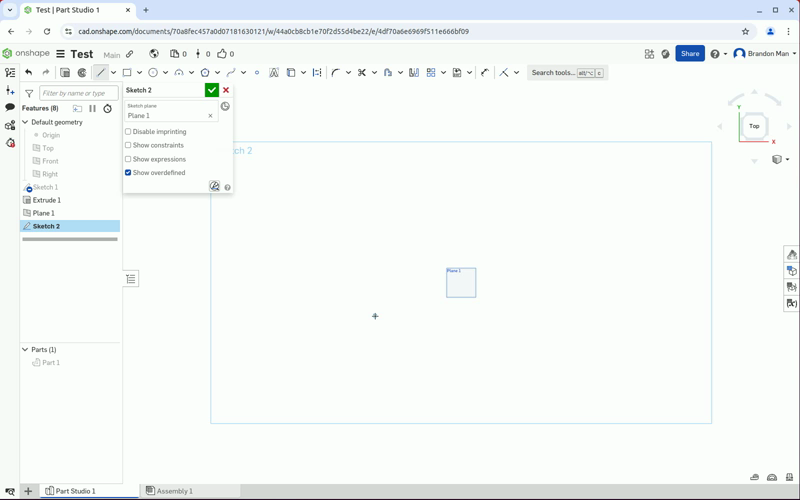
mouse_move(558, 315)
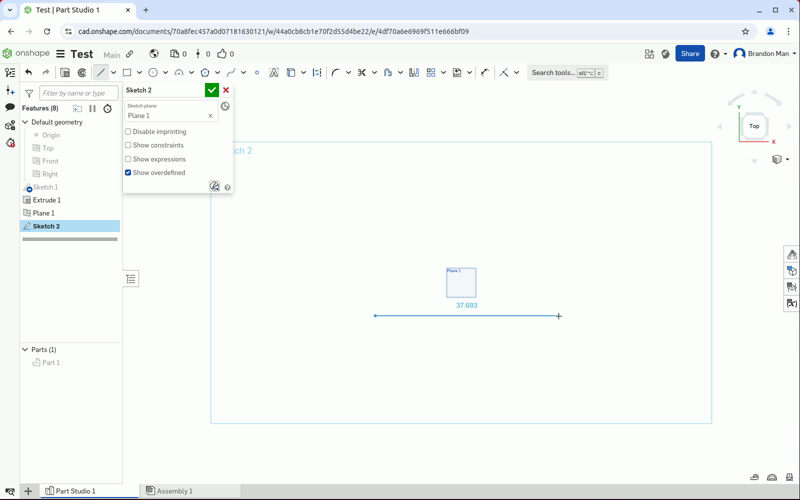
click(558, 315)
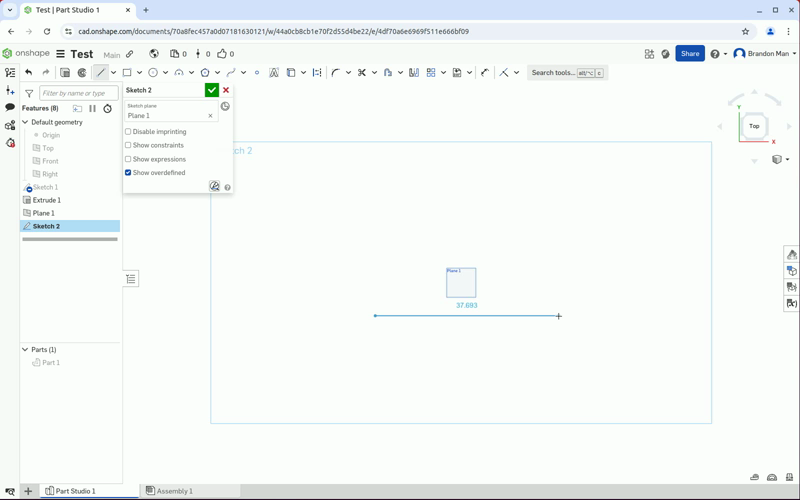
key_up(shift)
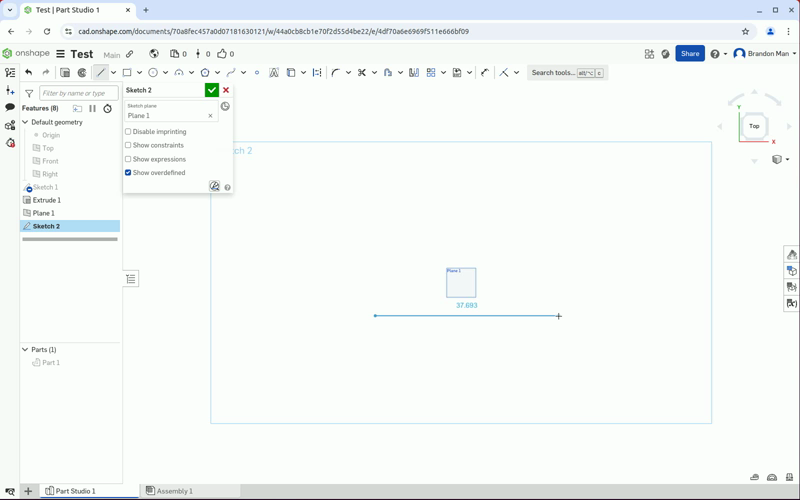
key_down(shift)
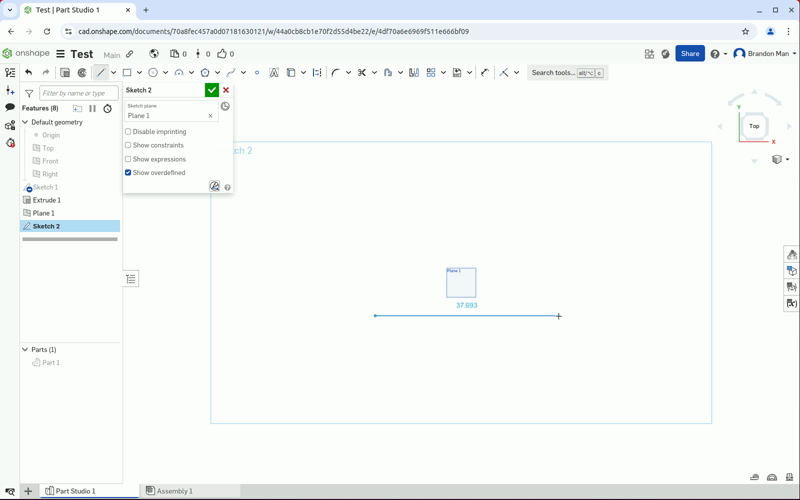
mouse_move(558, 223)
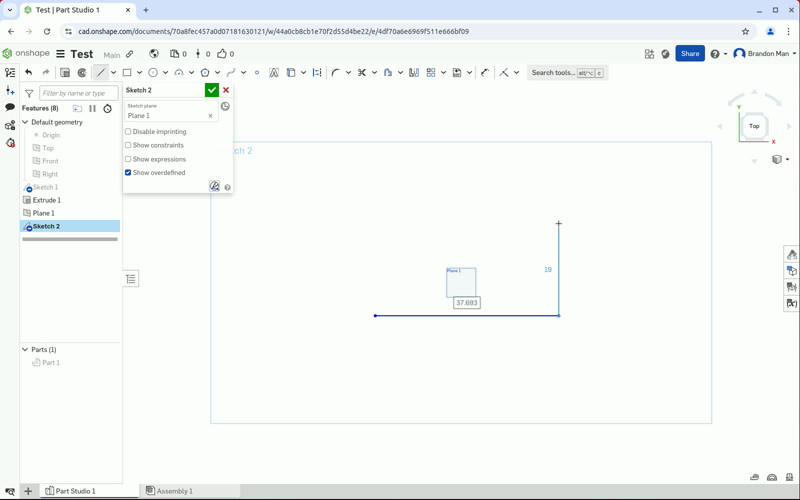
click(558, 223)
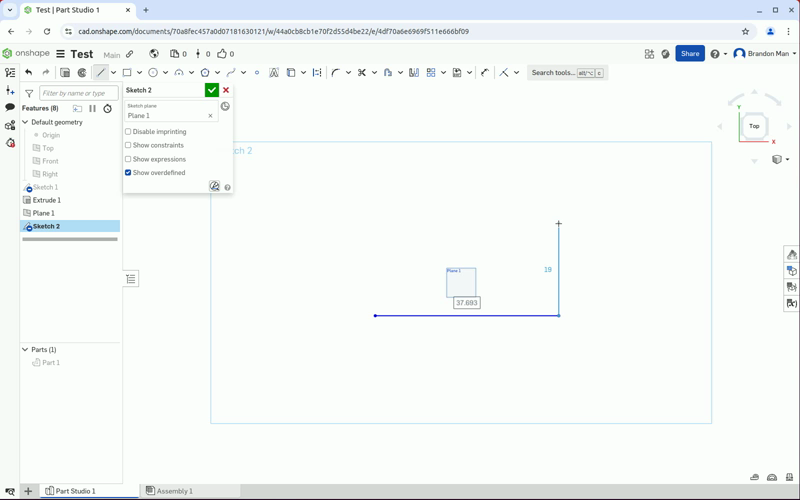
key_up(shift)
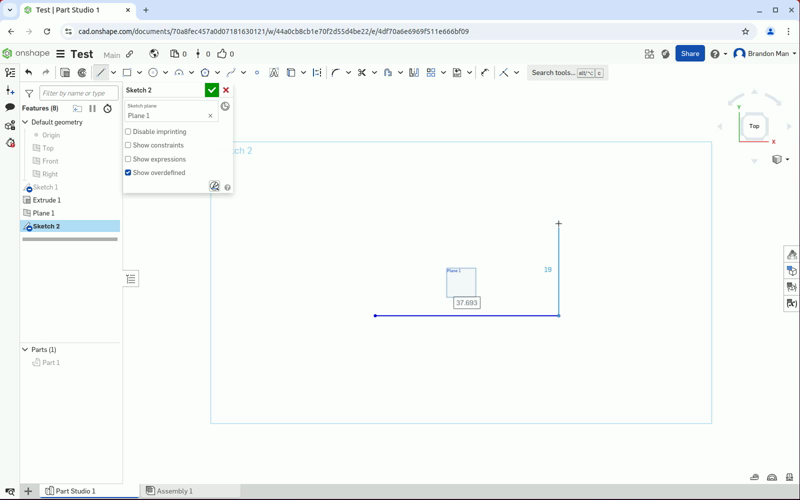
key_down(shift)
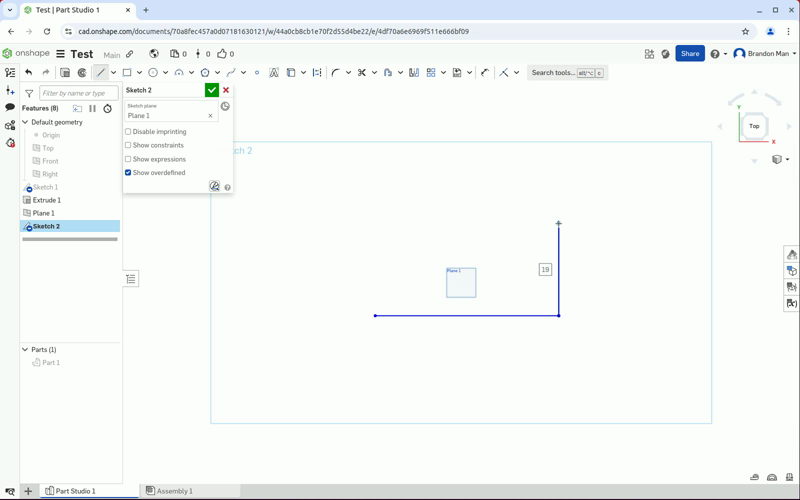
mouse_move(375, 223)
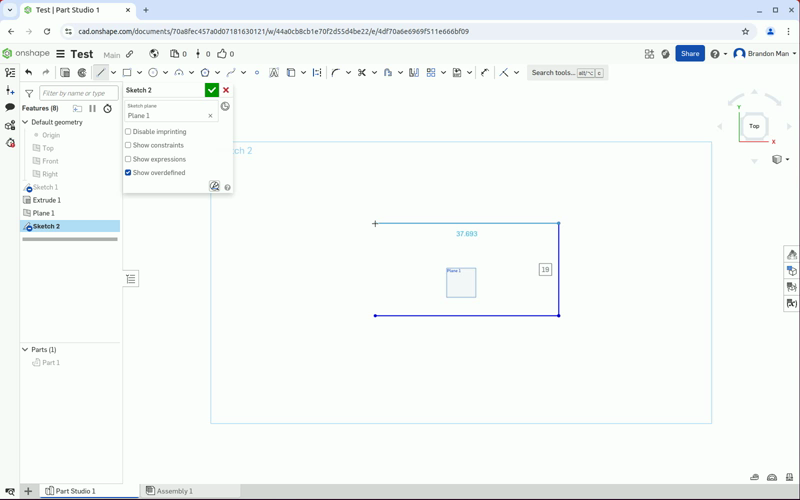
click(375, 223)
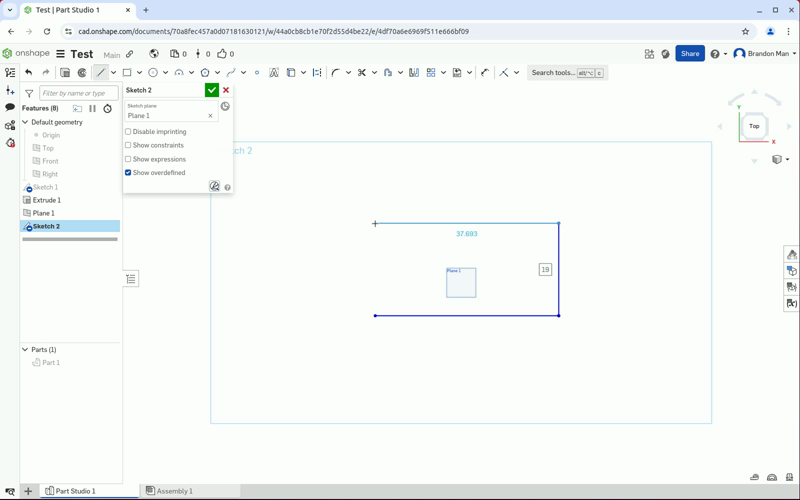
key_up(shift)
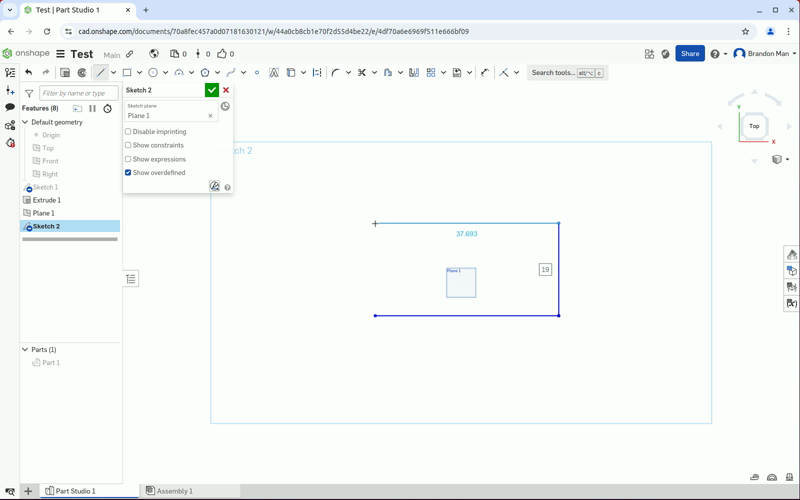
key_down(shift)
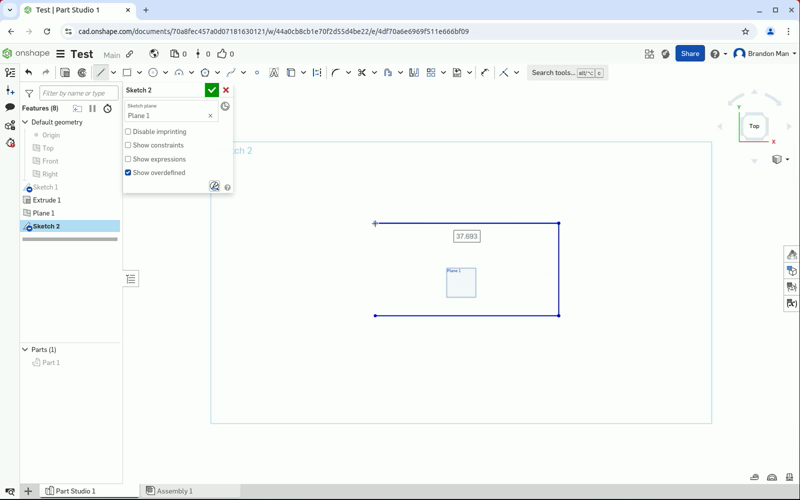
mouse_move(375, 315)
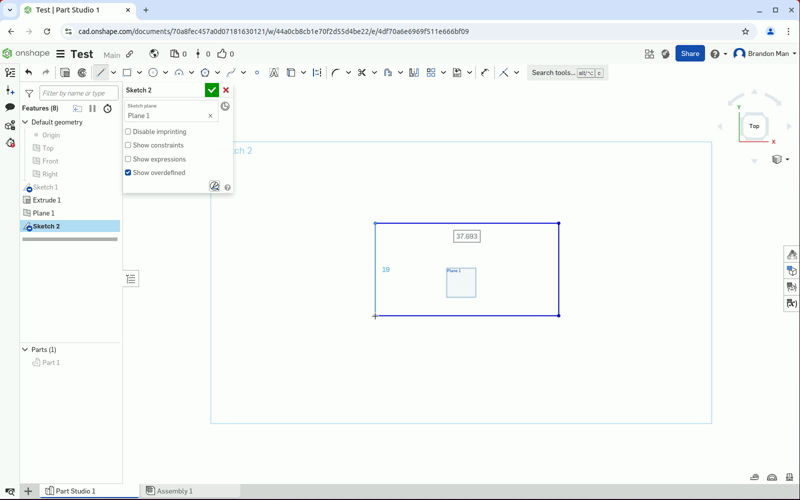
key_up(shift)
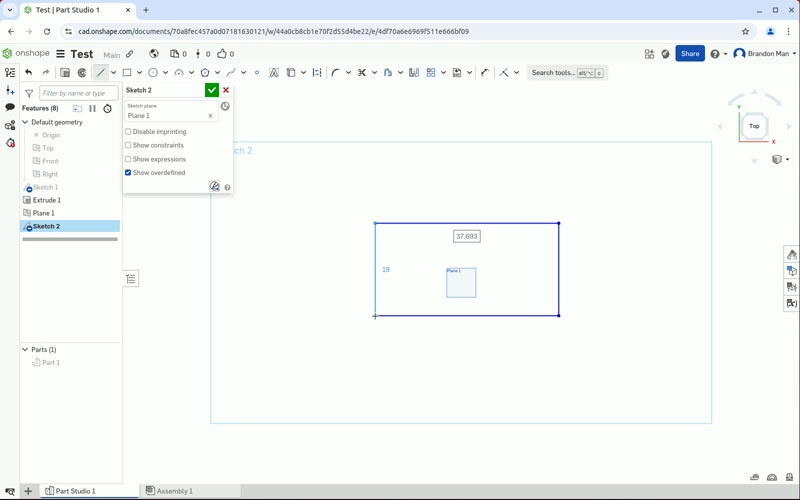
click(375, 315)
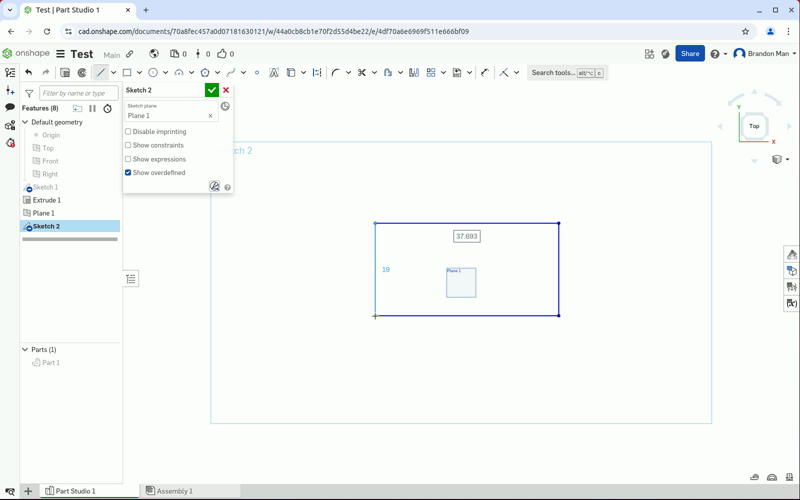
key(esc)
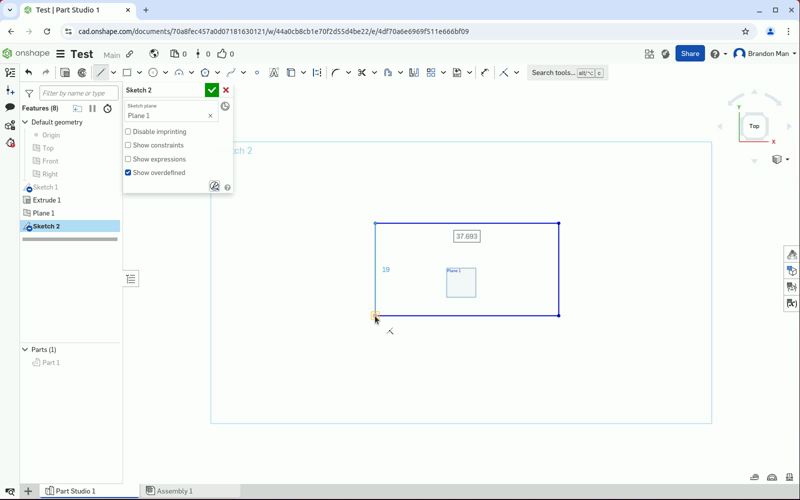
key(l)
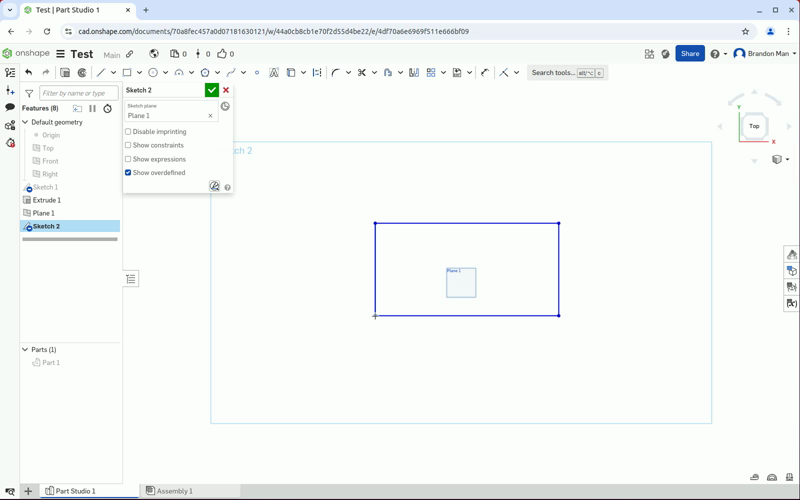
key_down(shift)
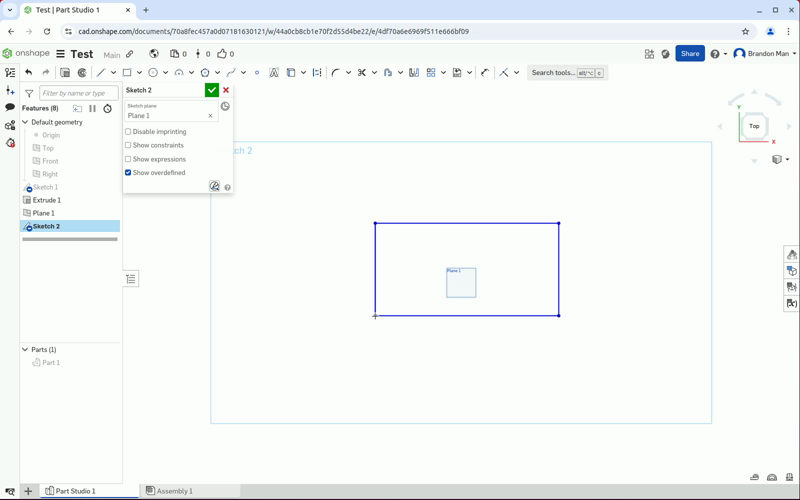
mouse_move(377, 313)
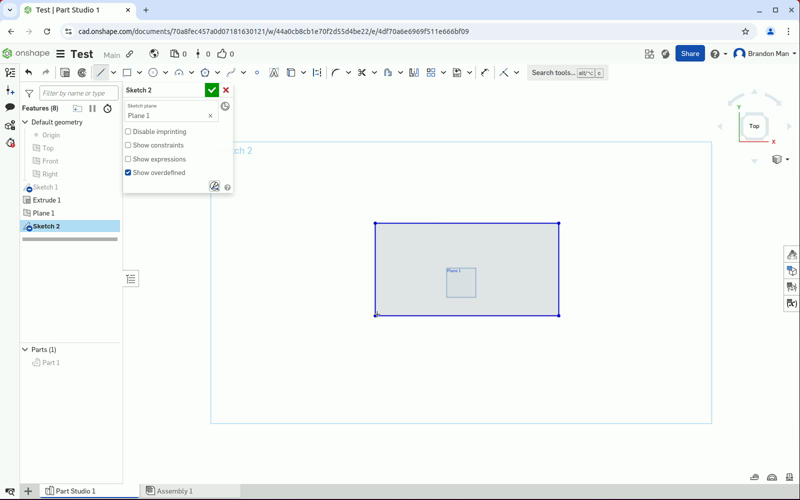
scroll(6)
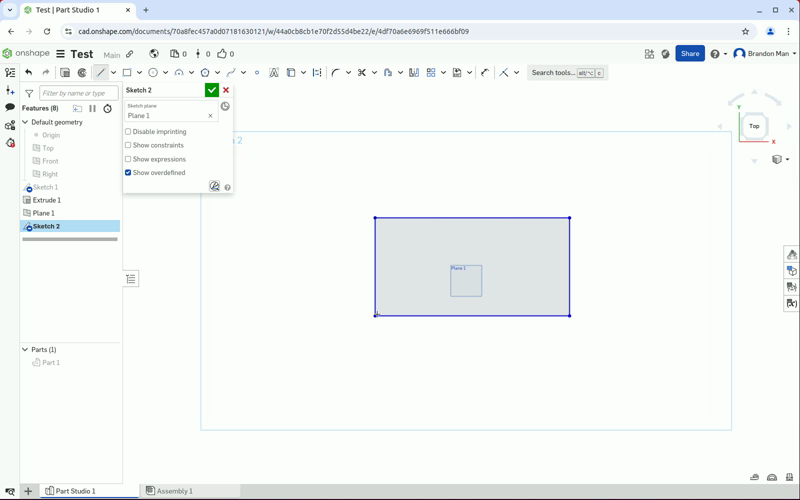
scroll(6)
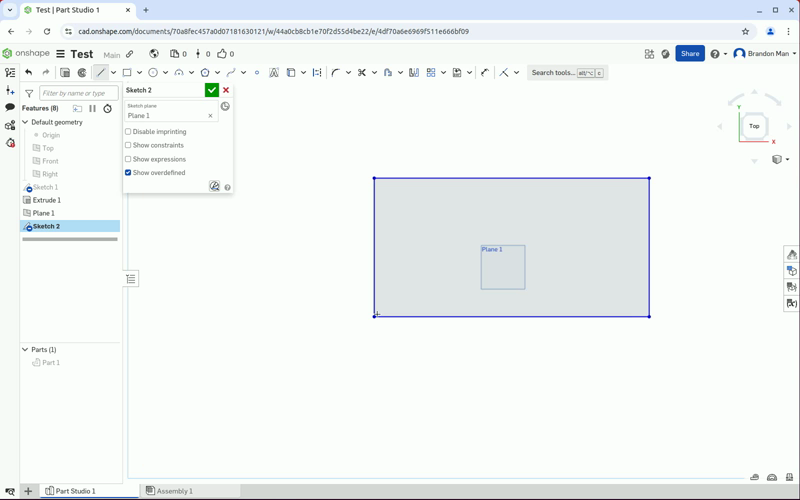
scroll(6)
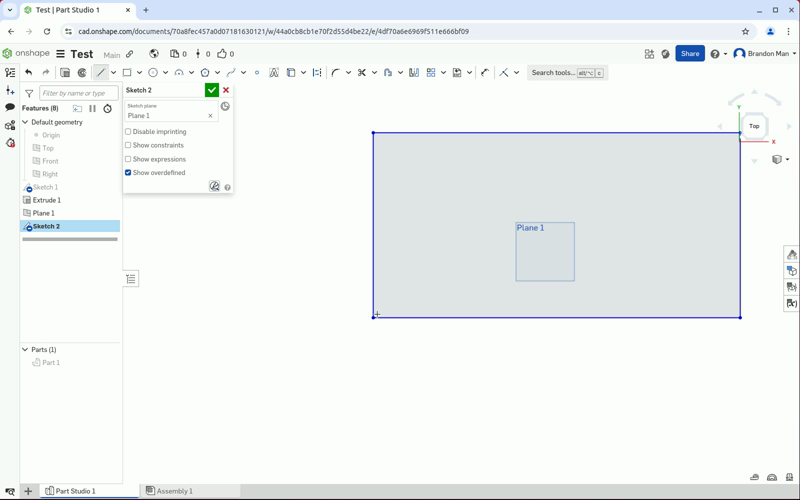
scroll(6)
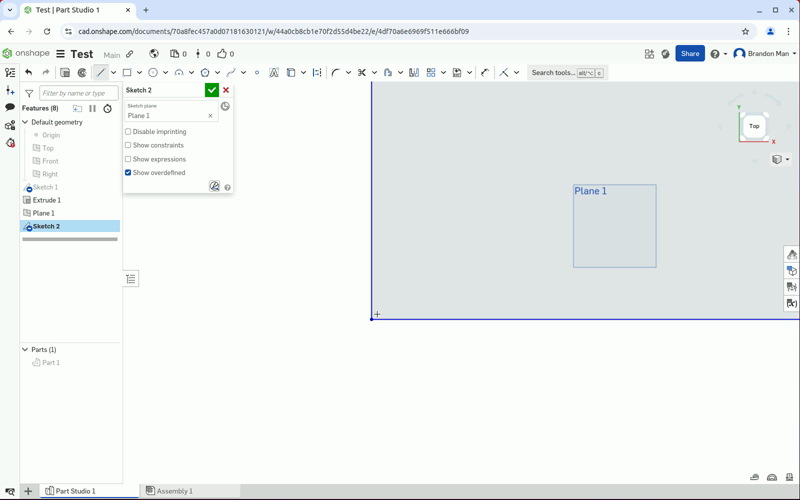
scroll(6)
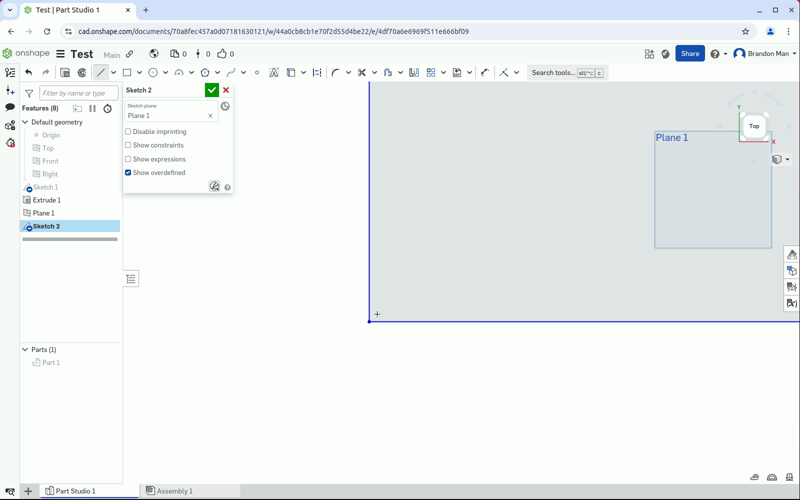
scroll(6)
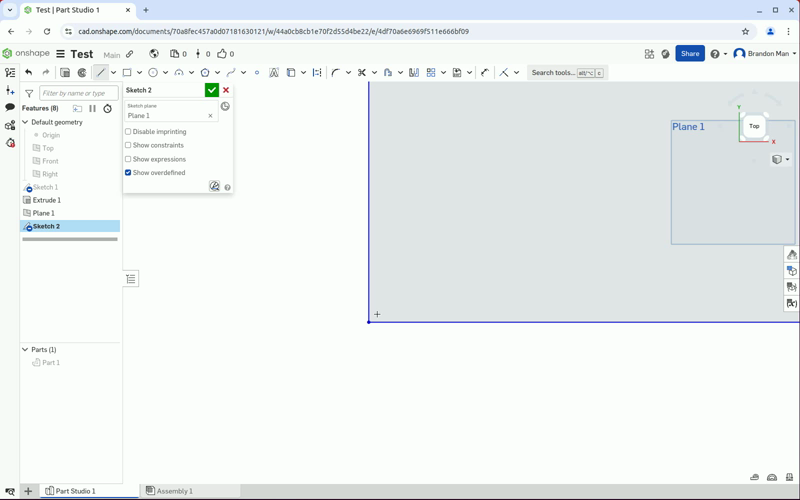
scroll(6)
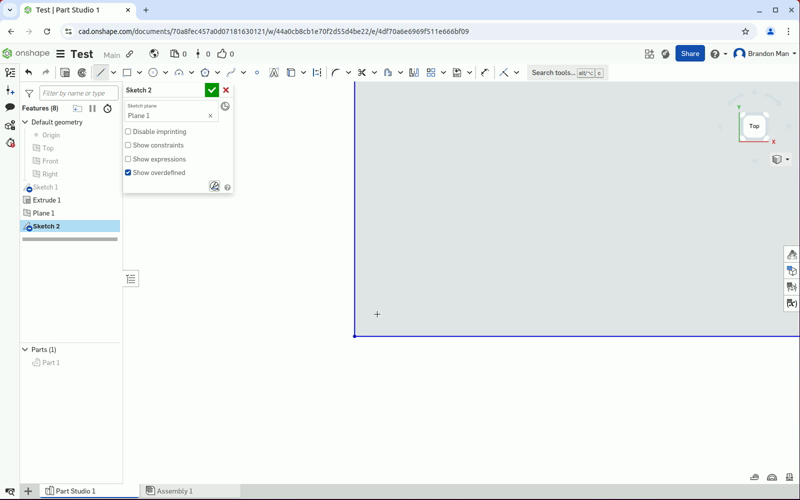
click(377, 313)
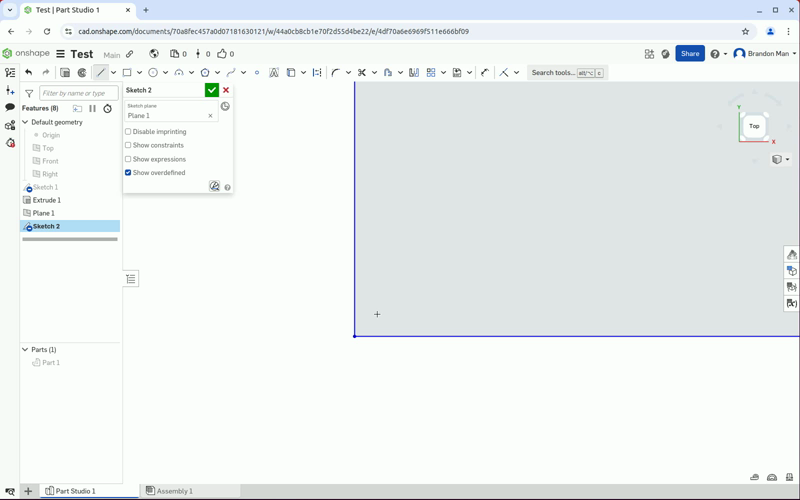
scroll(-6)
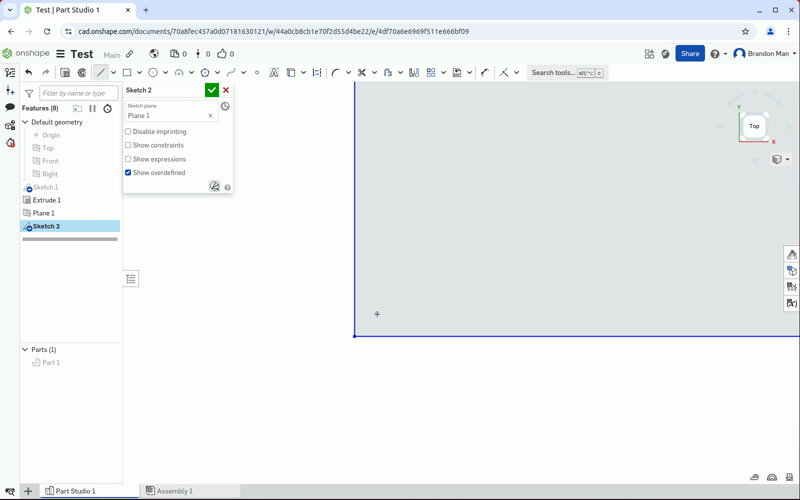
scroll(-6)
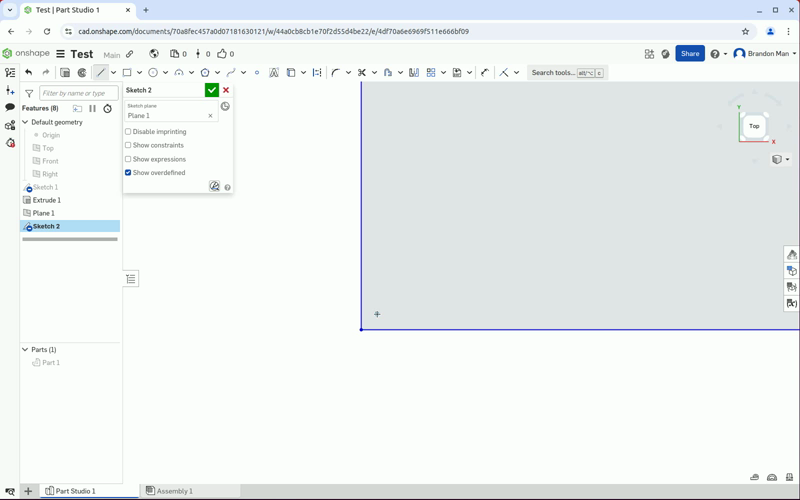
scroll(-6)
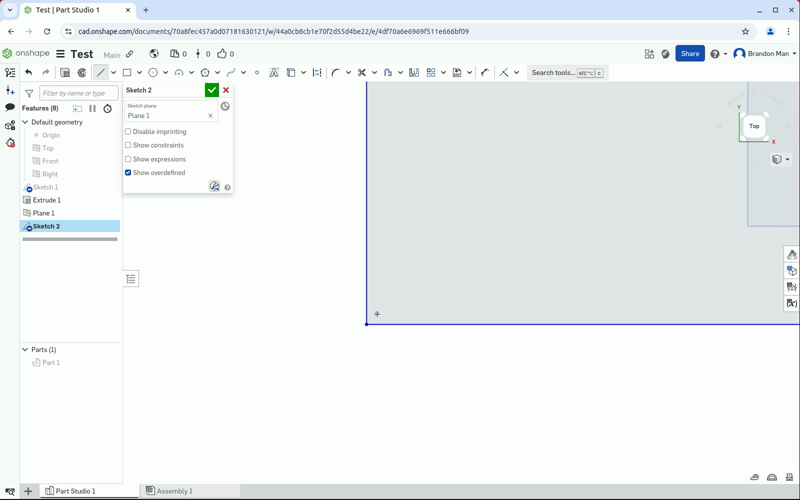
scroll(-6)
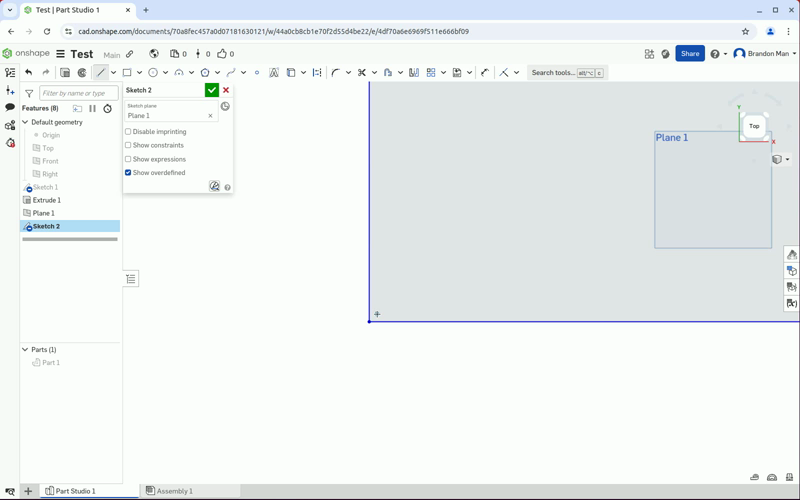
scroll(-6)
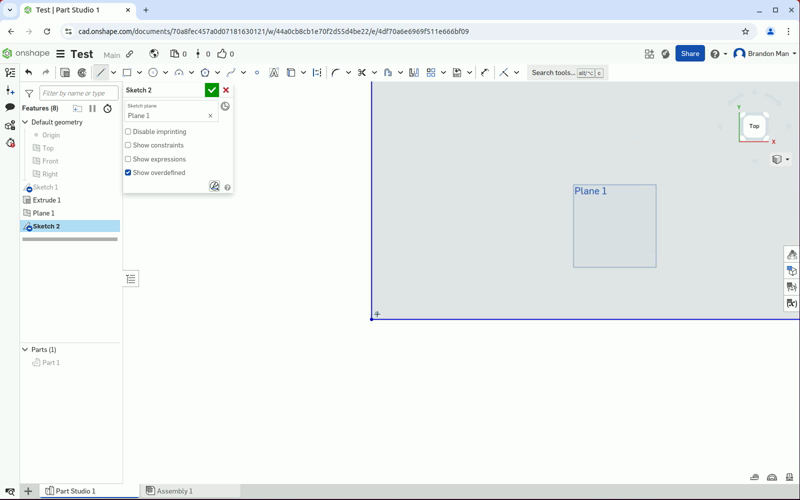
scroll(-6)
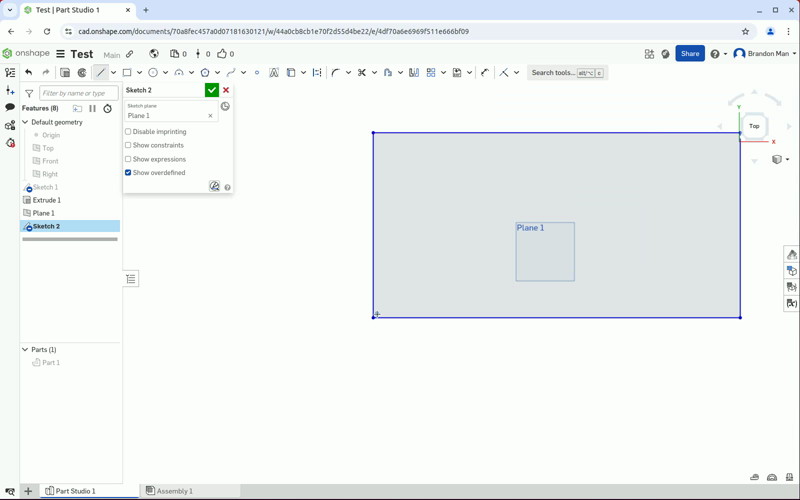
scroll(-6)
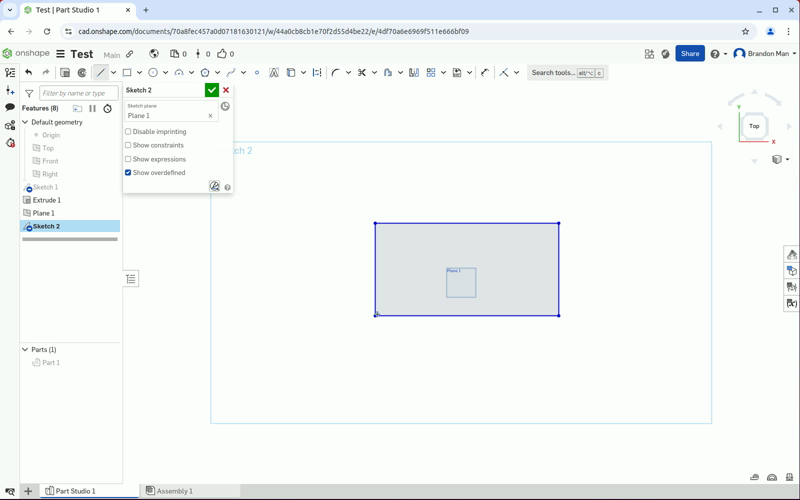
key_up(shift)
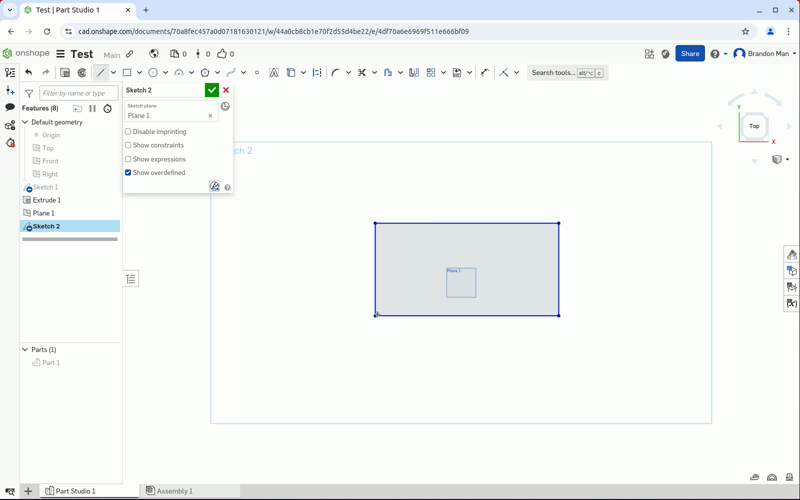
key_down(shift)
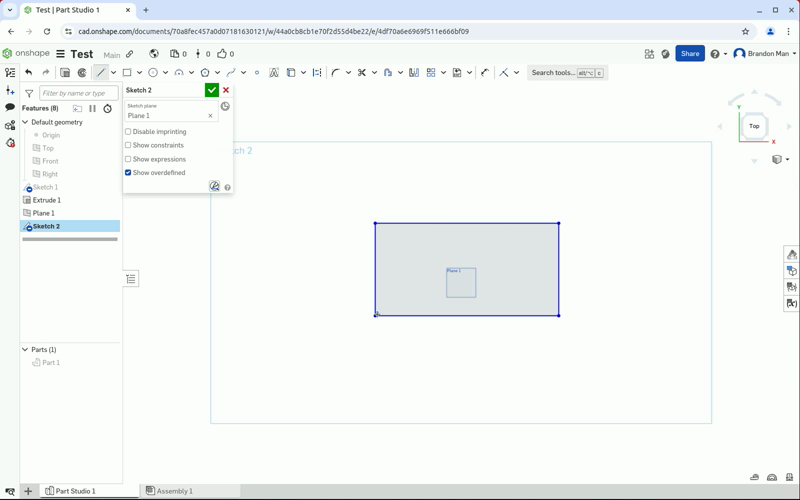
mouse_move(556, 313)
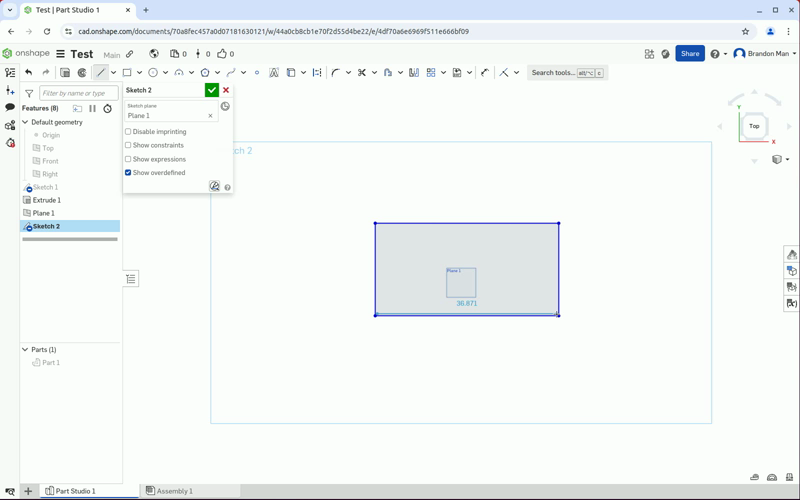
scroll(6)
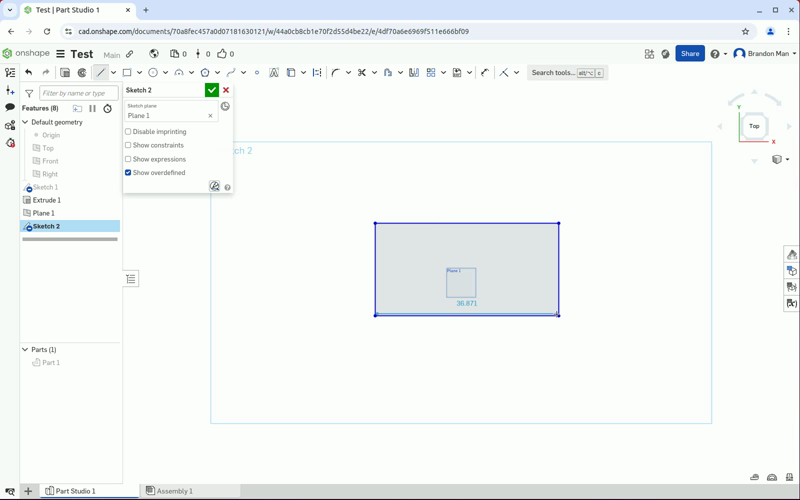
scroll(6)
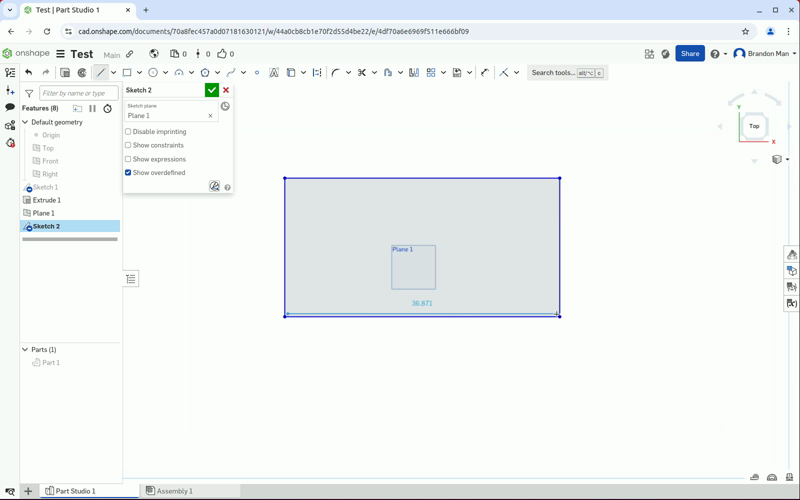
scroll(6)
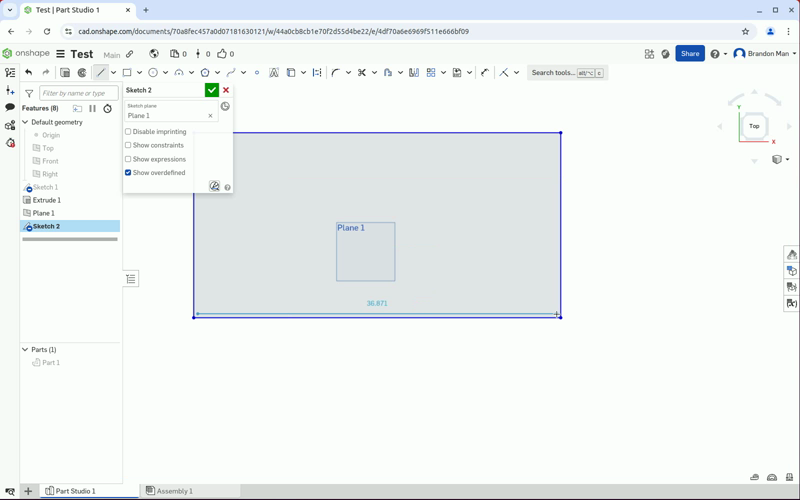
scroll(6)
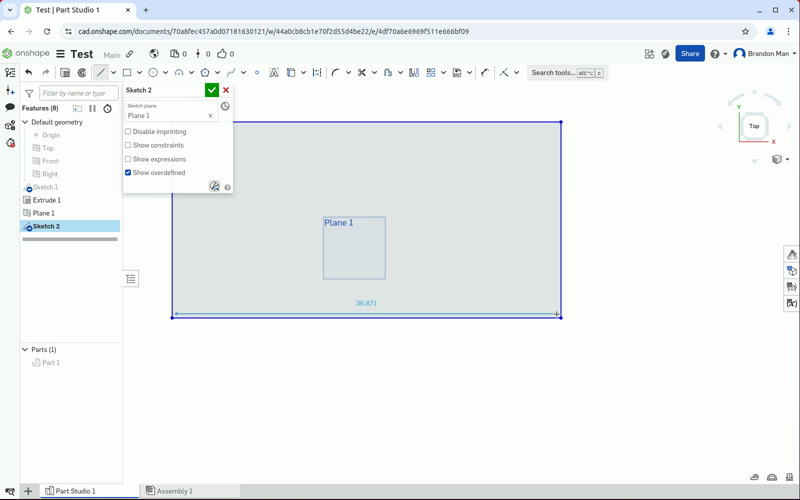
scroll(6)
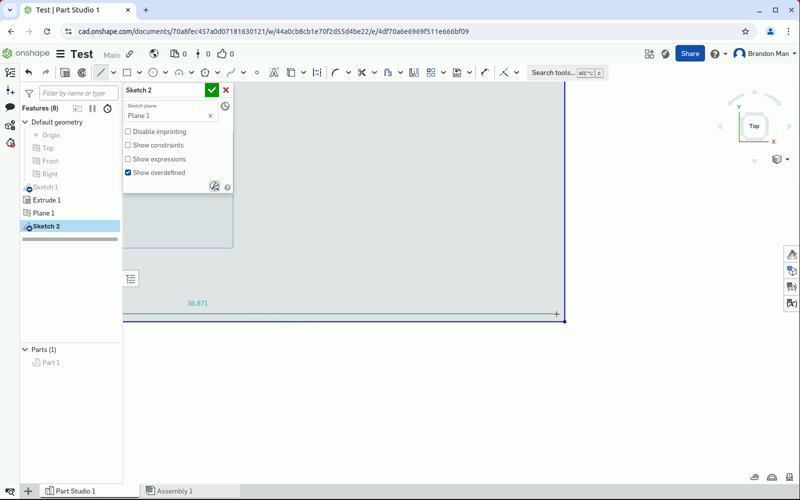
scroll(6)
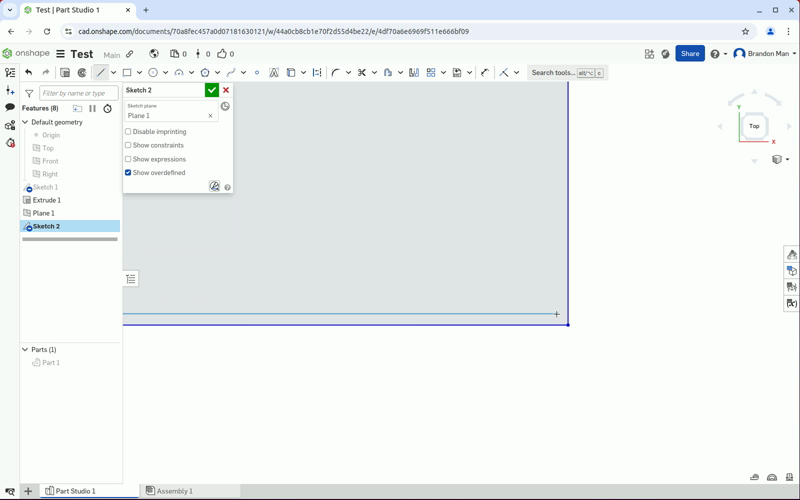
scroll(6)
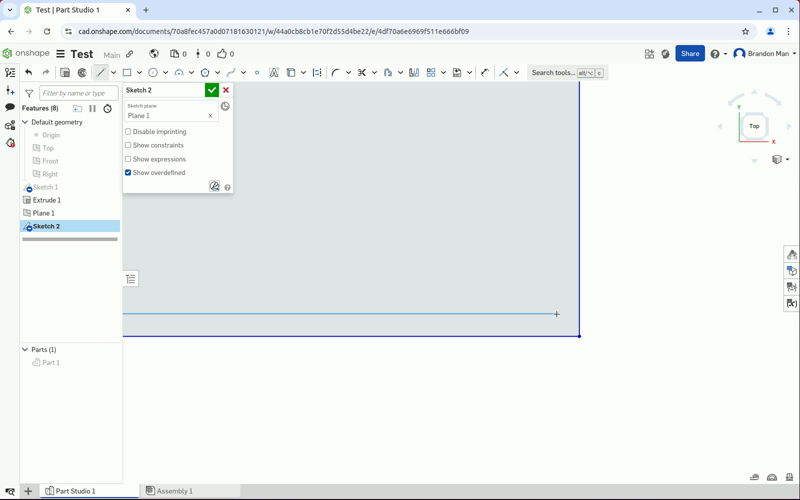
click(556, 313)
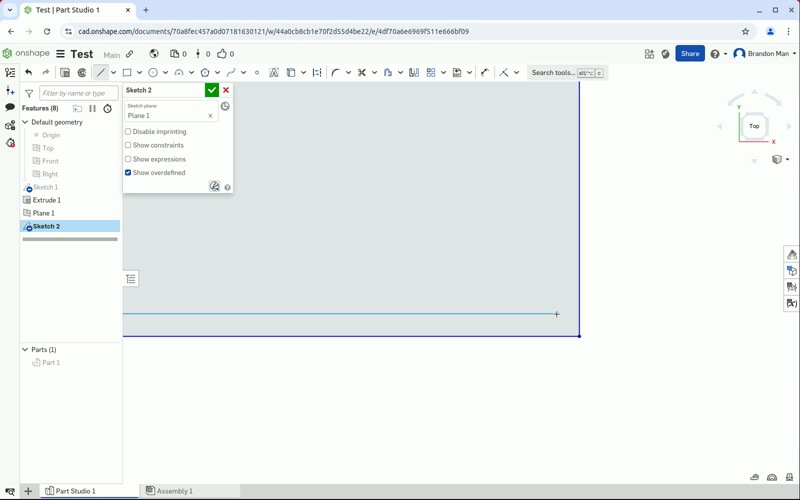
scroll(-6)
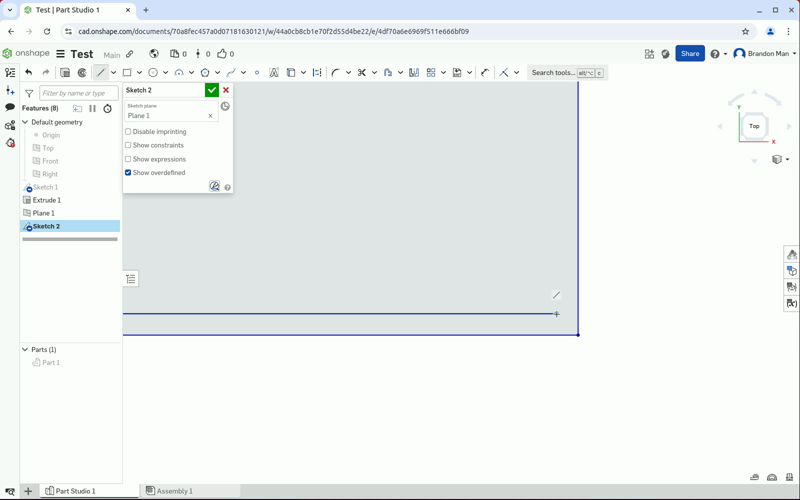
scroll(-6)
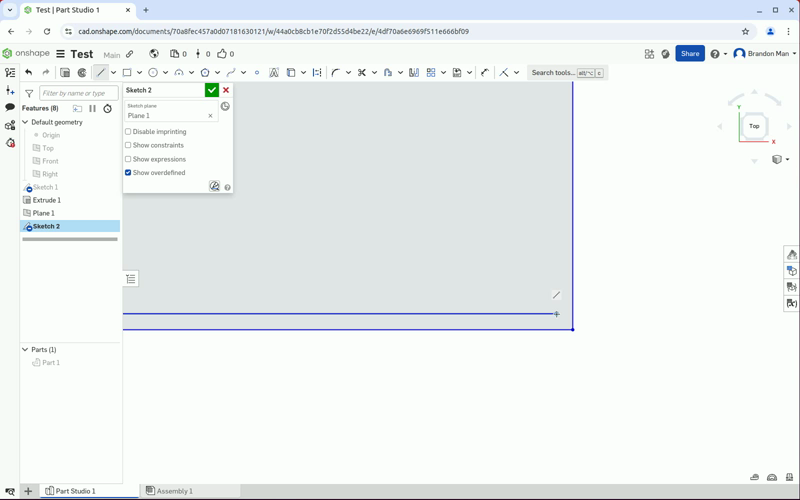
scroll(-6)
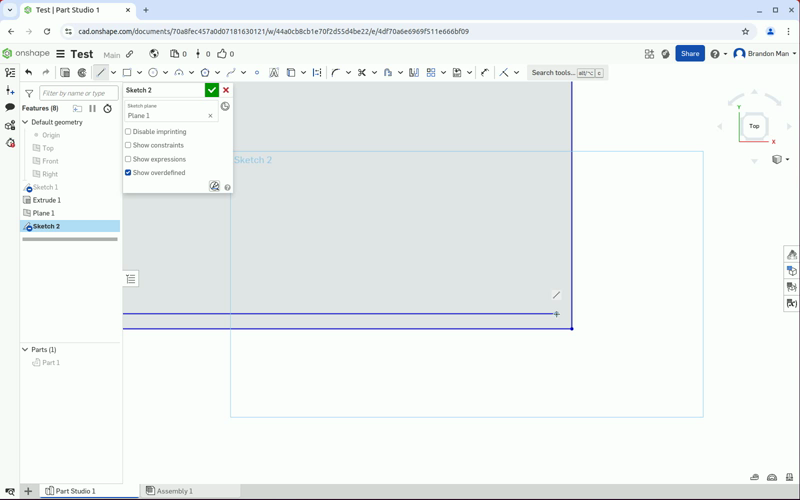
scroll(-6)
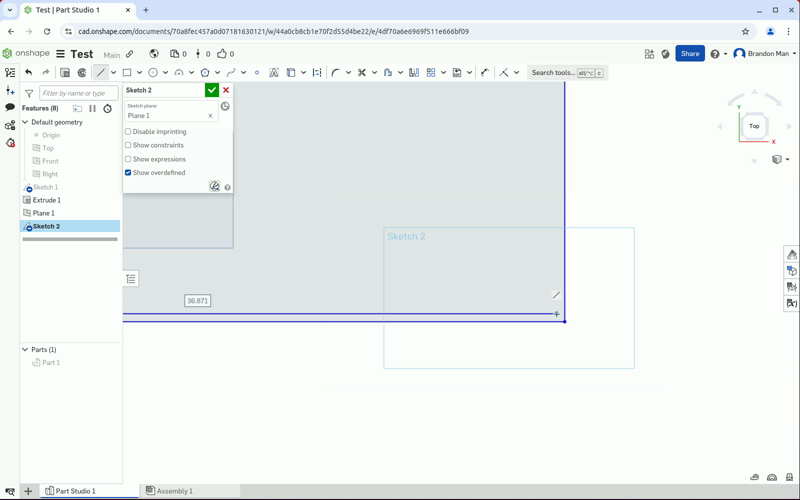
scroll(-6)
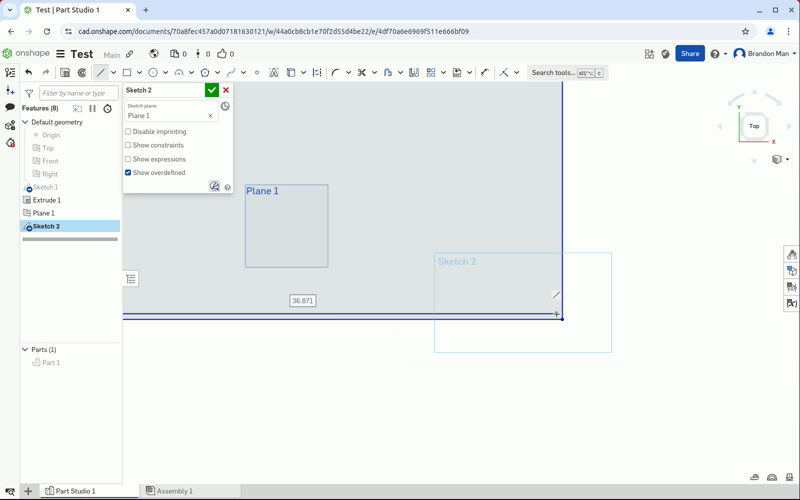
scroll(-6)
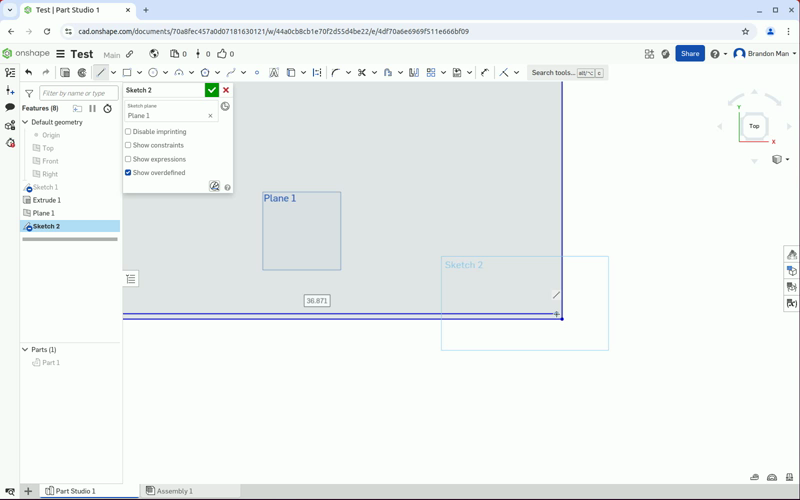
scroll(-6)
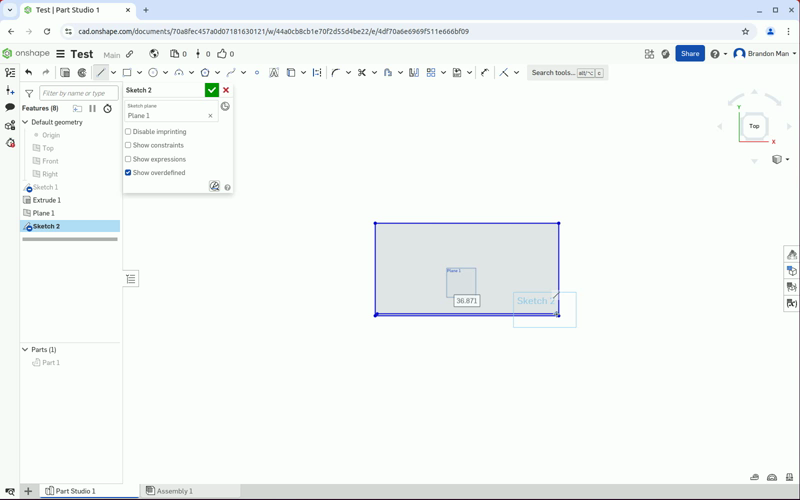
key_up(shift)
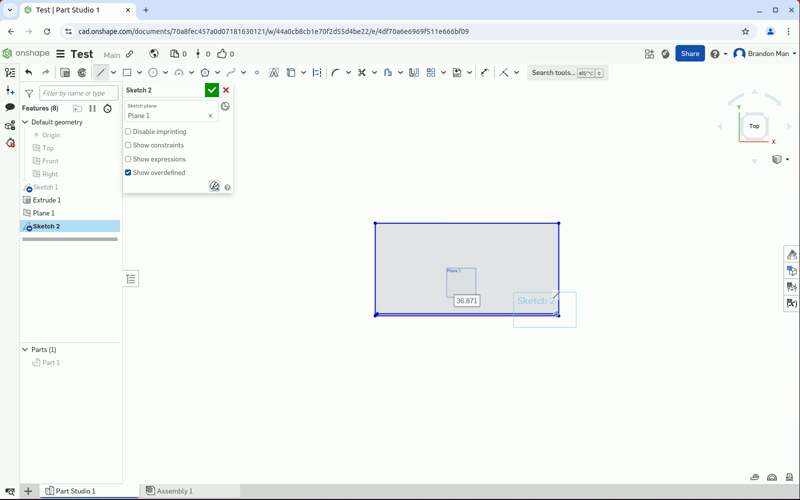
key_down(shift)
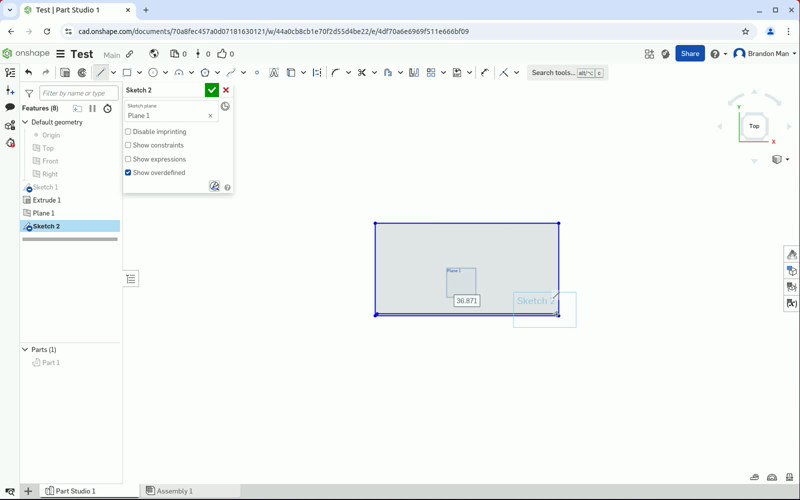
mouse_move(556, 225)
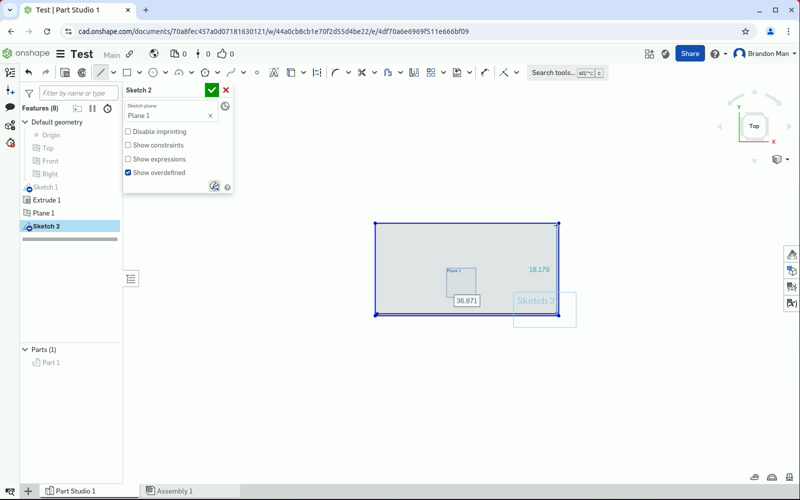
scroll(6)
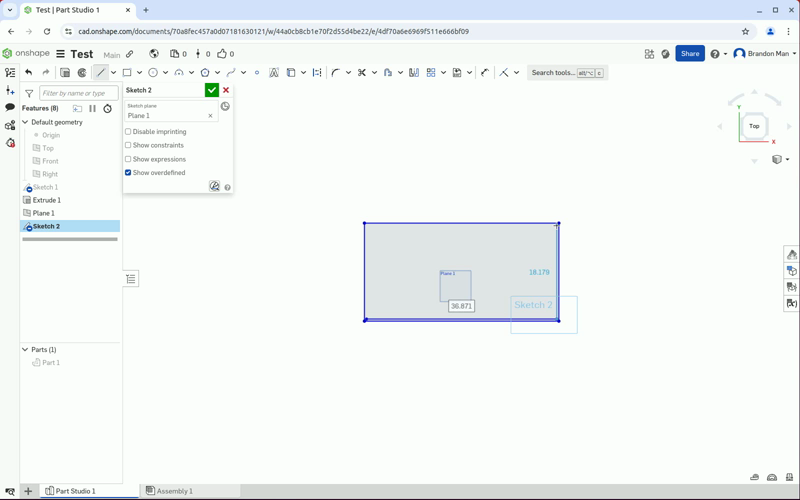
scroll(6)
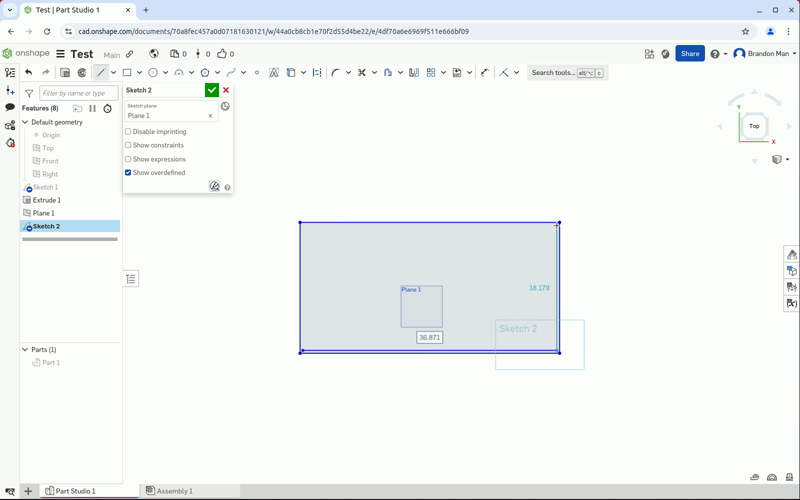
scroll(6)
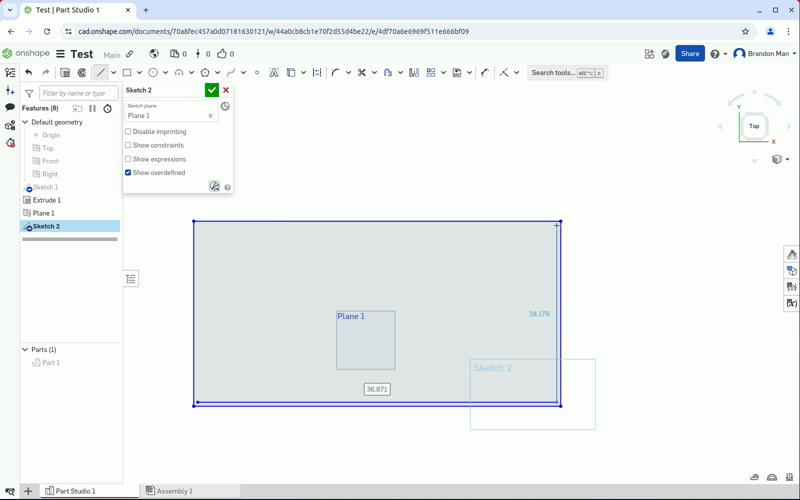
scroll(6)
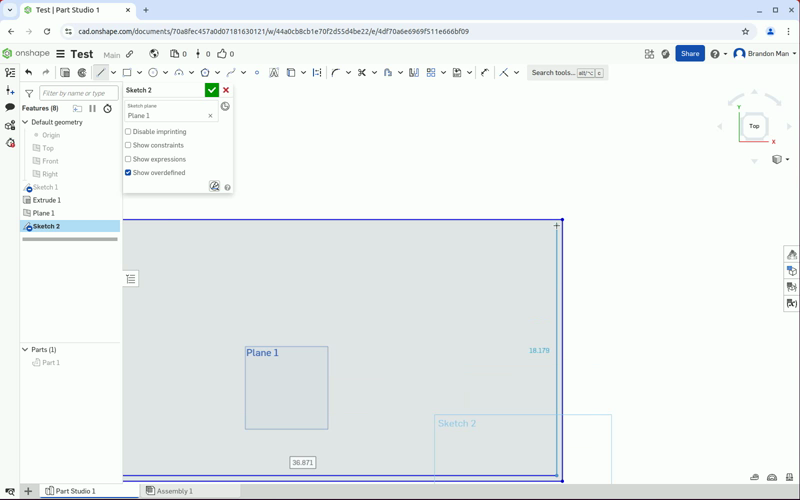
scroll(6)
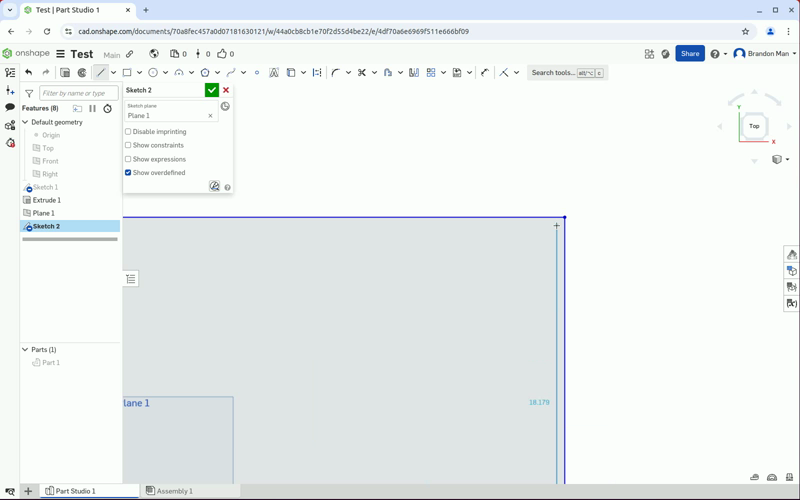
scroll(6)
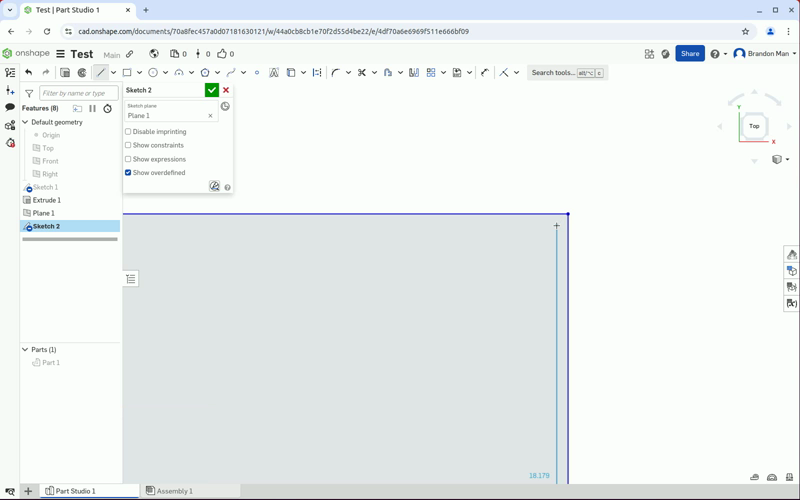
scroll(6)
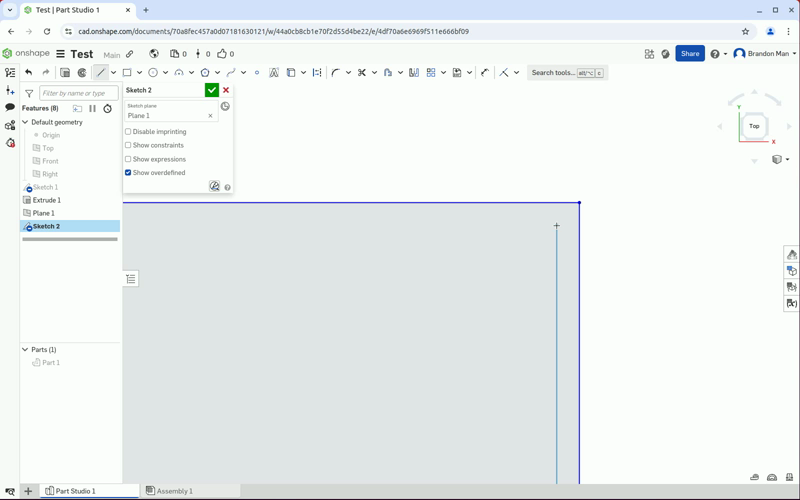
click(556, 225)
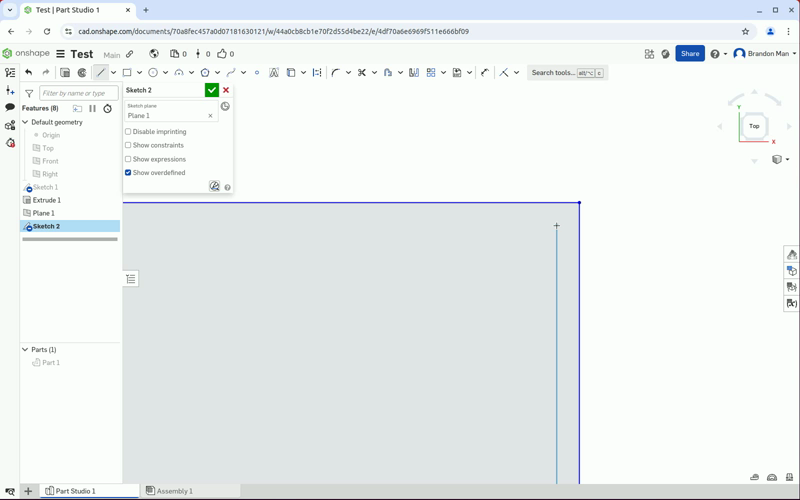
scroll(-6)
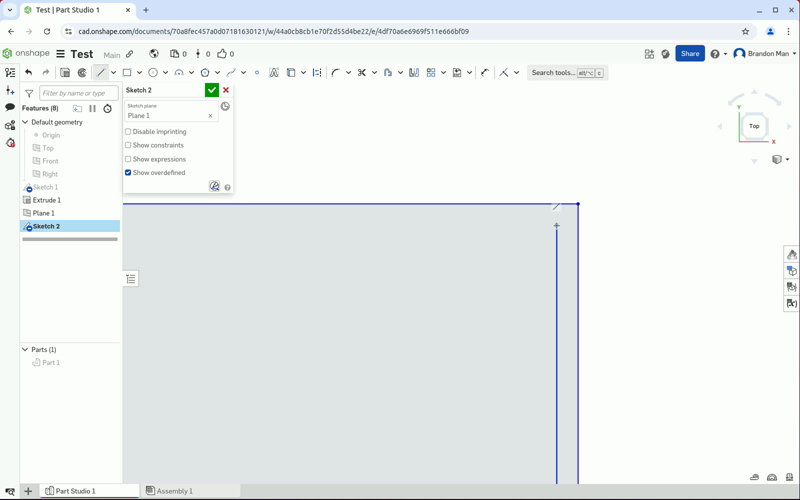
scroll(-6)
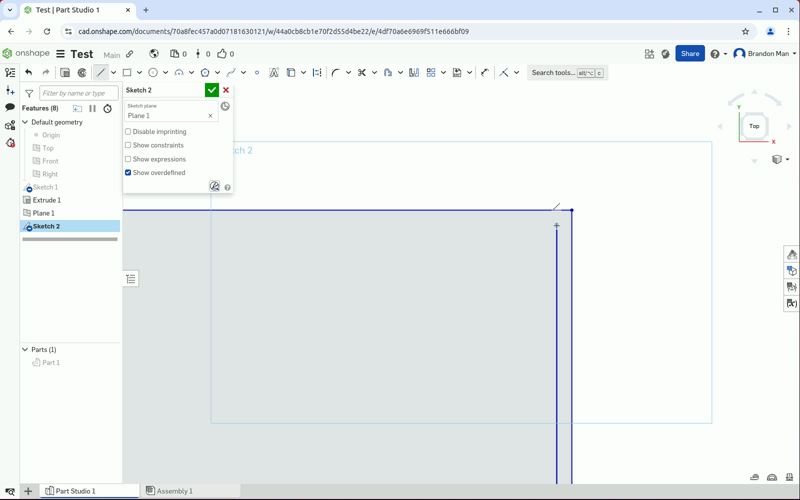
scroll(-6)
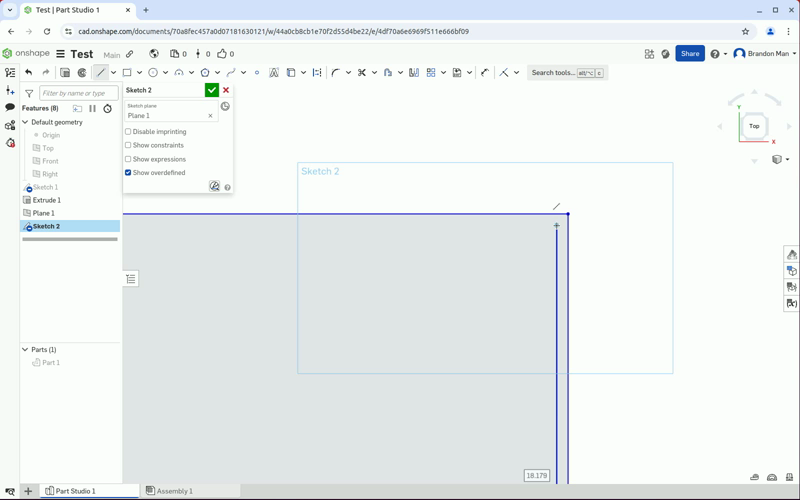
scroll(-6)
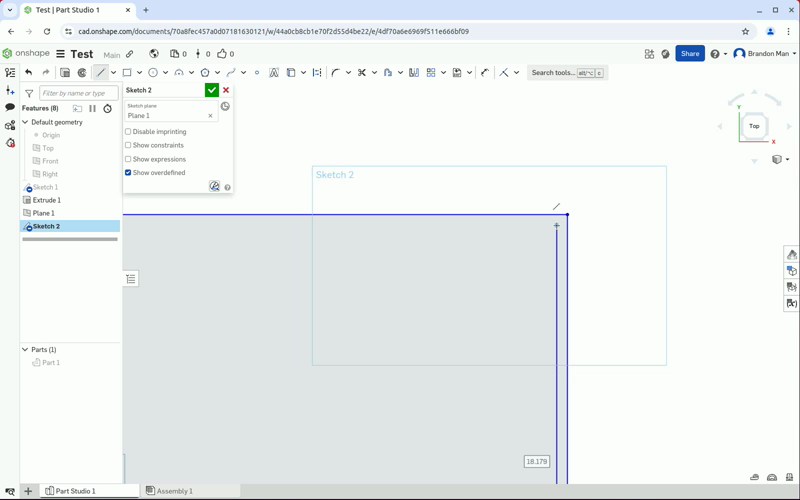
scroll(-6)
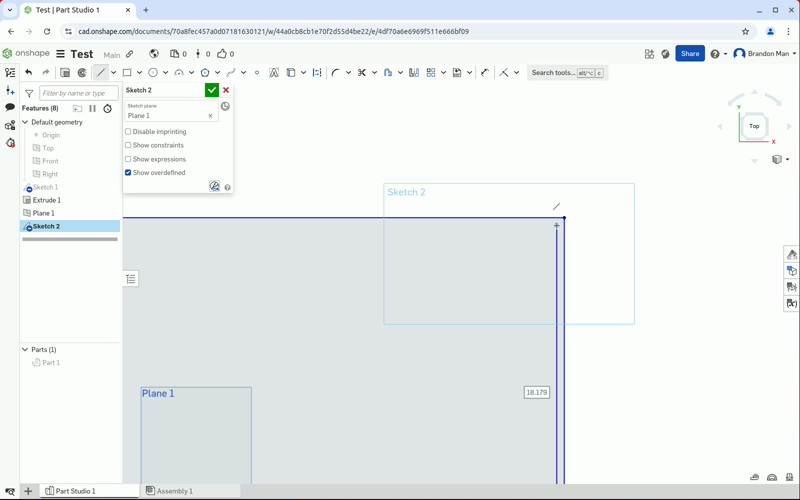
scroll(-6)
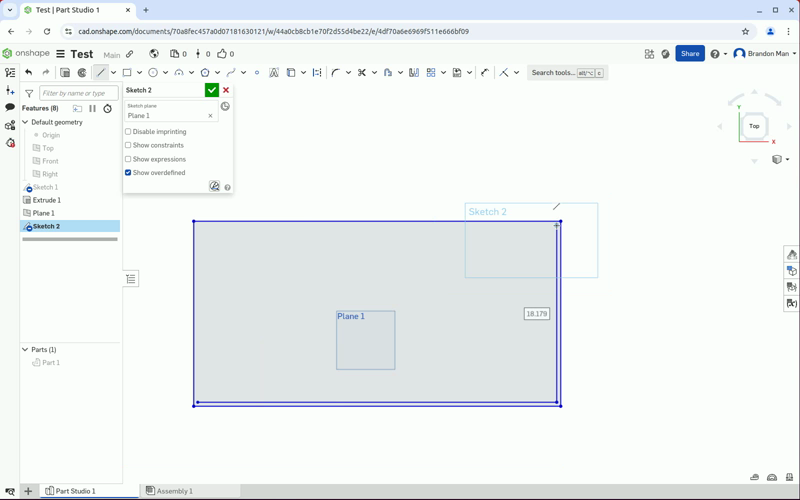
scroll(-6)
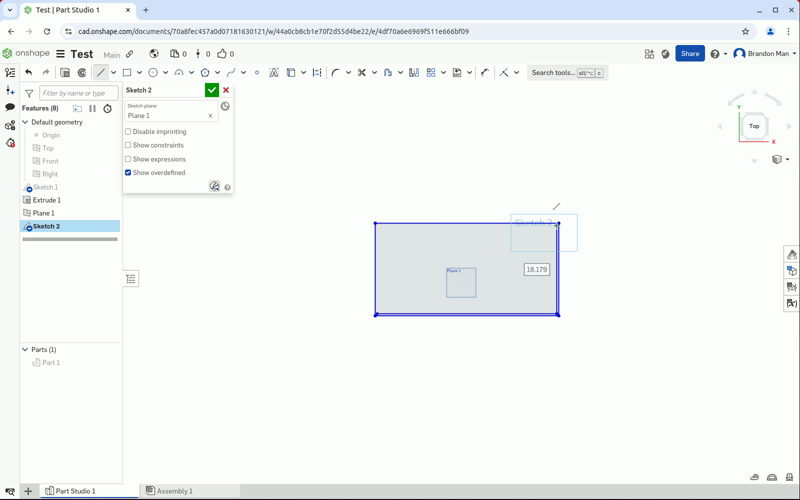
key_up(shift)
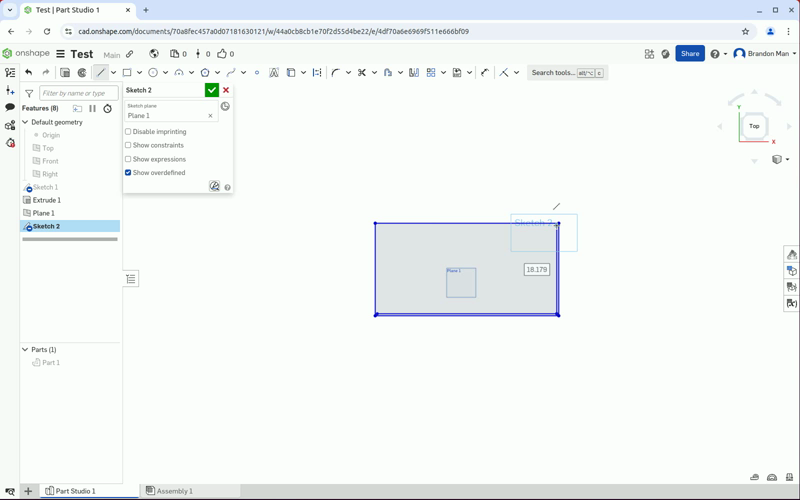
key_down(shift)
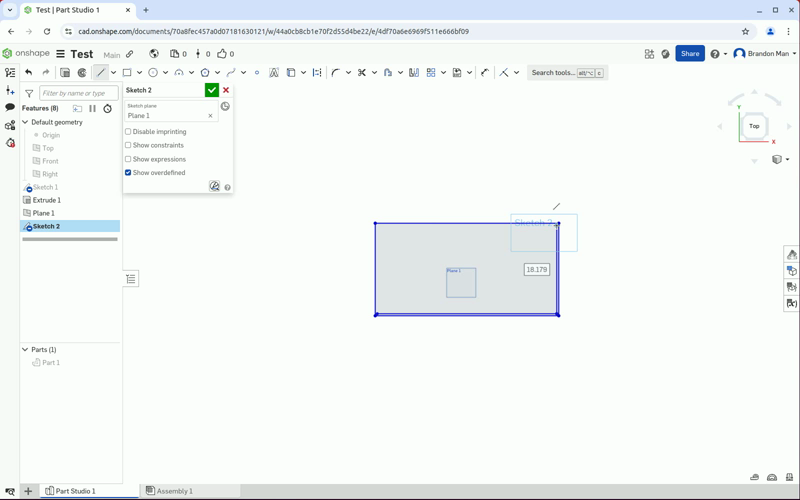
mouse_move(377, 225)
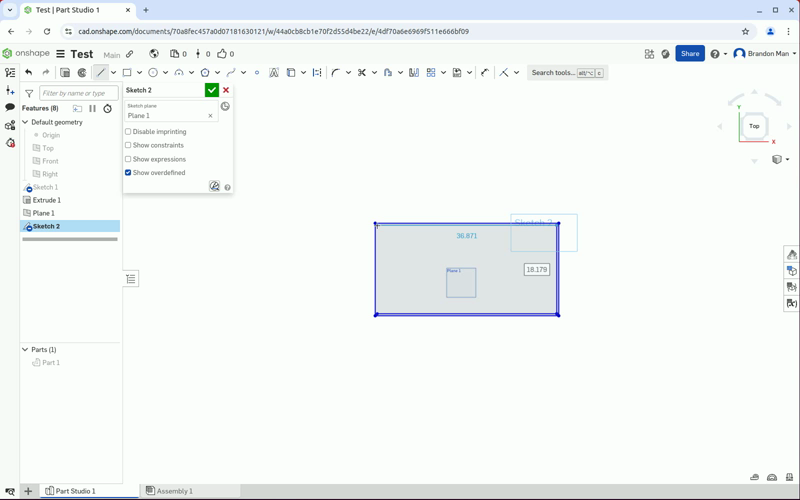
scroll(6)
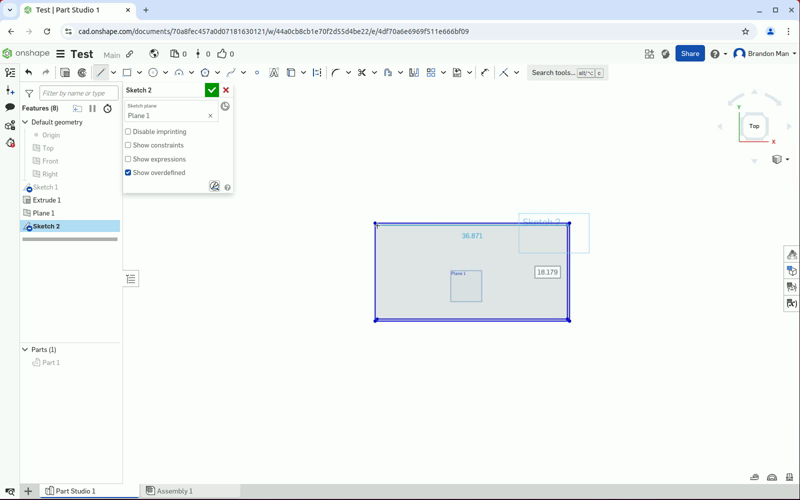
scroll(6)
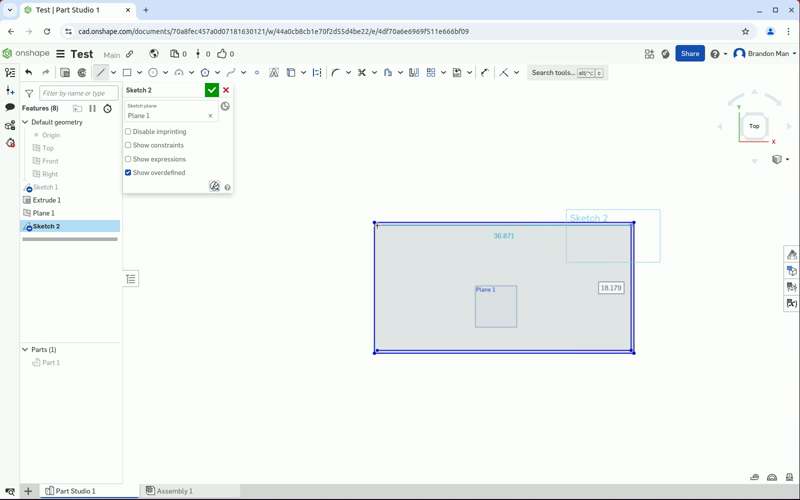
scroll(6)
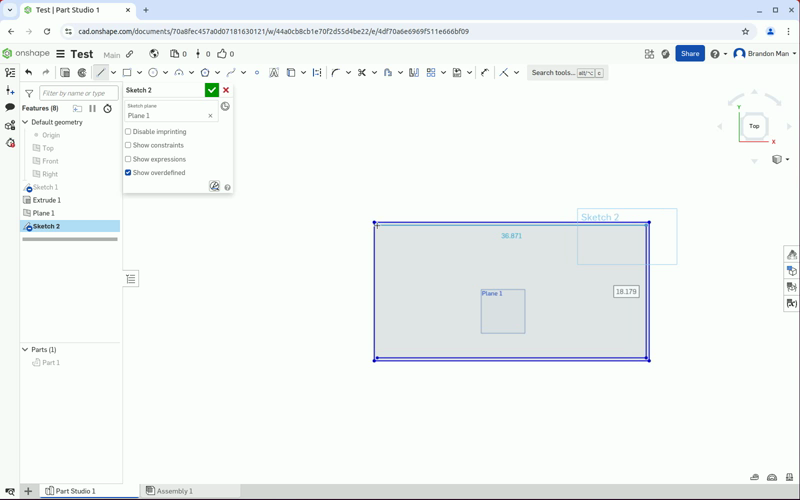
scroll(6)
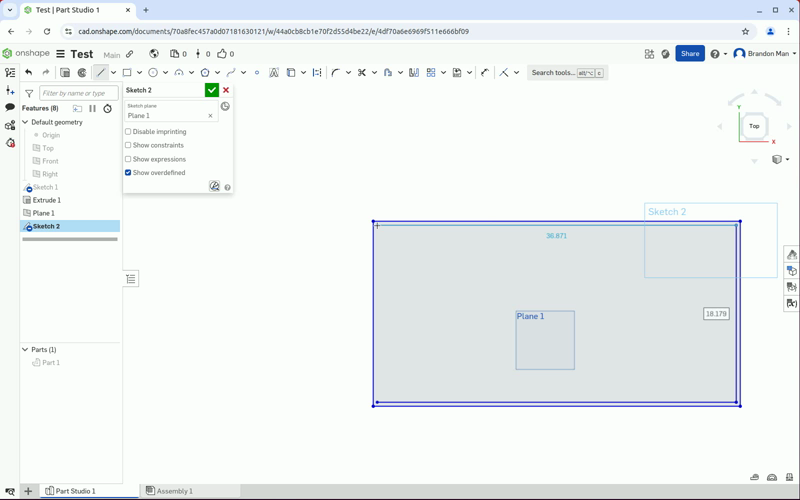
scroll(6)
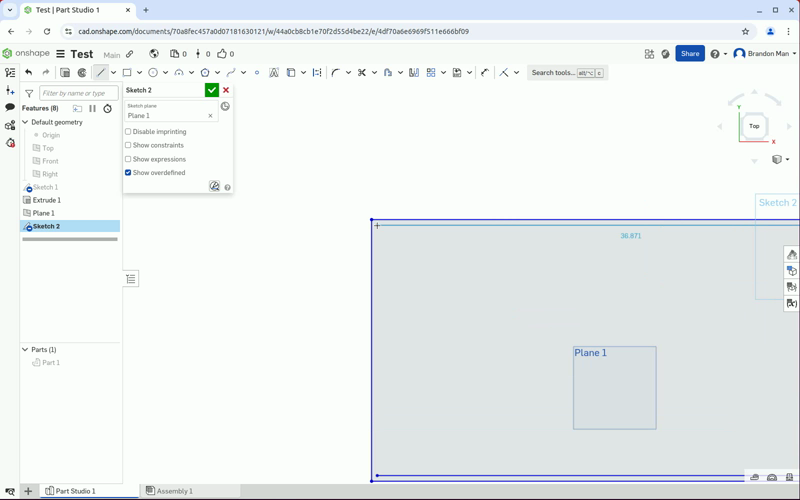
scroll(6)
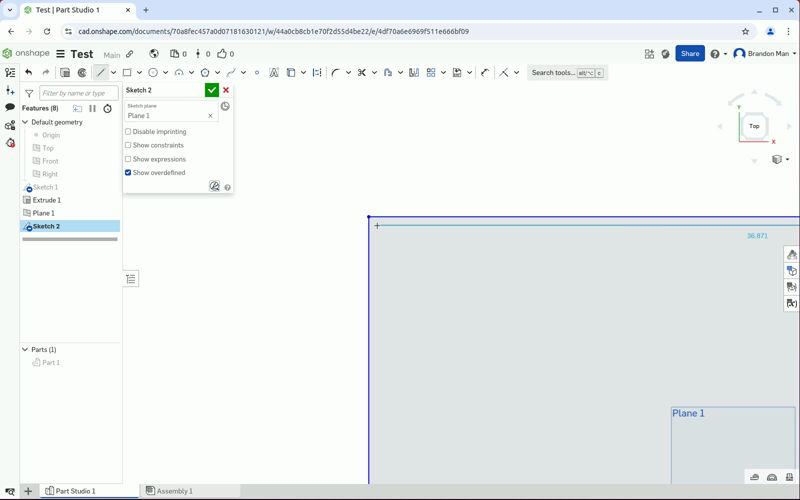
scroll(6)
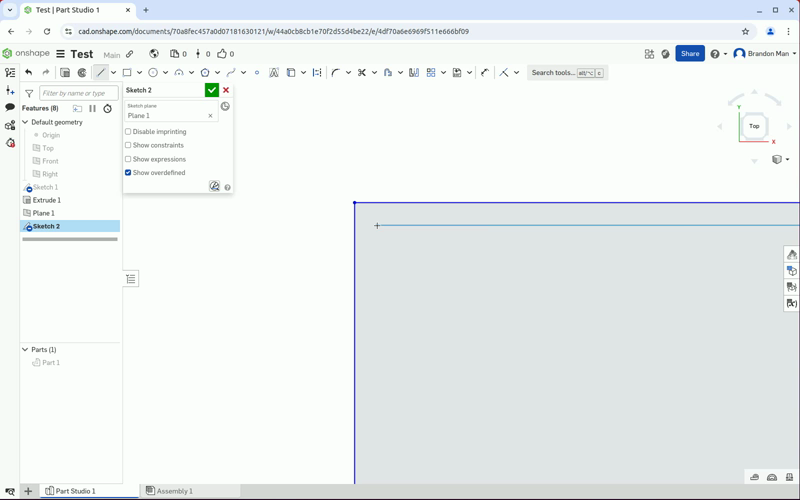
click(377, 225)
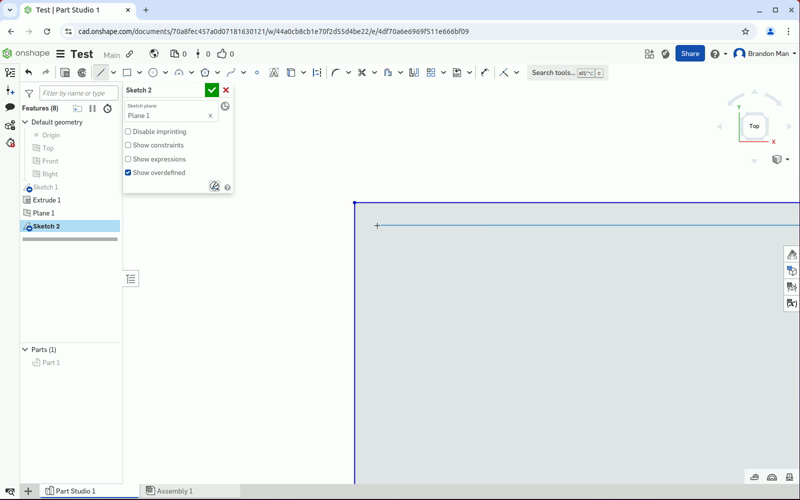
scroll(-6)
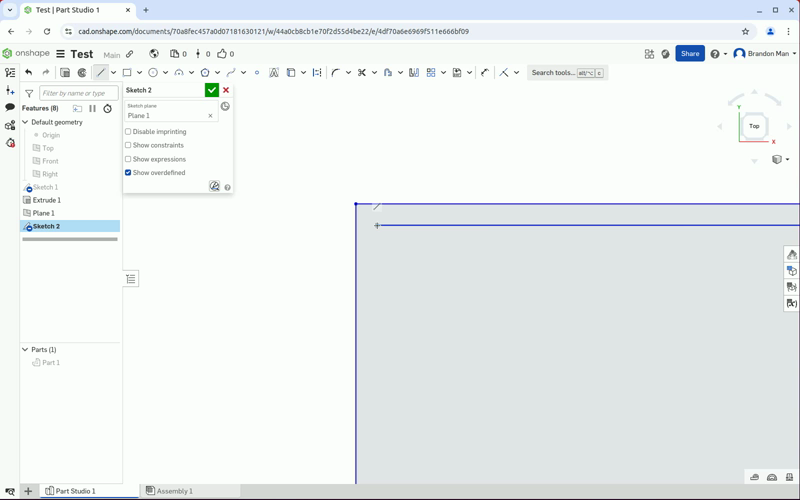
scroll(-6)
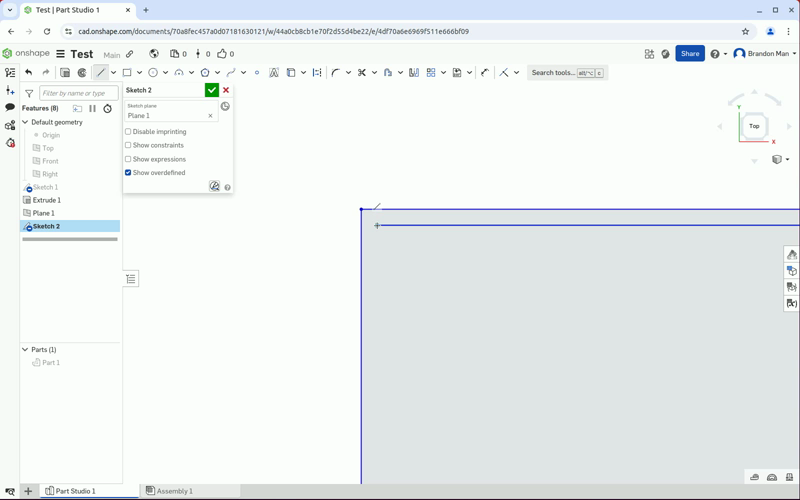
scroll(-6)
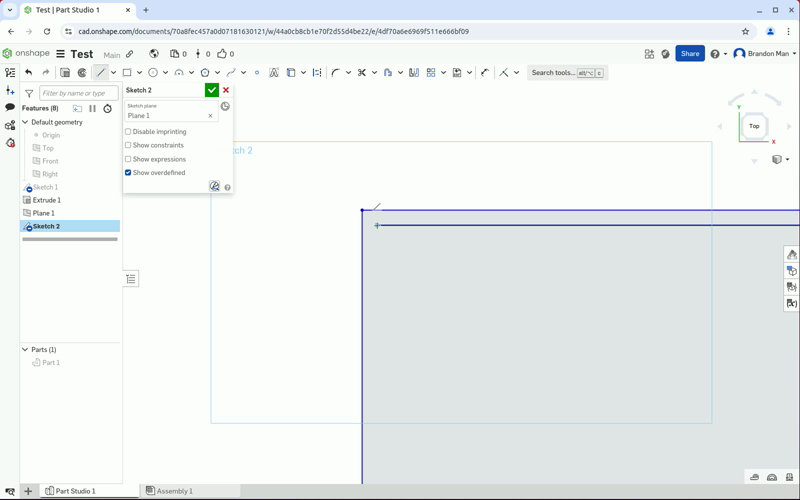
scroll(-6)
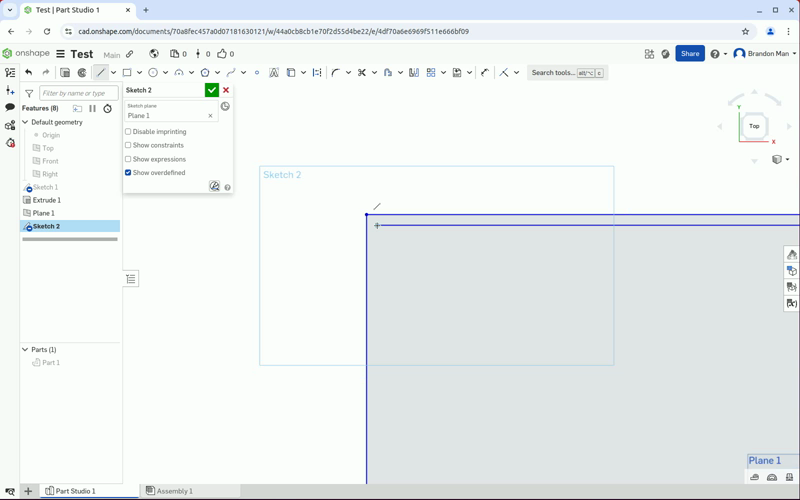
scroll(-6)
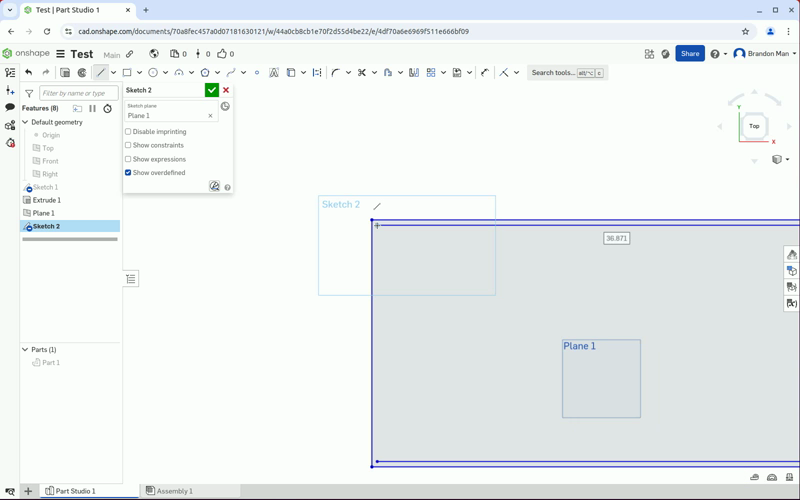
scroll(-6)
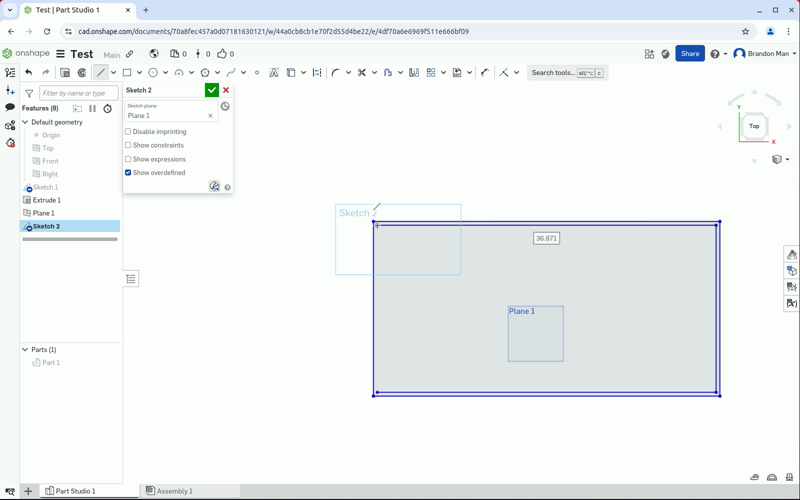
scroll(-6)
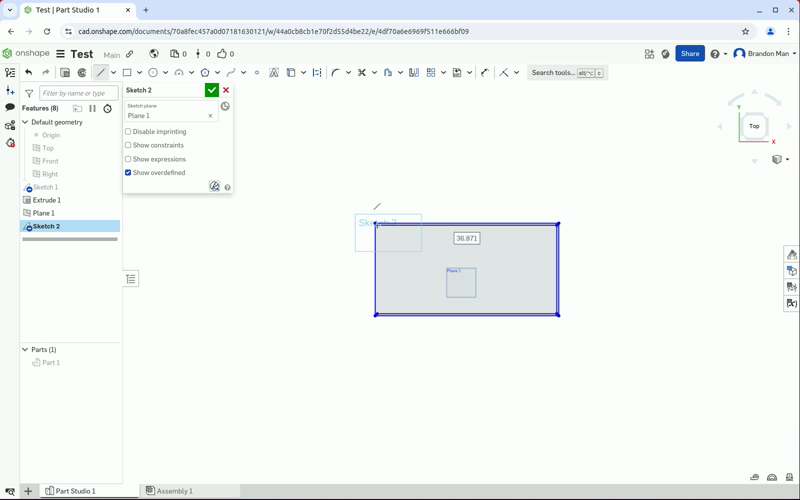
key_up(shift)
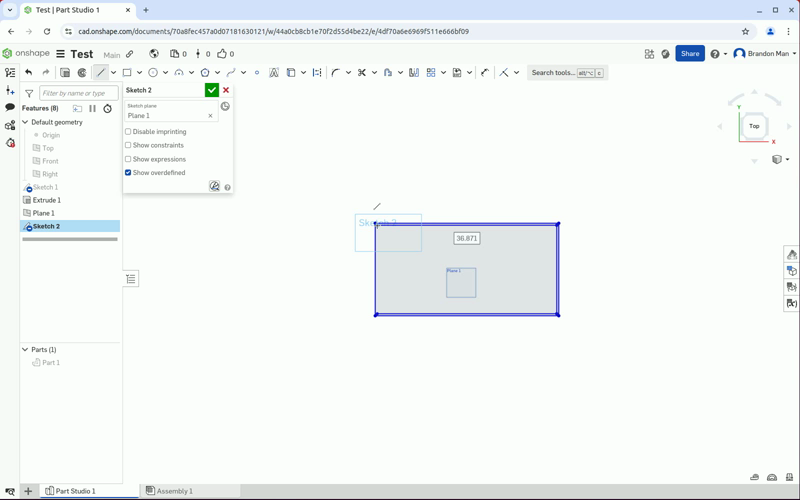
key_down(shift)
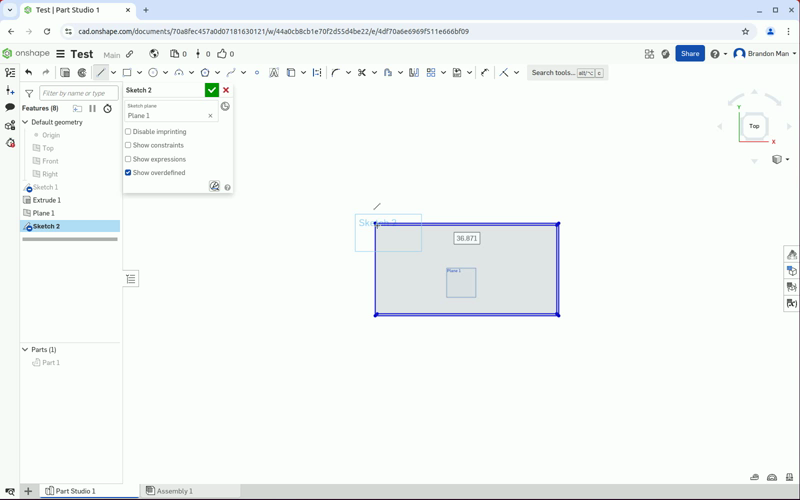
mouse_move(377, 313)
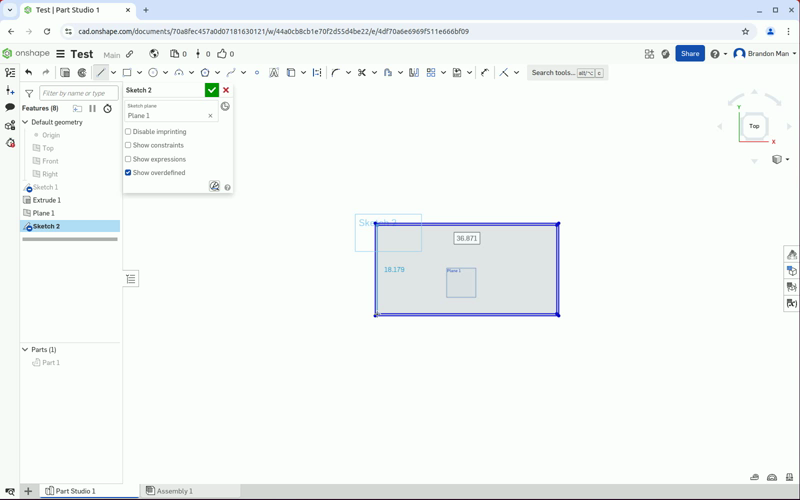
scroll(6)
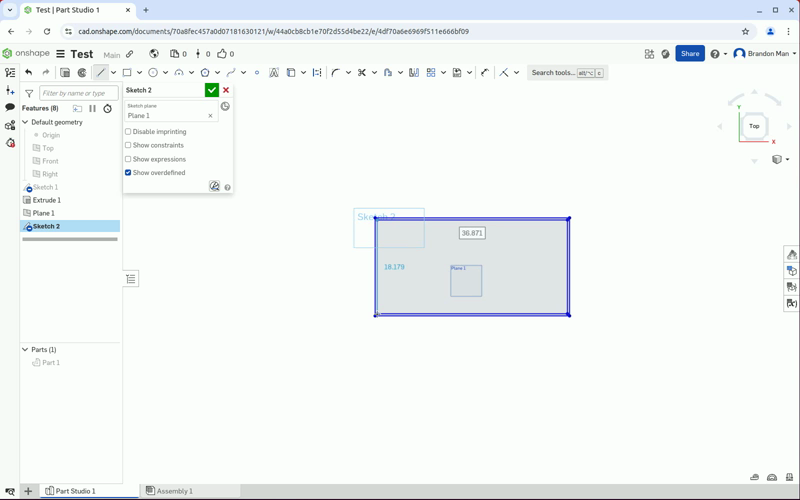
scroll(6)
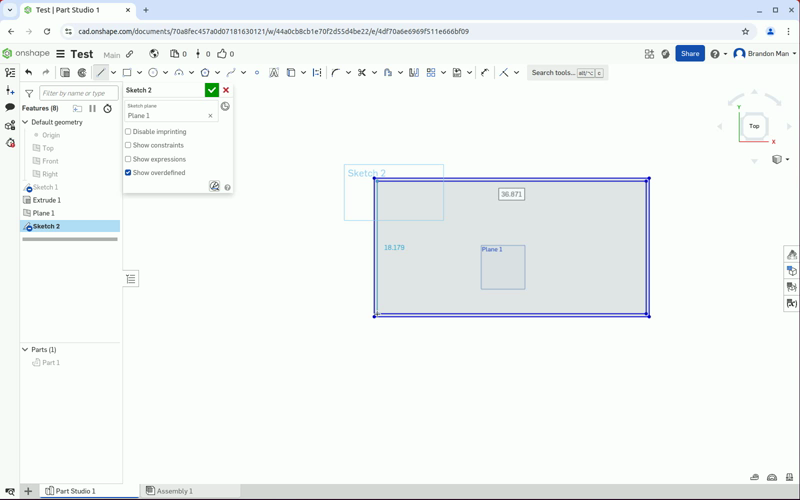
scroll(6)
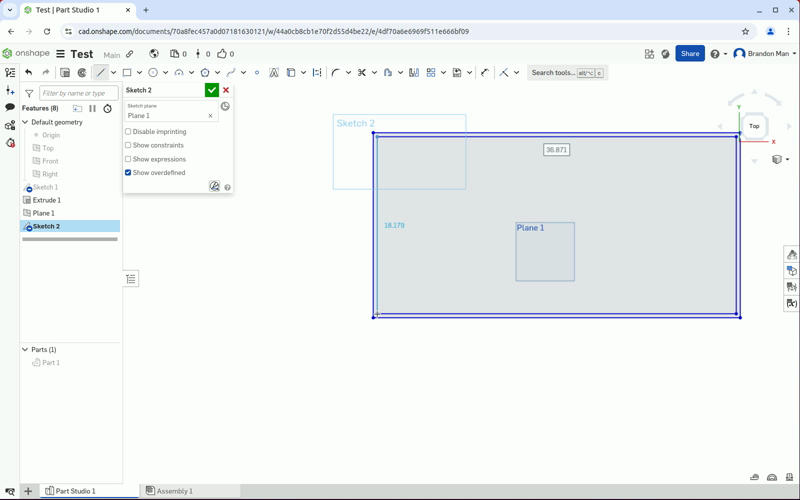
scroll(6)
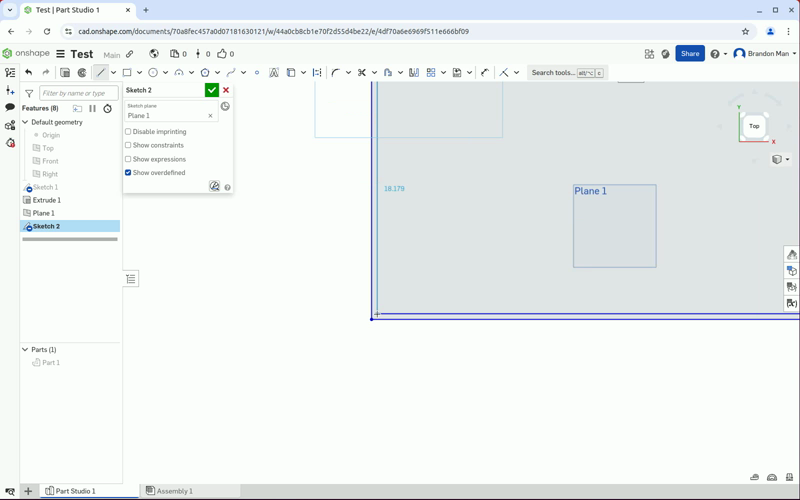
scroll(6)
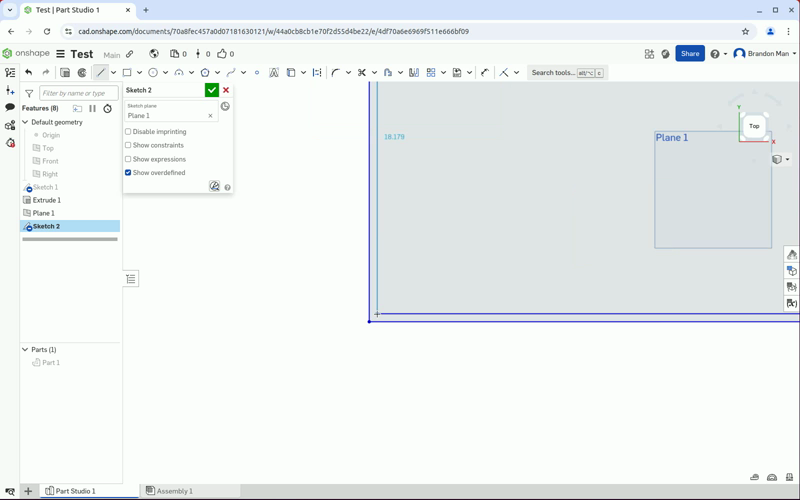
scroll(6)
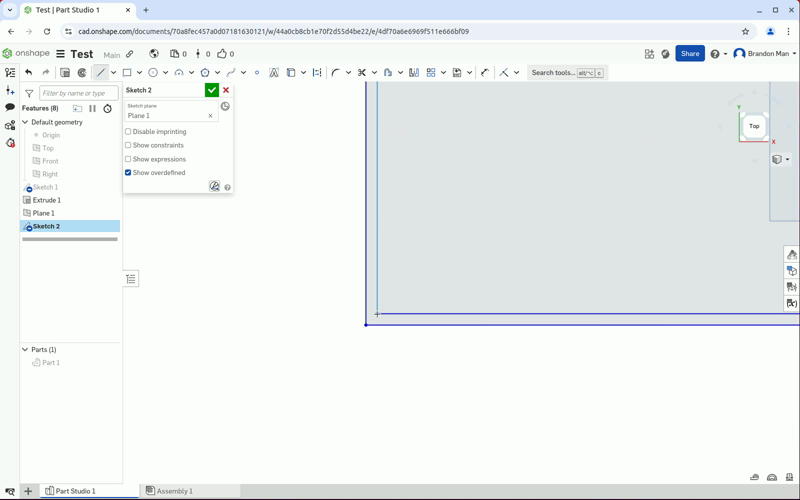
scroll(6)
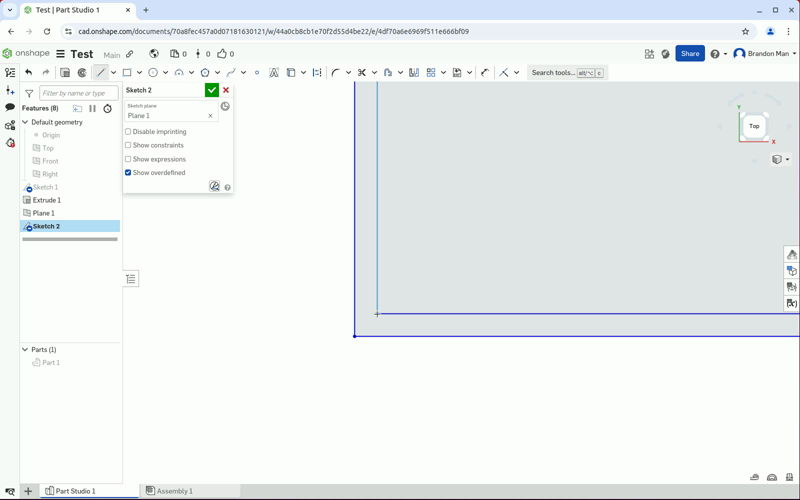
key_up(shift)
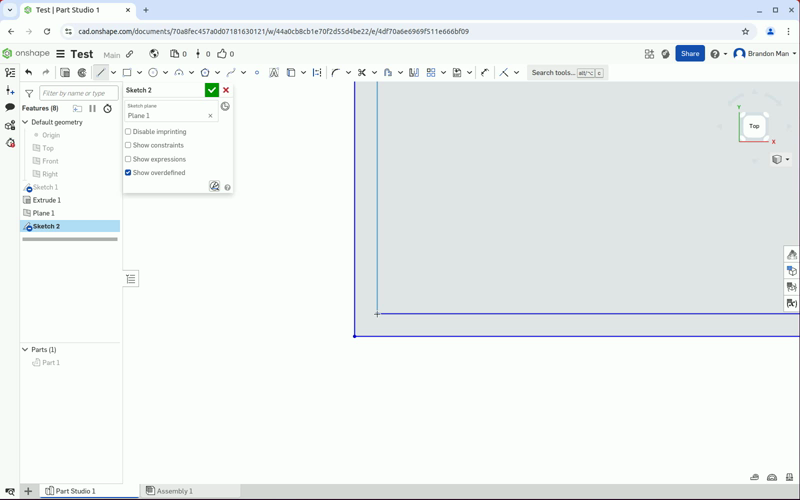
click(377, 313)
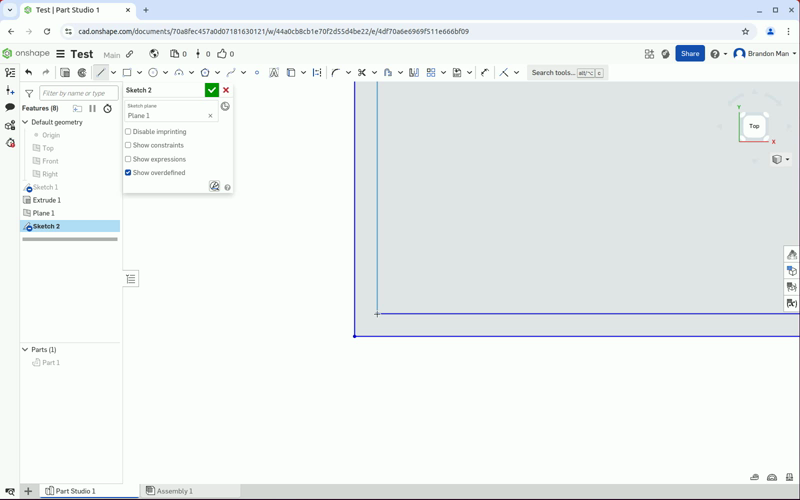
scroll(-6)
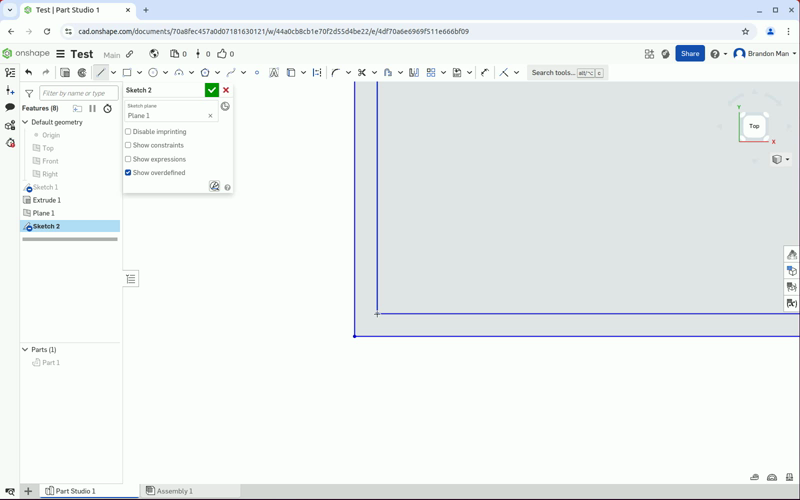
scroll(-6)
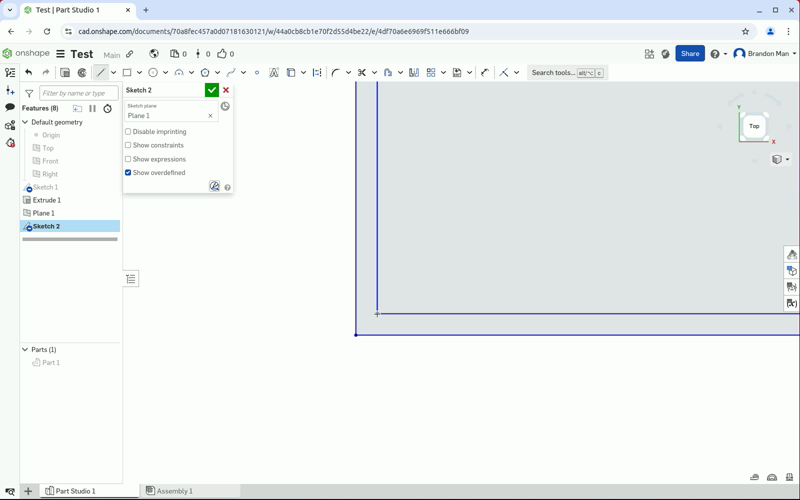
scroll(-6)
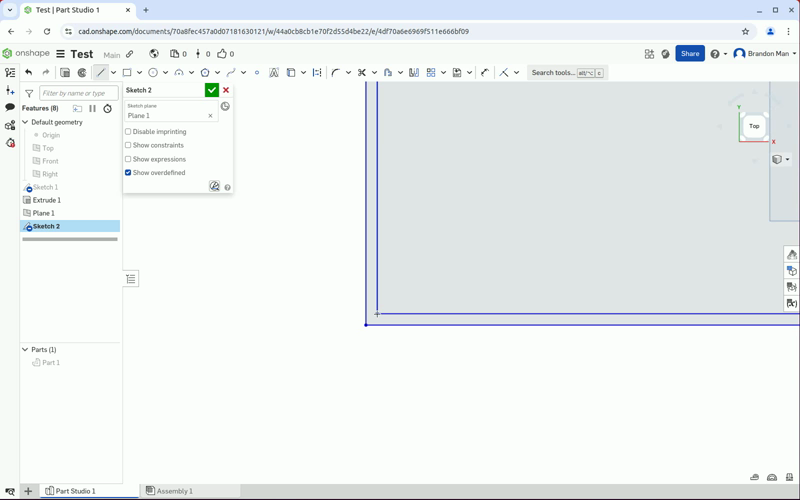
scroll(-6)
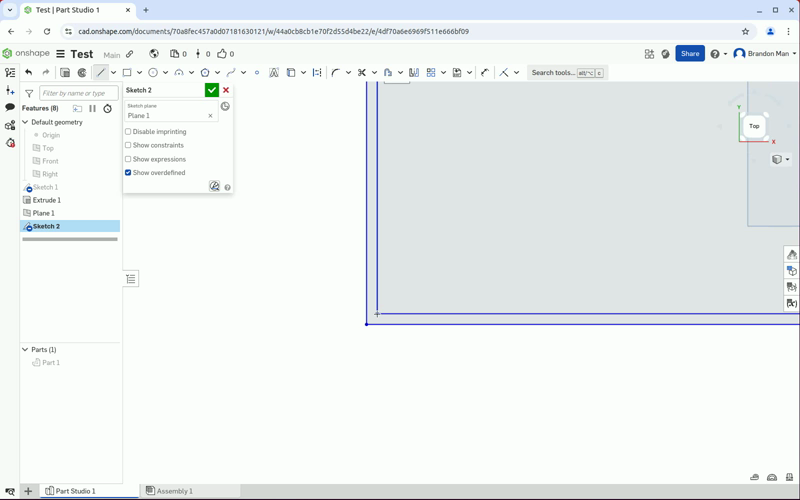
scroll(-6)
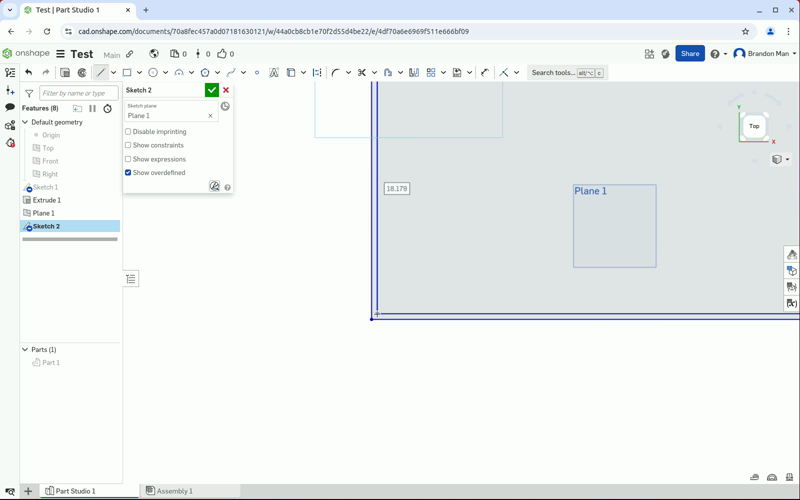
scroll(-6)
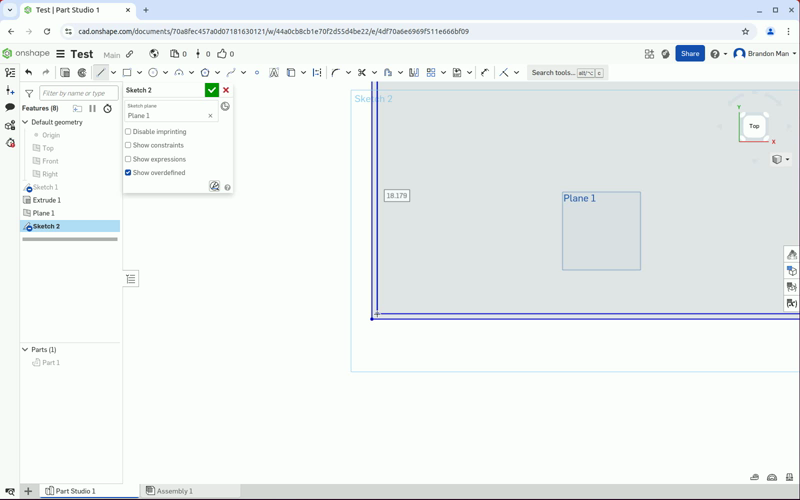
scroll(-6)
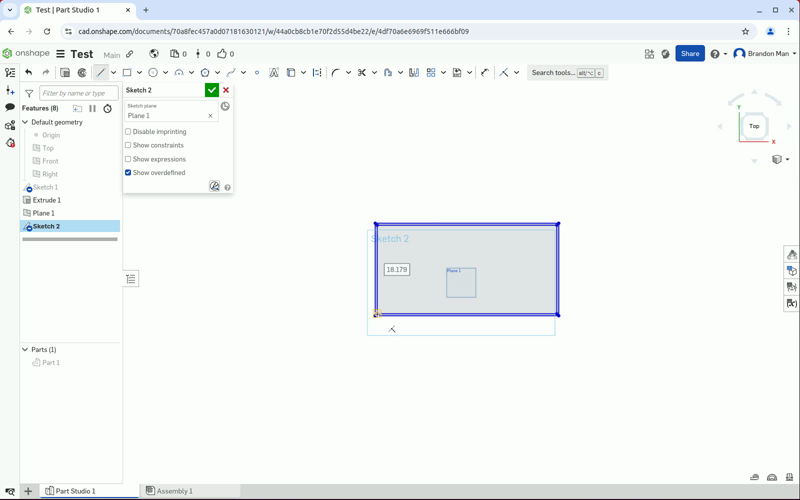
key(esc)
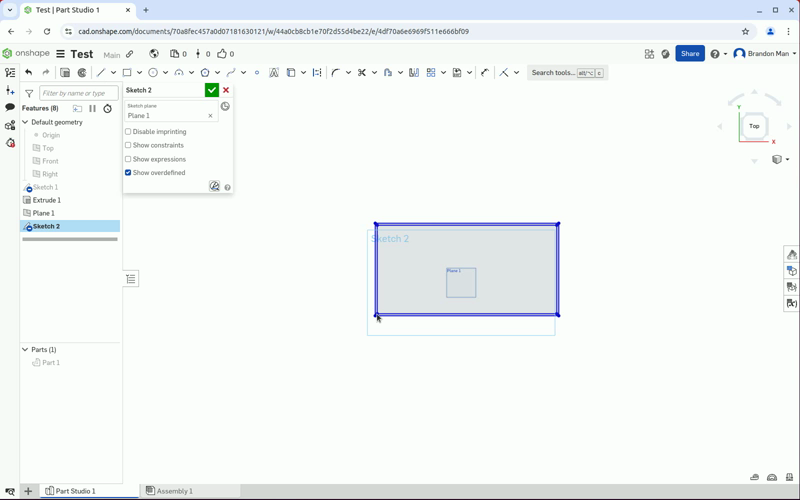
mouse_move(557, 230)
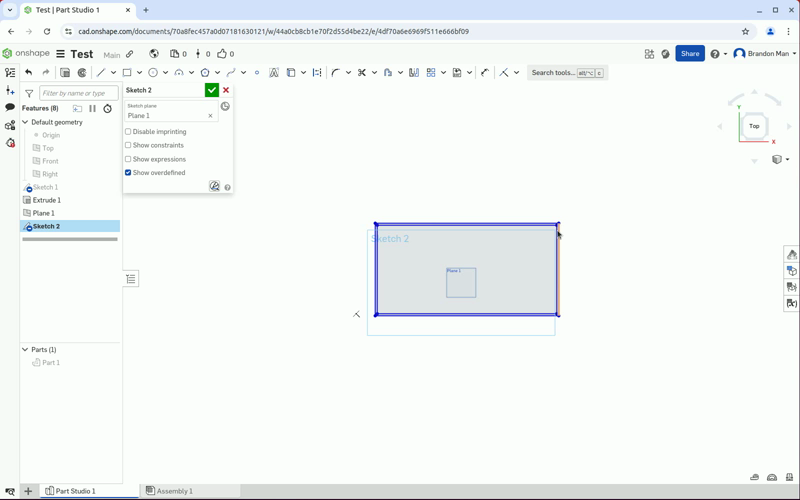
scroll(6)
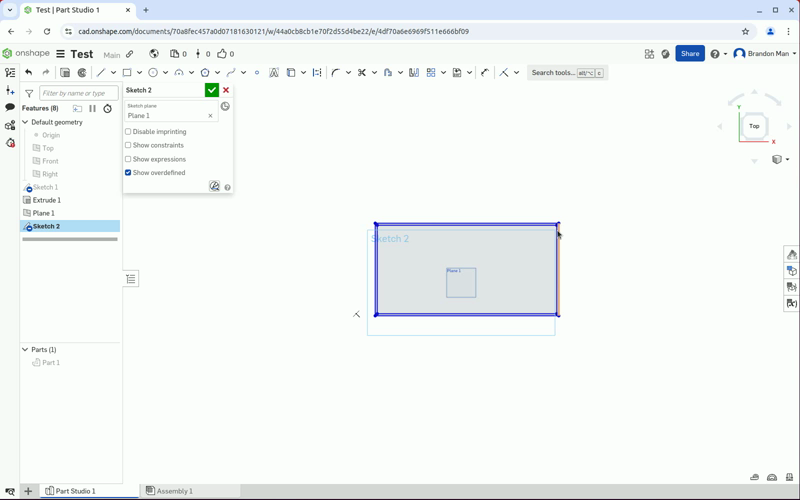
scroll(6)
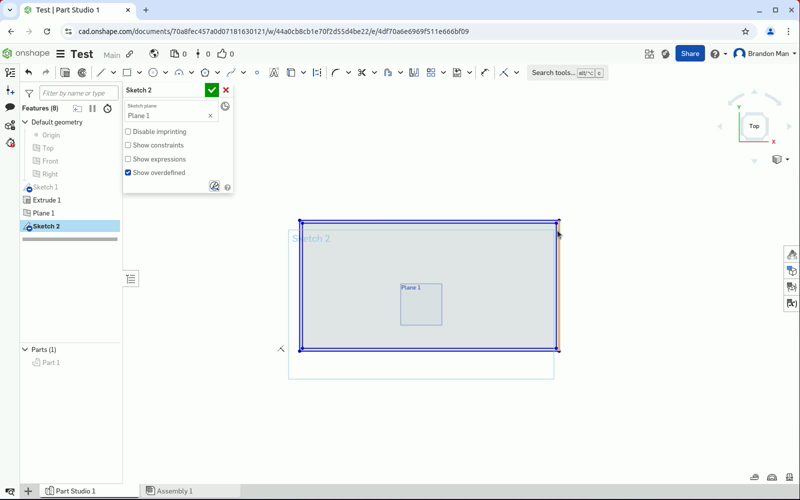
scroll(6)
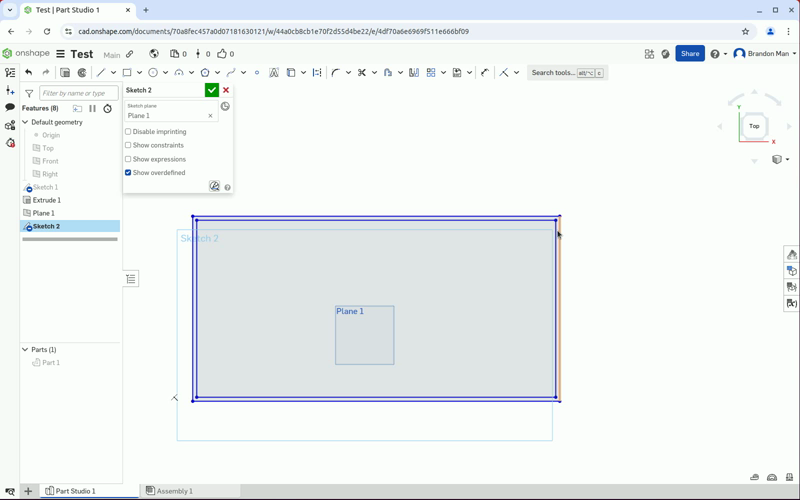
scroll(6)
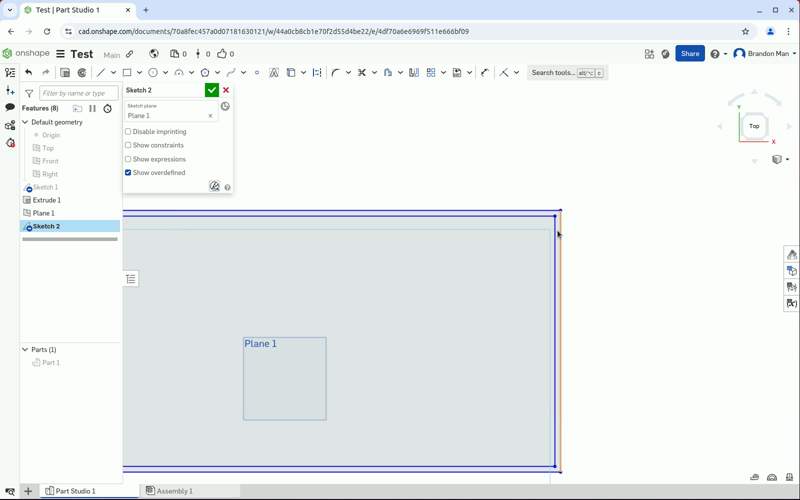
scroll(6)
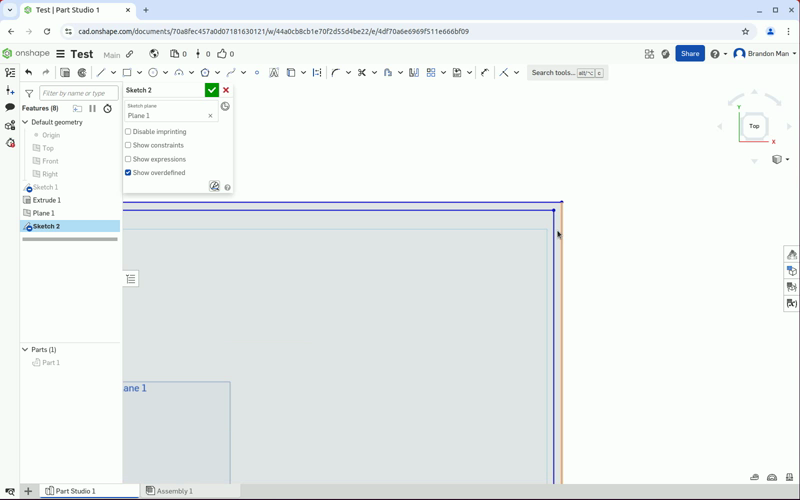
scroll(6)
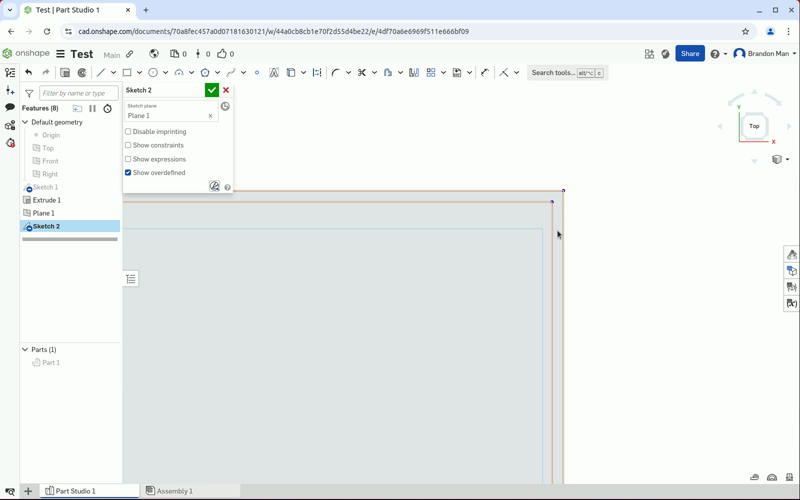
scroll(6)
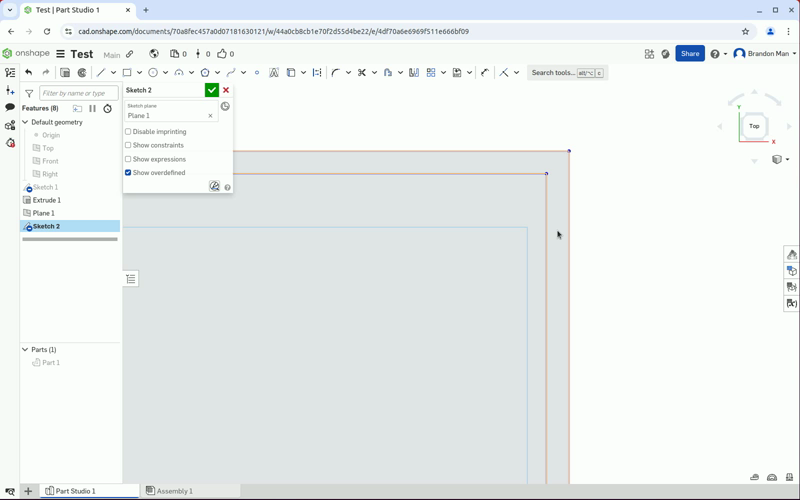
click(557, 230)
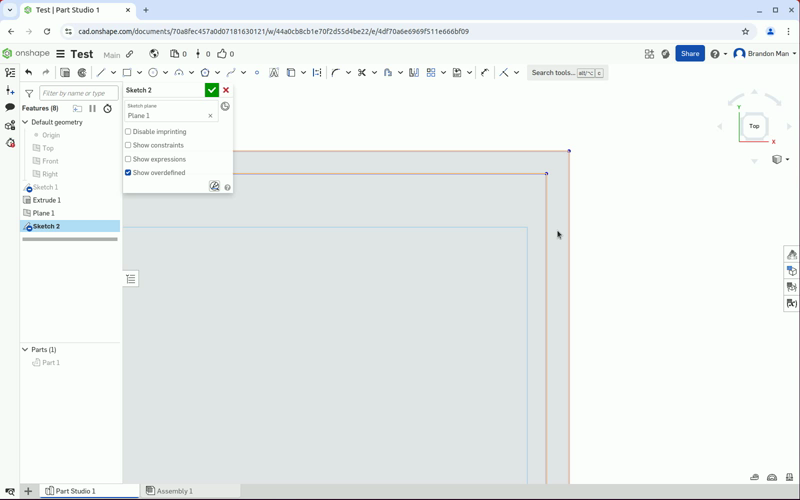
scroll(-6)
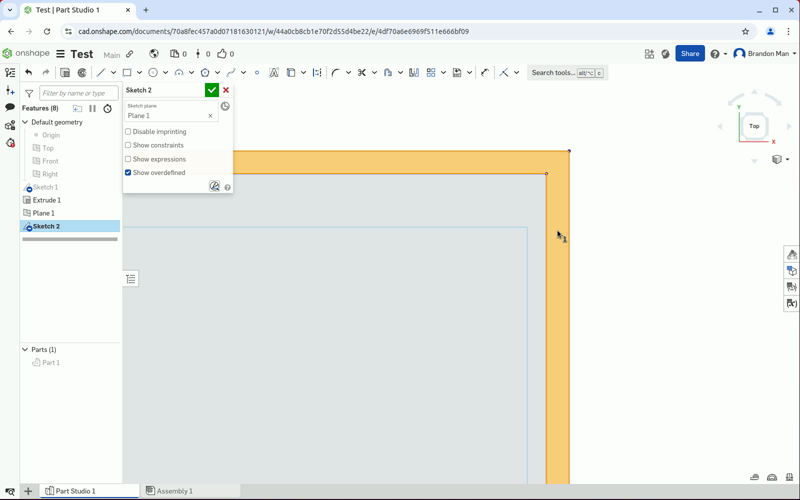
scroll(-6)
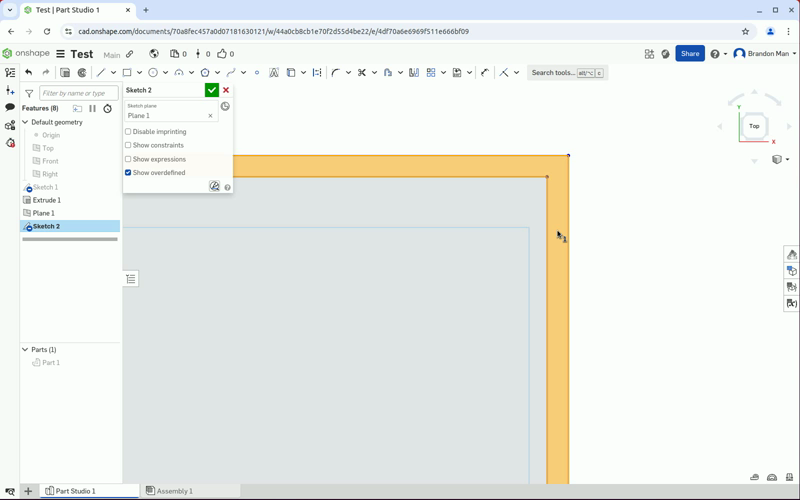
scroll(-6)
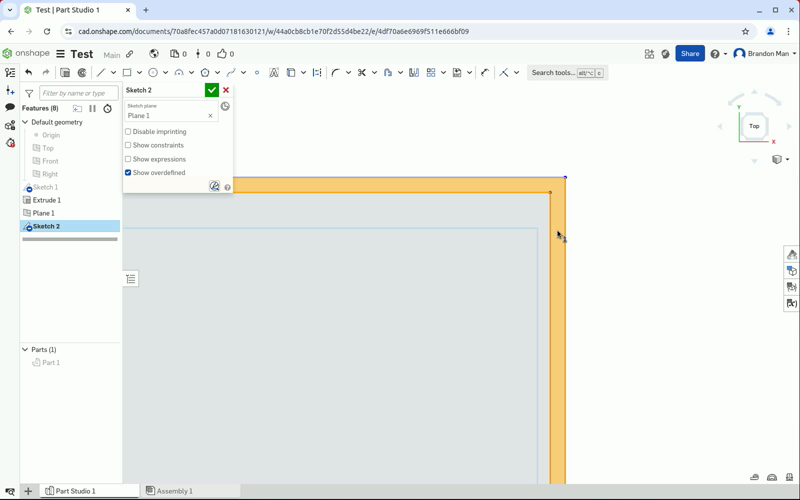
scroll(-6)
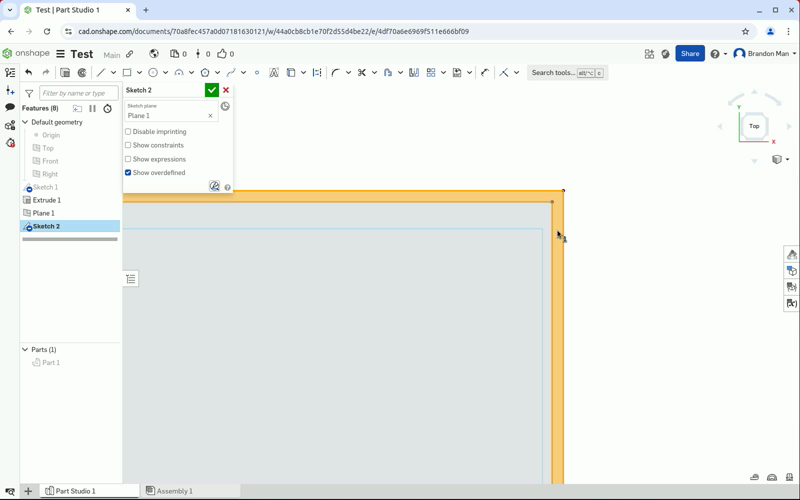
scroll(-6)
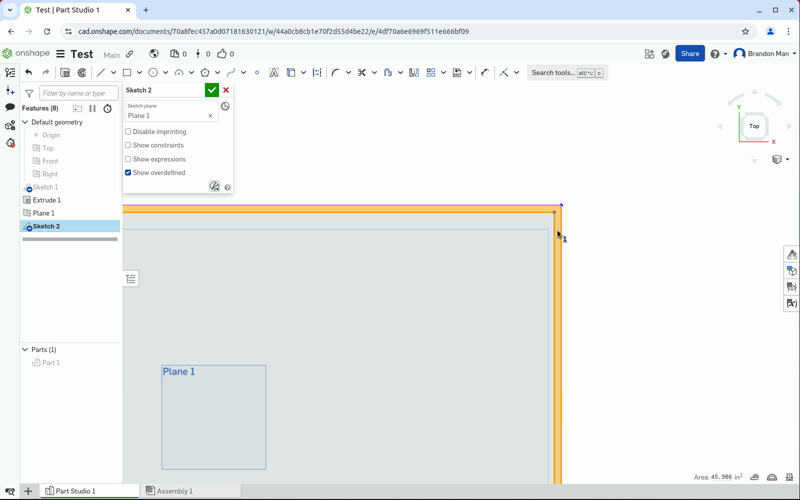
scroll(-6)
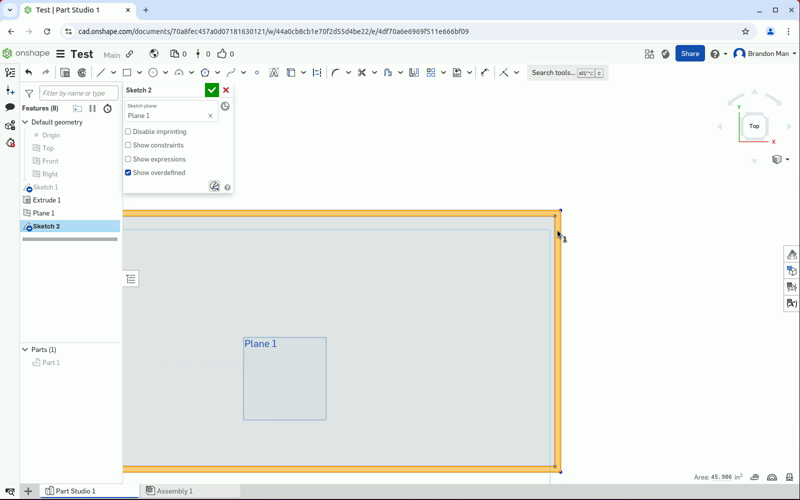
scroll(-6)
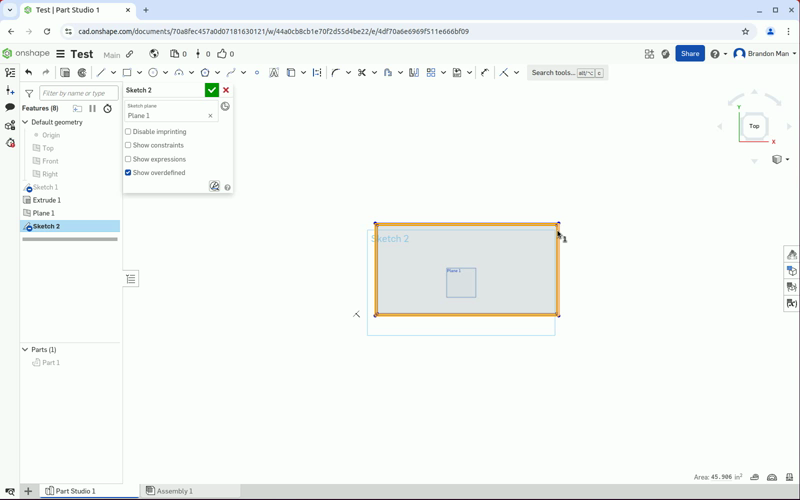
mouse_move(73, 352)
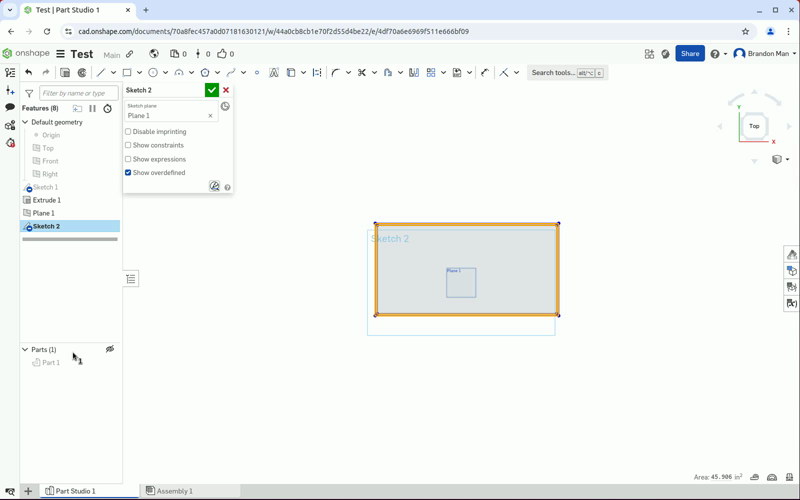
key(shift+y)
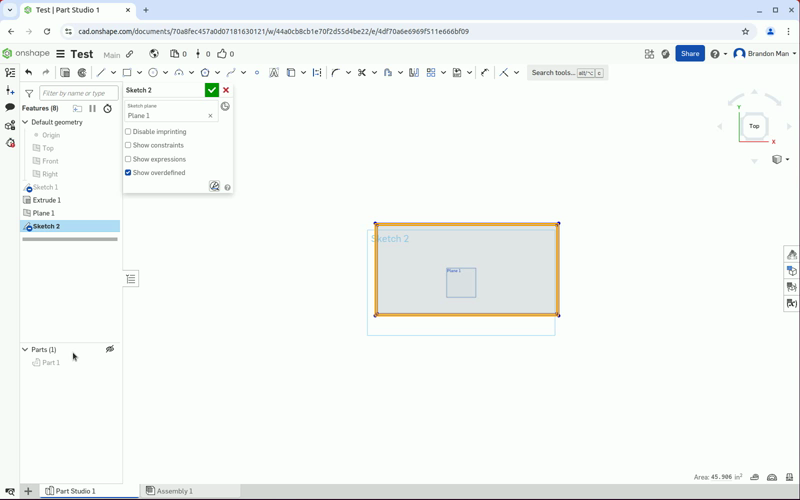
key(shift+e)
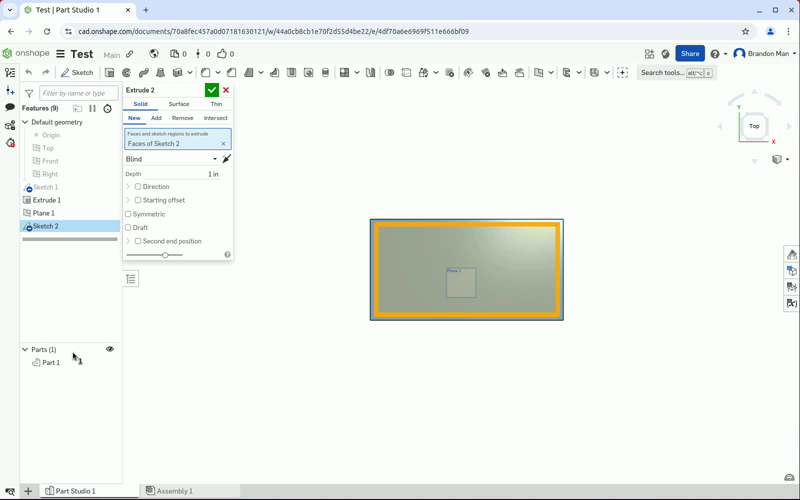
mouse_move(143, 106)
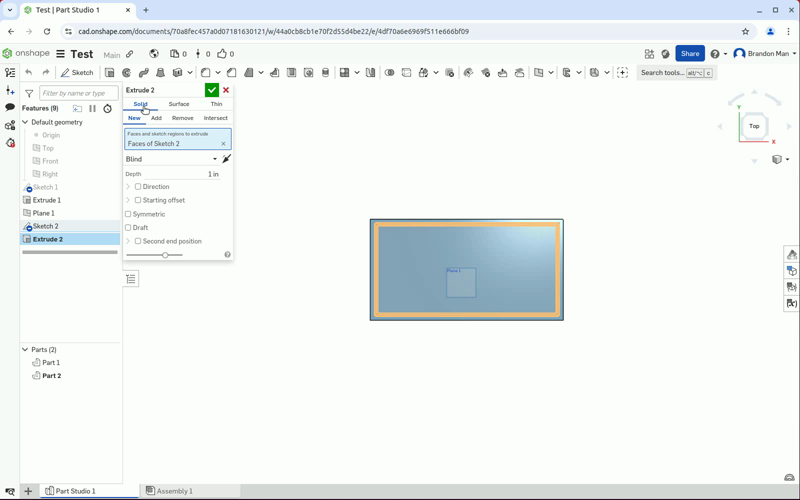
click(143, 106)
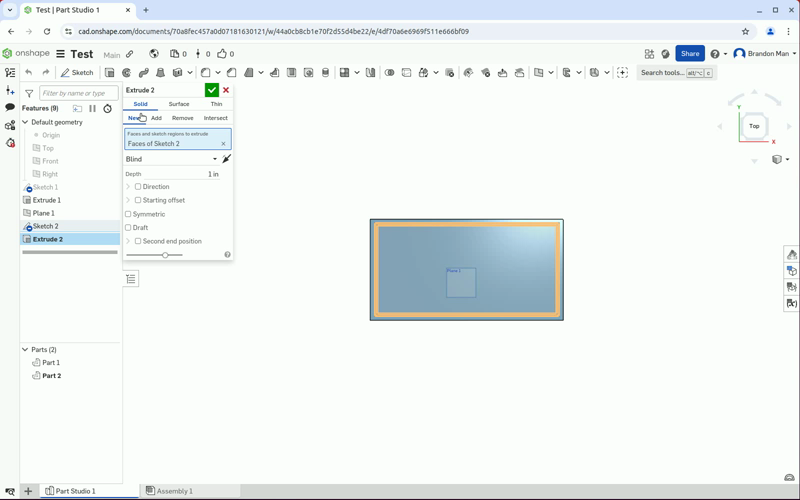
mouse_move(137, 120)
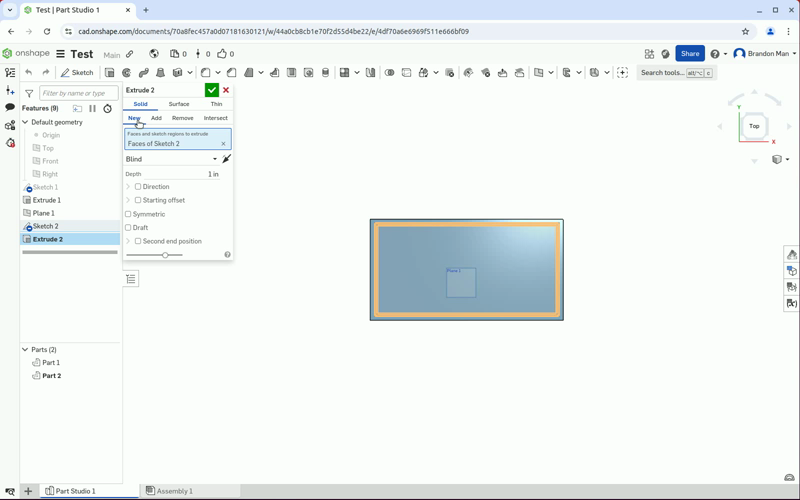
click(137, 120)
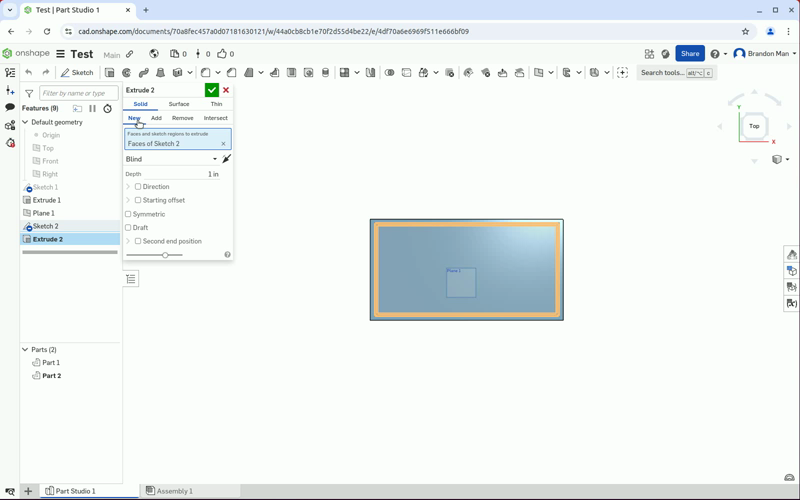
key(tab, 4)
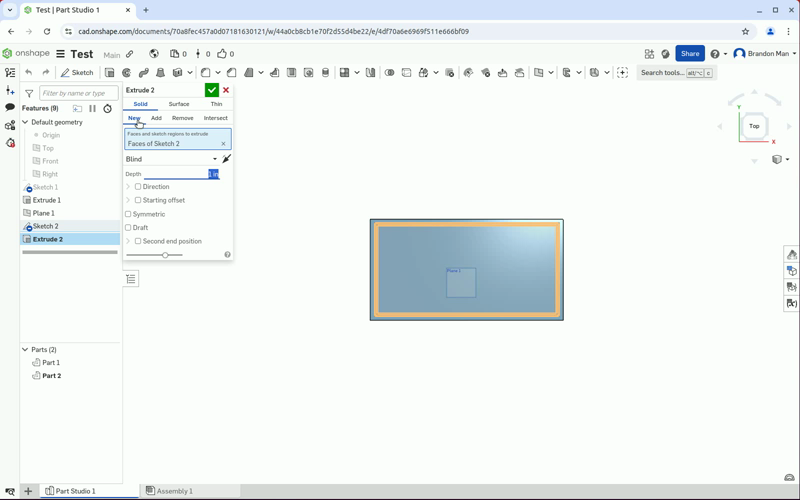
text(20.701)
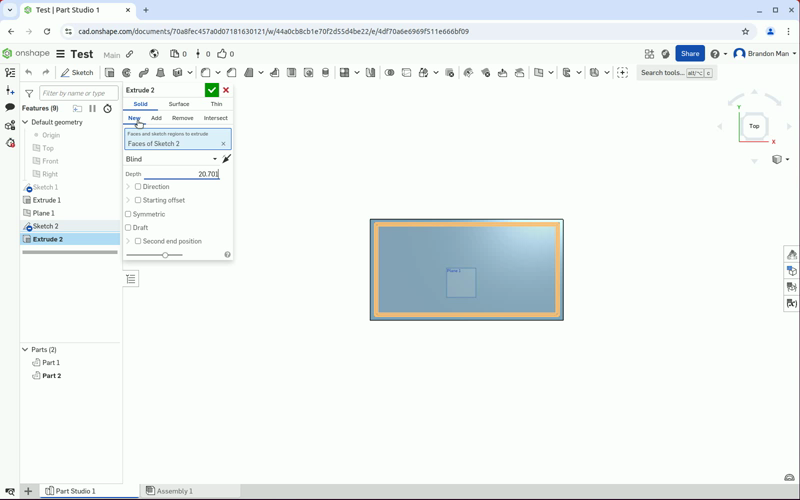
key(enter)
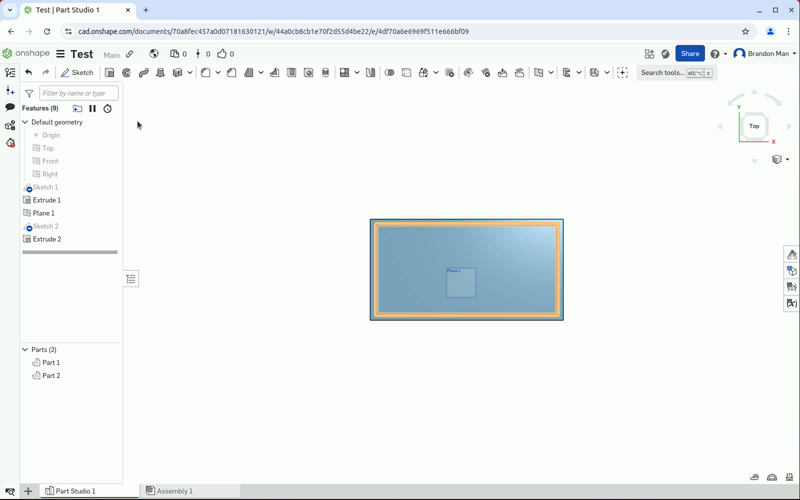
key(shift+h)
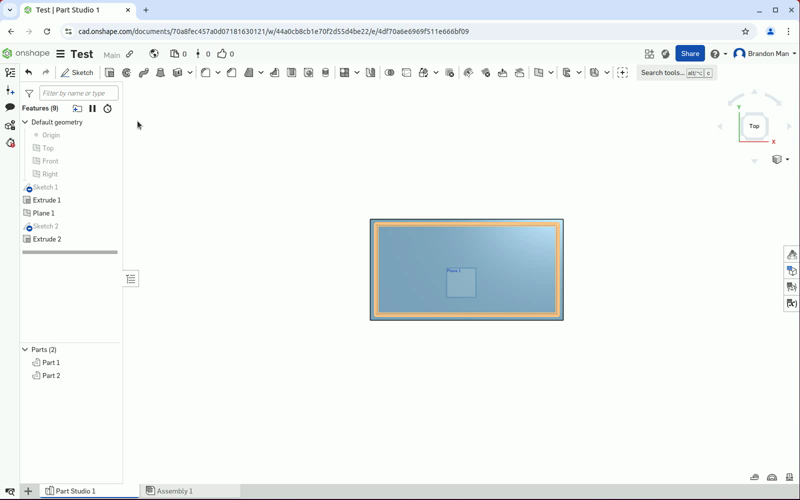
key(shift+h)
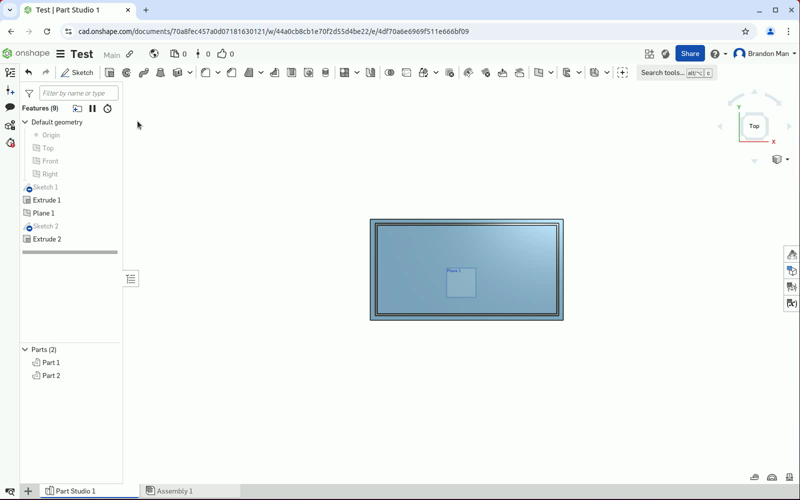
mouse_move(73, 189)
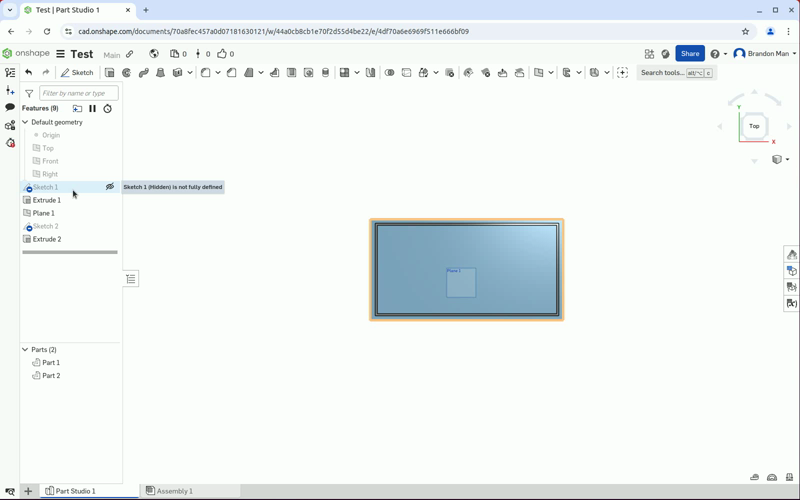
click(73, 189)
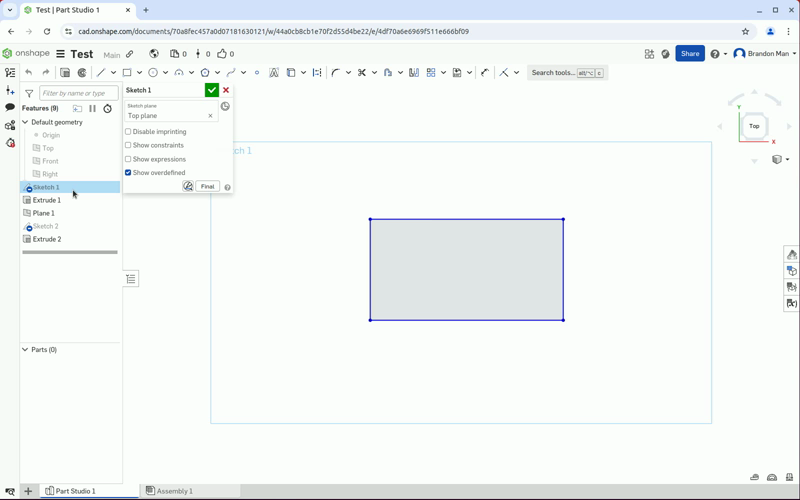
mouse_move(229, 92)
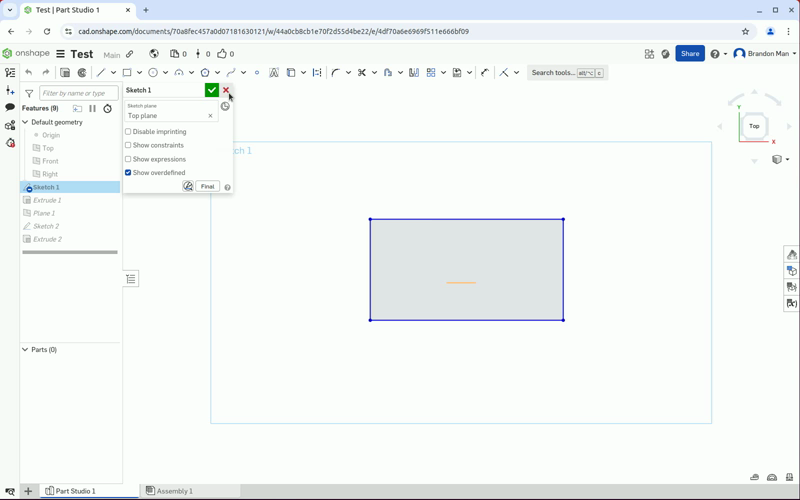
click(229, 92)
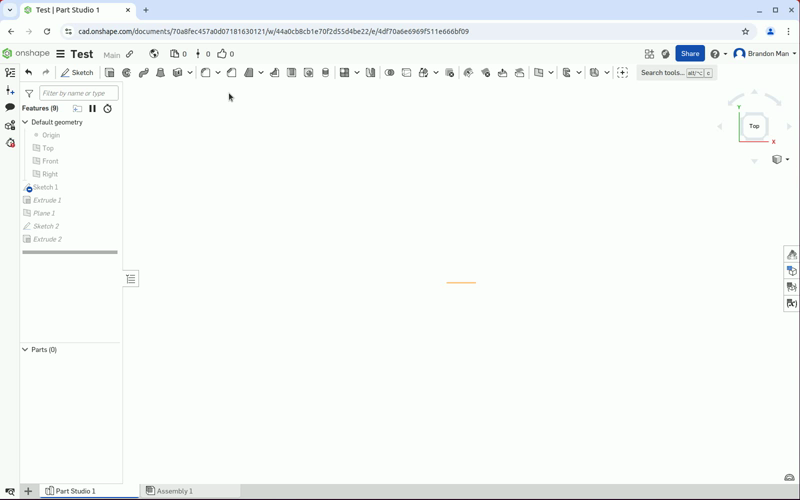
mouse_move(541, 75)
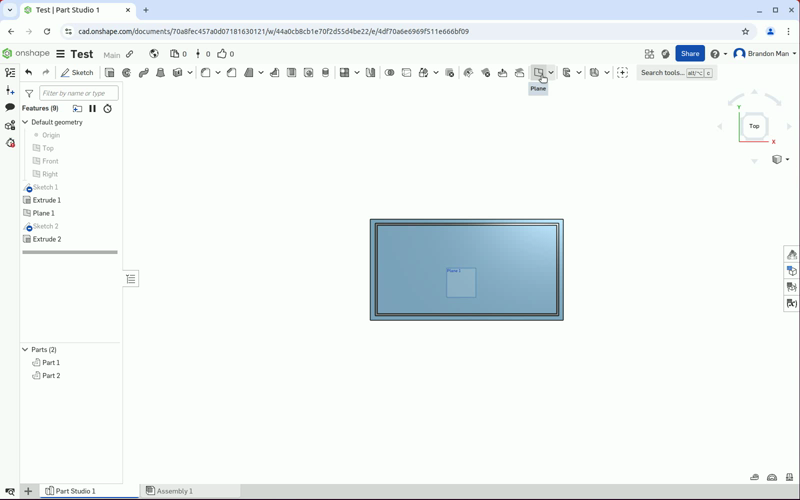
click(541, 75)
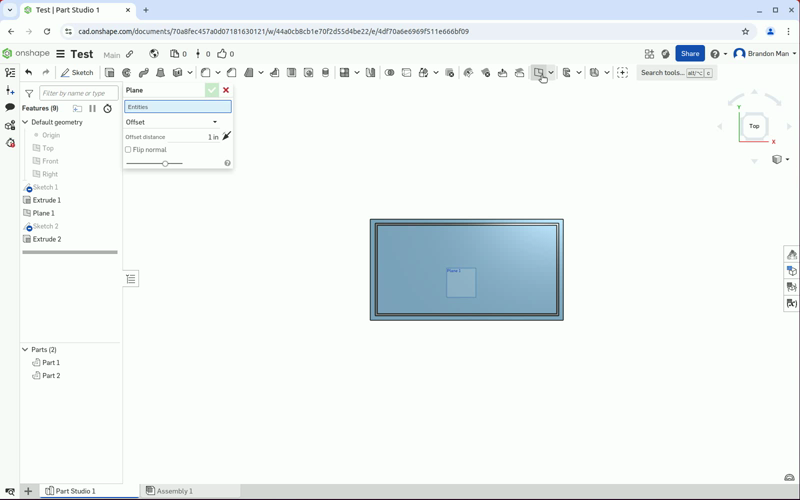
mouse_move(73, 150)
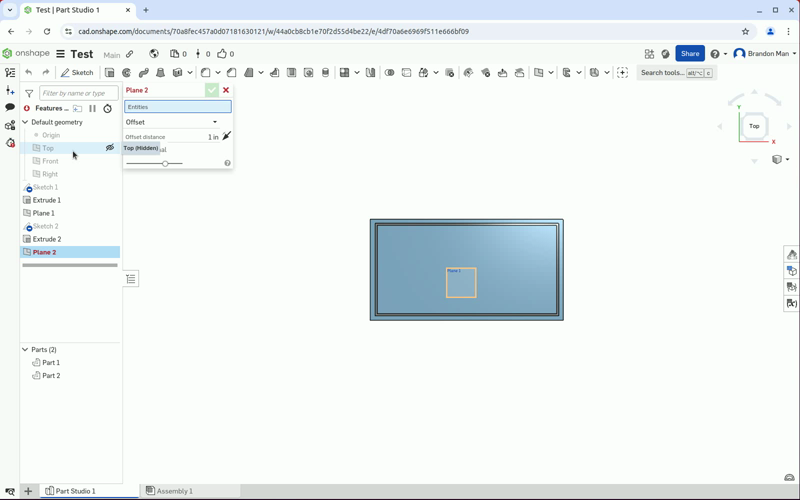
click(73, 150)
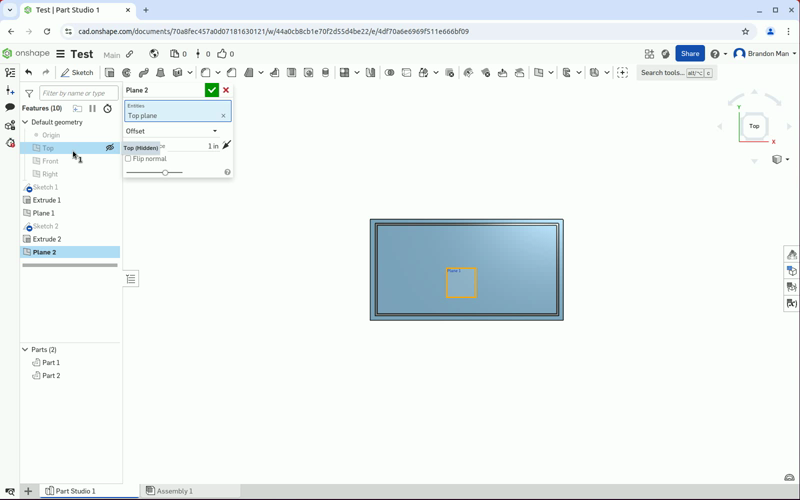
key(tab, 2)
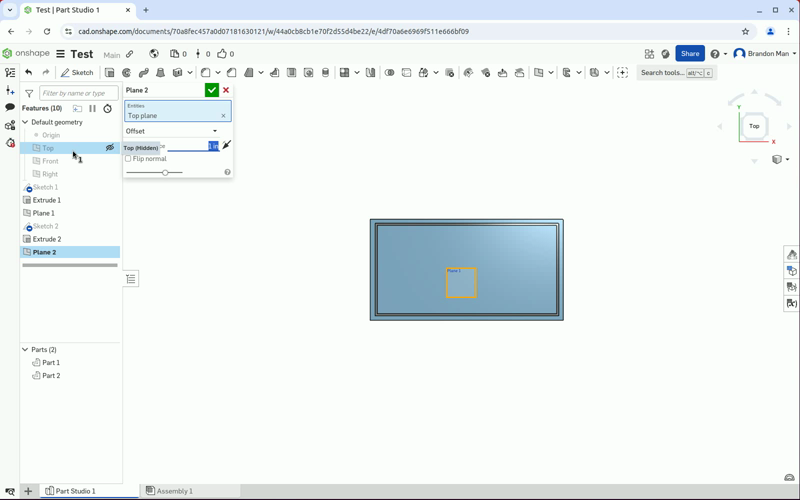
text(22.153)
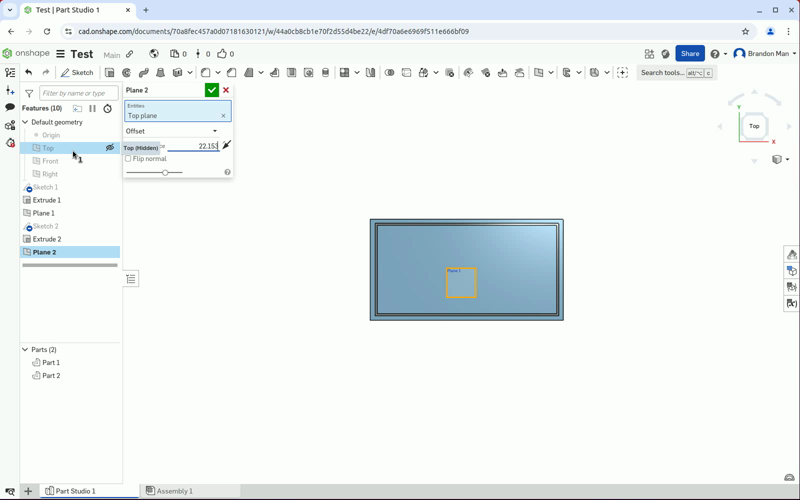
key(enter, 2)
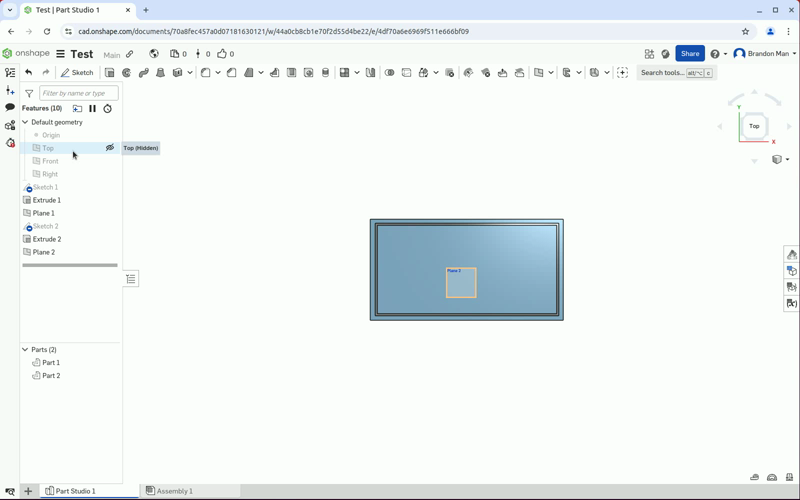
key(shift+s)
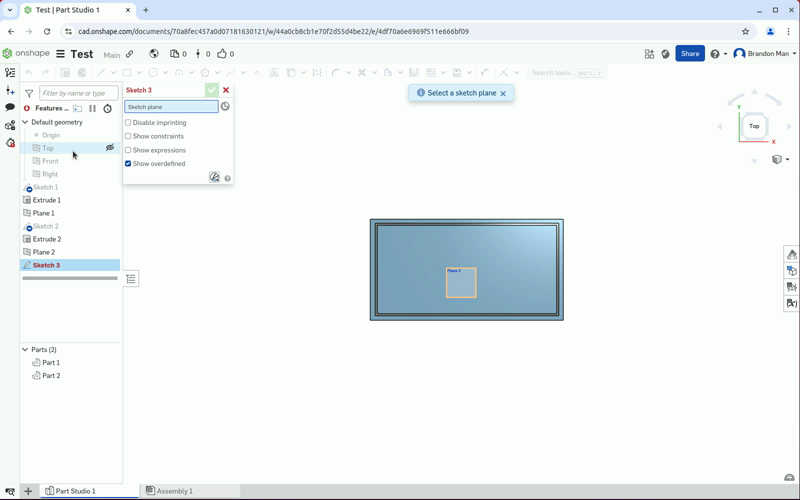
mouse_move(73, 254)
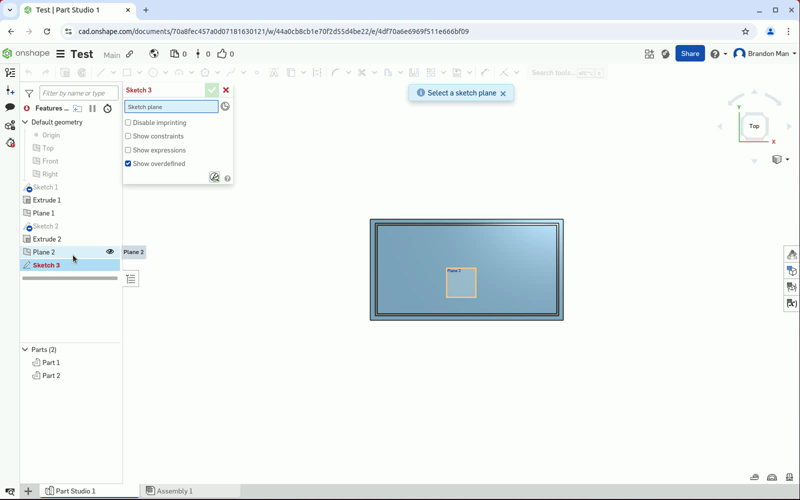
click(73, 254)
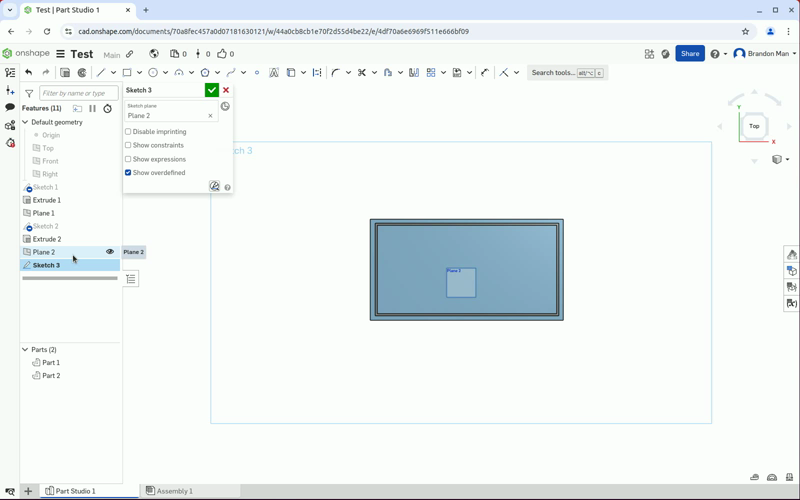
mouse_move(73, 352)
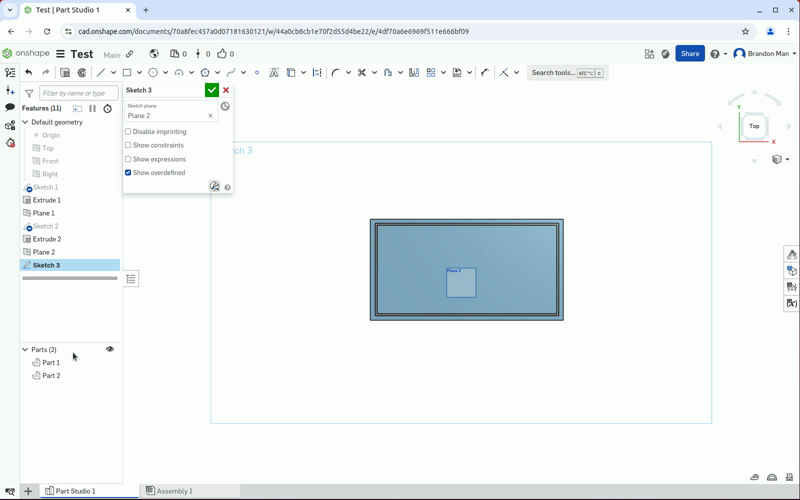
key(y)
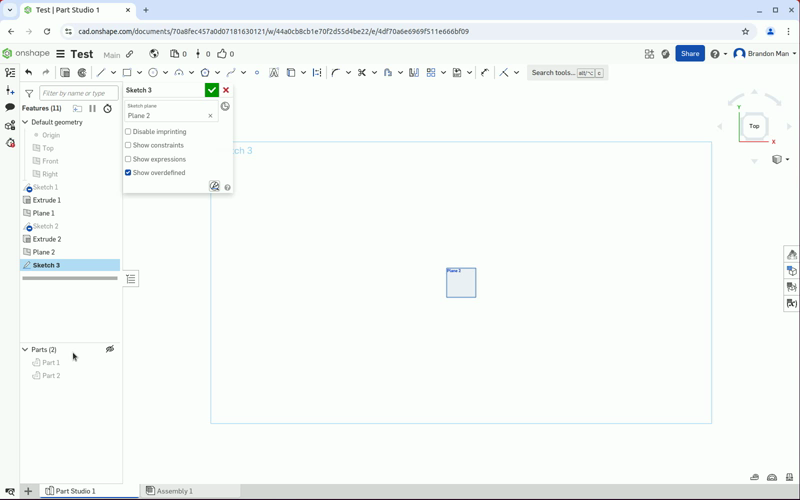
key(l)
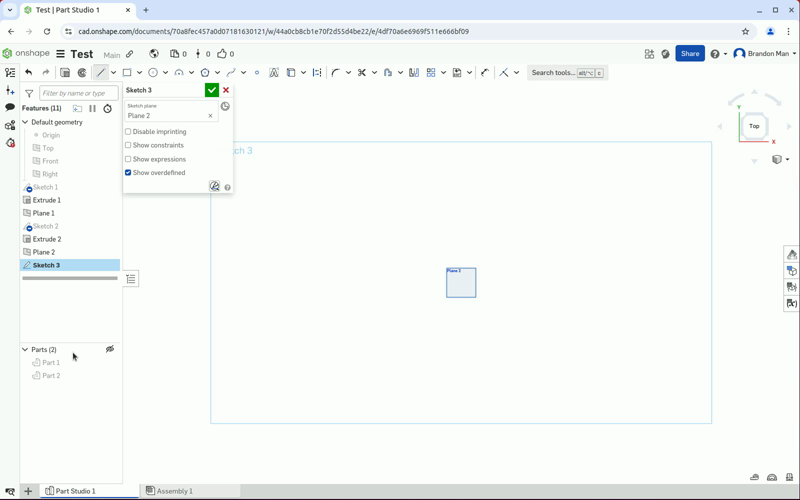
key_down(shift)
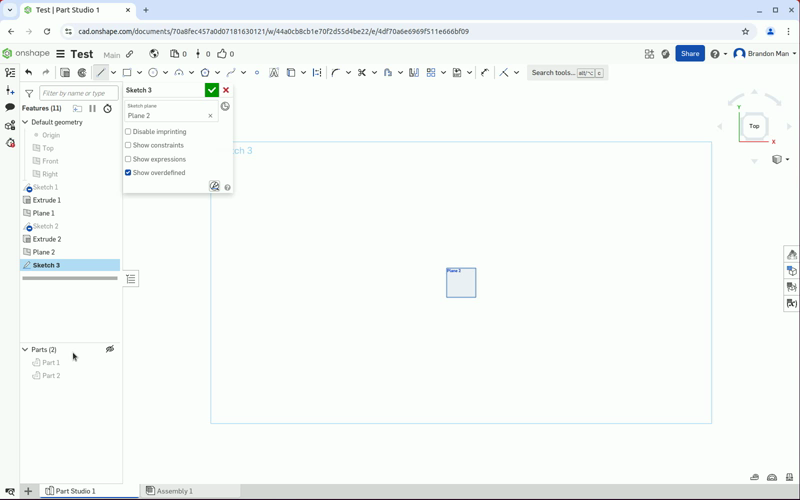
mouse_move(370, 320)
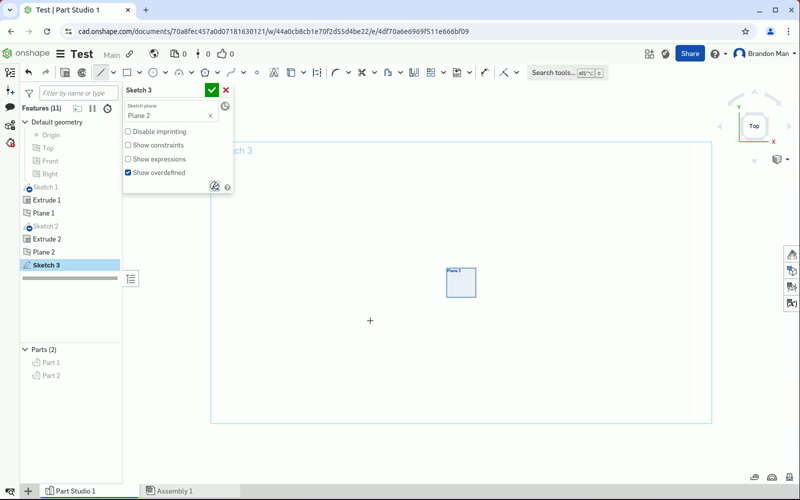
click(370, 320)
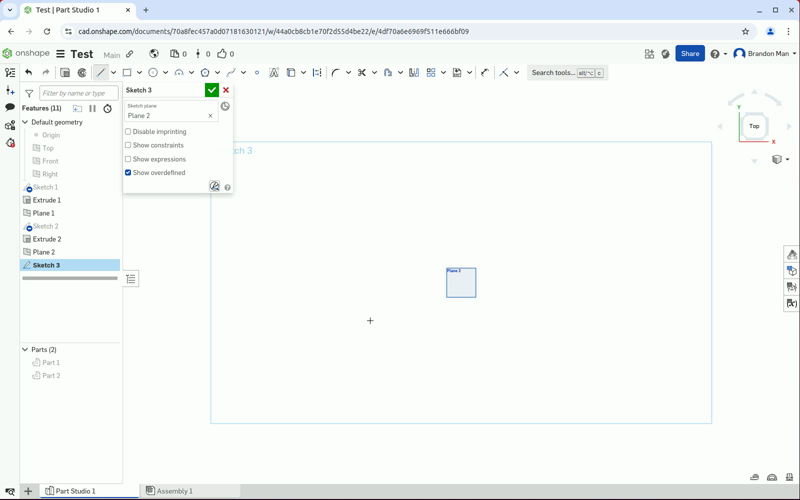
key_up(shift)
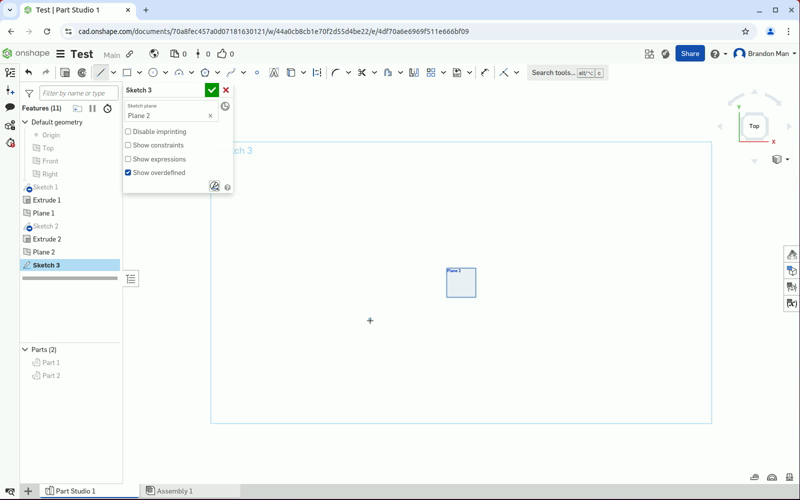
key_down(shift)
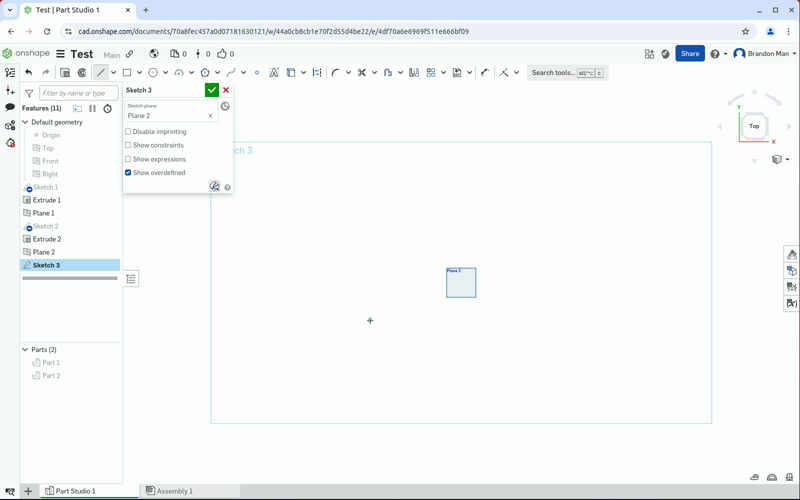
mouse_move(563, 320)
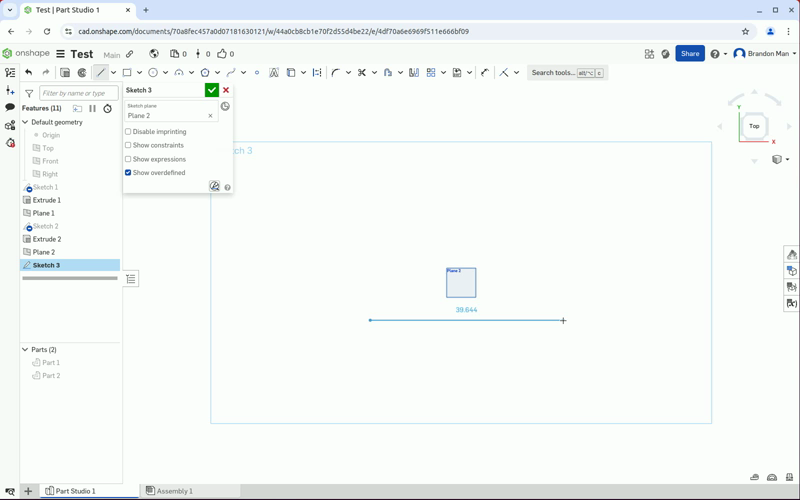
click(563, 320)
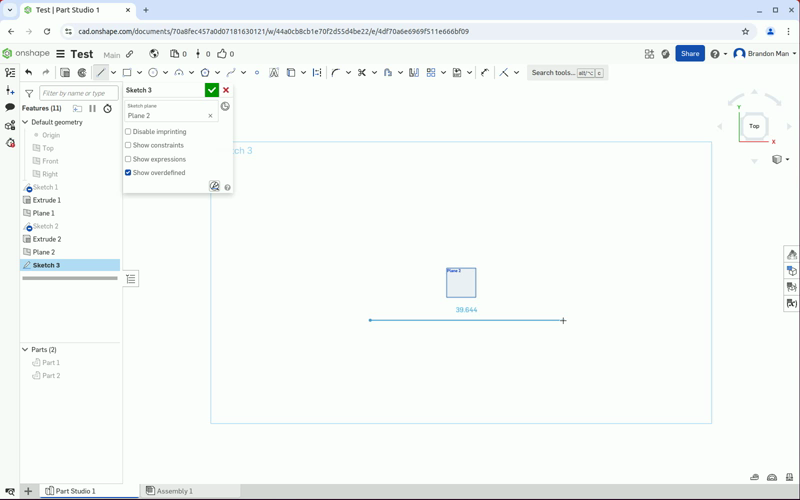
key_up(shift)
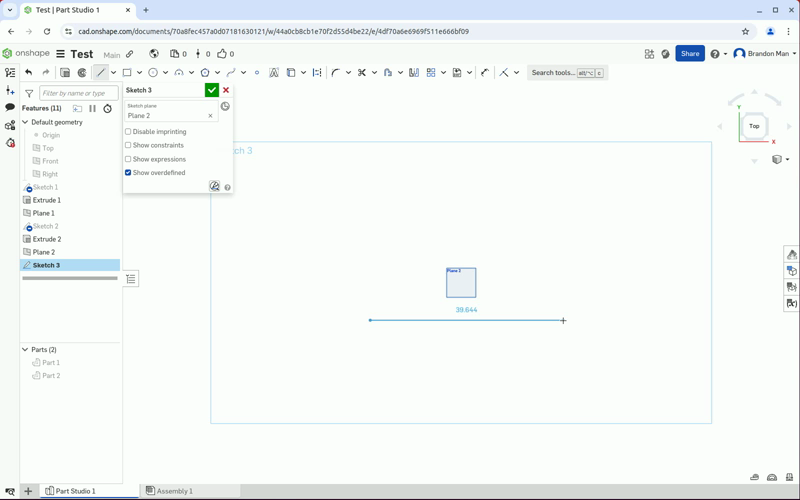
key_down(shift)
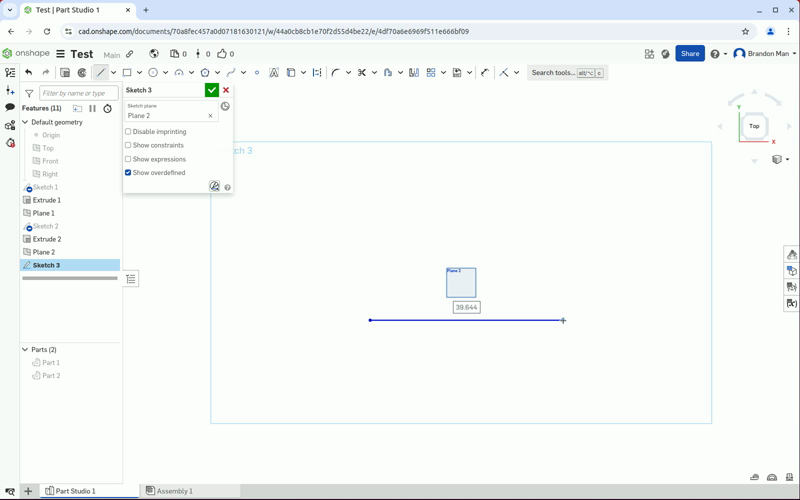
mouse_move(563, 219)
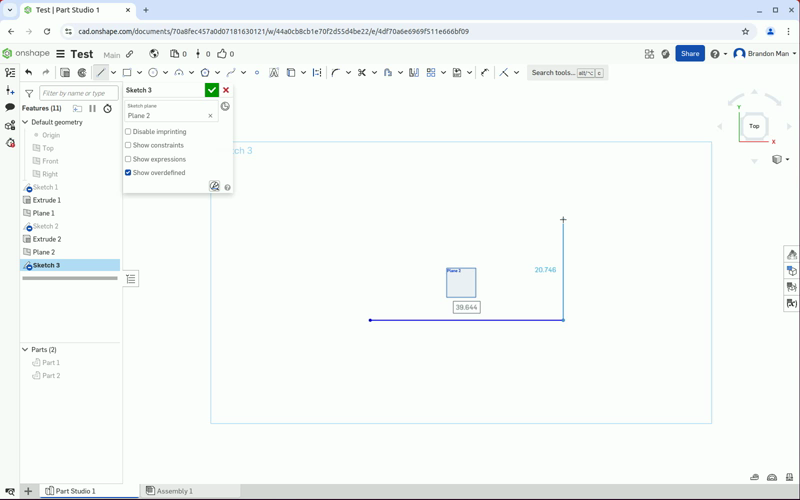
click(563, 219)
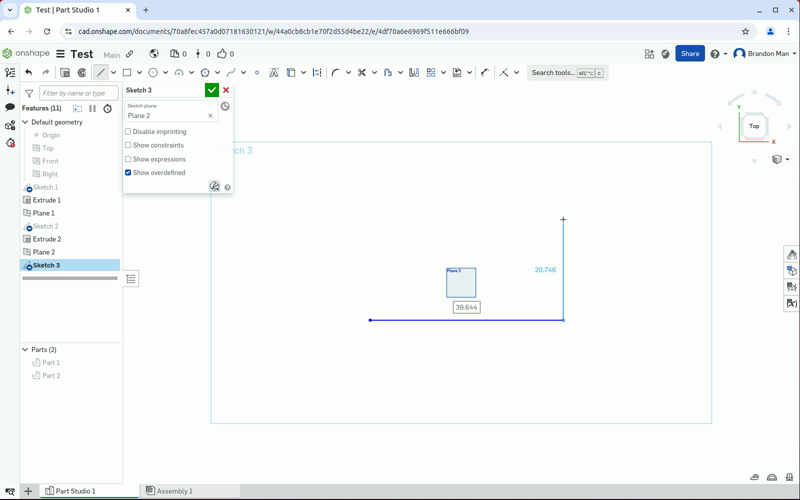
key_up(shift)
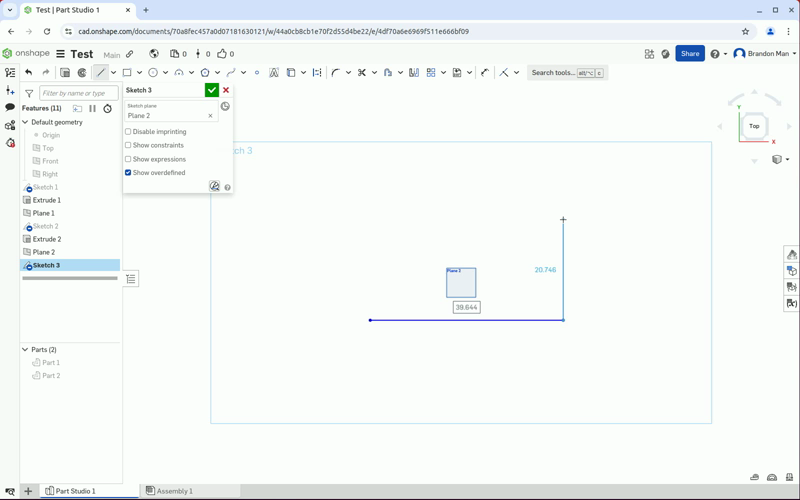
key_down(shift)
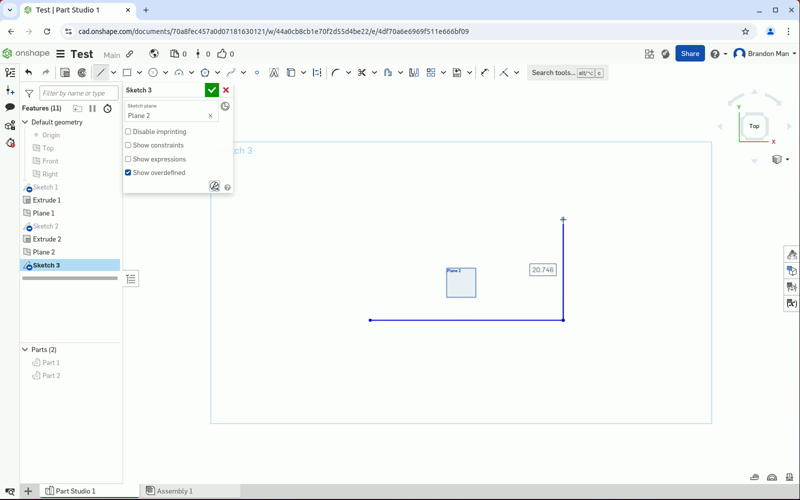
mouse_move(370, 219)
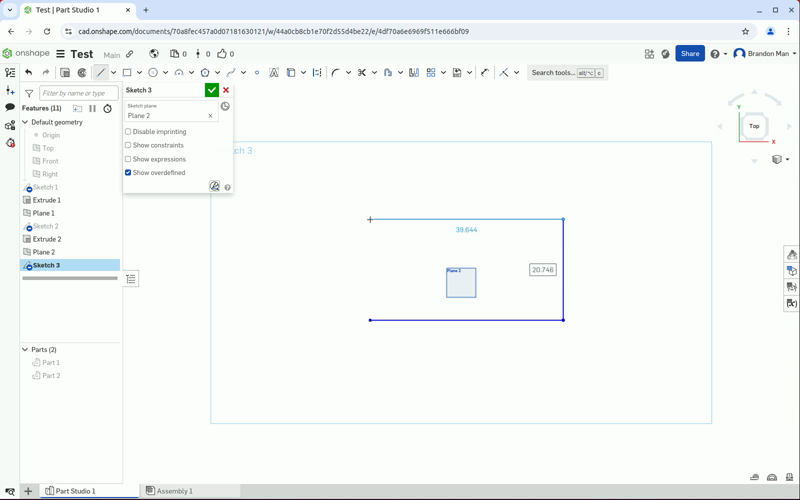
click(370, 219)
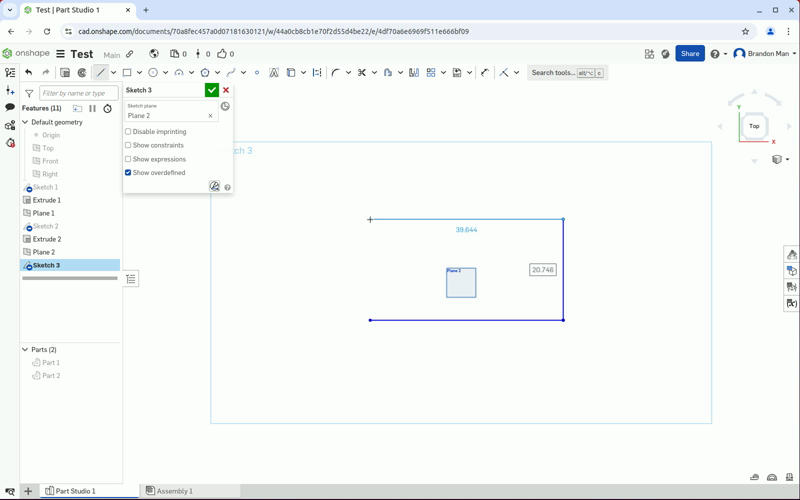
key_up(shift)
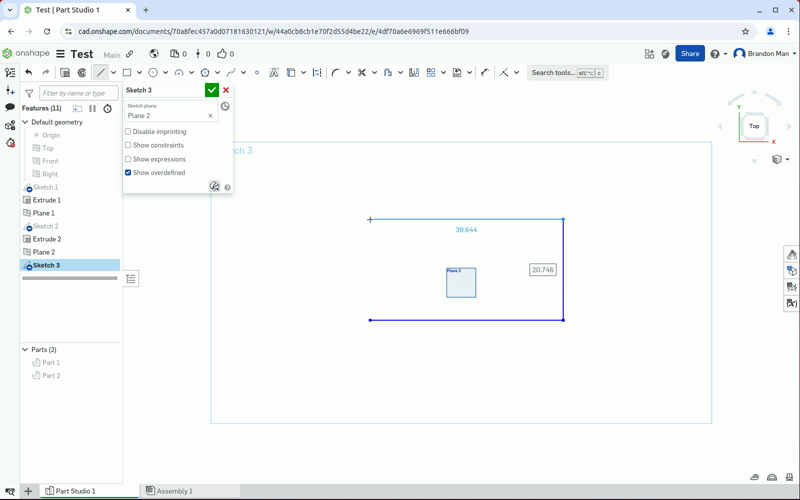
key_down(shift)
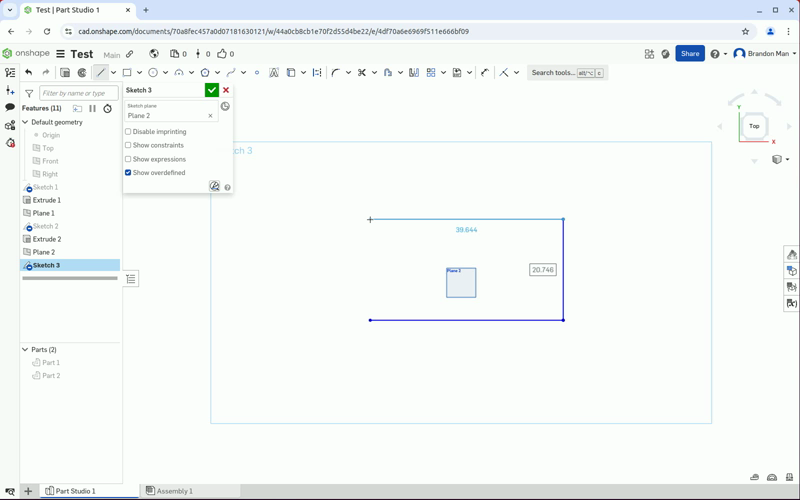
mouse_move(370, 320)
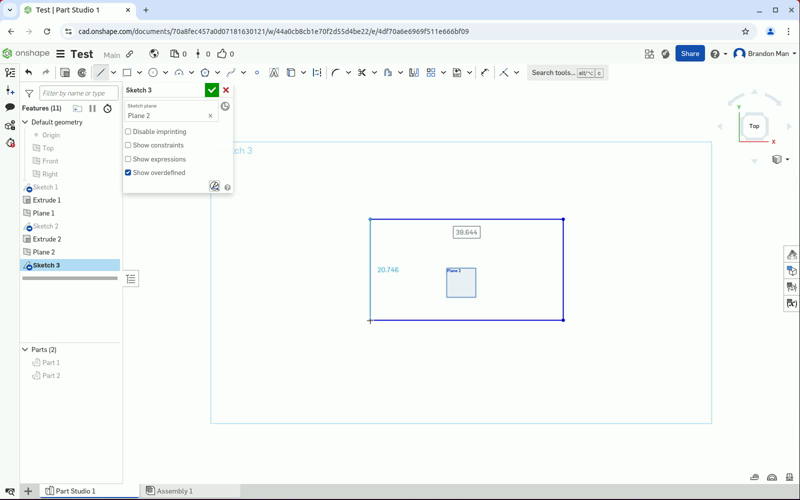
key_up(shift)
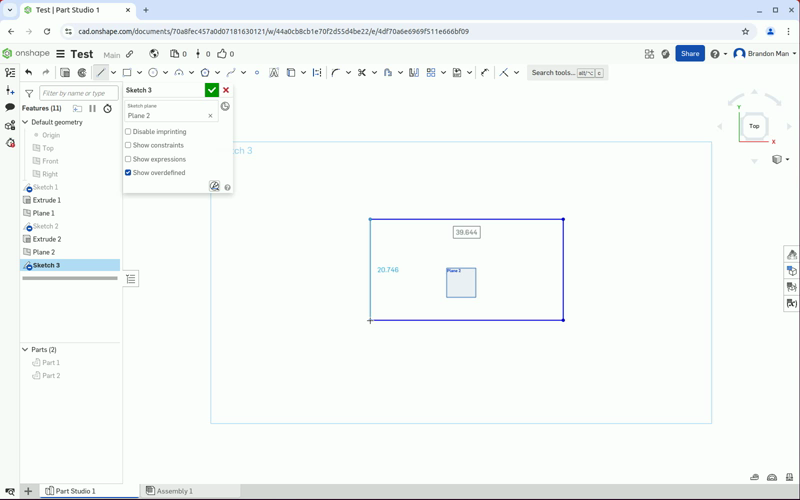
click(370, 320)
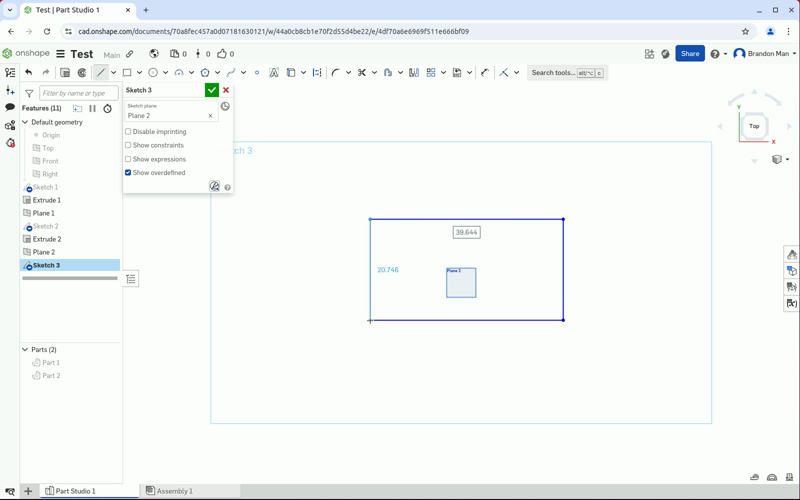
key(esc)
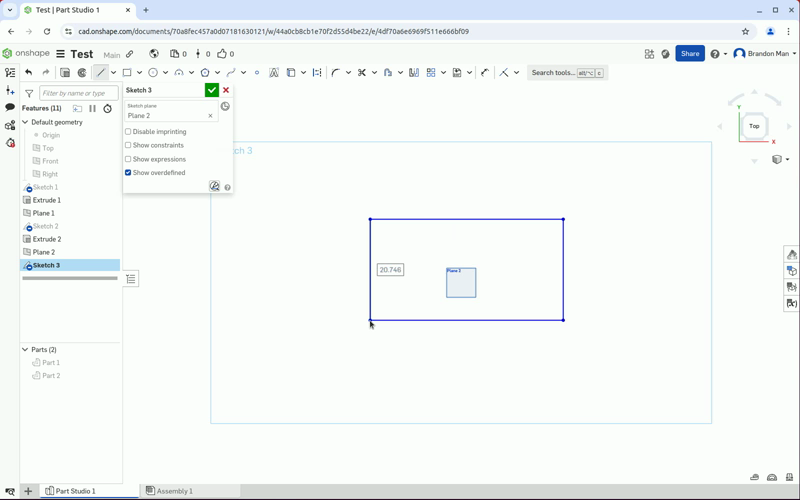
key(l)
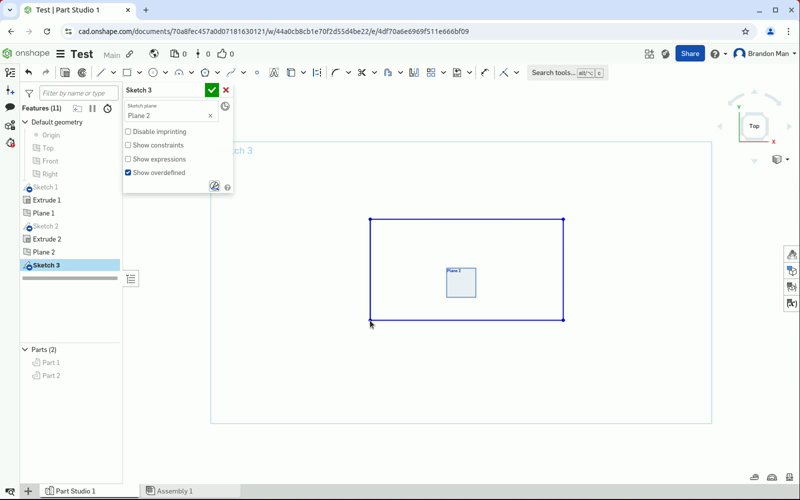
key_down(shift)
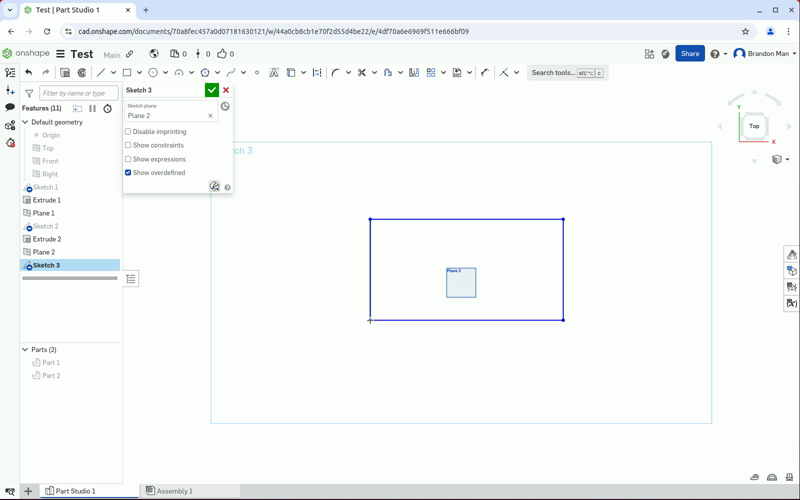
mouse_move(374, 316)
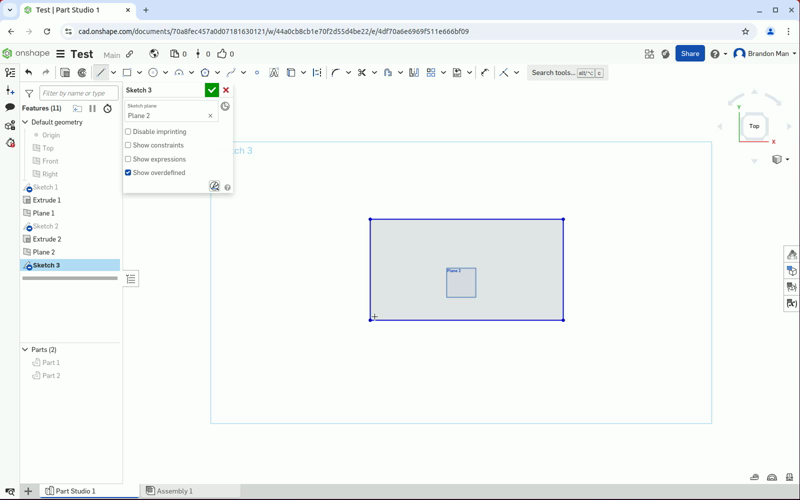
click(374, 316)
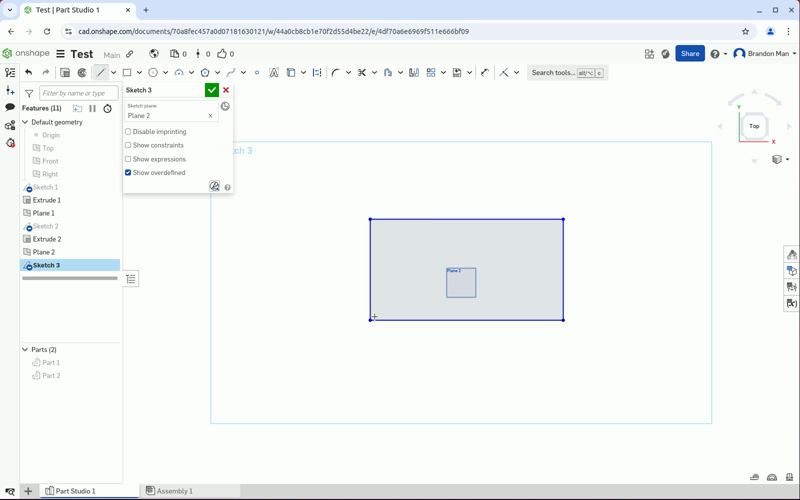
key_up(shift)
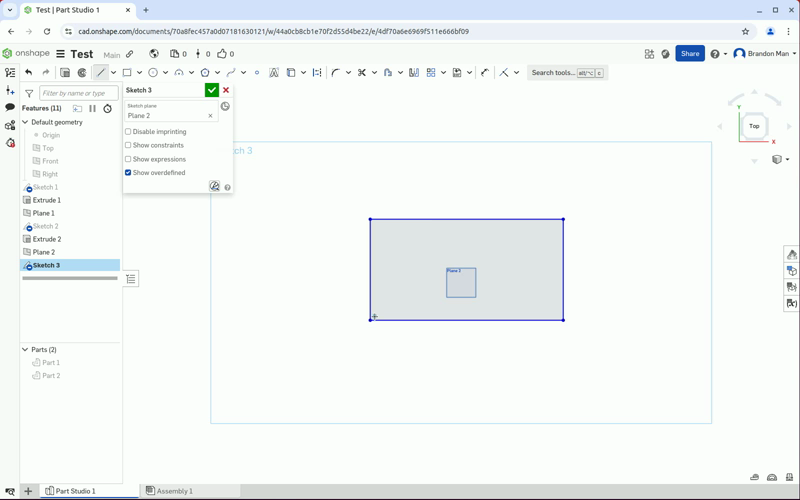
key_down(shift)
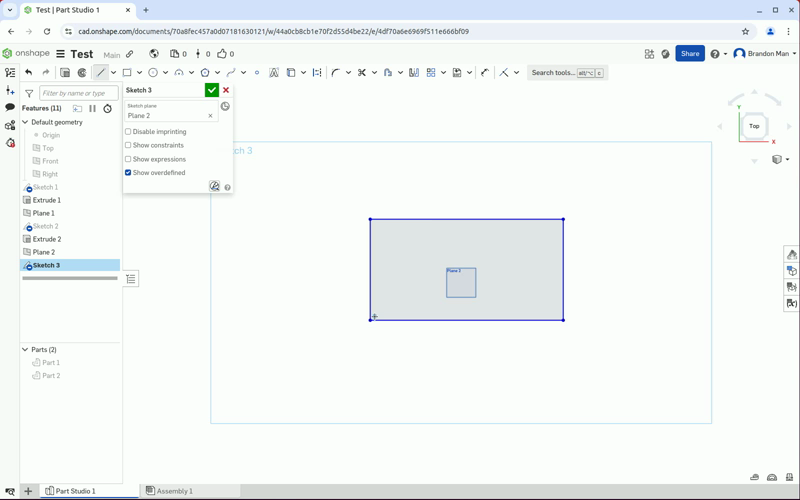
mouse_move(558, 316)
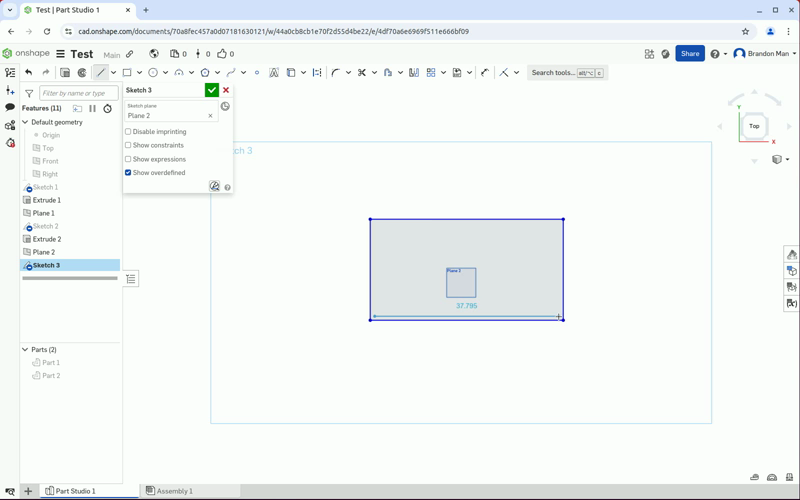
click(558, 316)
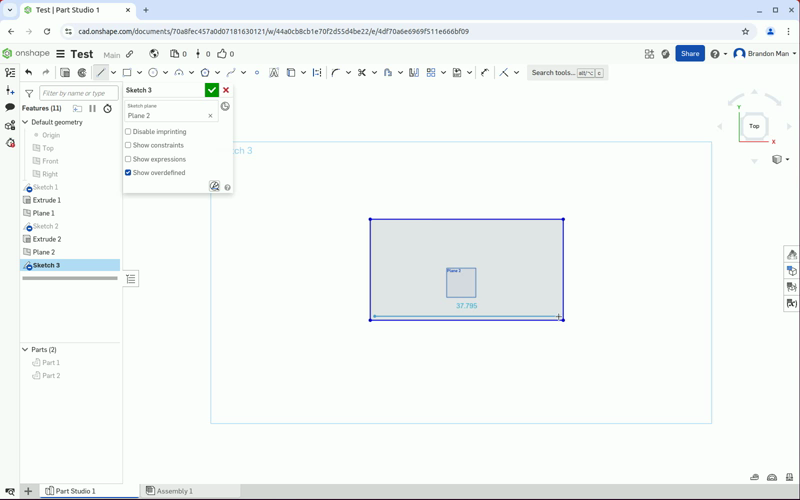
key_up(shift)
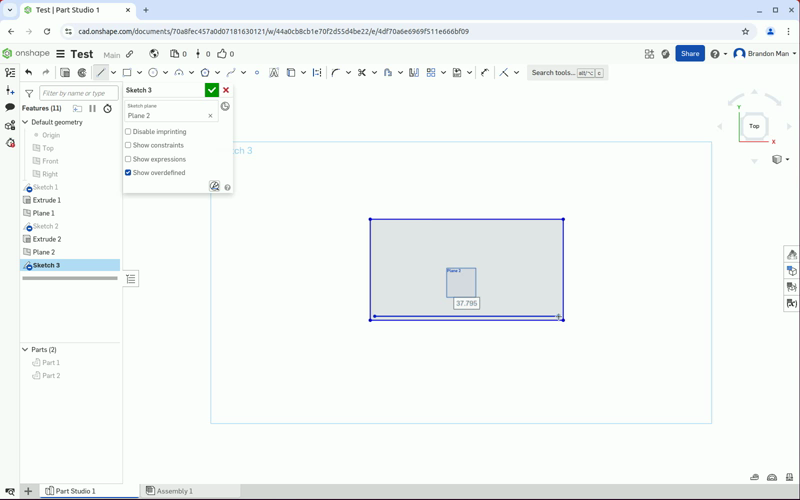
key_down(shift)
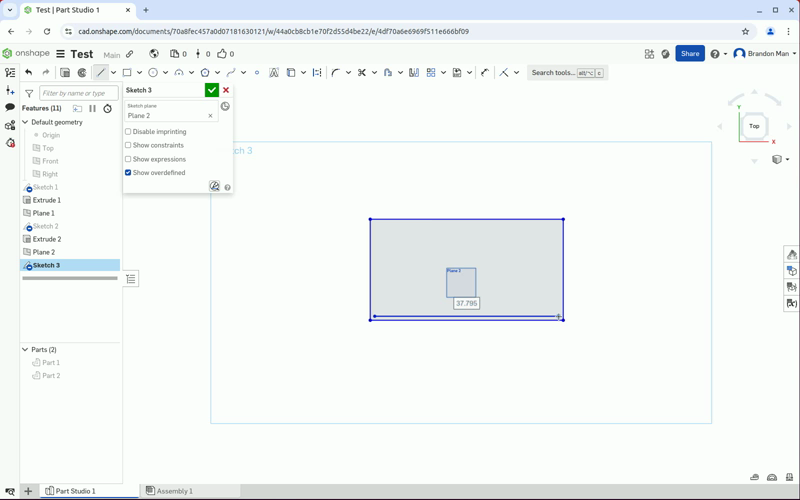
mouse_move(558, 223)
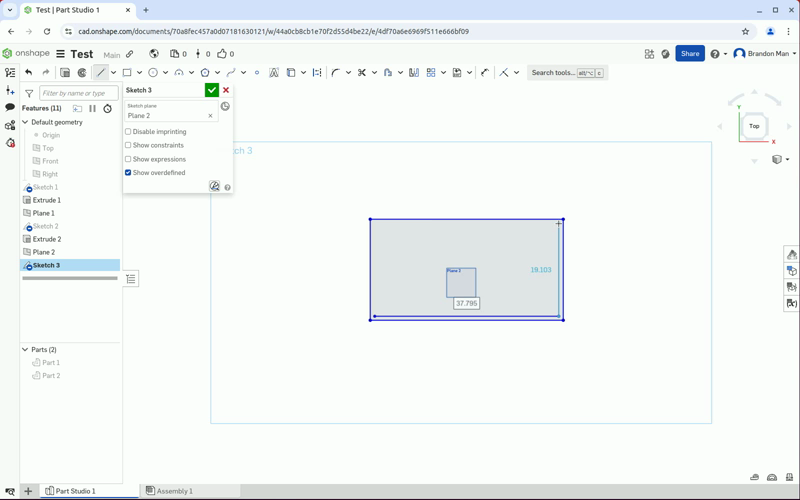
click(558, 223)
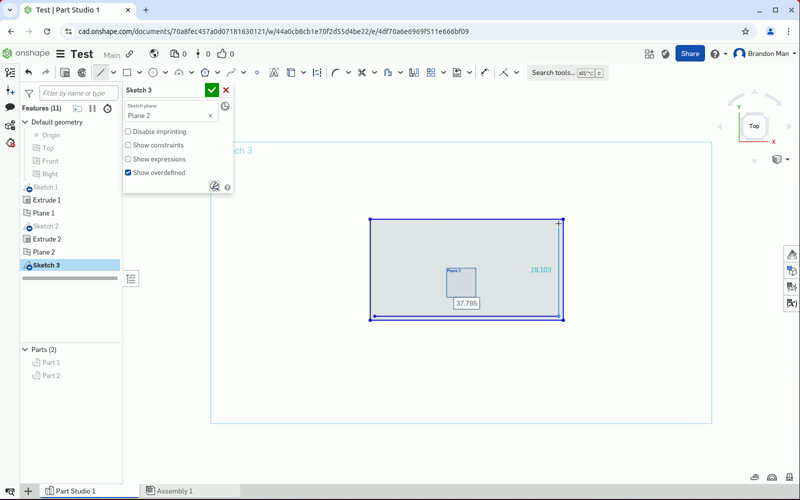
key_up(shift)
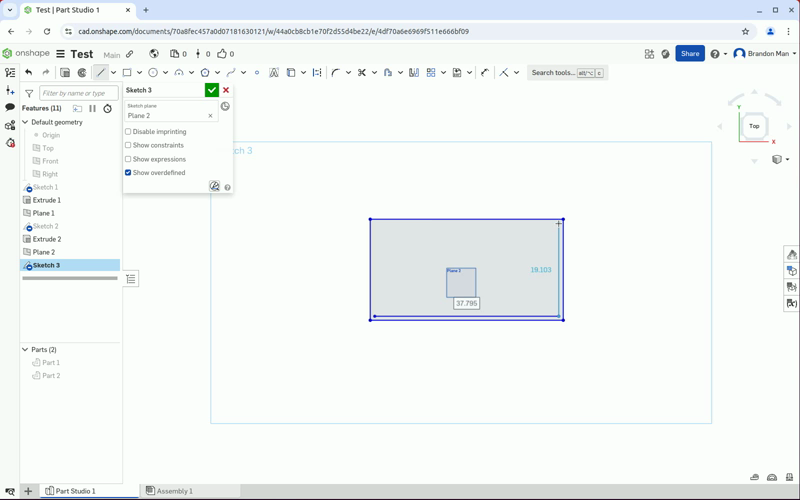
key_down(shift)
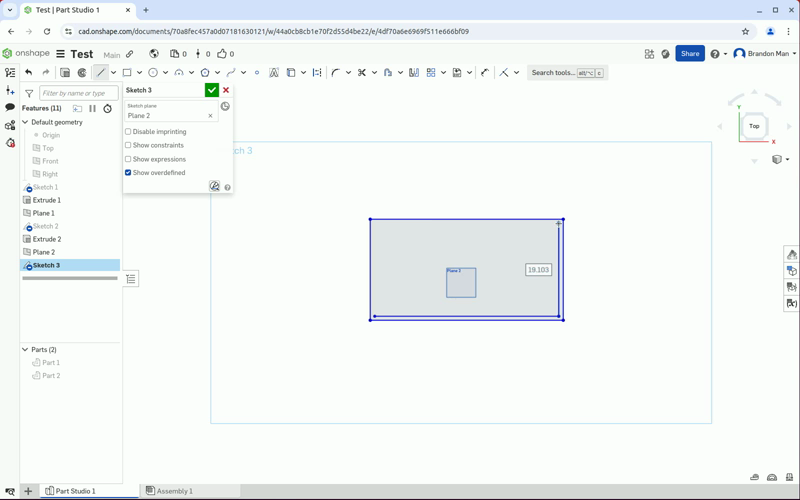
mouse_move(374, 223)
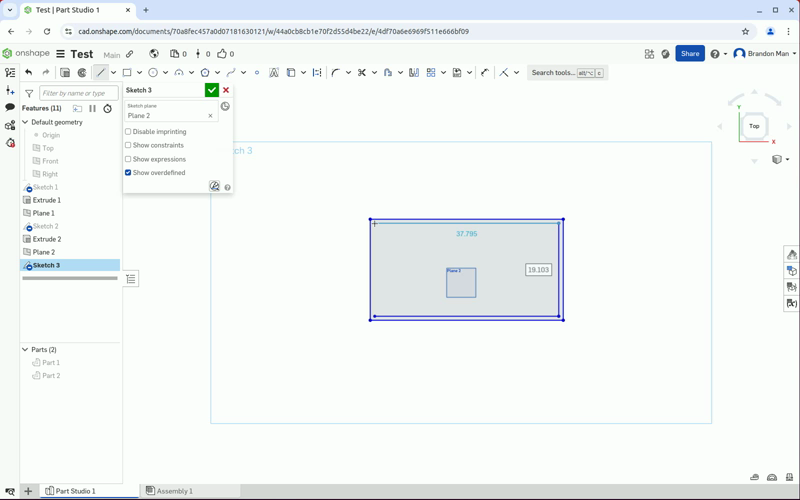
click(374, 223)
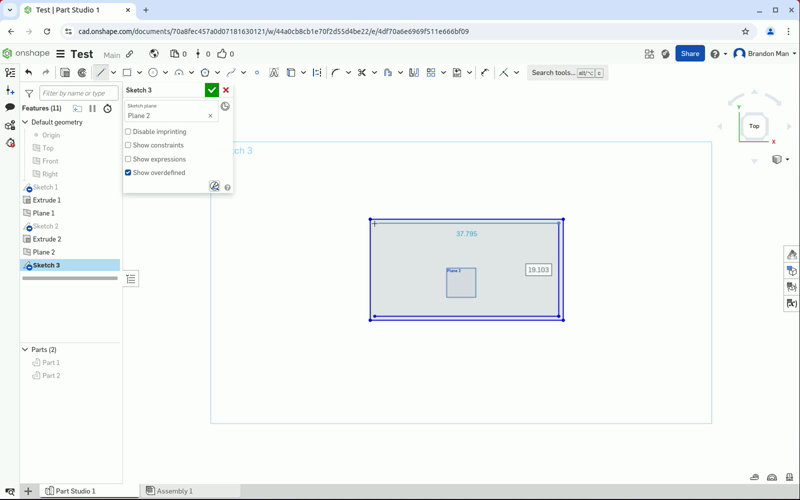
key_up(shift)
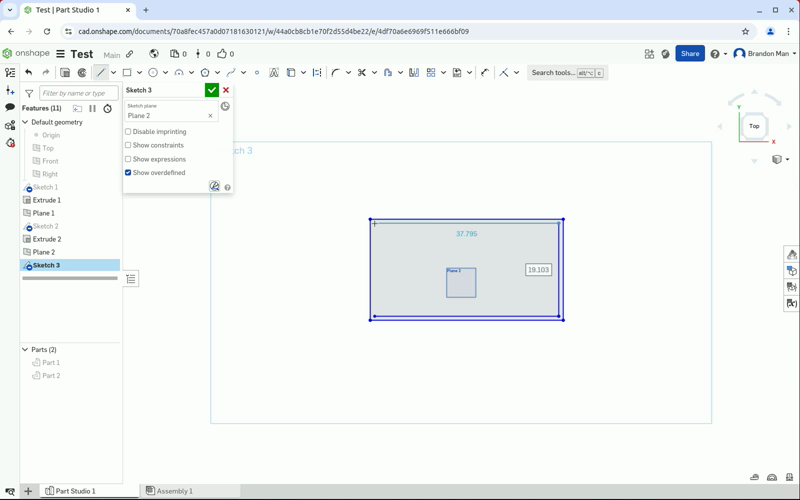
key_down(shift)
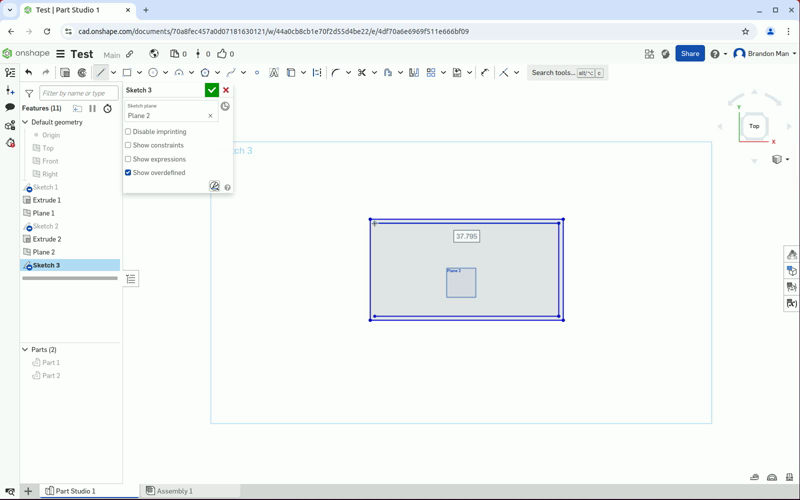
mouse_move(374, 316)
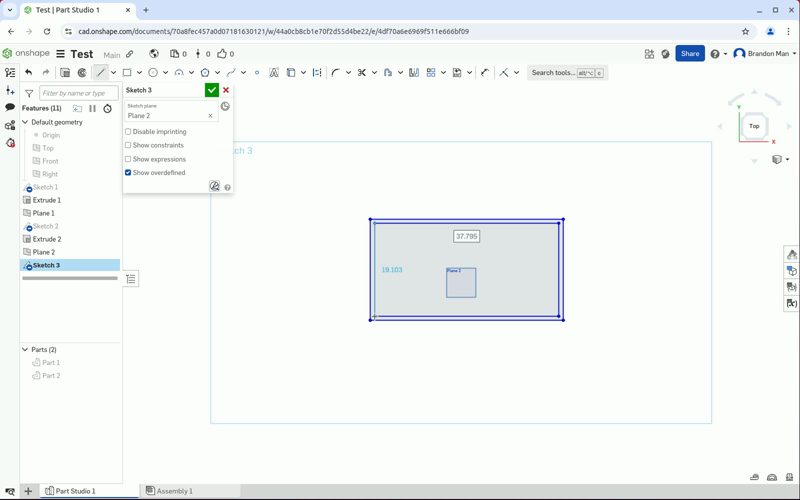
key_up(shift)
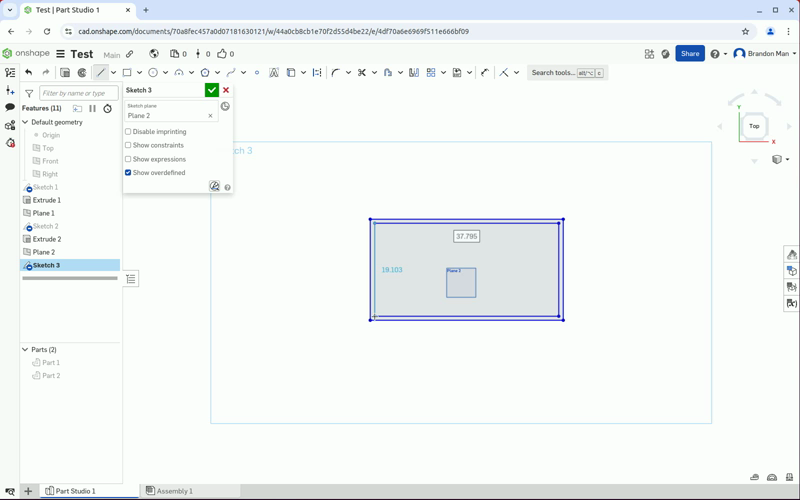
click(374, 316)
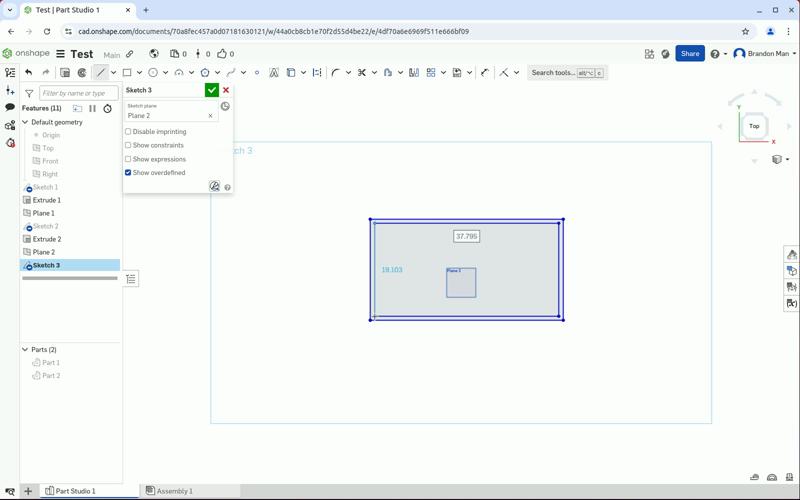
key(esc)
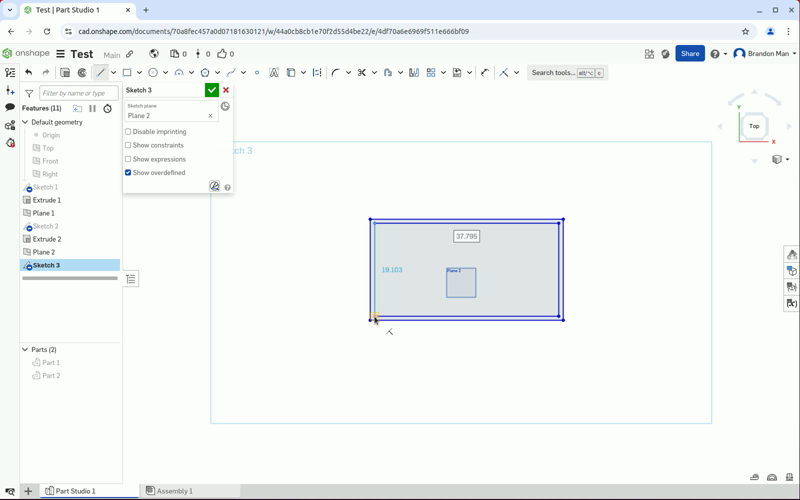
mouse_move(372, 256)
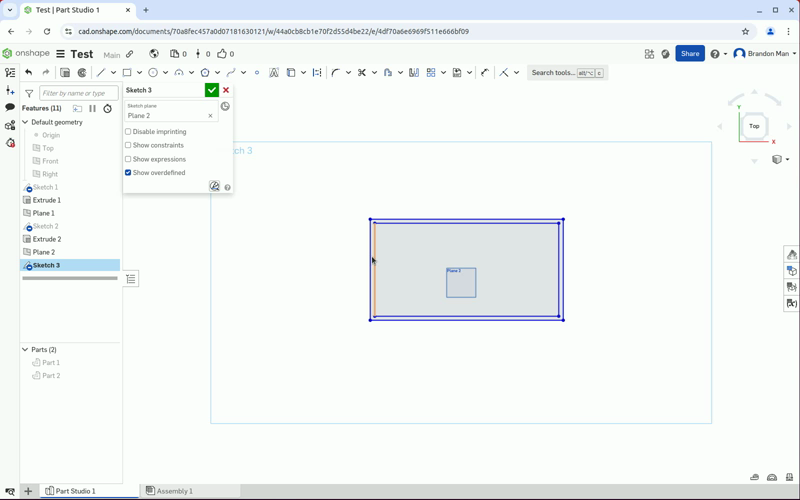
click(372, 256)
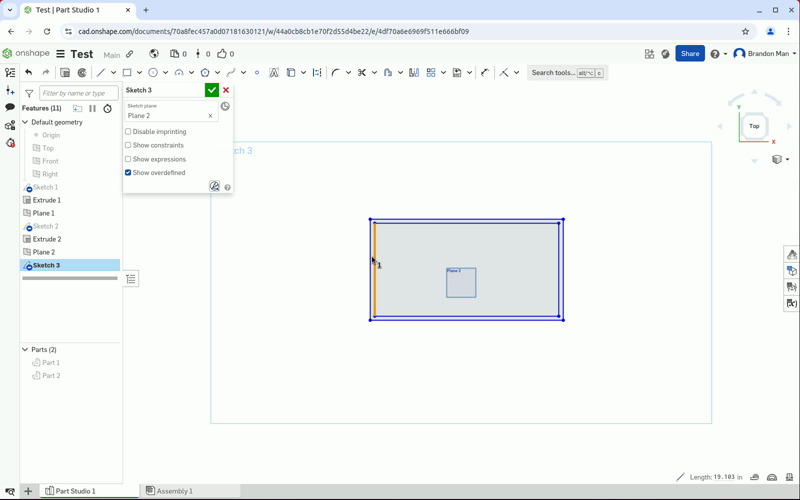
mouse_move(73, 352)
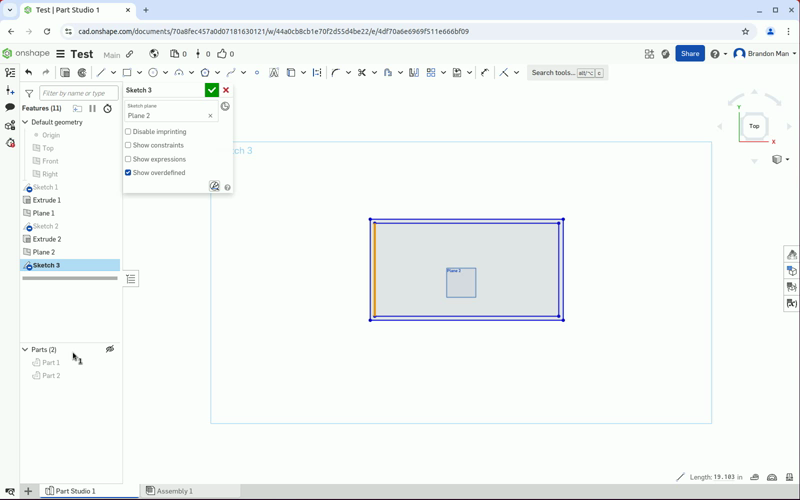
key(shift+y)
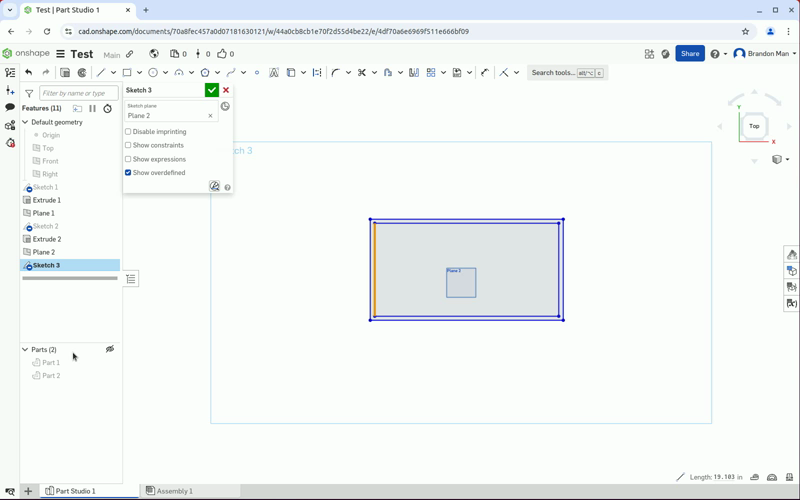
key(shift+e)
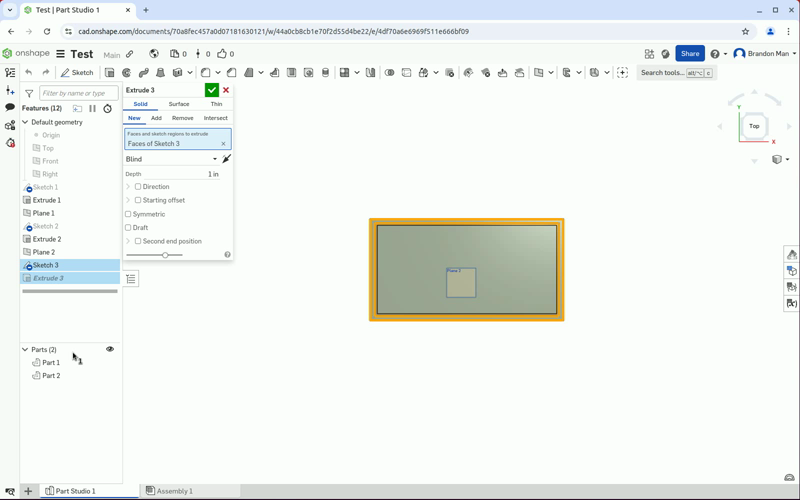
mouse_move(143, 106)
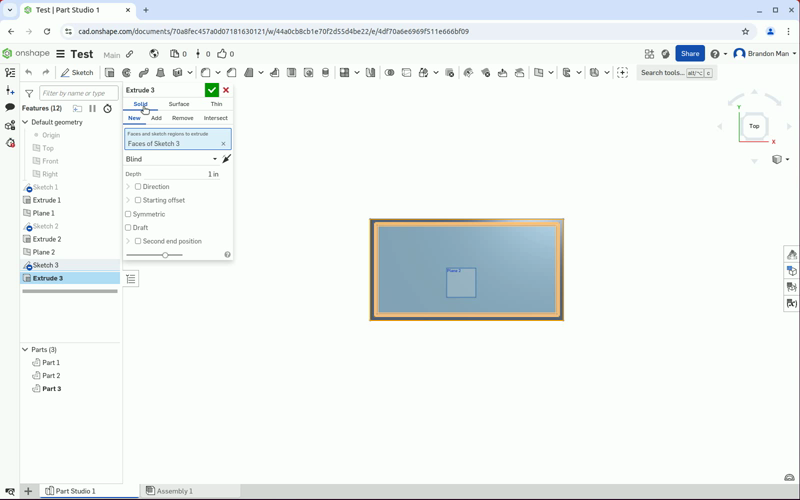
click(143, 106)
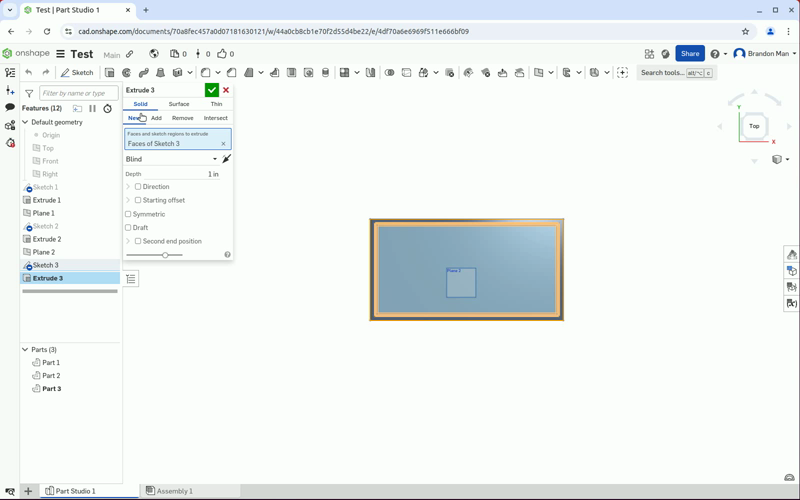
mouse_move(137, 120)
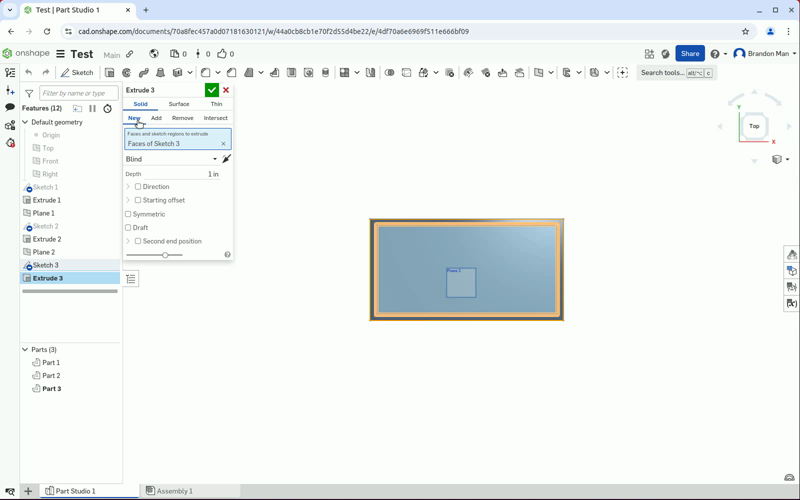
click(137, 120)
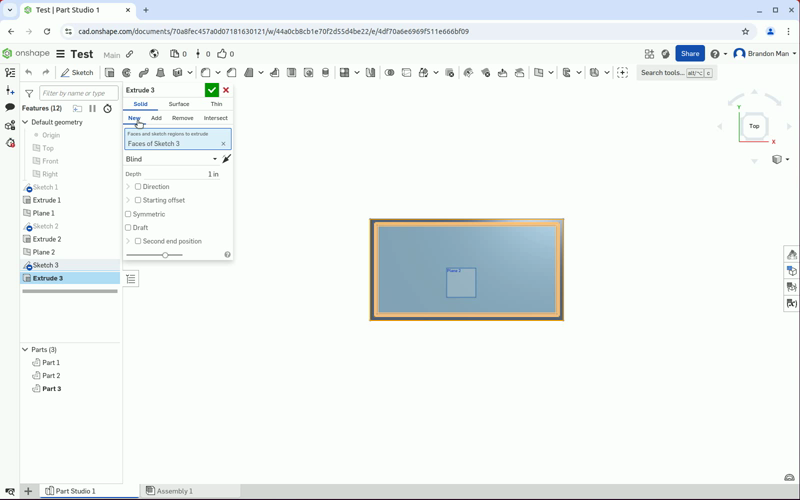
key(tab, 4)
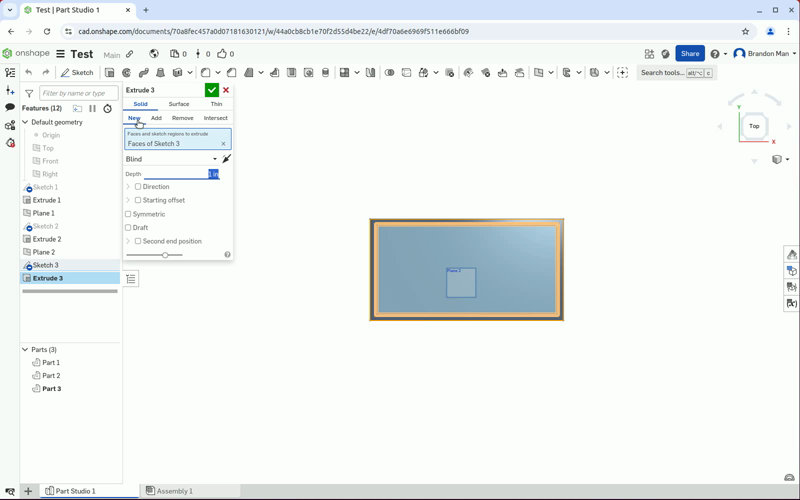
text(-0.962)
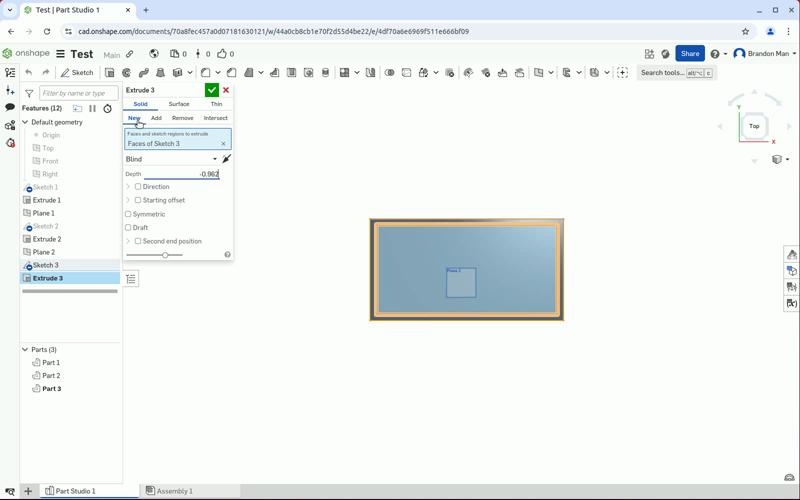
key(tab, 3)
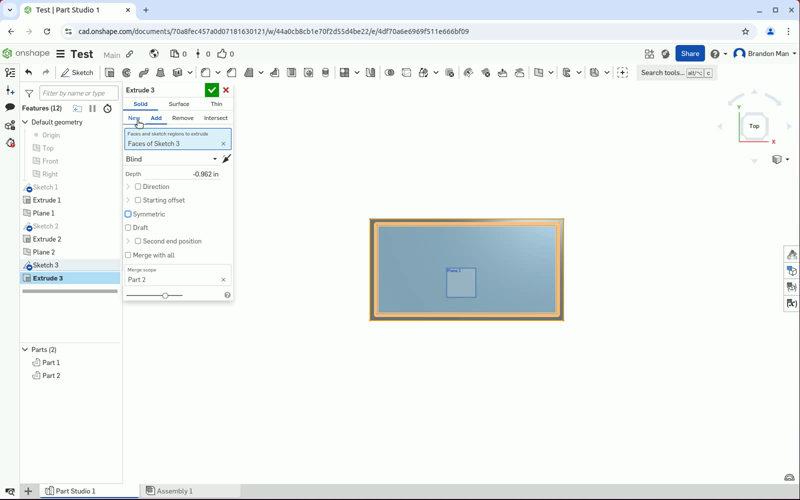
key(space)
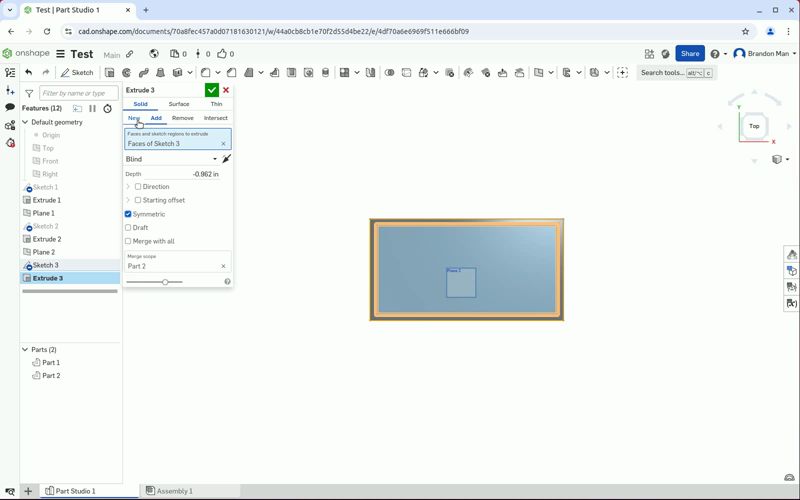
key(enter)
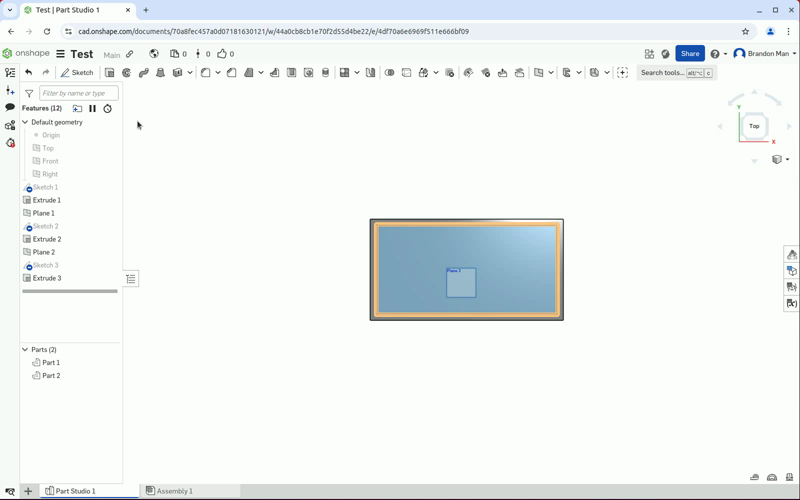
key(shift+h)
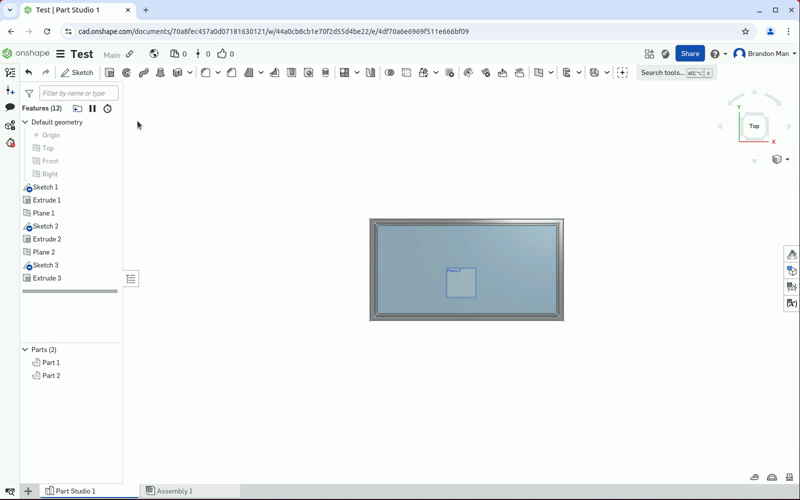
key(shift+h)
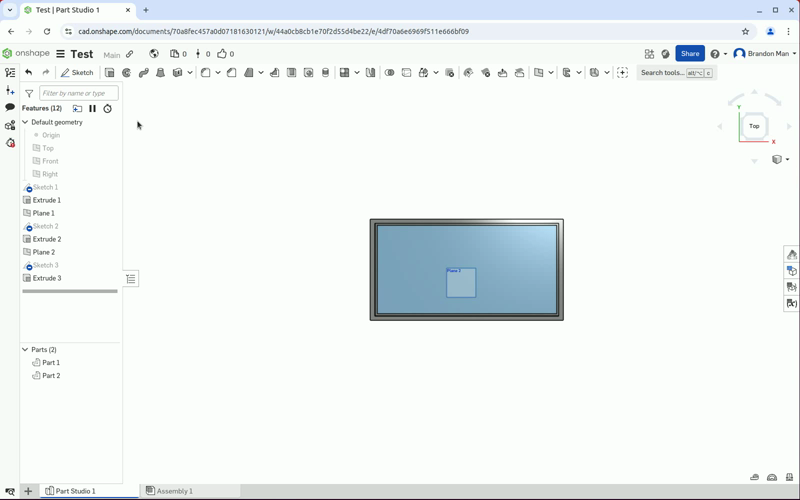
mouse_move(73, 189)
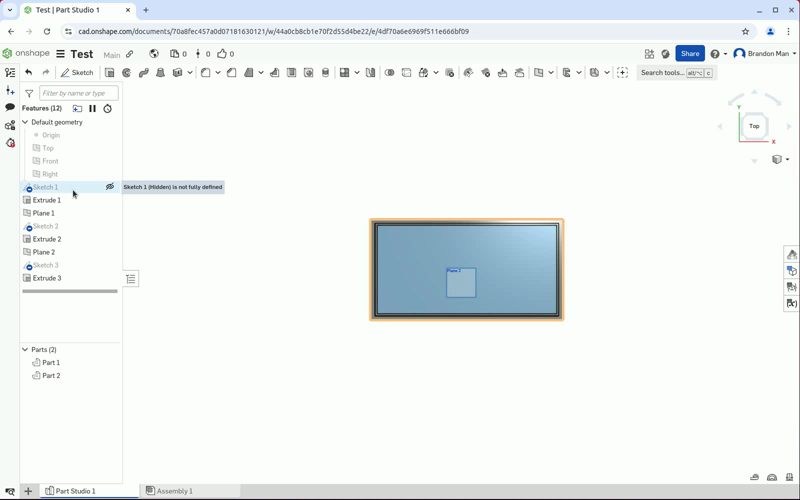
click(73, 189)
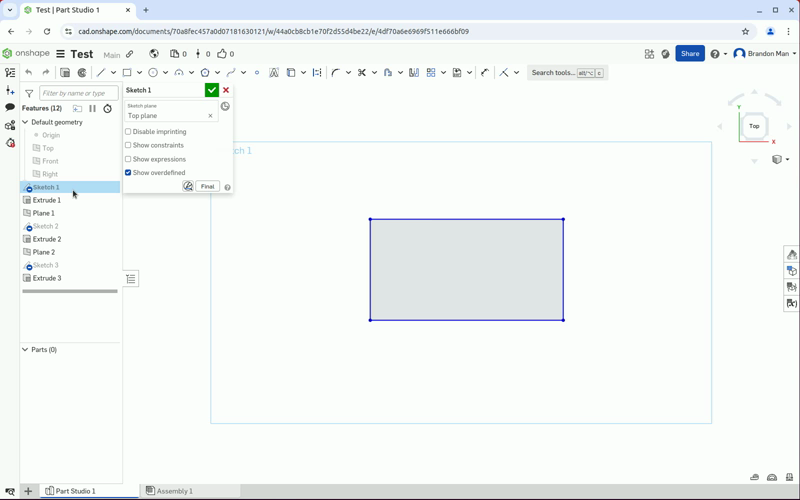
mouse_move(229, 92)
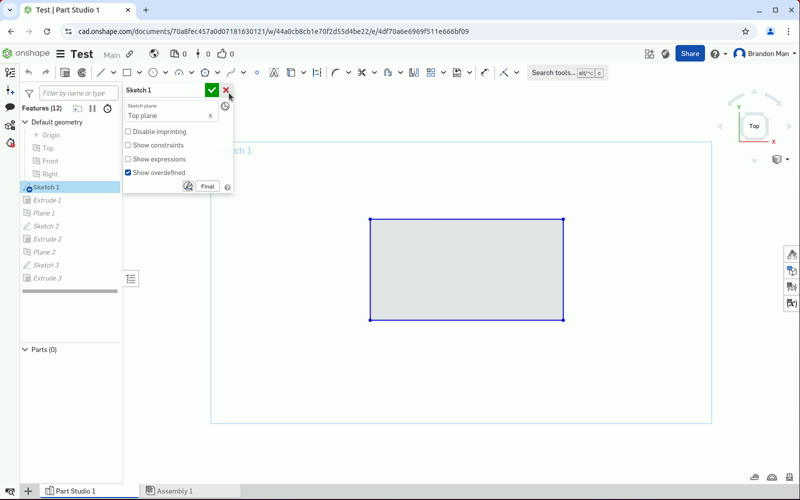
click(229, 92)
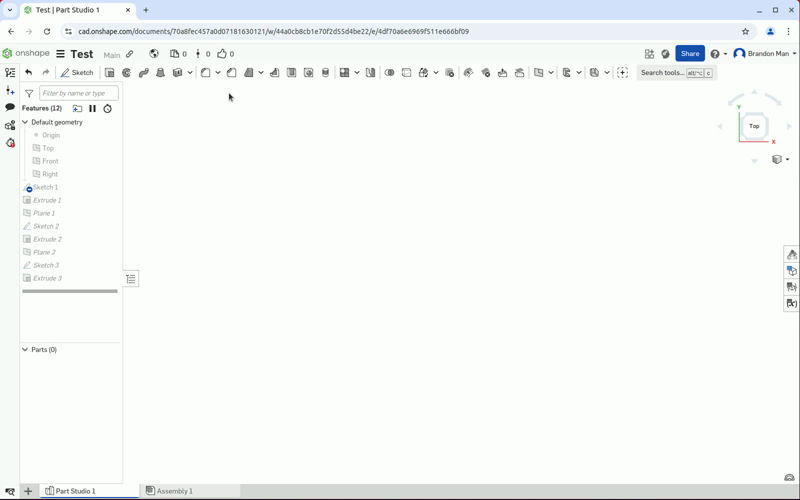
key(shift+s)
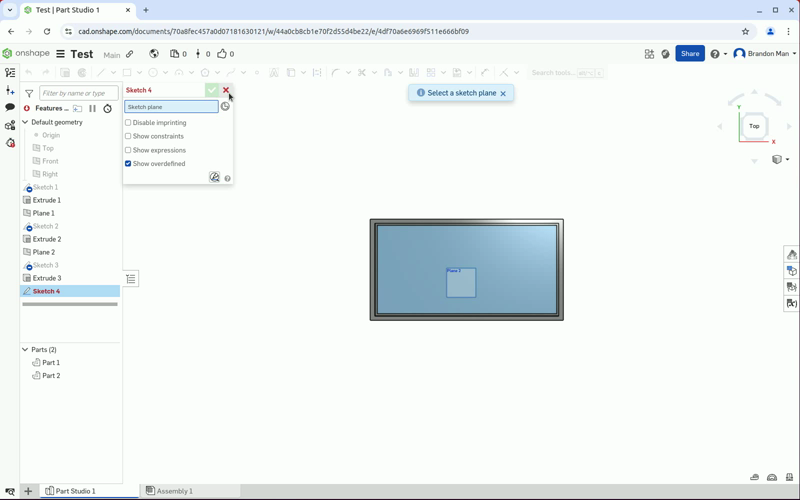
mouse_move(73, 254)
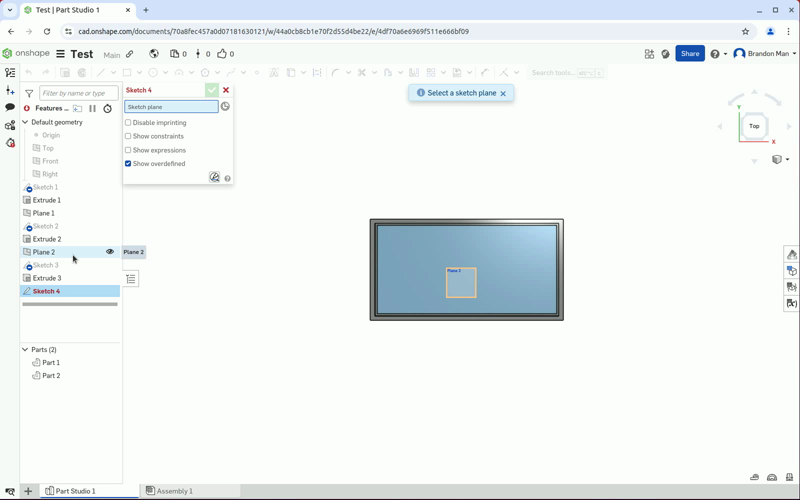
click(73, 254)
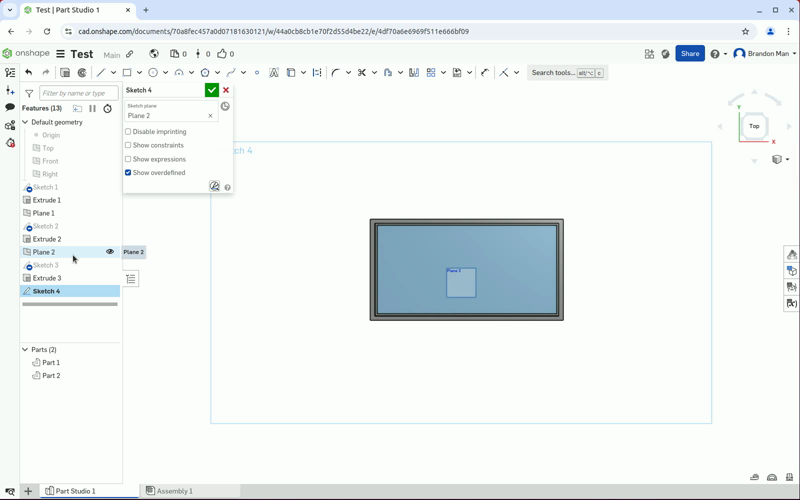
mouse_move(73, 352)
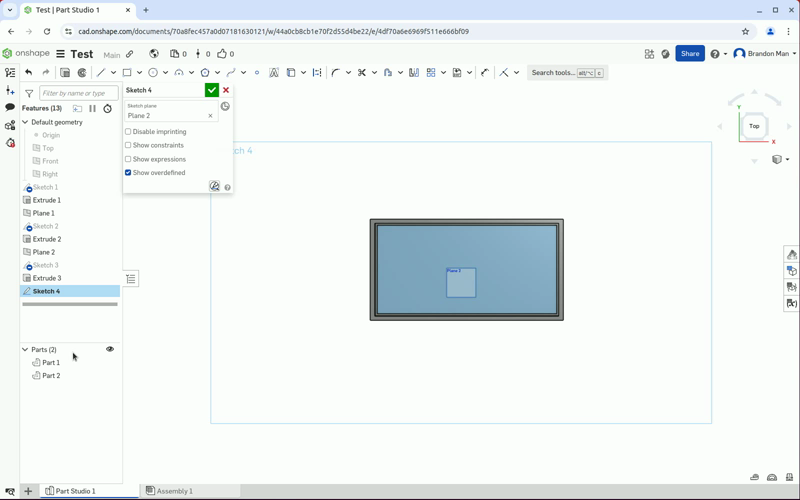
key(y)
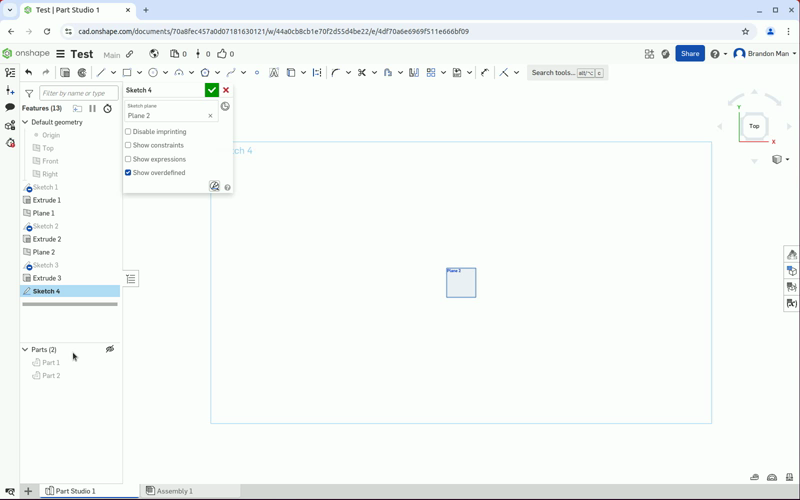
key(l)
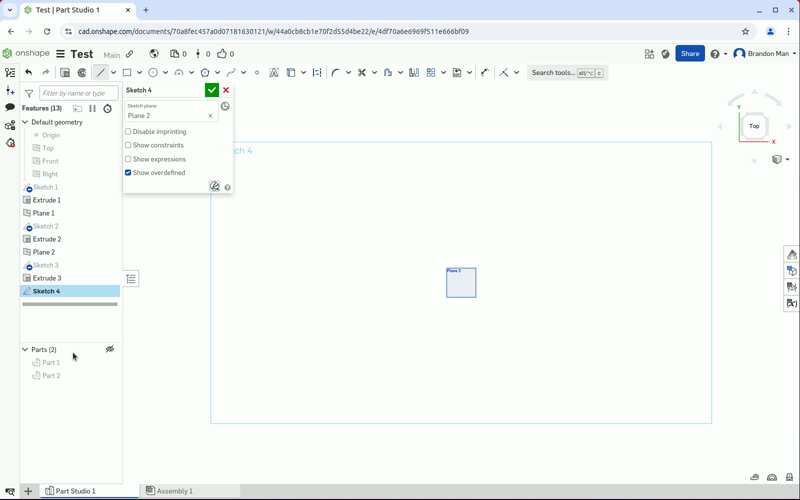
key_down(shift)
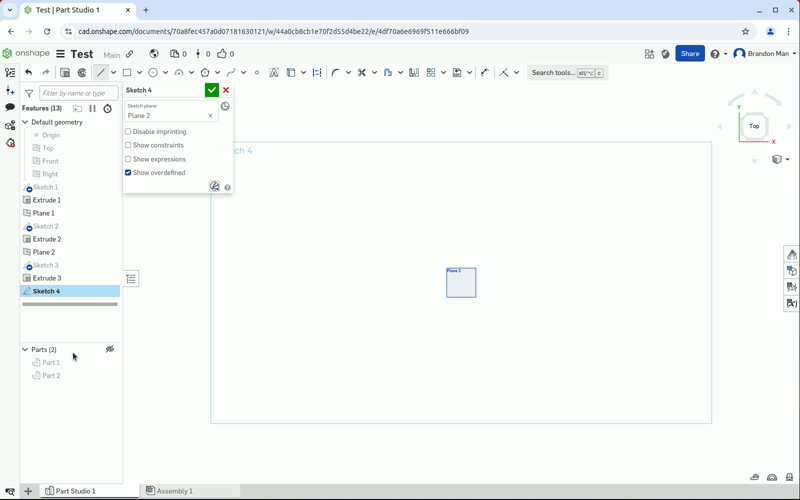
mouse_move(376, 314)
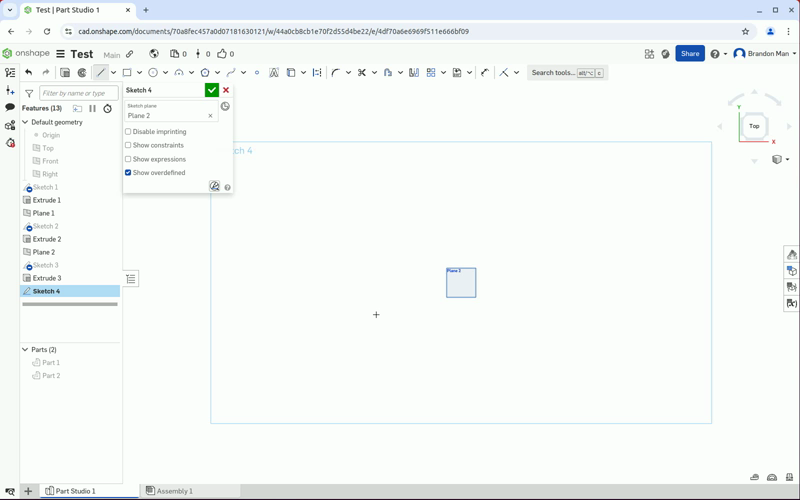
click(376, 314)
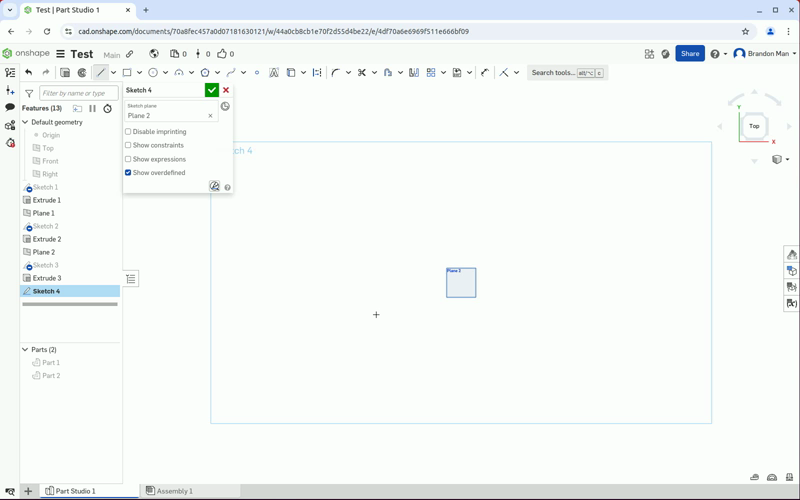
key_up(shift)
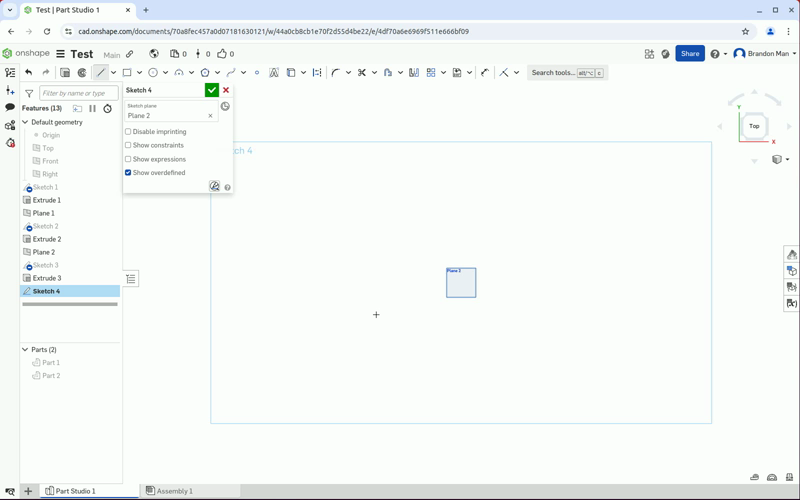
key_down(shift)
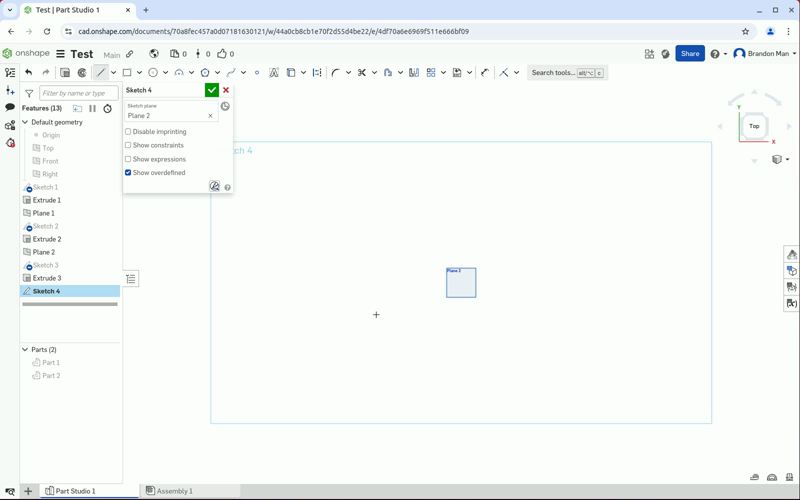
mouse_move(557, 314)
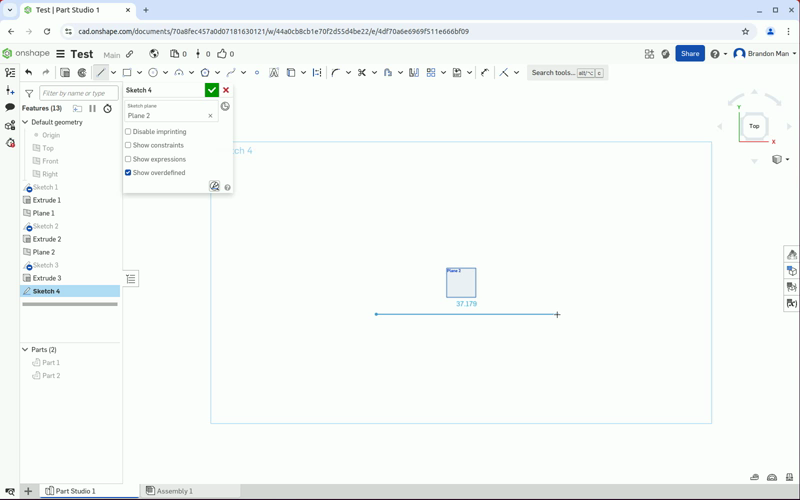
click(557, 314)
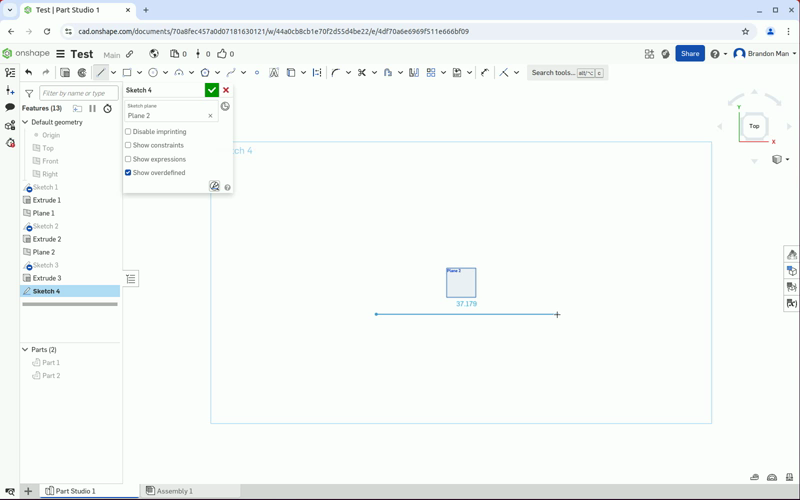
key_up(shift)
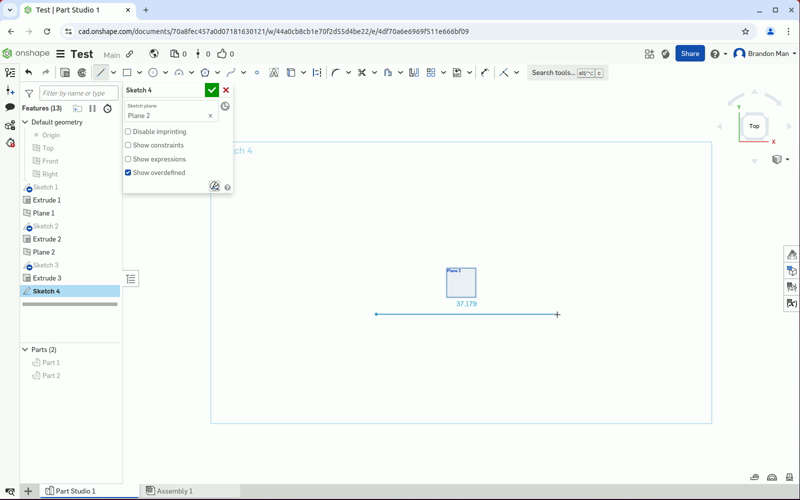
key_down(shift)
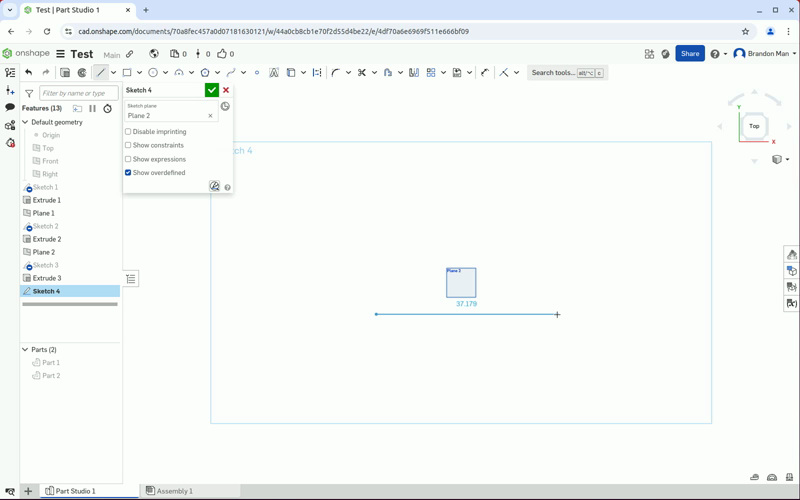
mouse_move(557, 225)
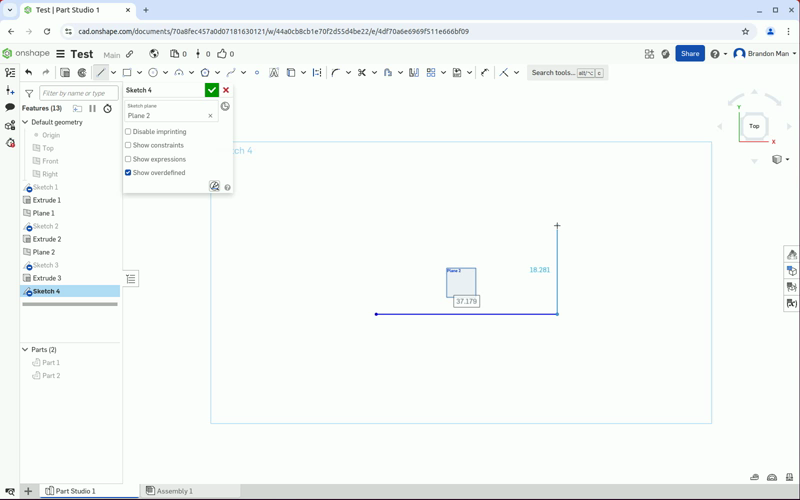
click(557, 225)
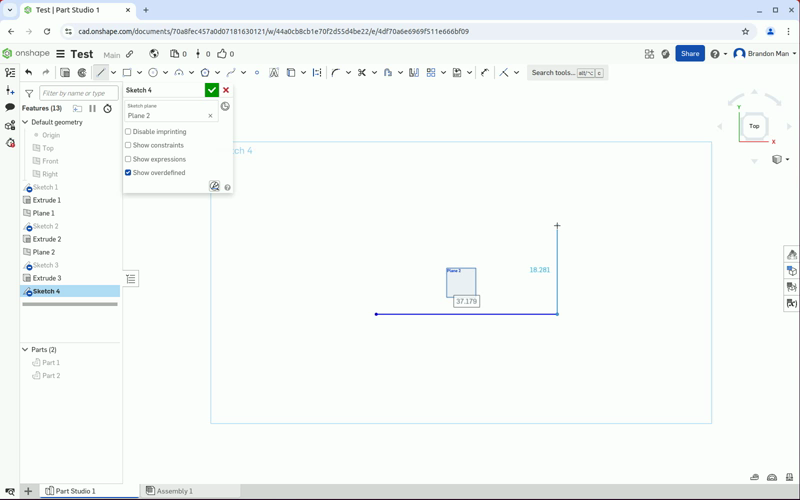
key_up(shift)
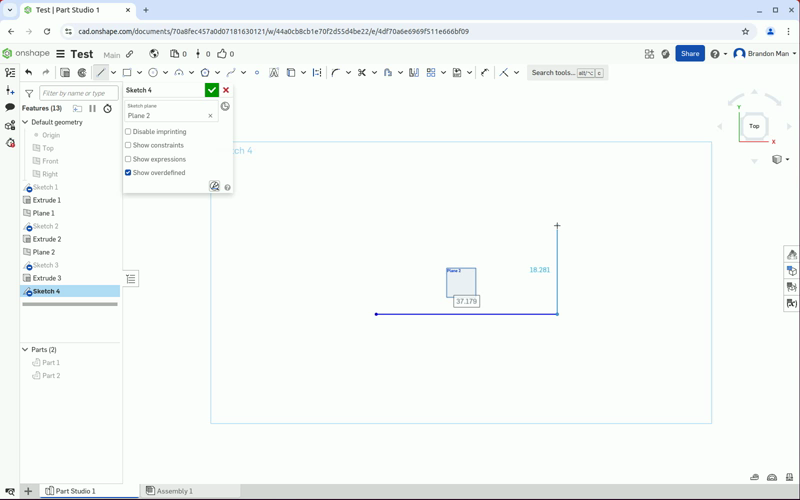
key_down(shift)
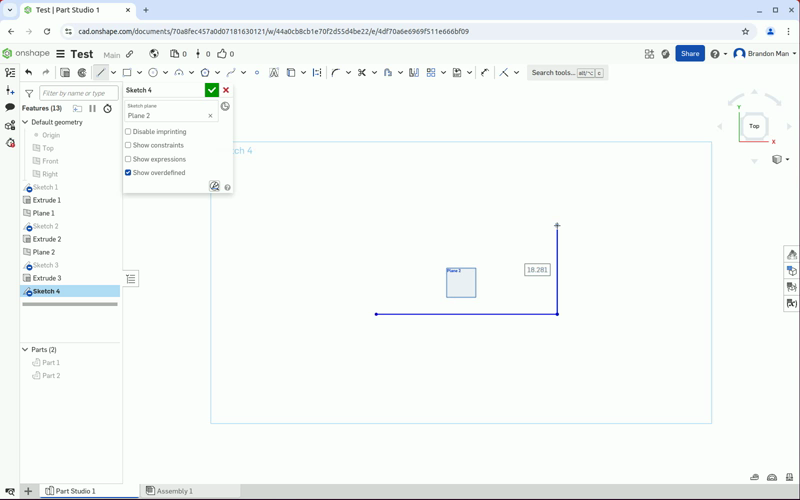
mouse_move(376, 225)
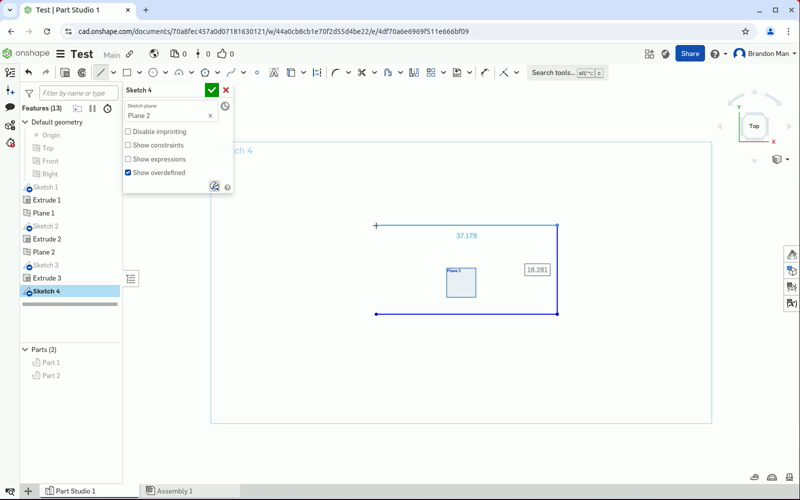
click(376, 225)
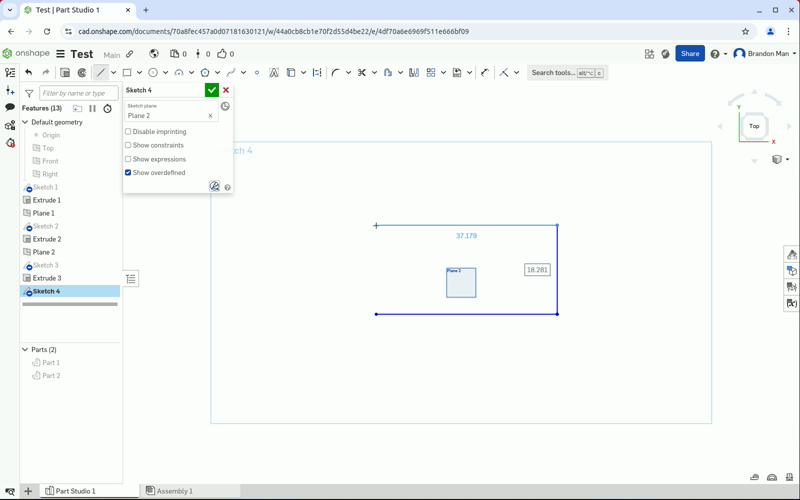
key_up(shift)
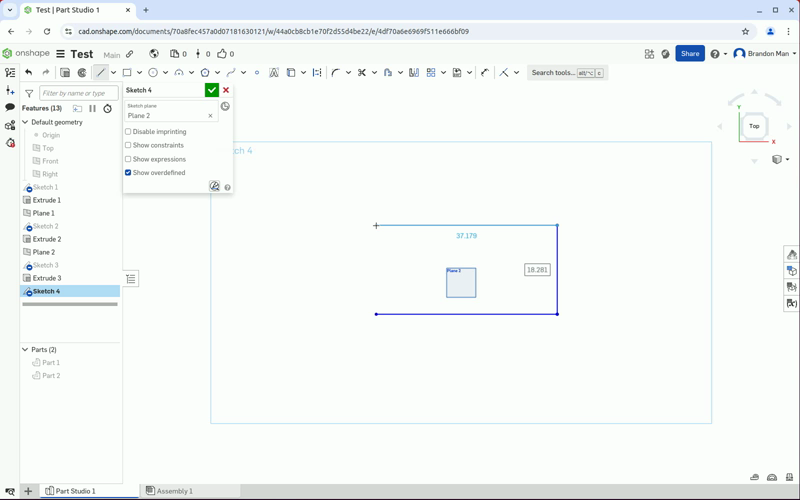
key_down(shift)
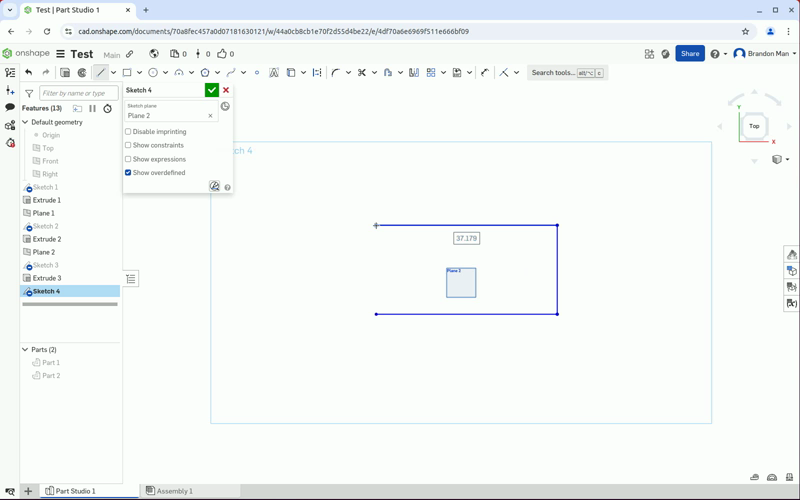
mouse_move(376, 314)
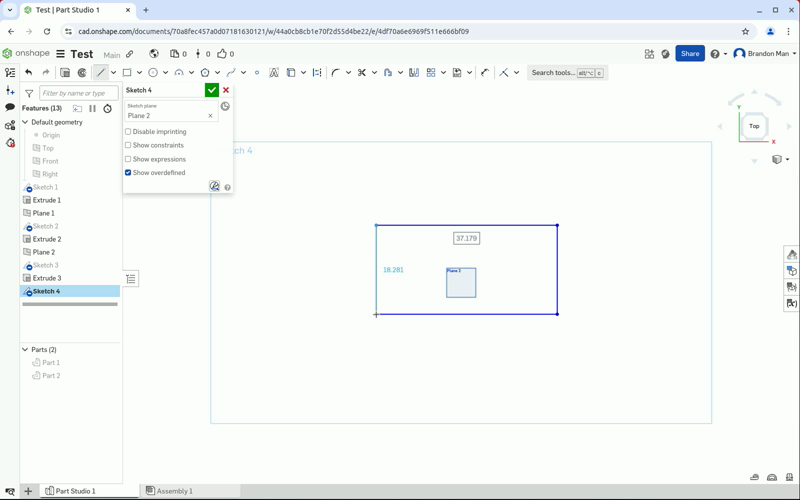
key_up(shift)
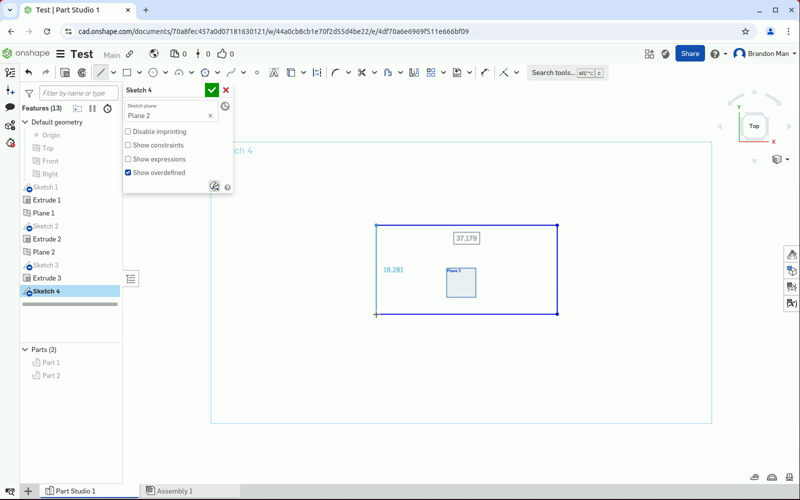
click(376, 314)
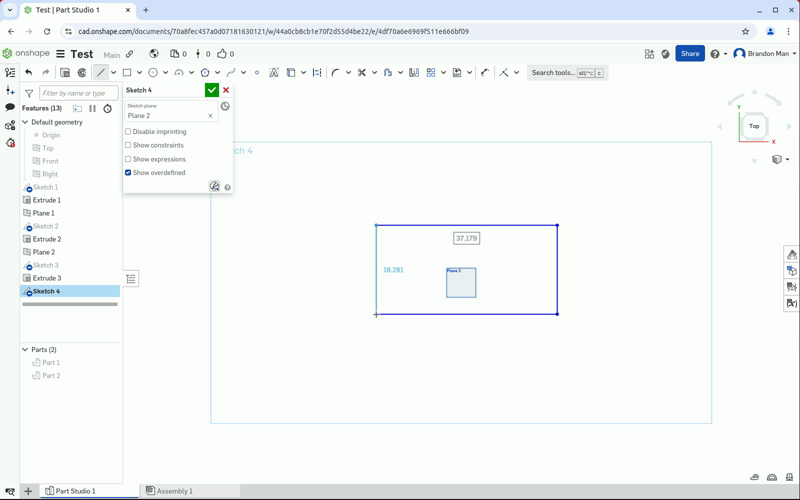
key(esc)
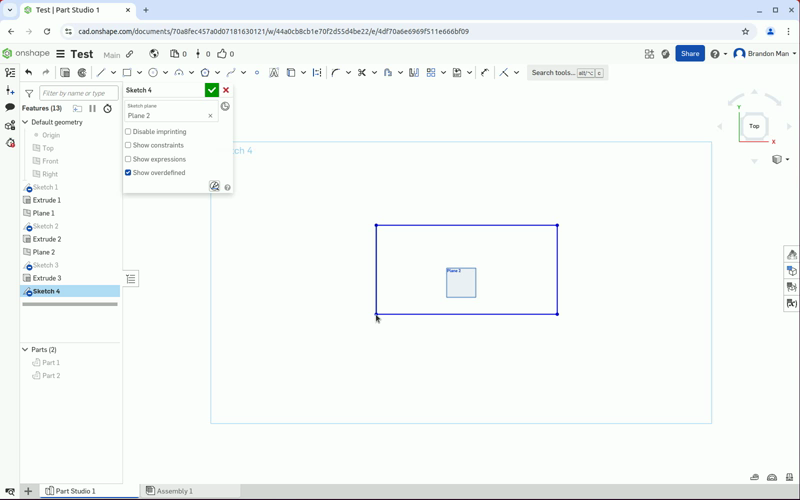
mouse_move(425, 299)
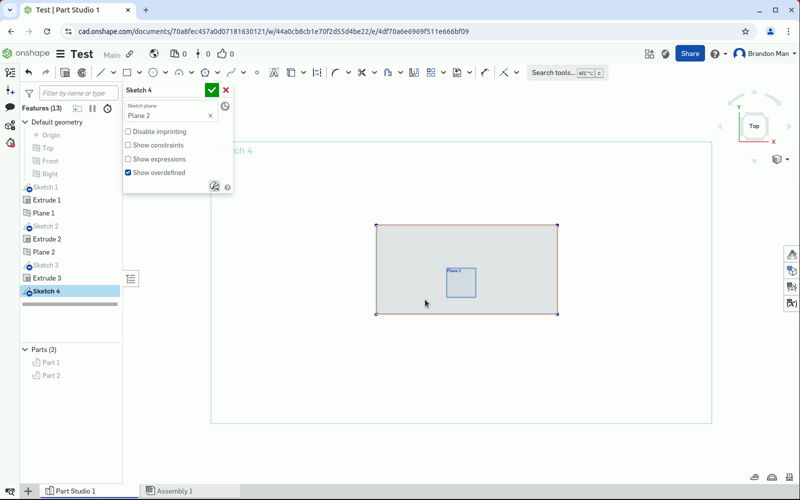
click(425, 299)
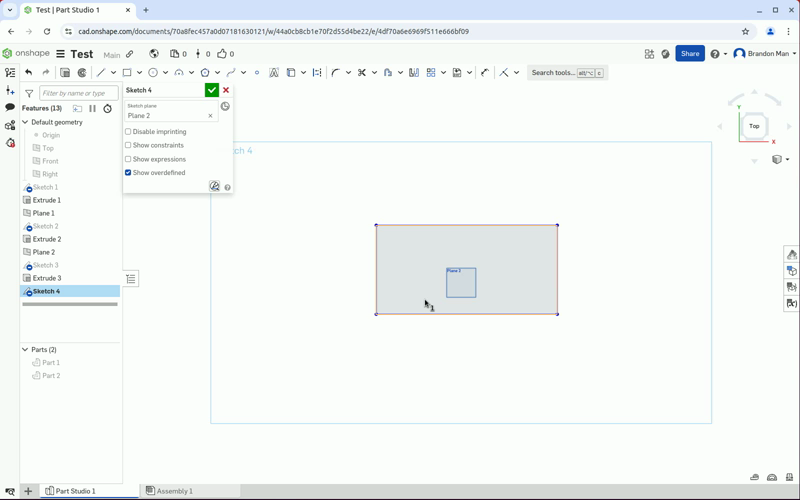
mouse_move(73, 352)
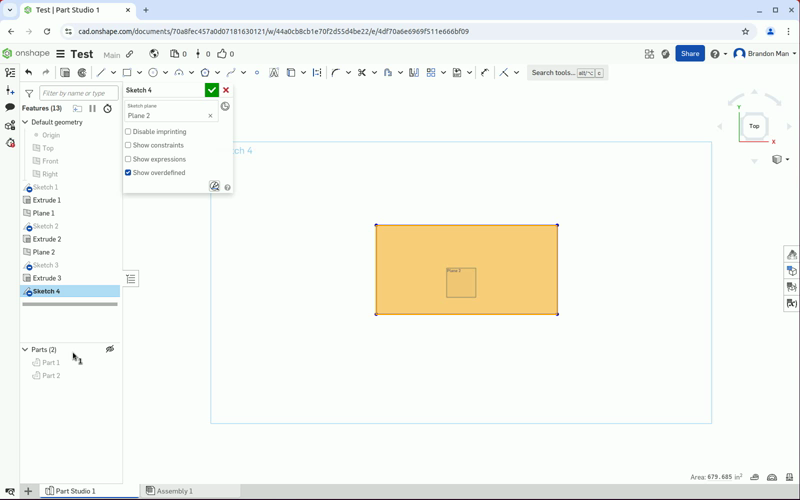
key(shift+y)
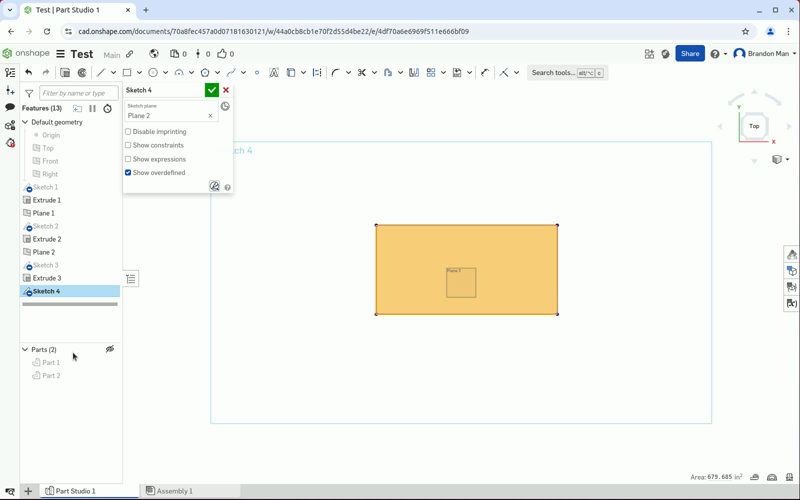
key(shift+e)
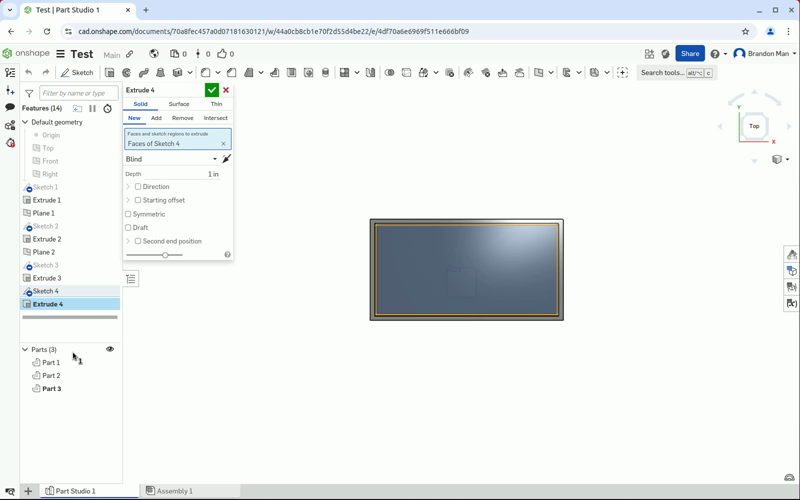
mouse_move(143, 106)
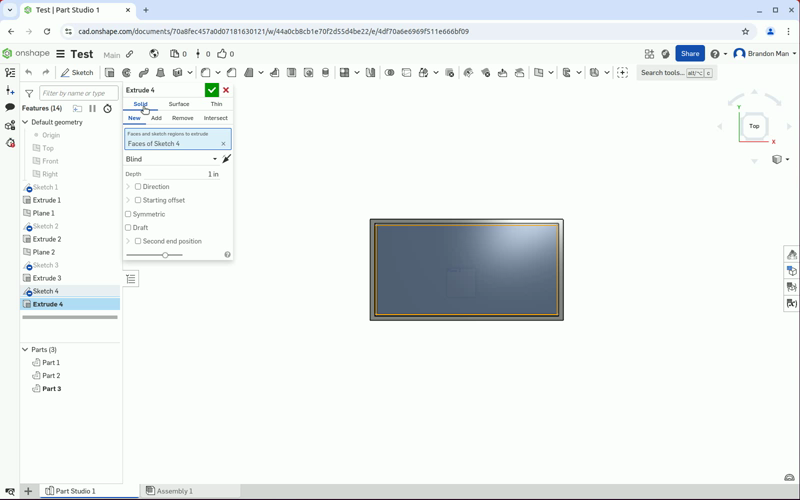
click(143, 106)
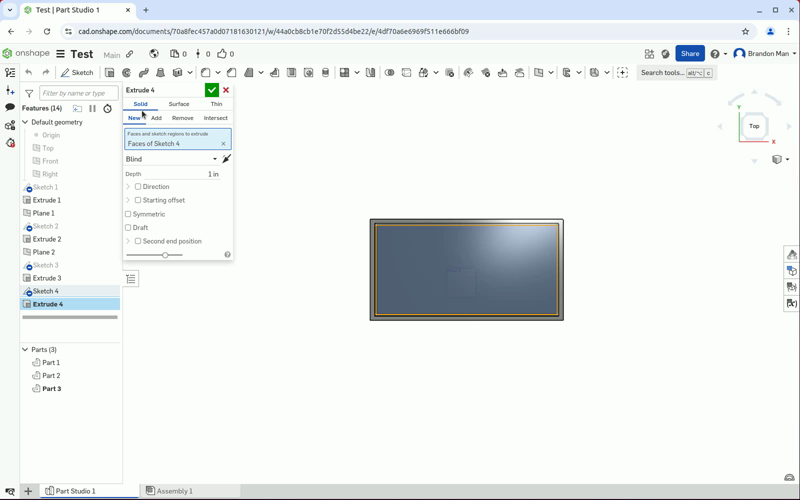
mouse_move(137, 120)
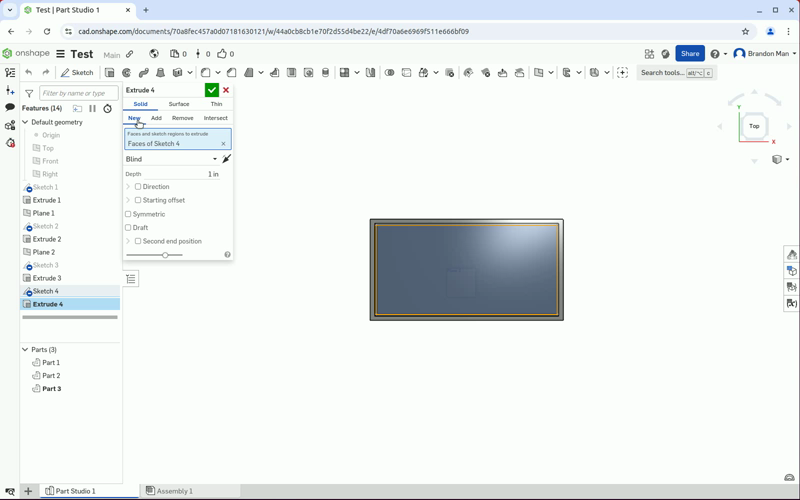
click(137, 120)
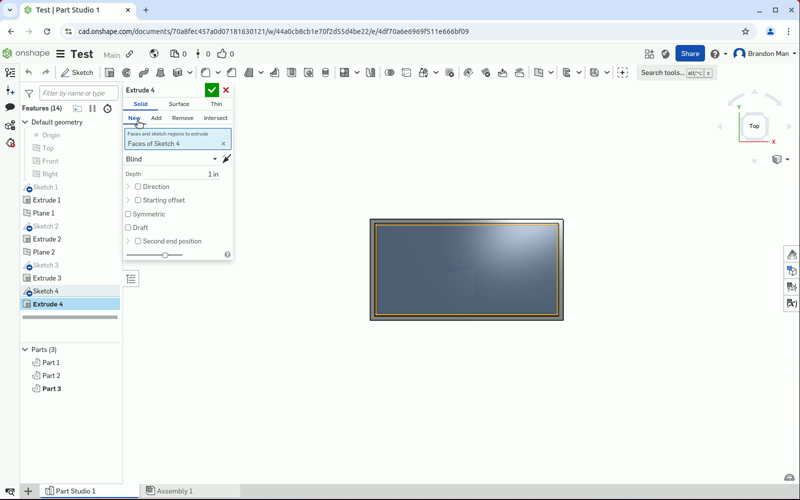
key(tab, 4)
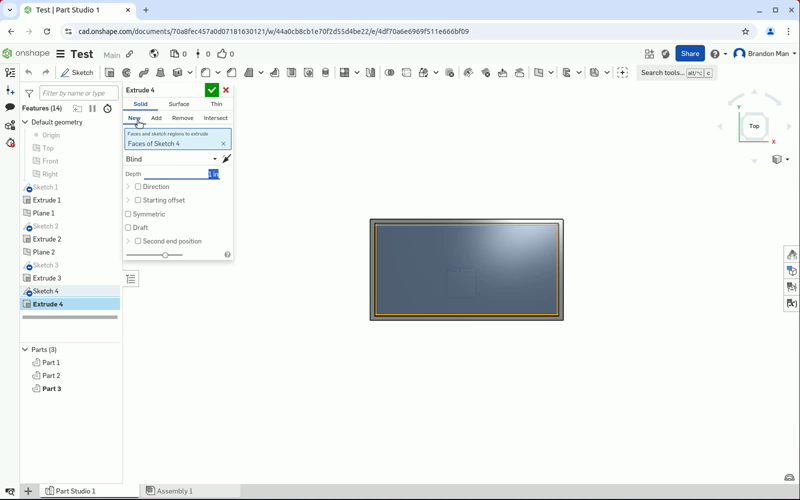
text(-0.962)
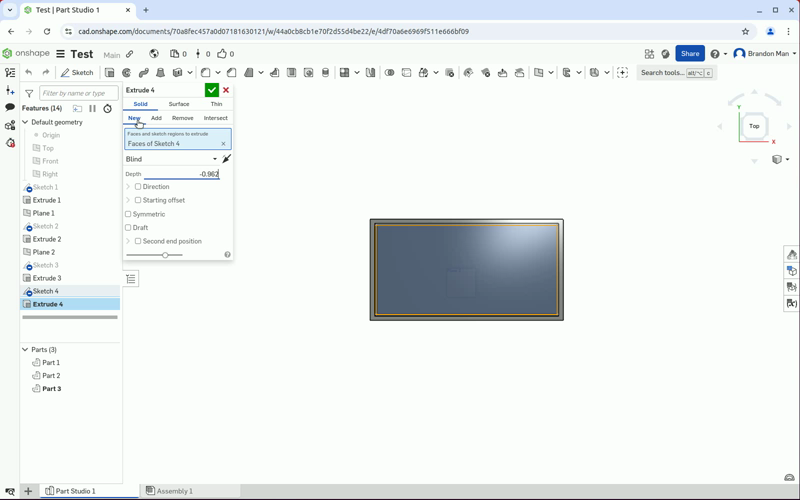
key(tab, 3)
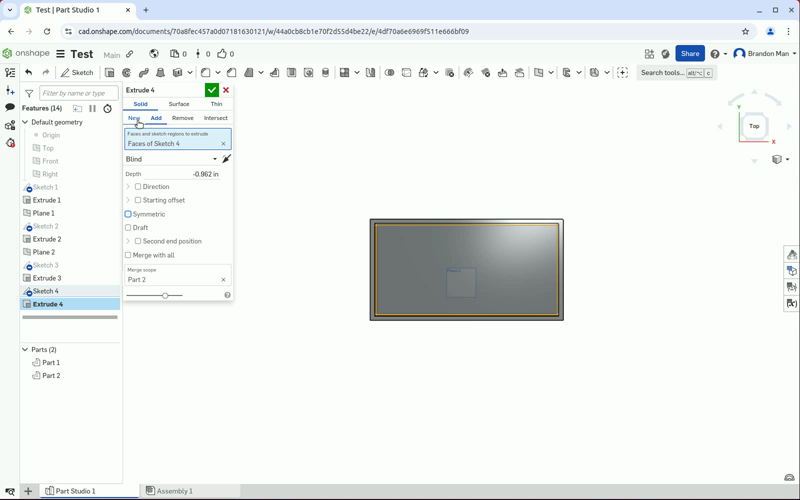
key(space)
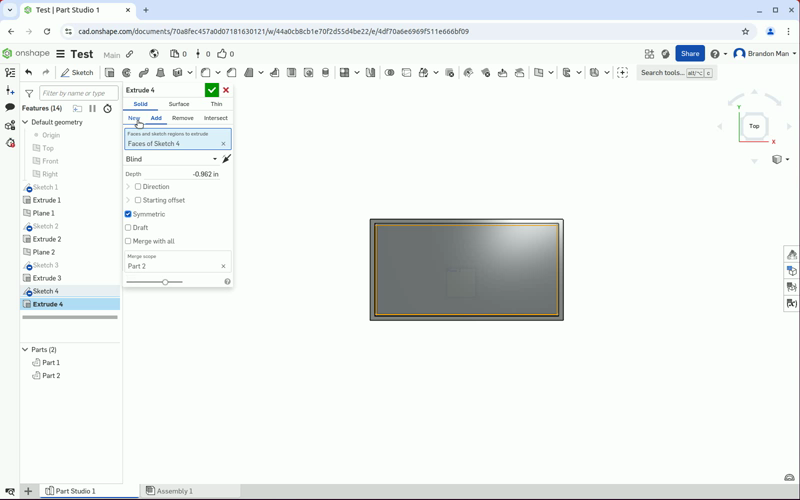
key(enter)
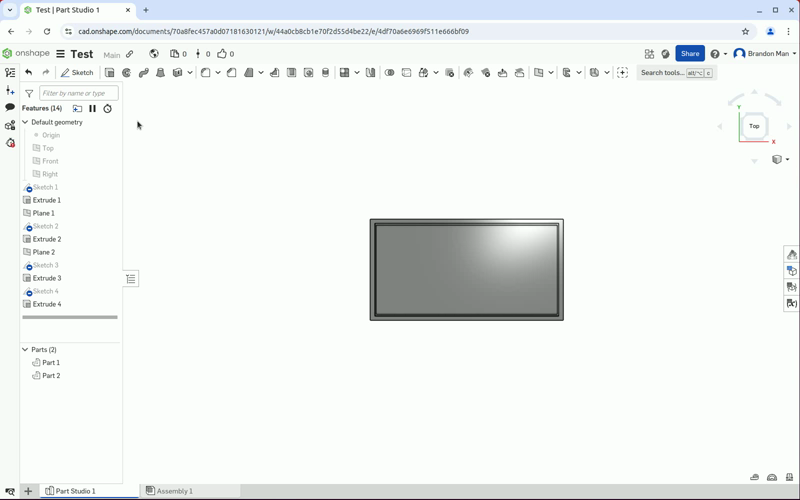
key(shift+h)
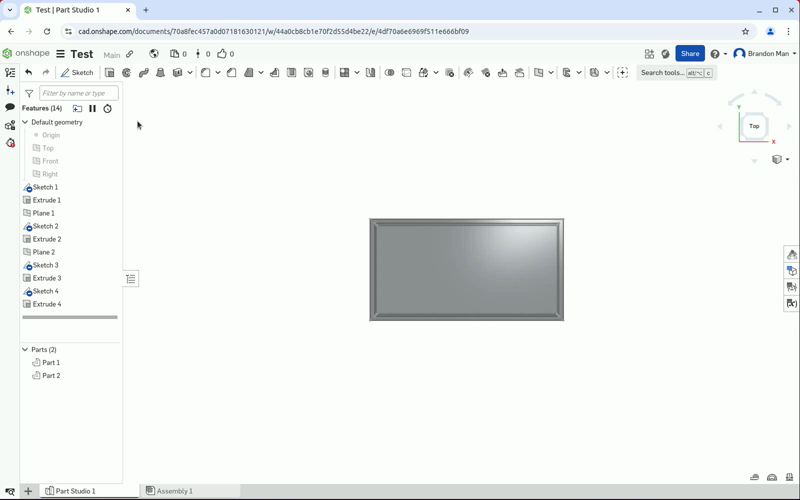
key(shift+h)
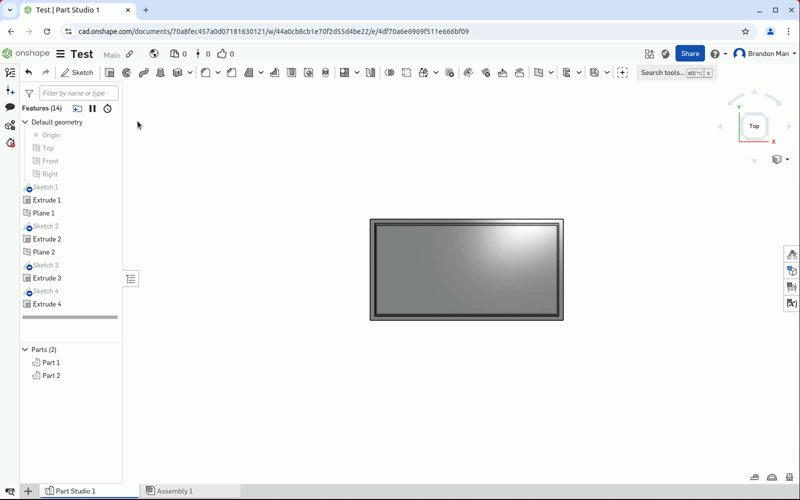
mouse_move(73, 189)
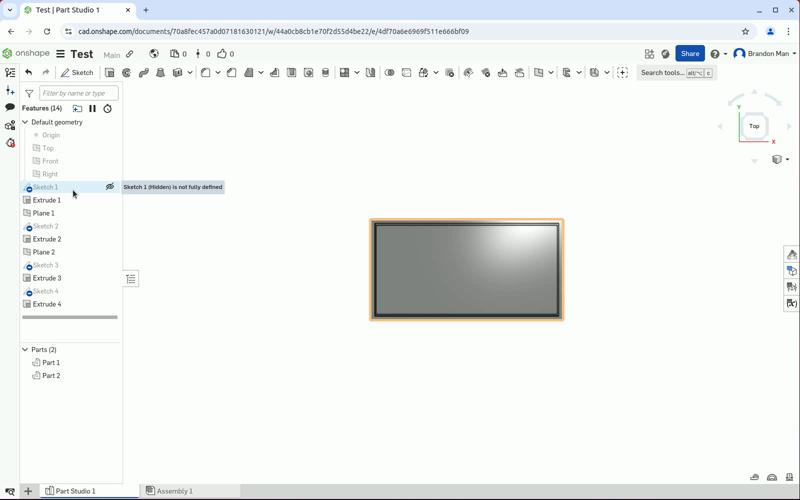
click(73, 189)
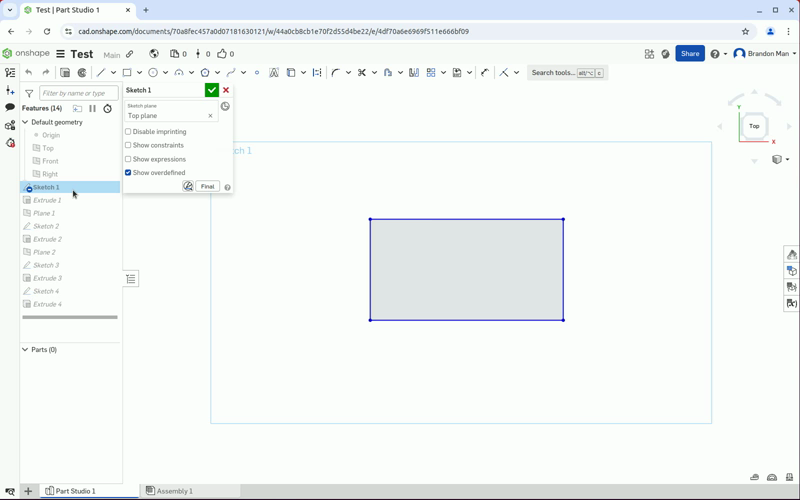
mouse_move(229, 92)
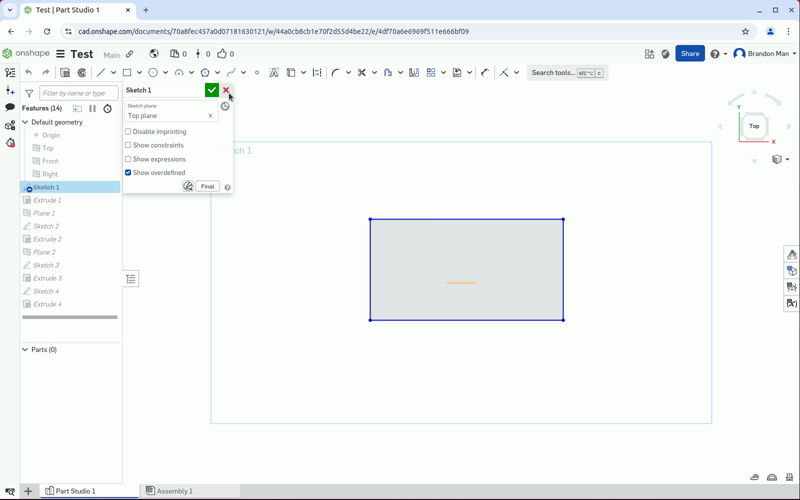
click(229, 92)
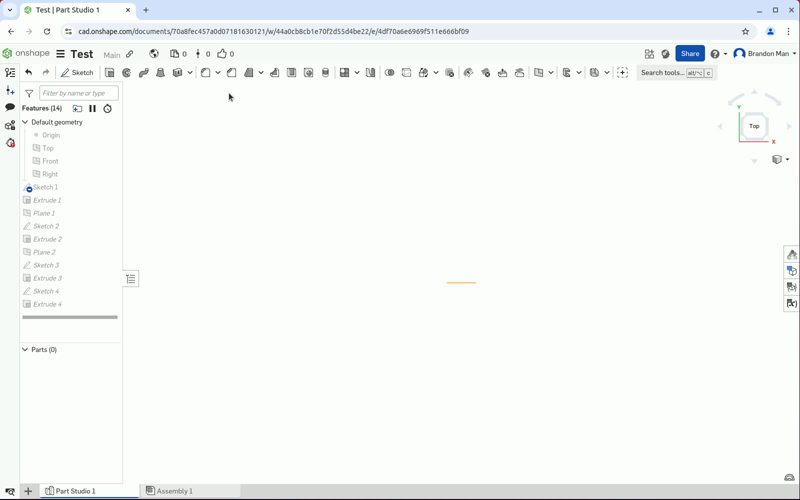
key(shift+s)
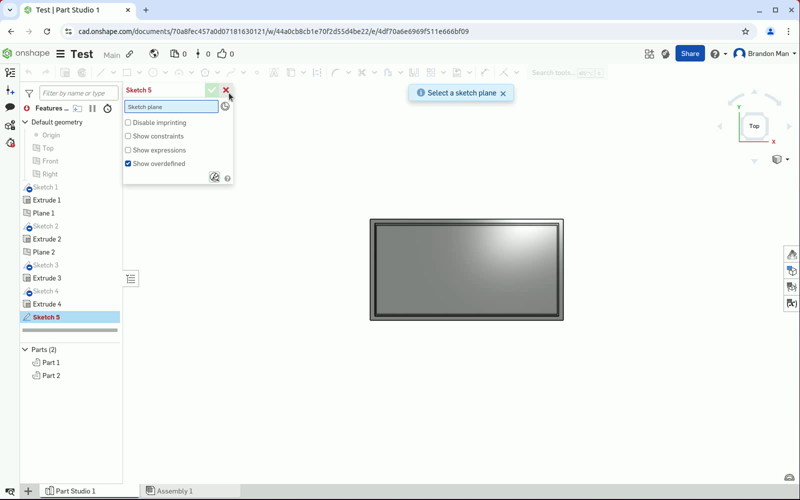
mouse_move(73, 254)
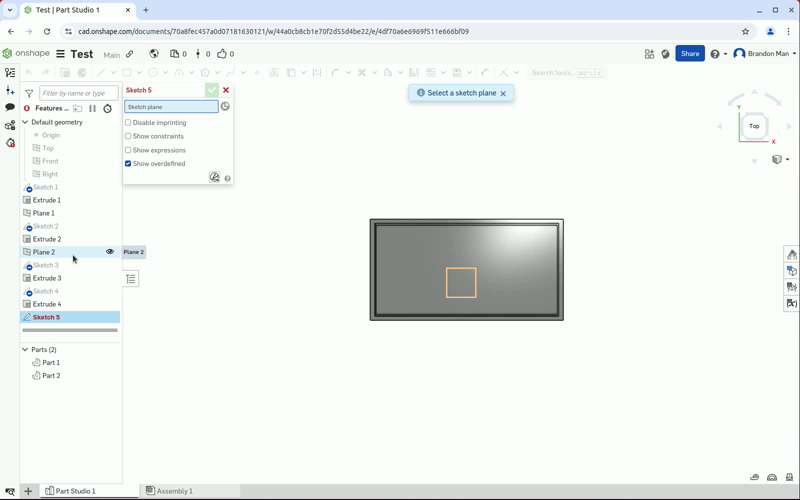
click(73, 254)
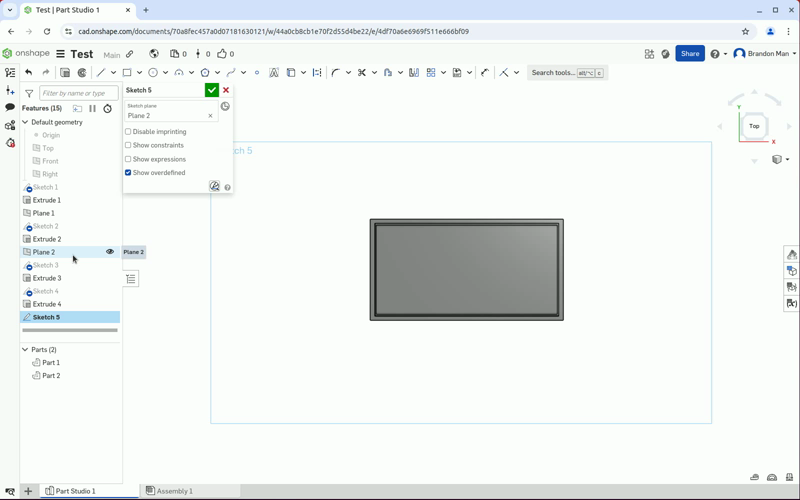
mouse_move(73, 352)
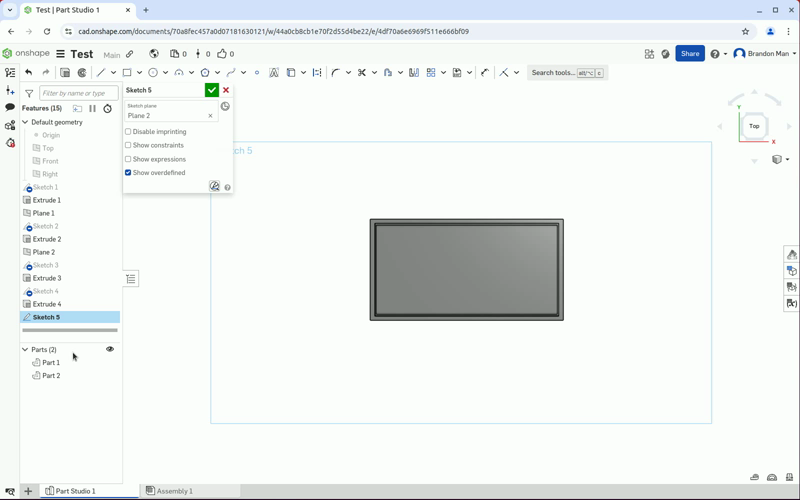
key(y)
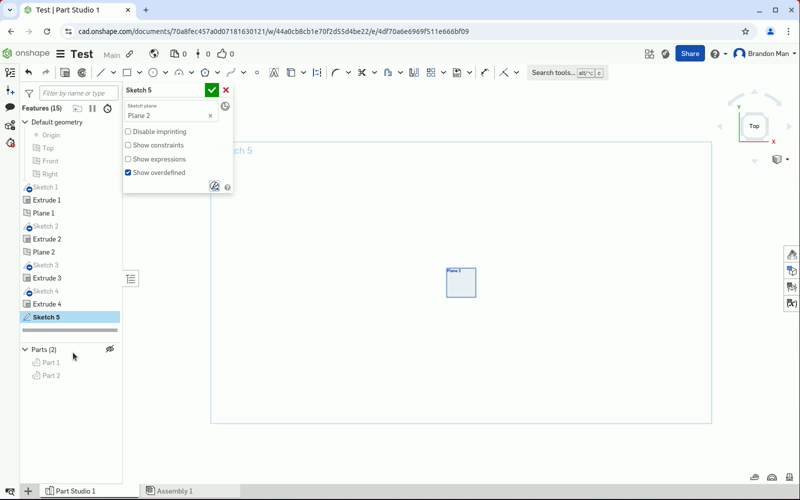
key(l)
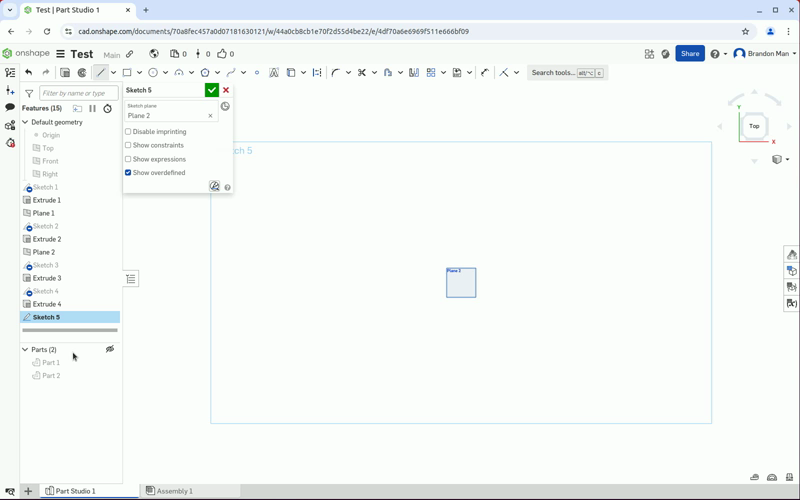
key_down(shift)
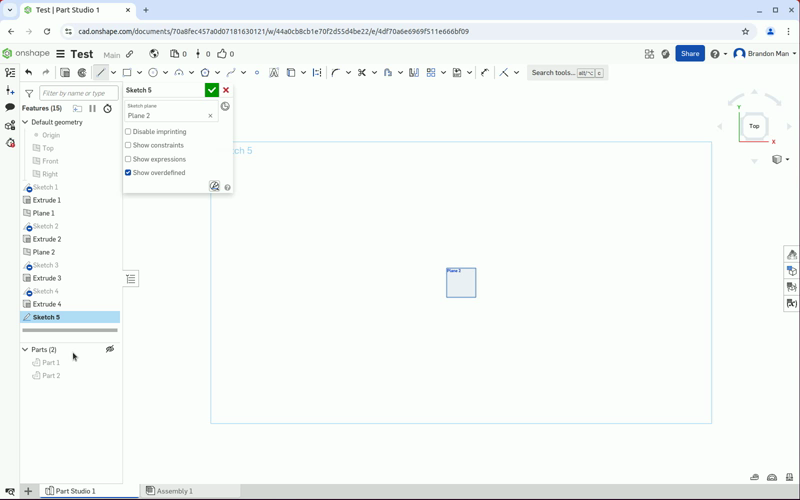
mouse_move(375, 315)
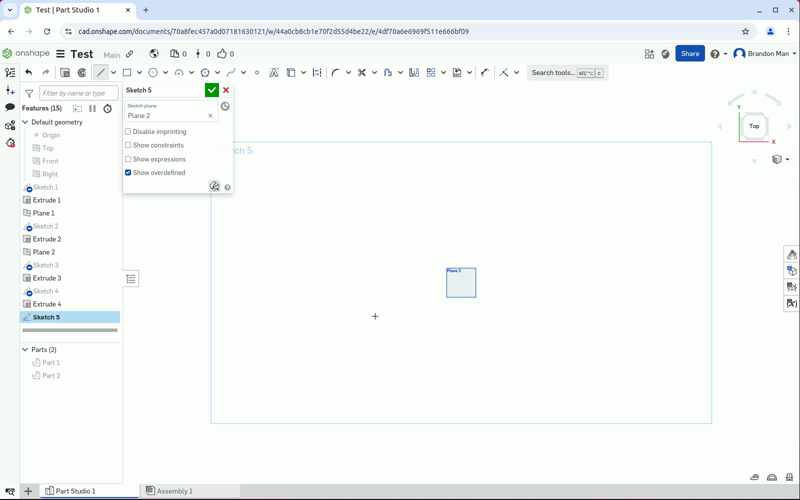
click(375, 315)
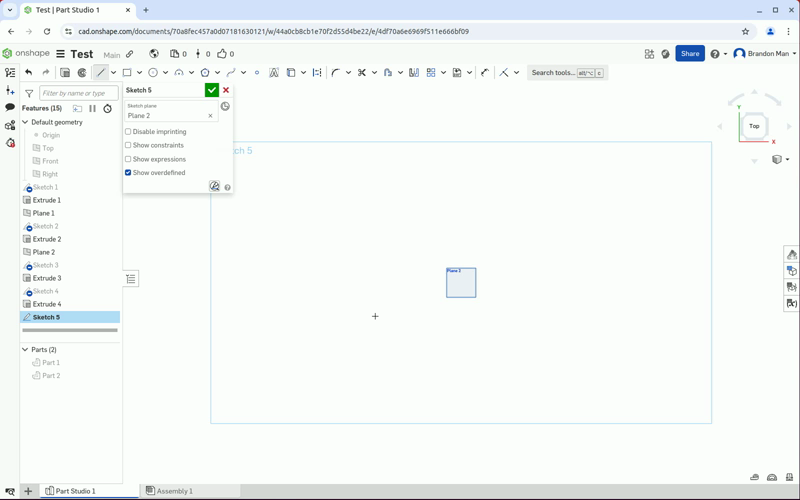
key_up(shift)
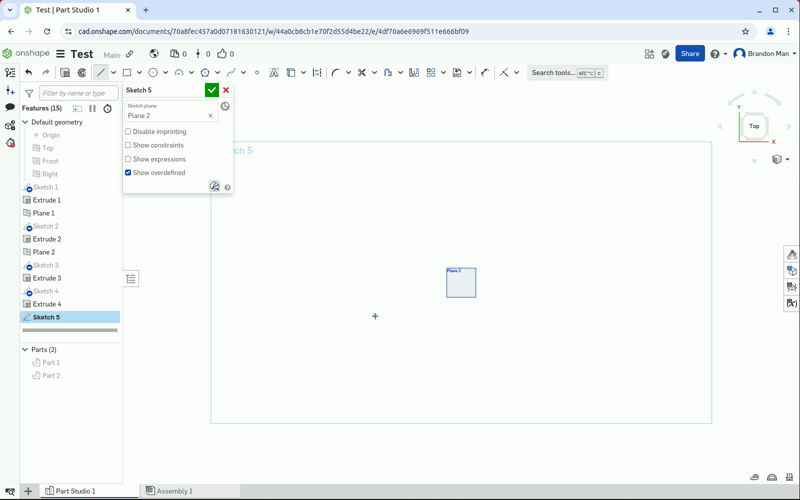
key_down(shift)
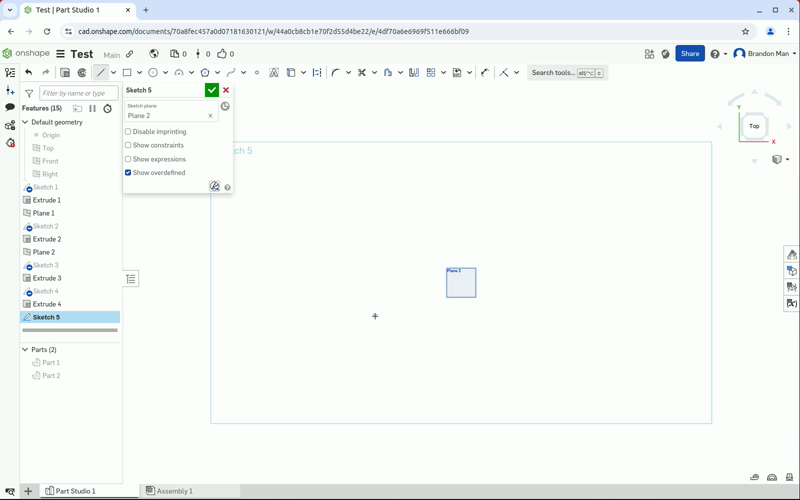
mouse_move(558, 315)
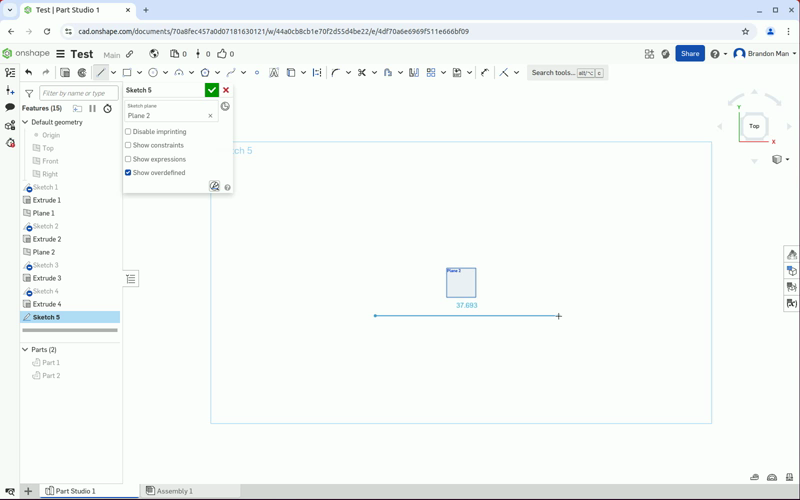
click(558, 315)
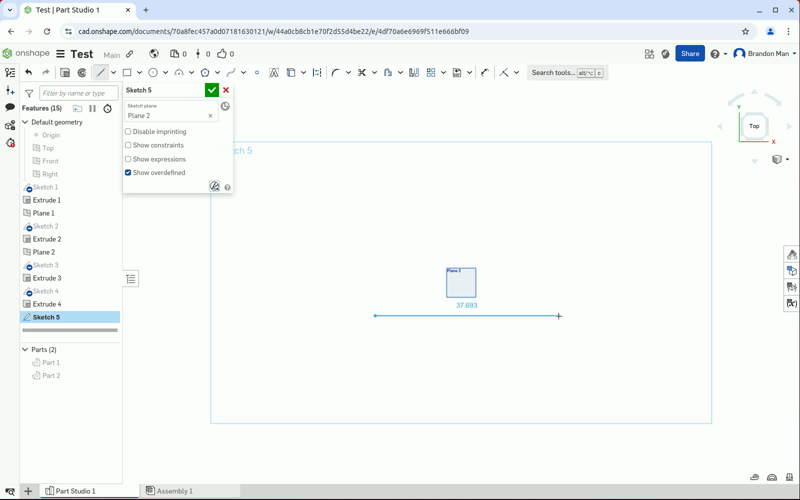
key_up(shift)
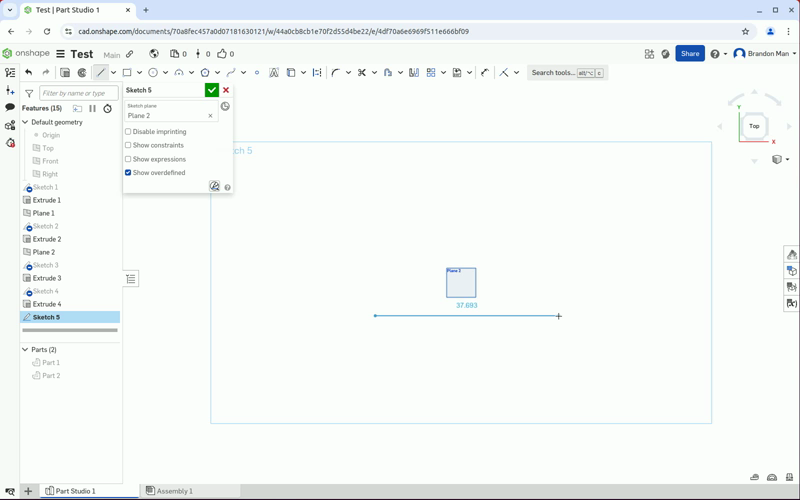
key_down(shift)
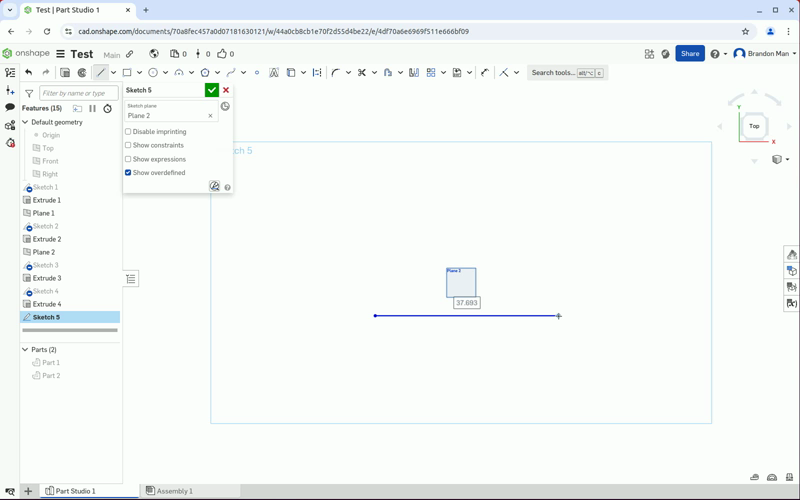
mouse_move(558, 223)
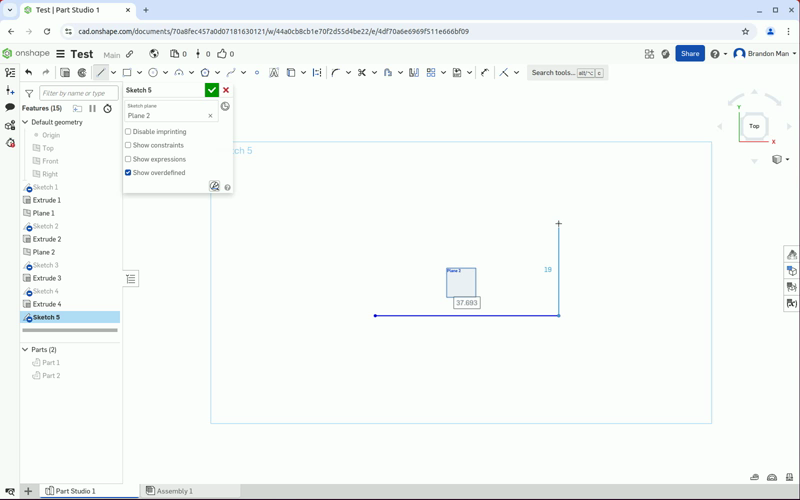
click(558, 223)
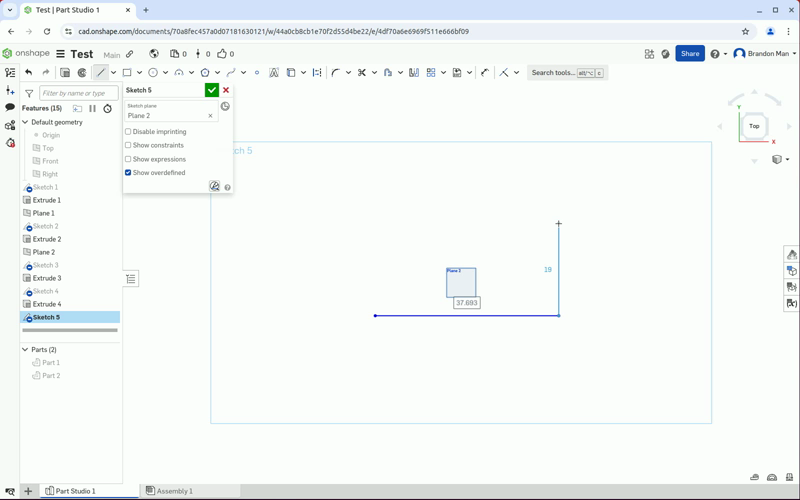
key_up(shift)
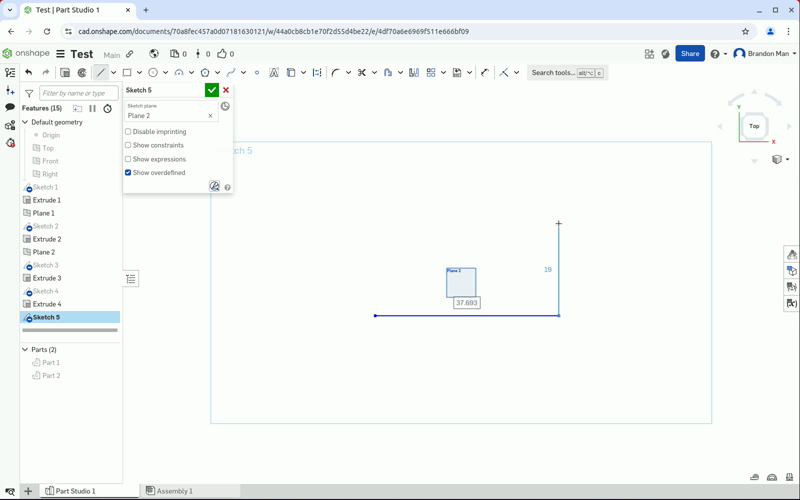
key_down(shift)
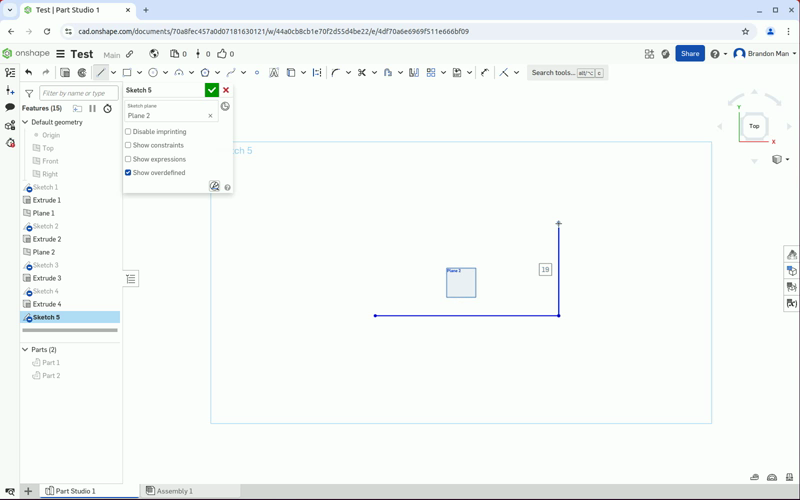
mouse_move(375, 223)
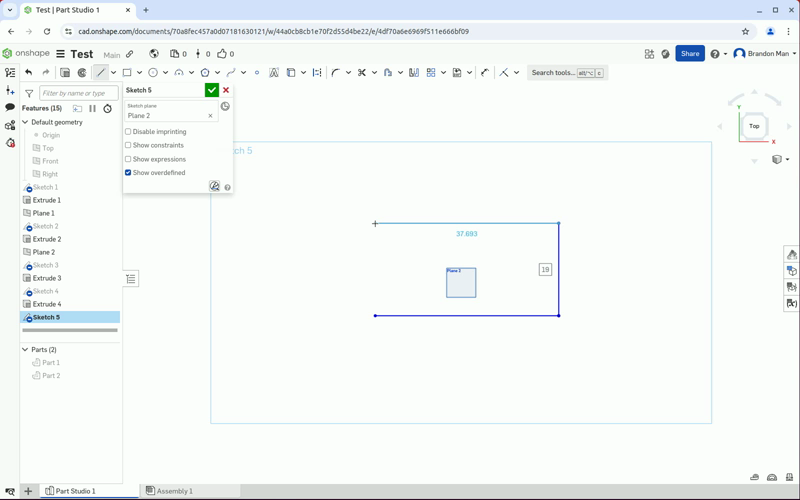
click(375, 223)
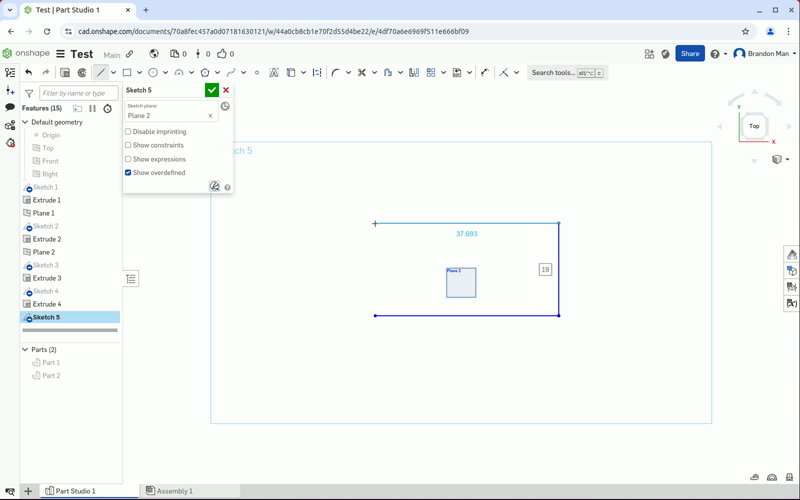
key_up(shift)
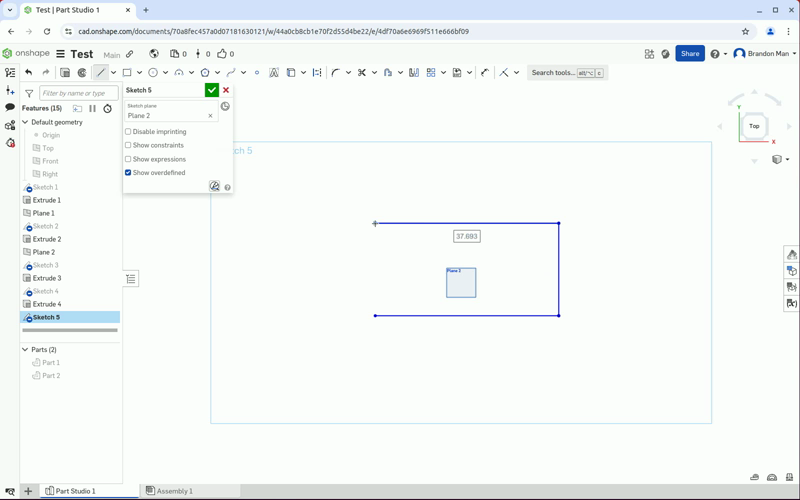
key_down(shift)
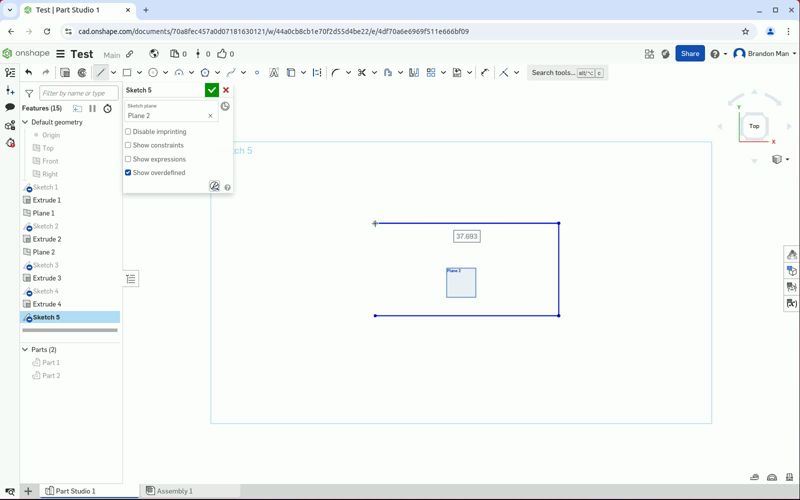
mouse_move(375, 315)
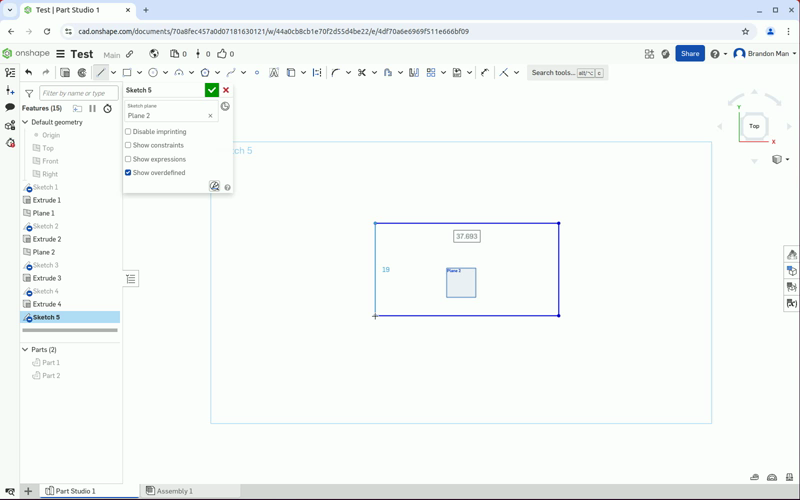
key_up(shift)
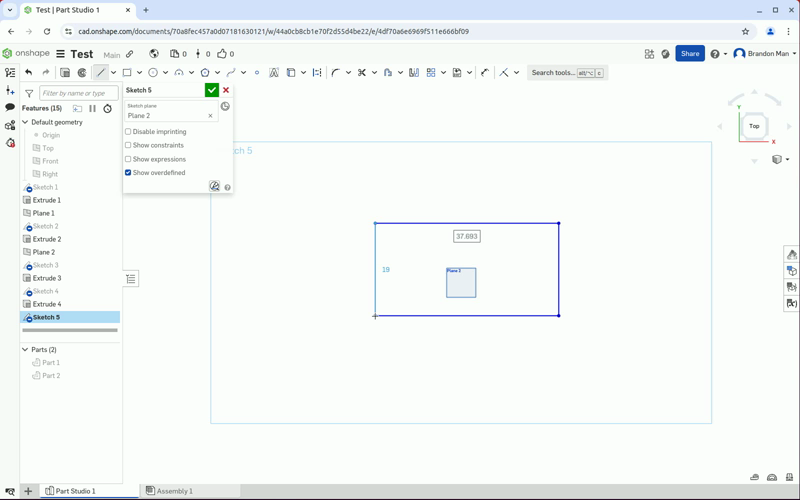
click(375, 315)
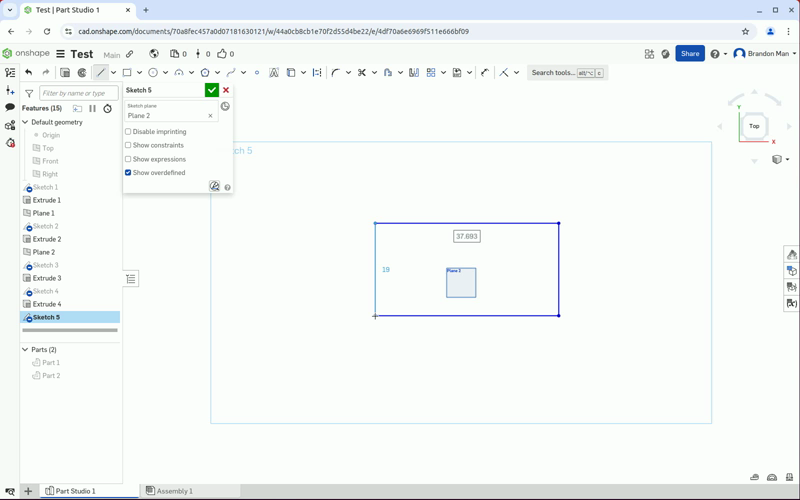
key(esc)
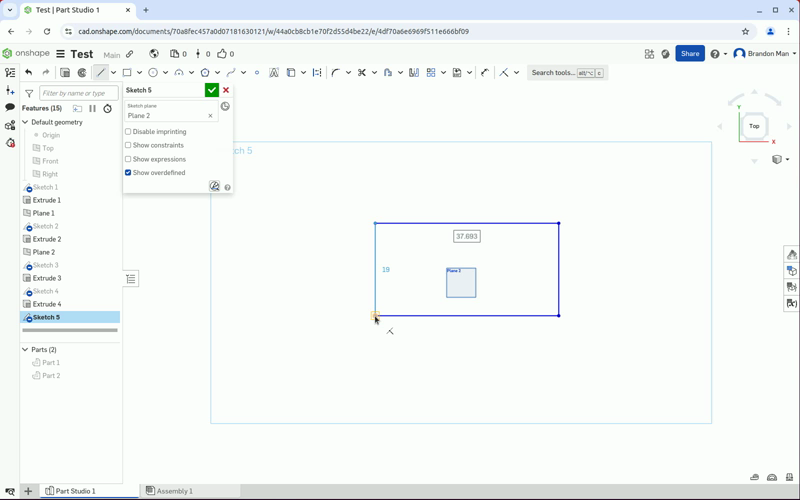
key(l)
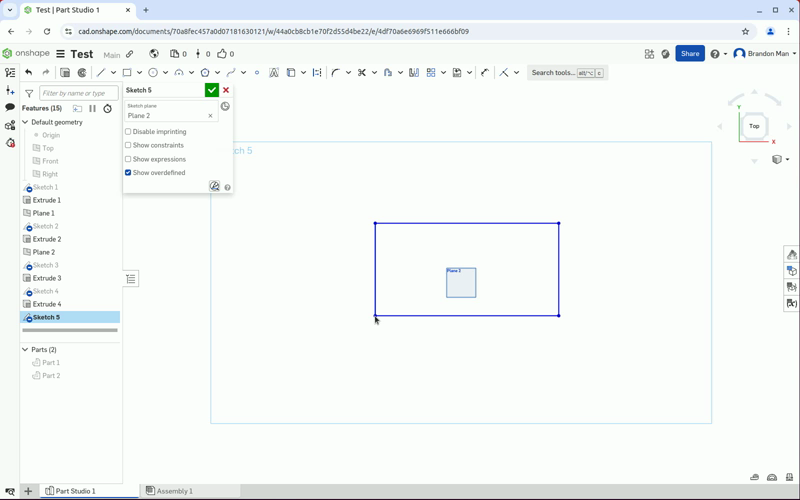
key_down(shift)
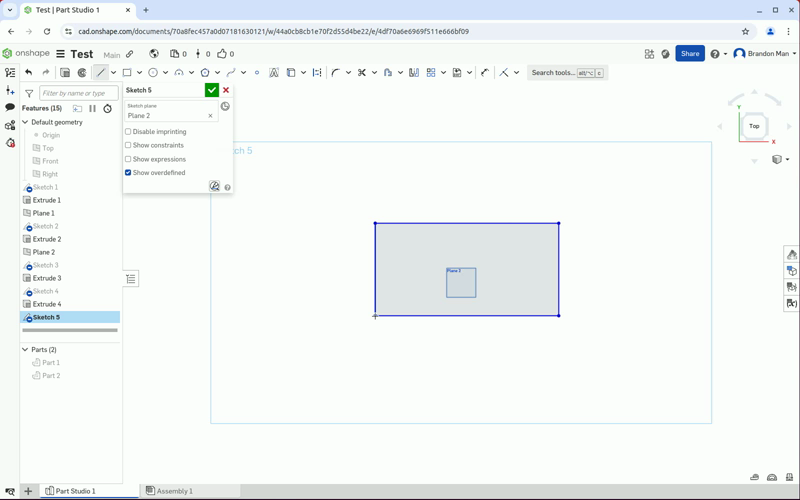
mouse_move(377, 313)
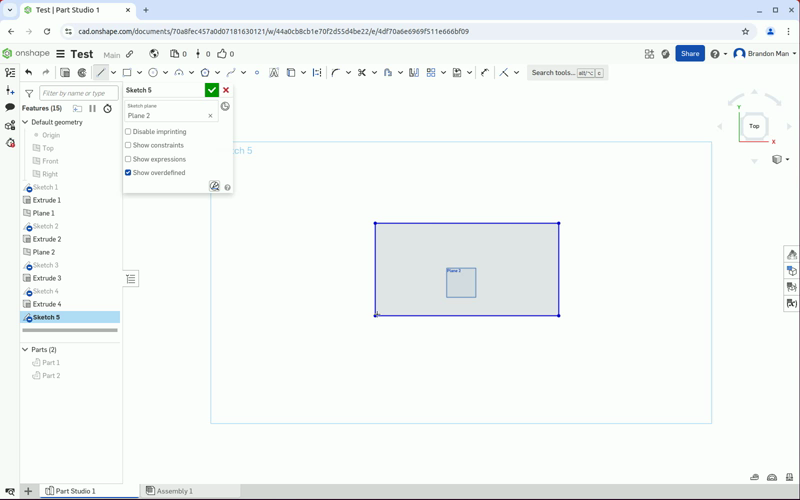
scroll(6)
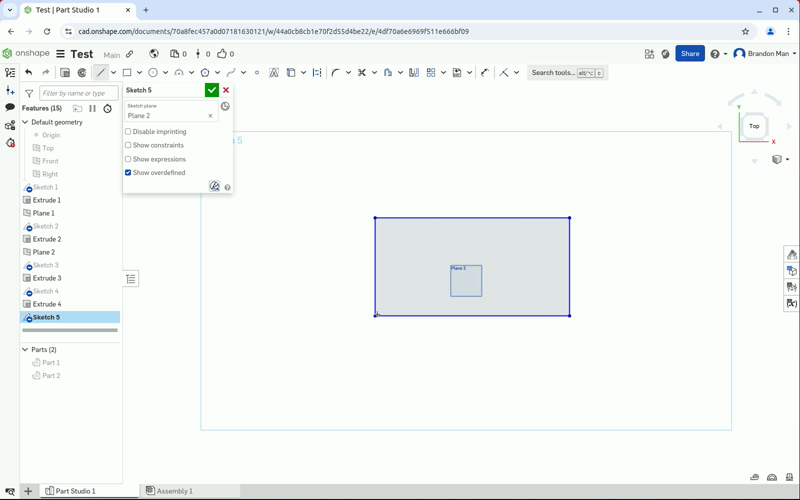
scroll(6)
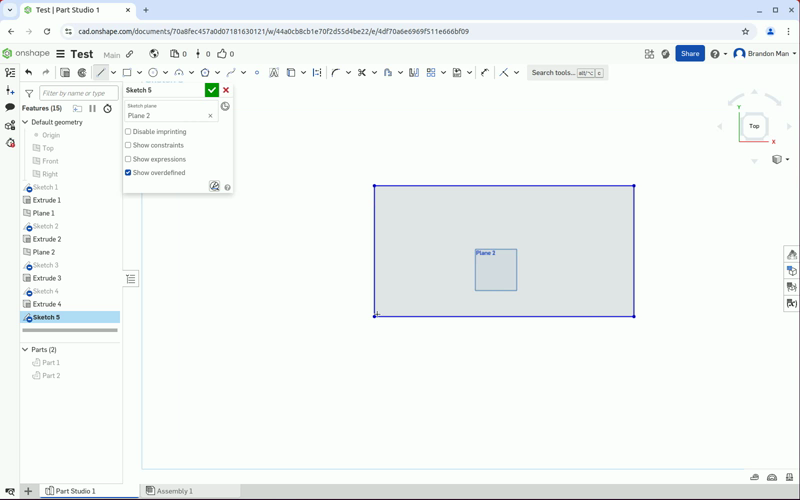
scroll(6)
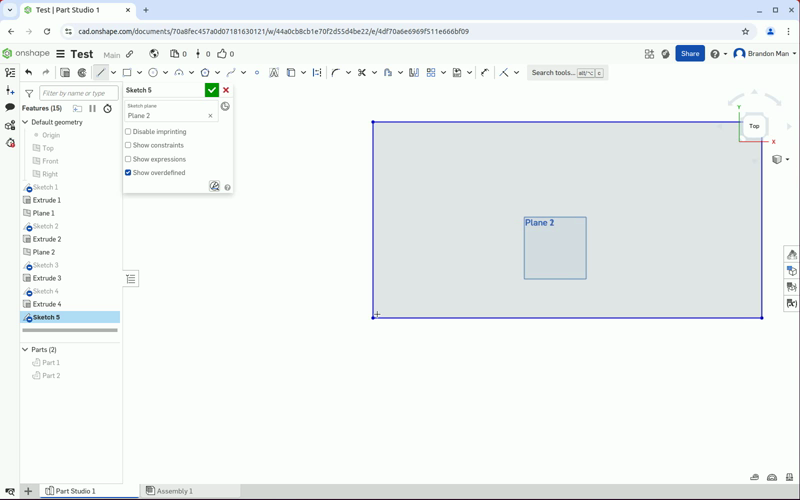
scroll(6)
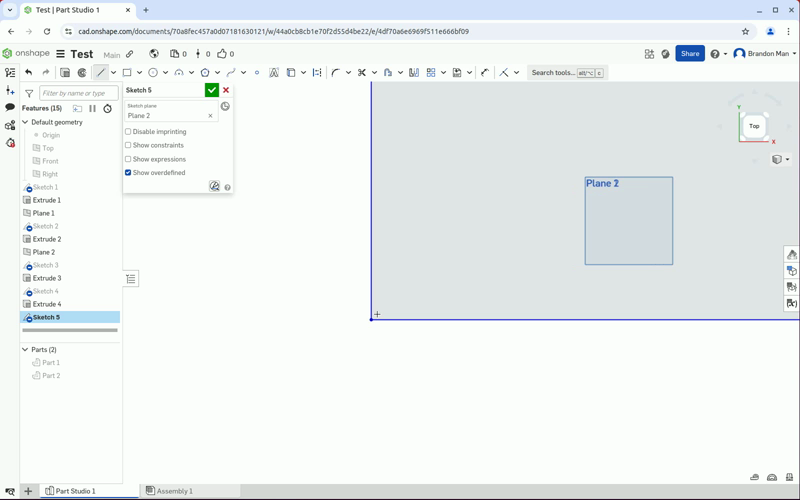
scroll(6)
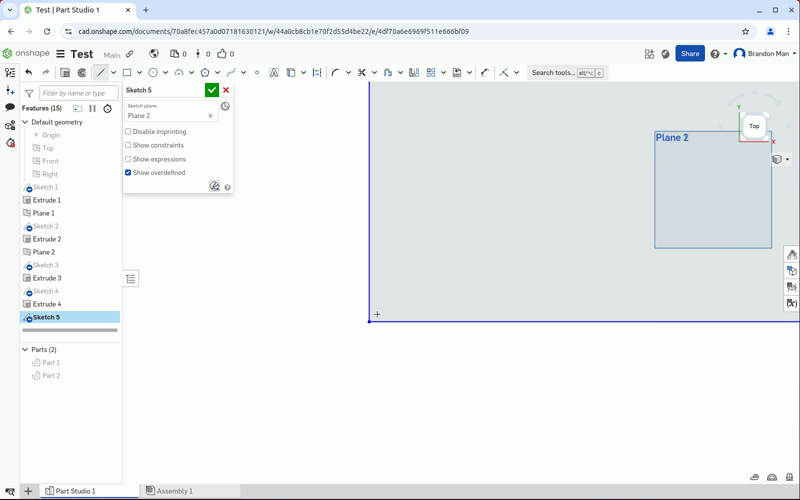
scroll(6)
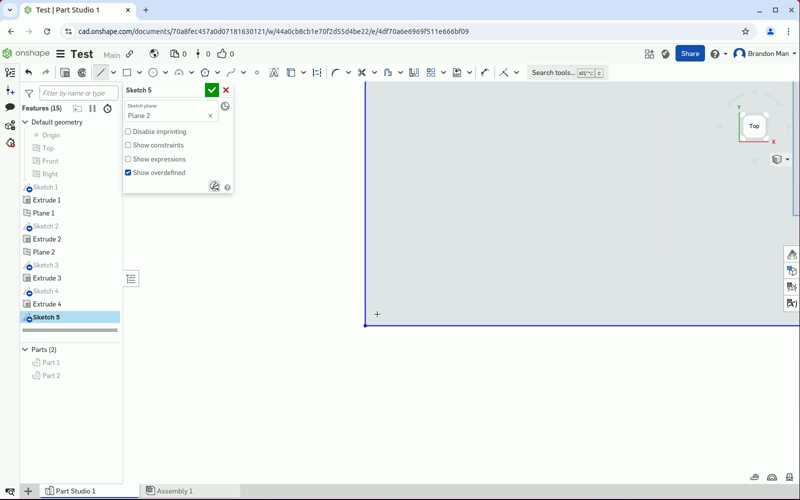
scroll(6)
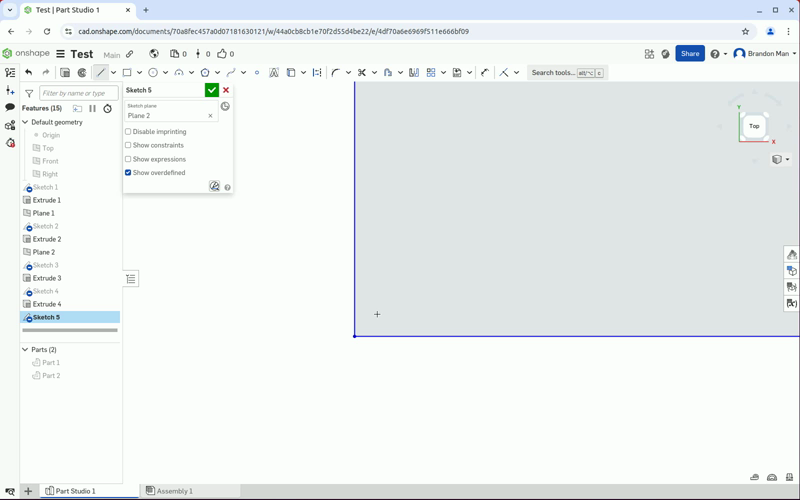
click(377, 313)
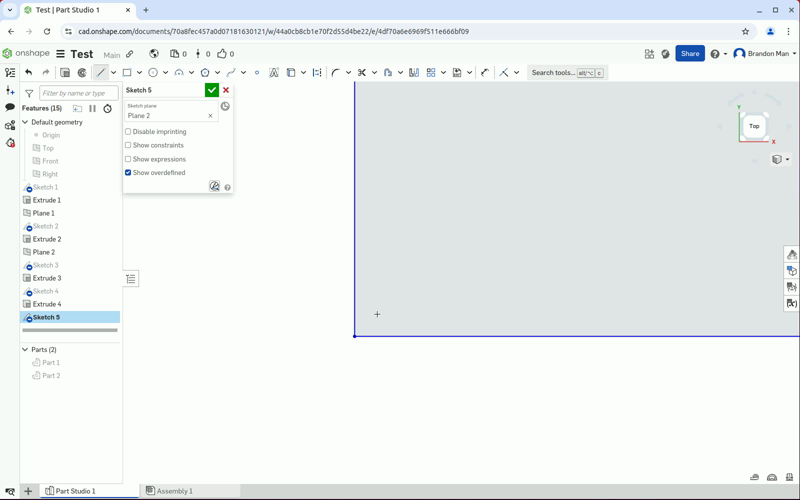
scroll(-6)
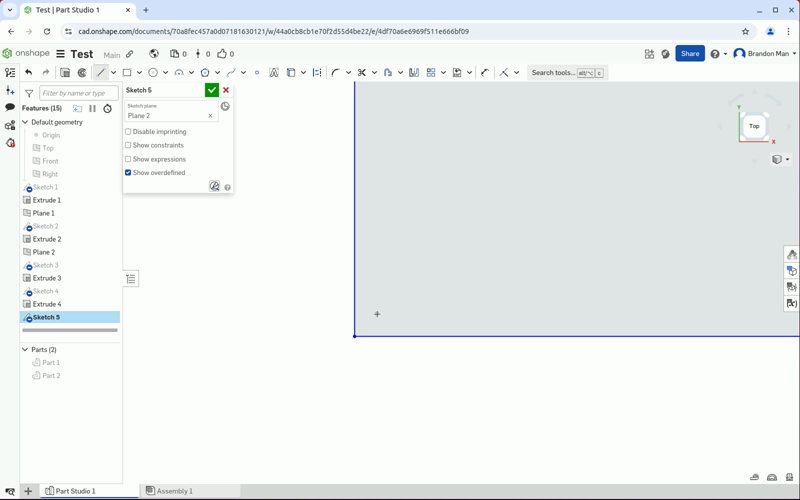
scroll(-6)
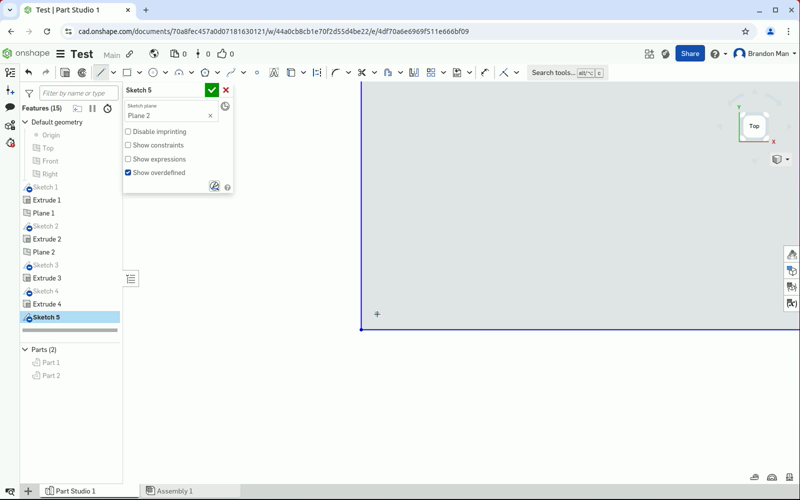
scroll(-6)
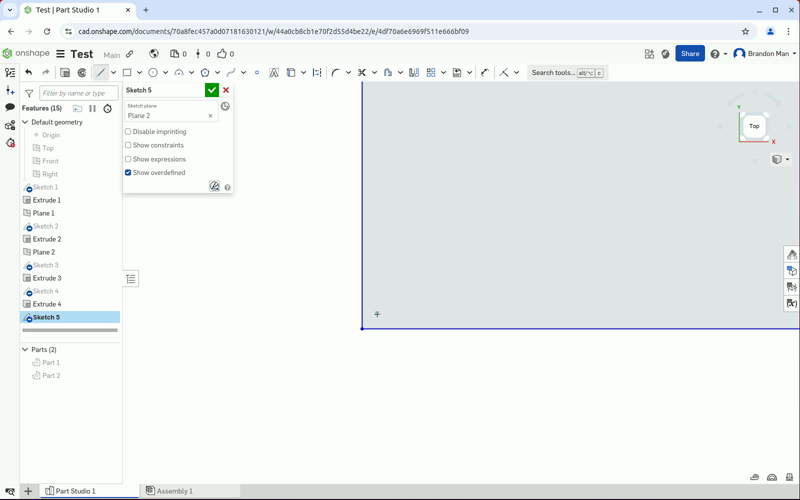
scroll(-6)
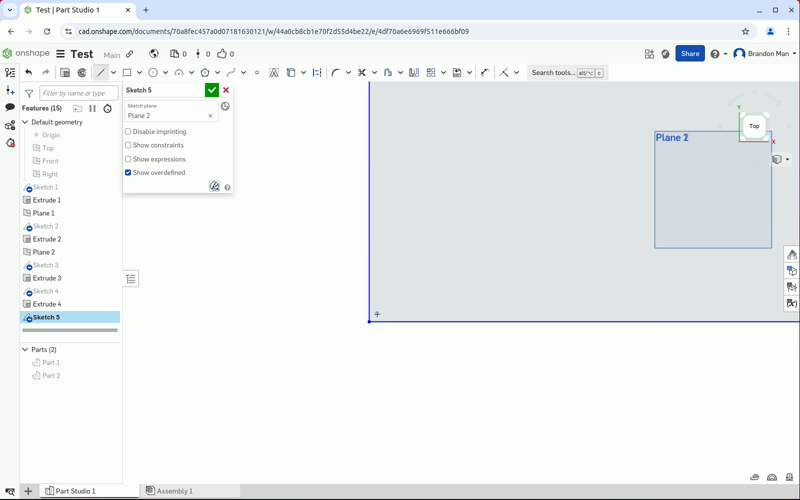
scroll(-6)
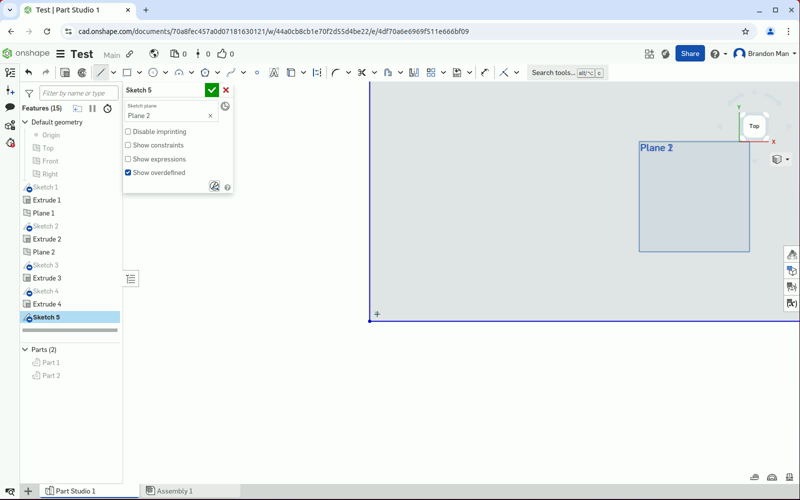
scroll(-6)
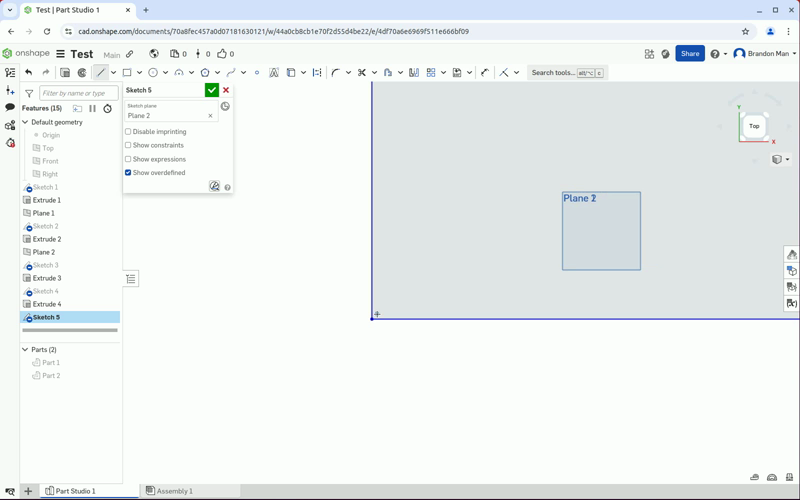
scroll(-6)
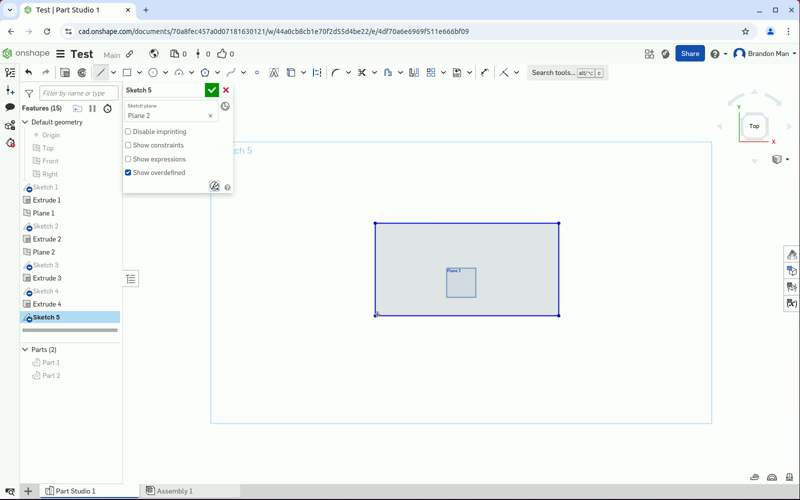
key_up(shift)
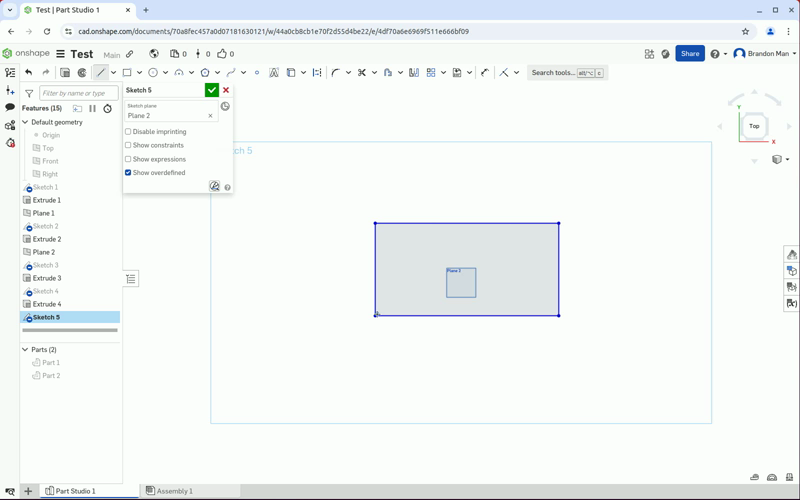
key_down(shift)
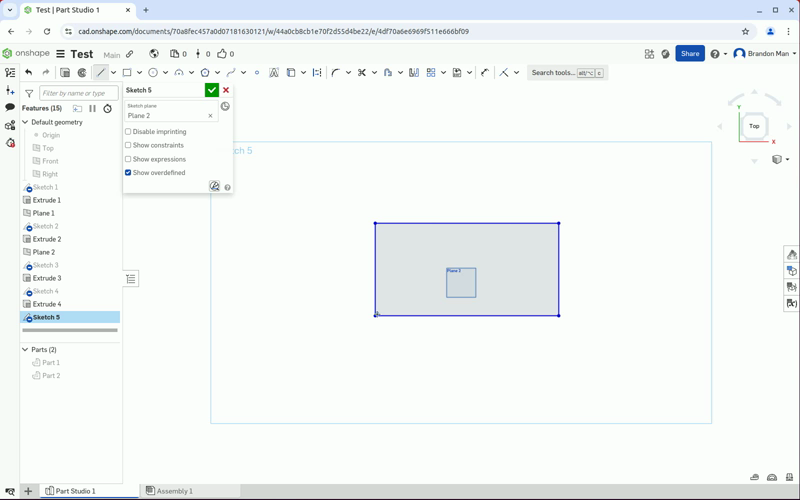
mouse_move(556, 313)
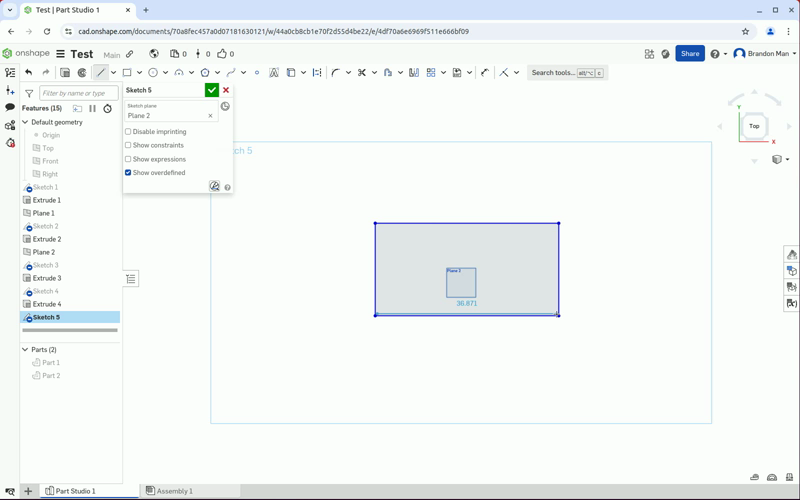
scroll(6)
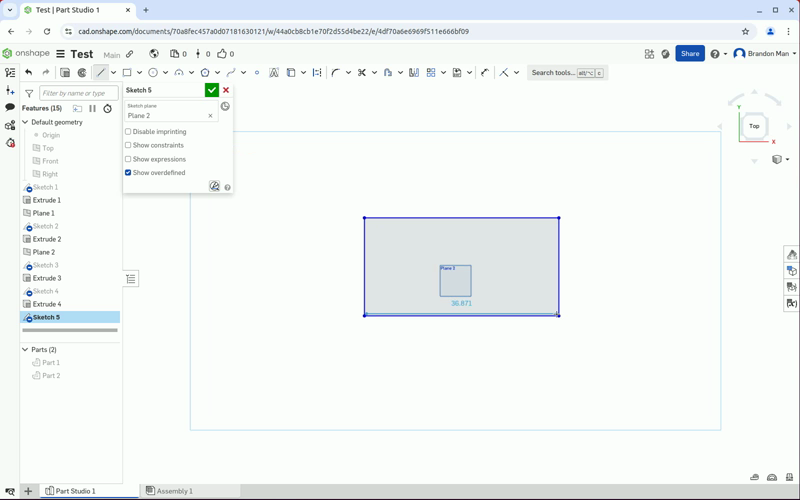
scroll(6)
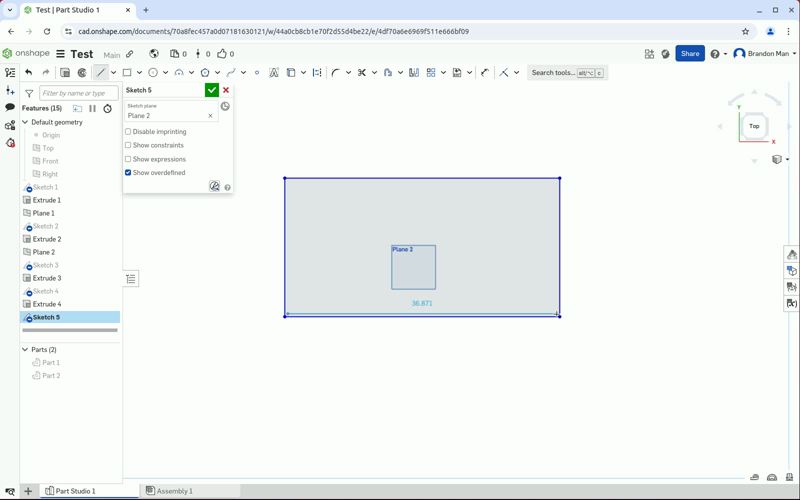
scroll(6)
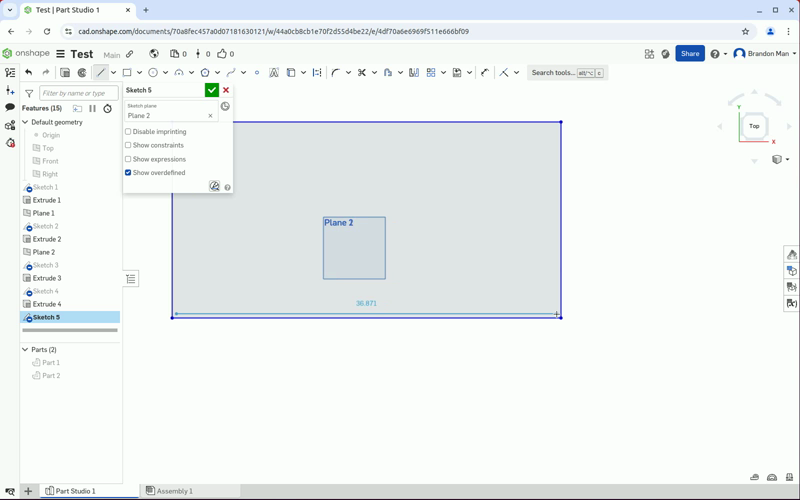
scroll(6)
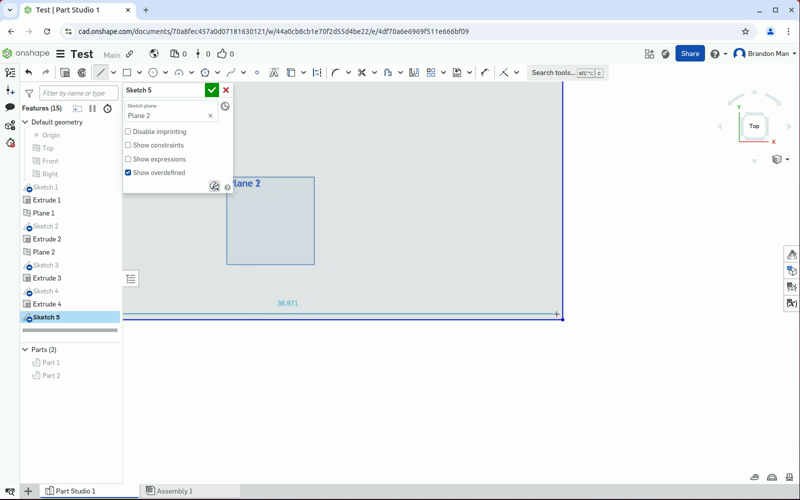
scroll(6)
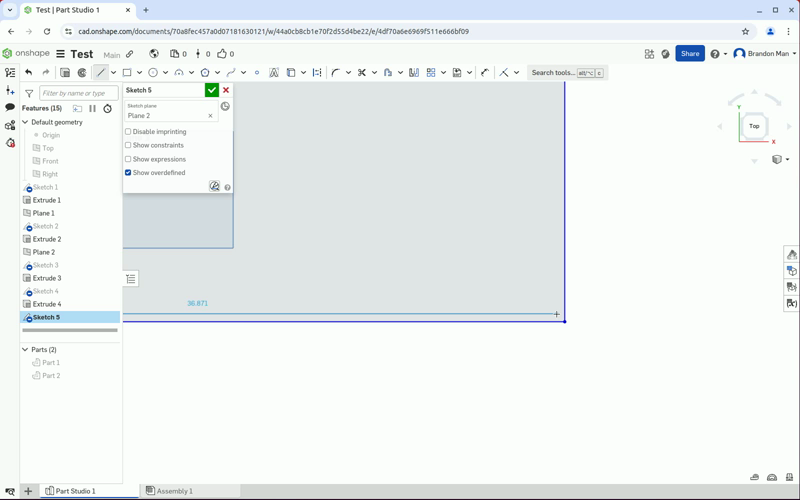
scroll(6)
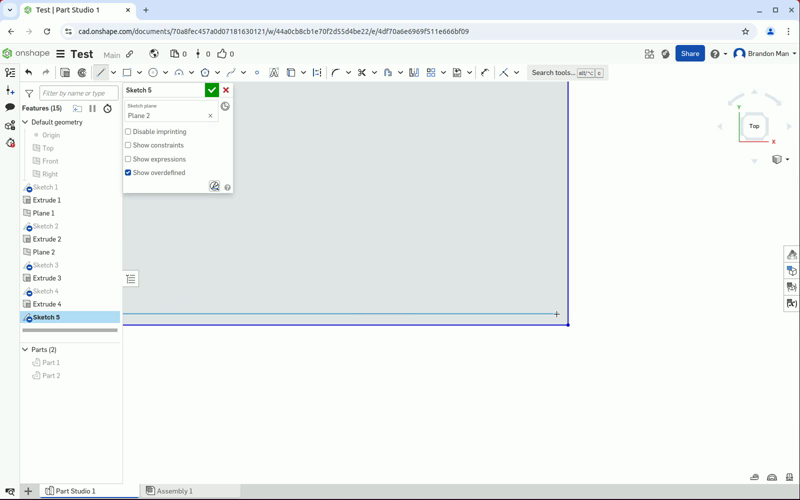
scroll(6)
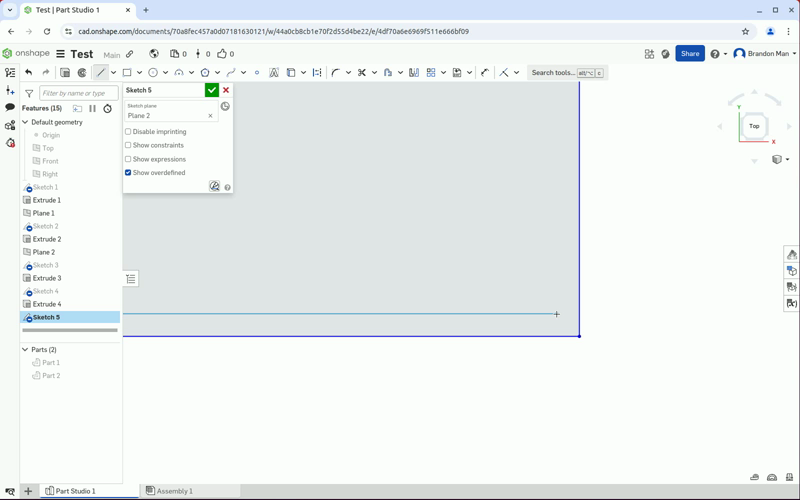
click(556, 313)
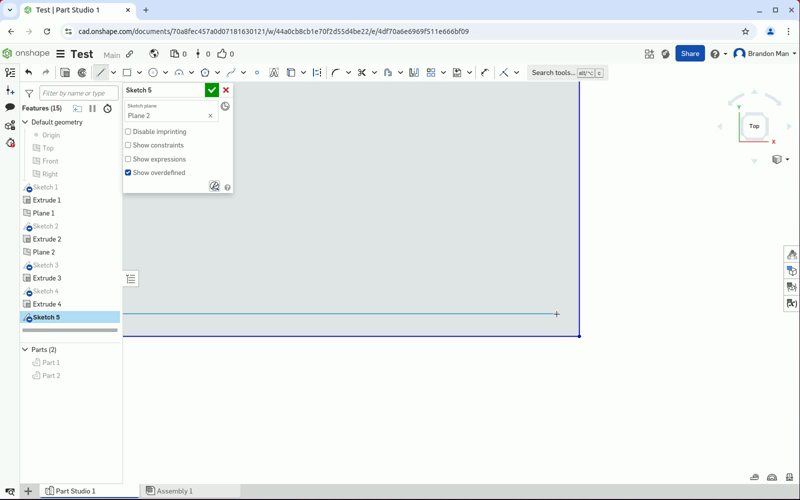
scroll(-6)
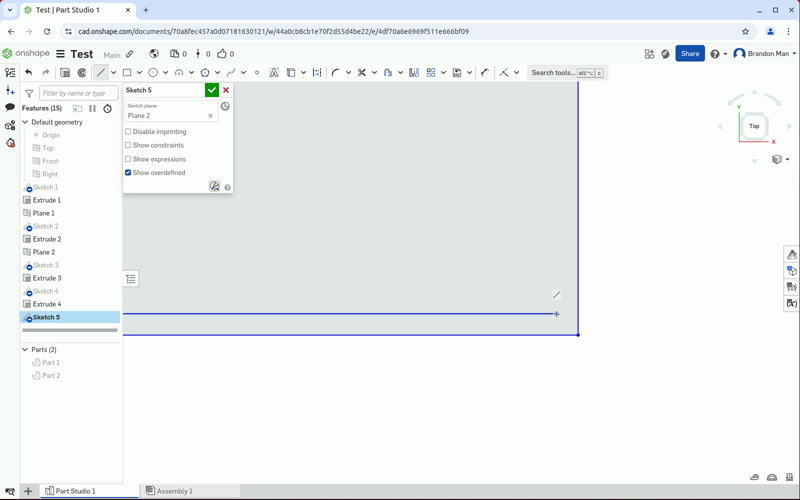
scroll(-6)
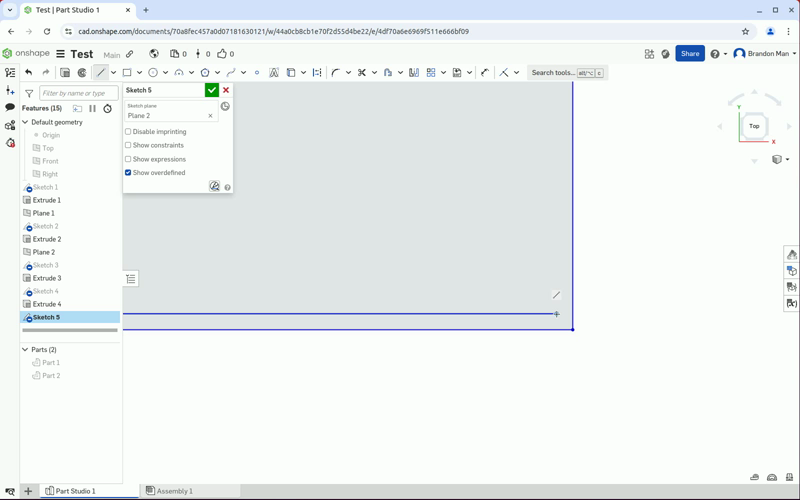
scroll(-6)
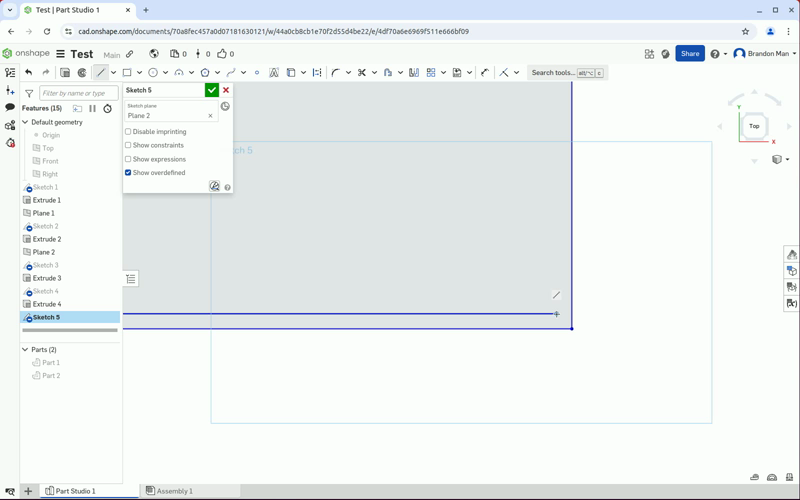
scroll(-6)
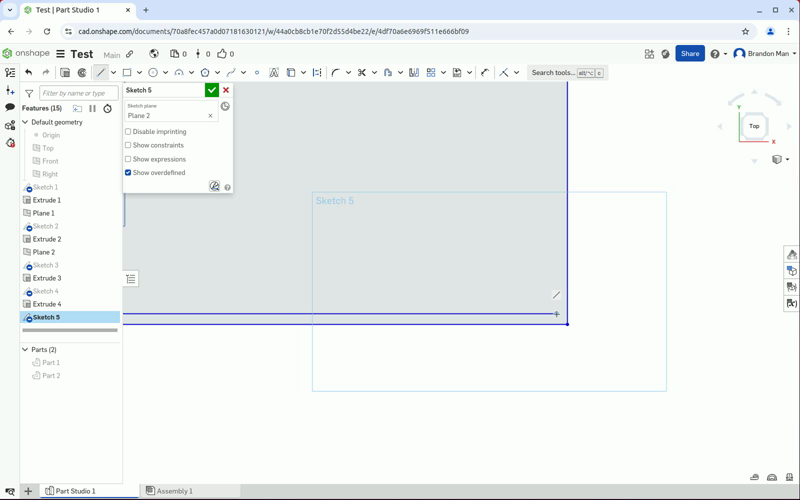
scroll(-6)
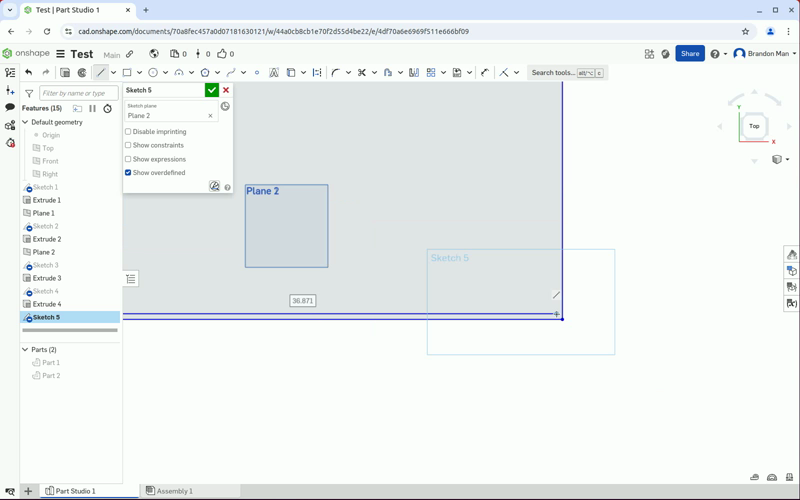
scroll(-6)
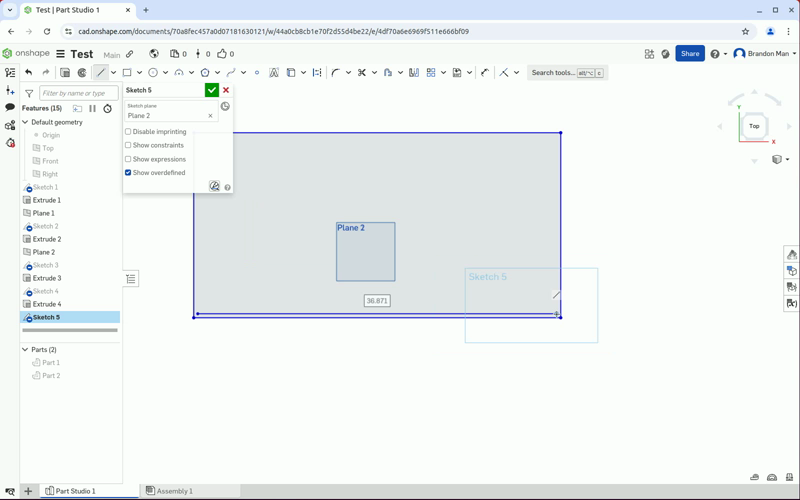
scroll(-6)
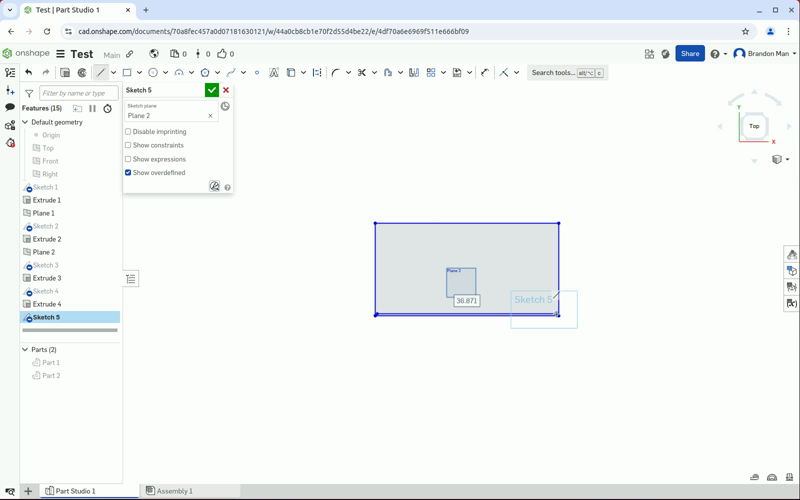
key_up(shift)
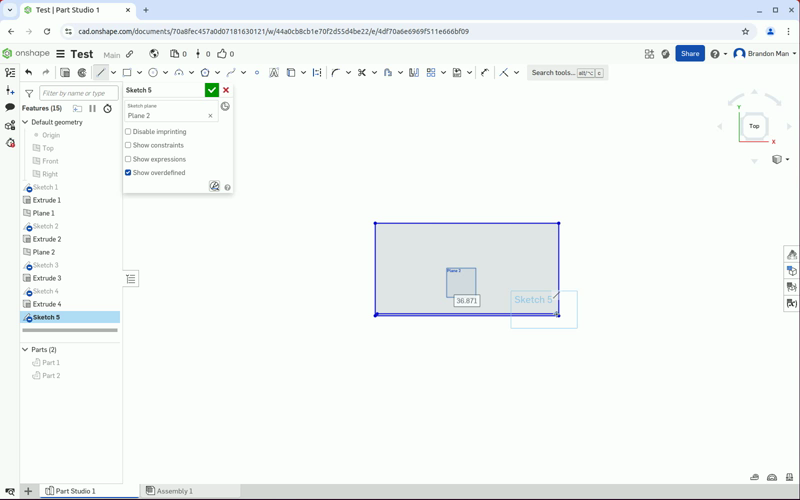
key_down(shift)
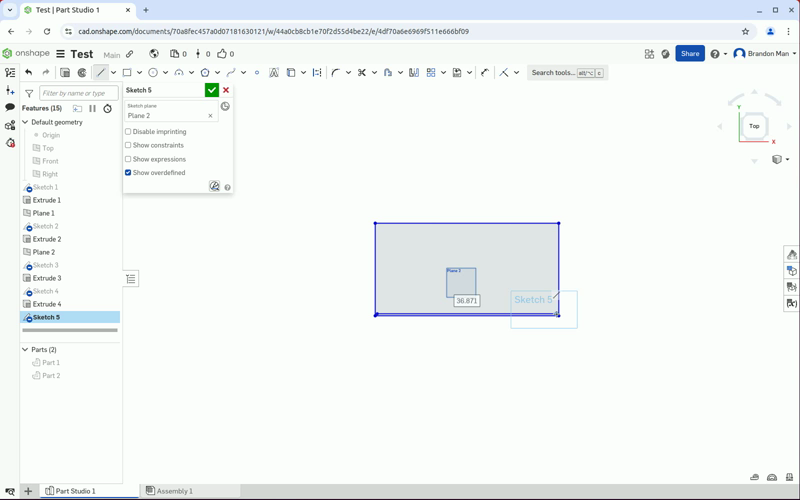
mouse_move(556, 225)
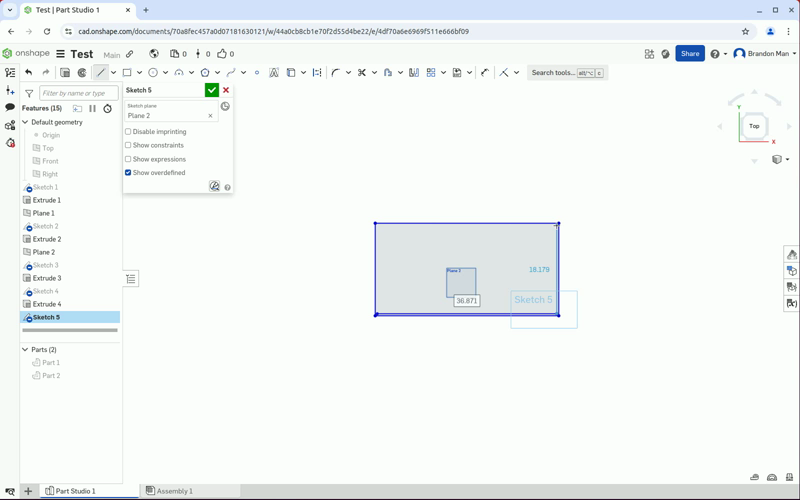
scroll(6)
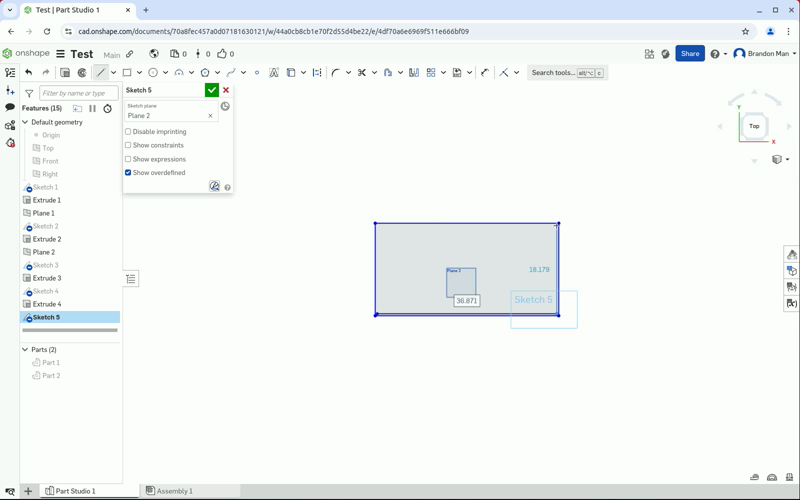
scroll(6)
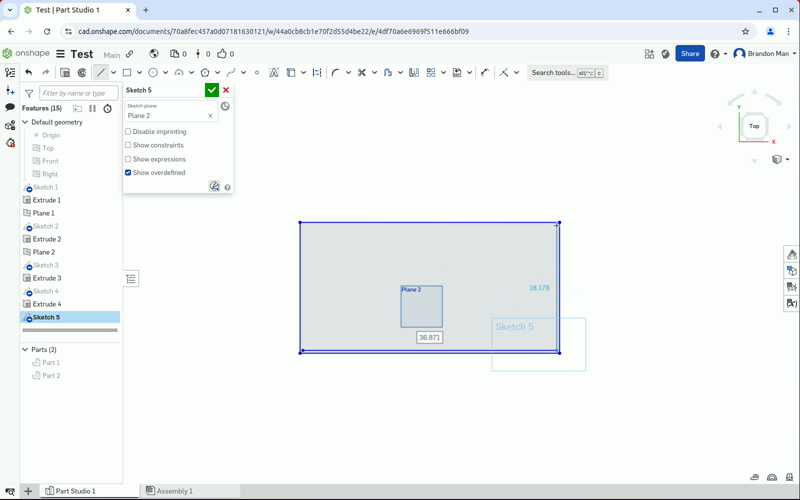
scroll(6)
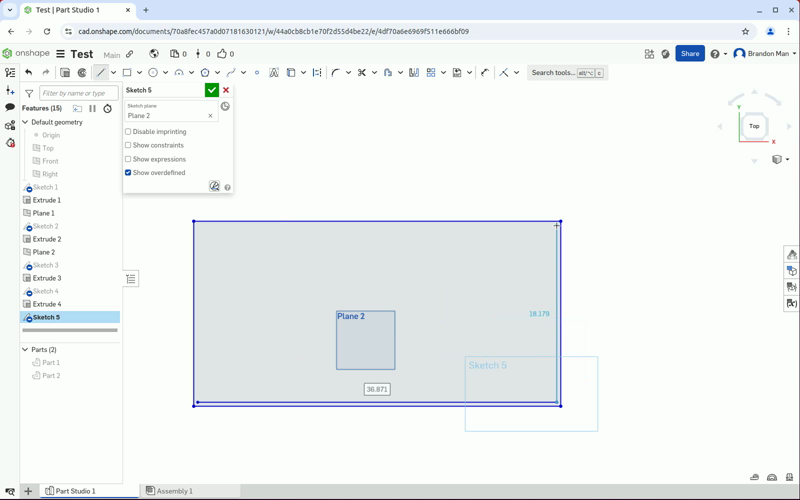
scroll(6)
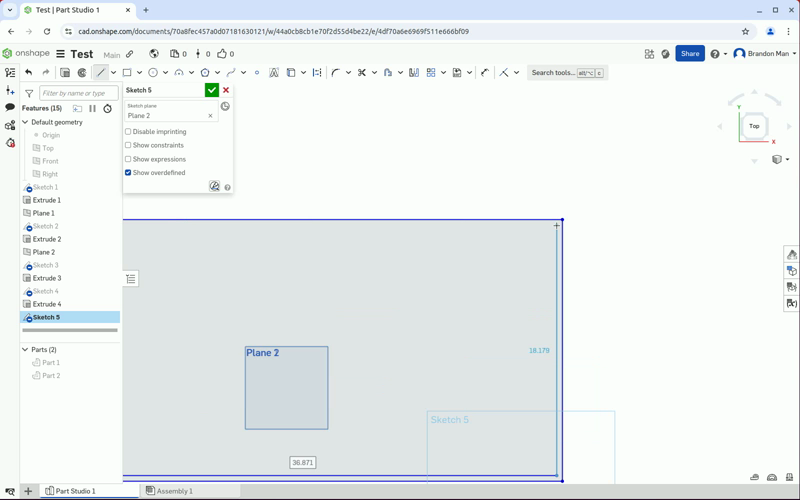
scroll(6)
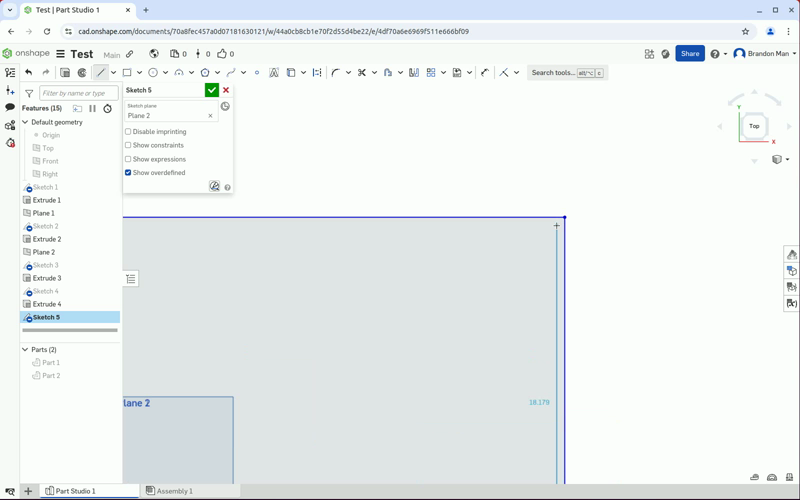
scroll(6)
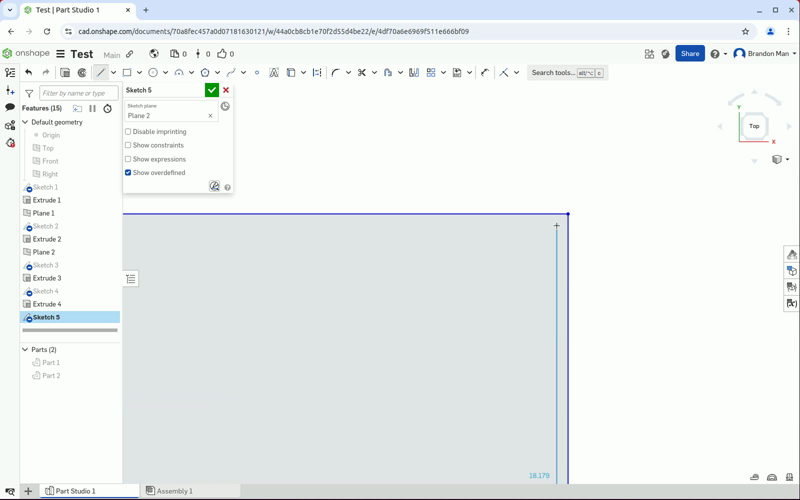
scroll(6)
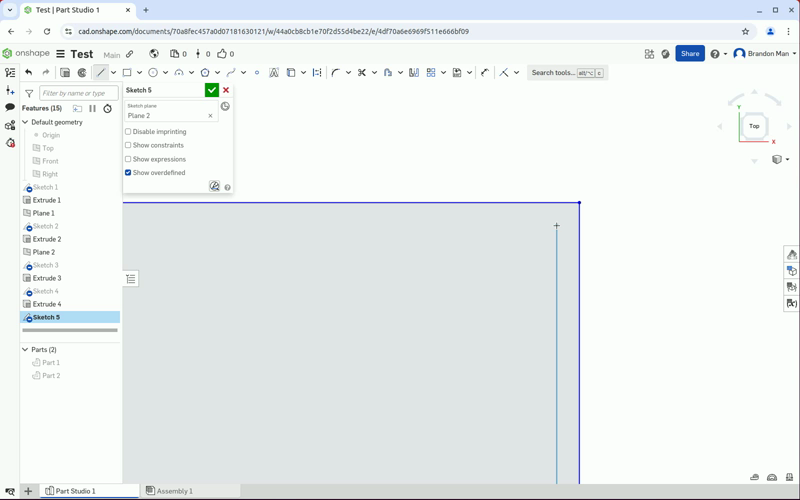
click(556, 225)
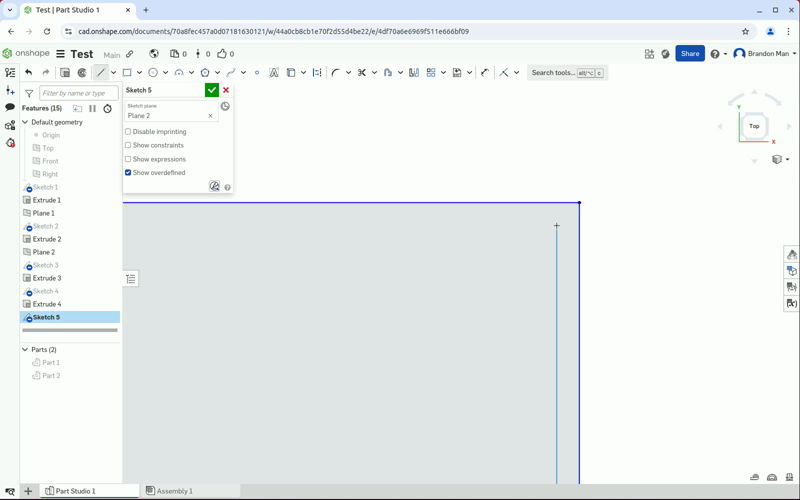
scroll(-6)
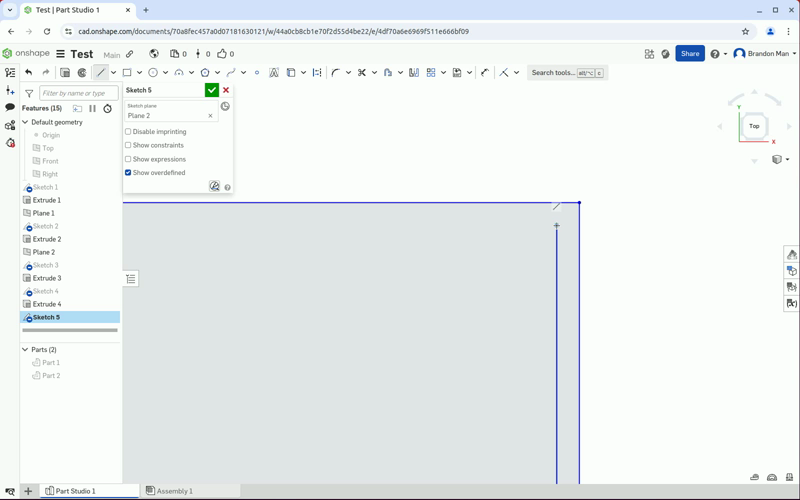
scroll(-6)
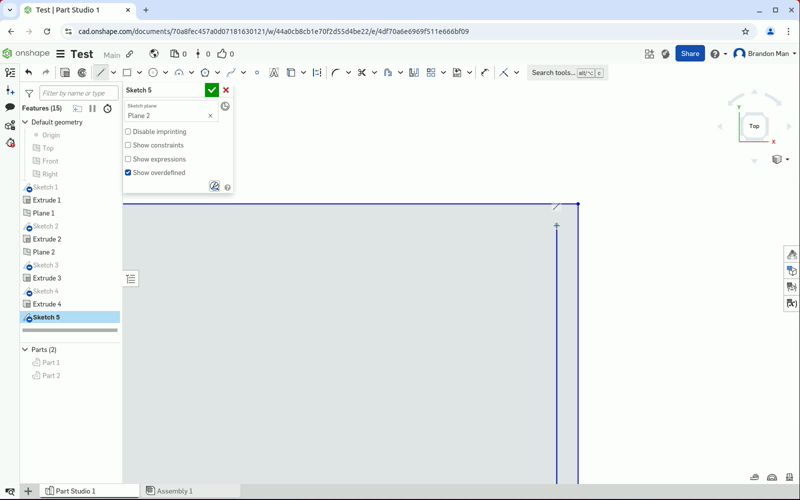
scroll(-6)
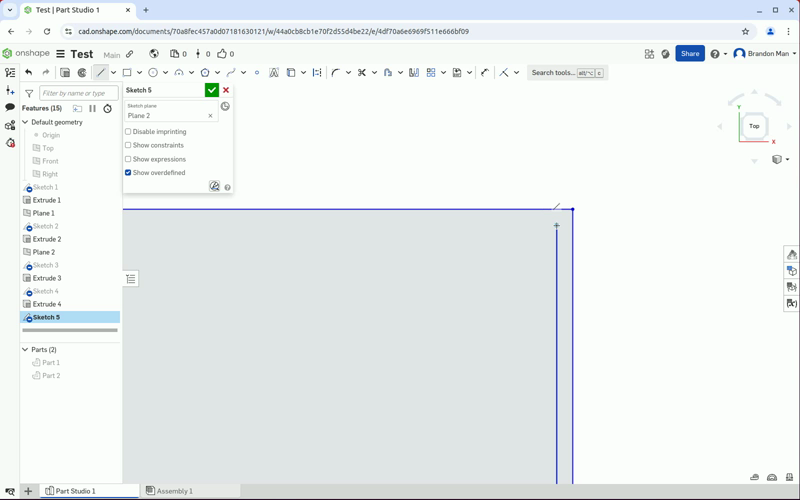
scroll(-6)
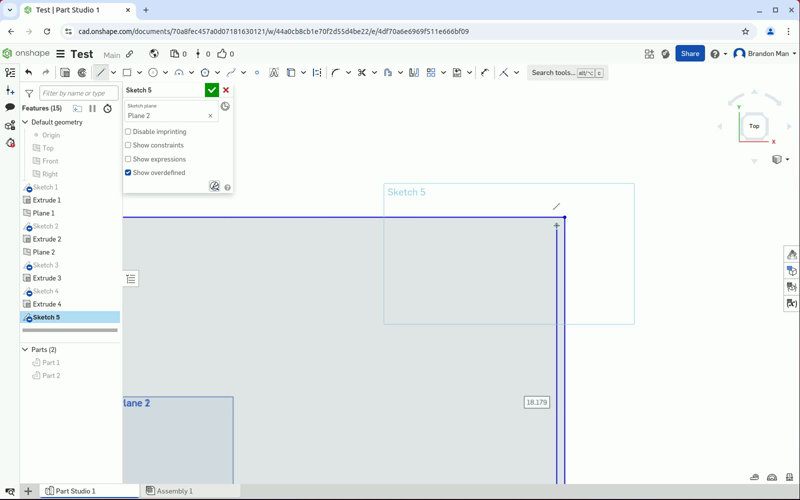
scroll(-6)
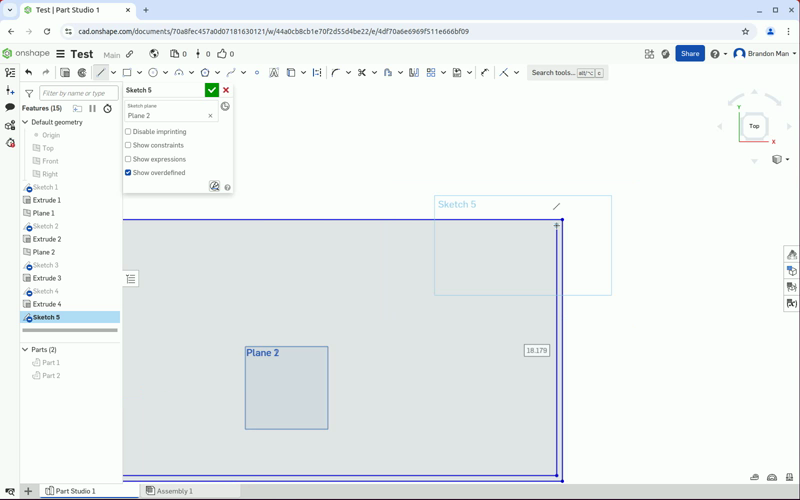
scroll(-6)
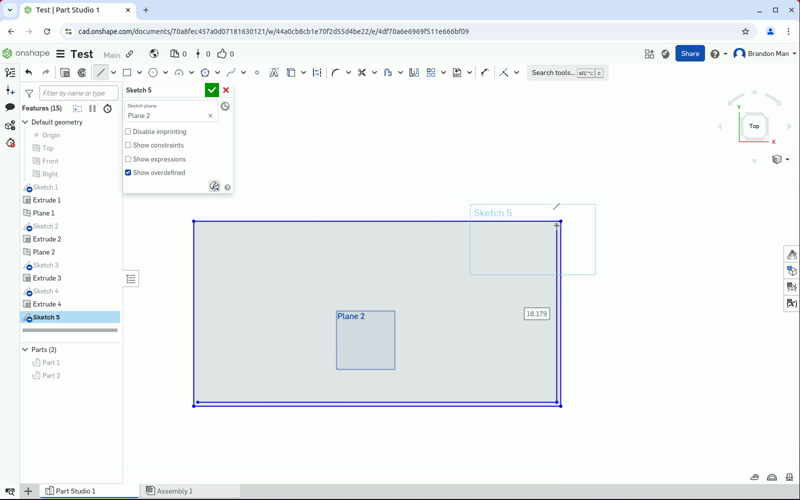
scroll(-6)
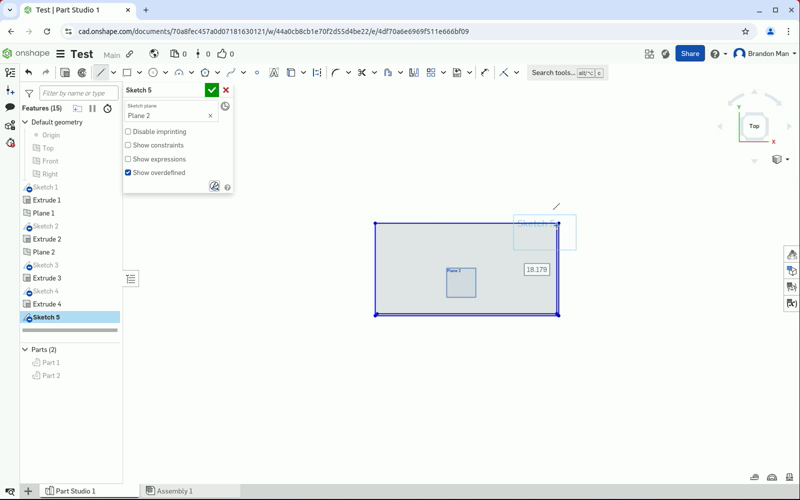
key_up(shift)
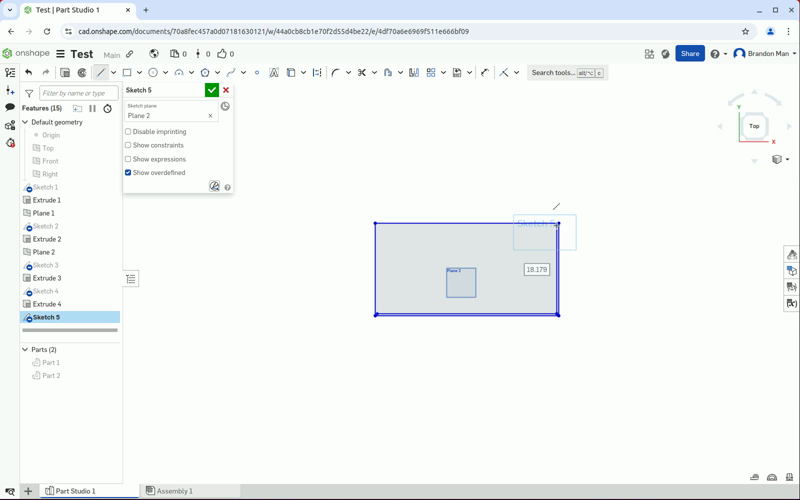
key_down(shift)
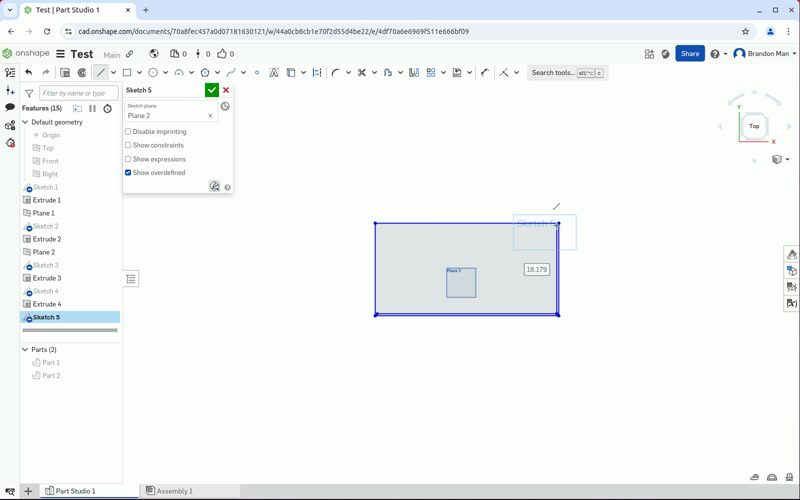
mouse_move(377, 225)
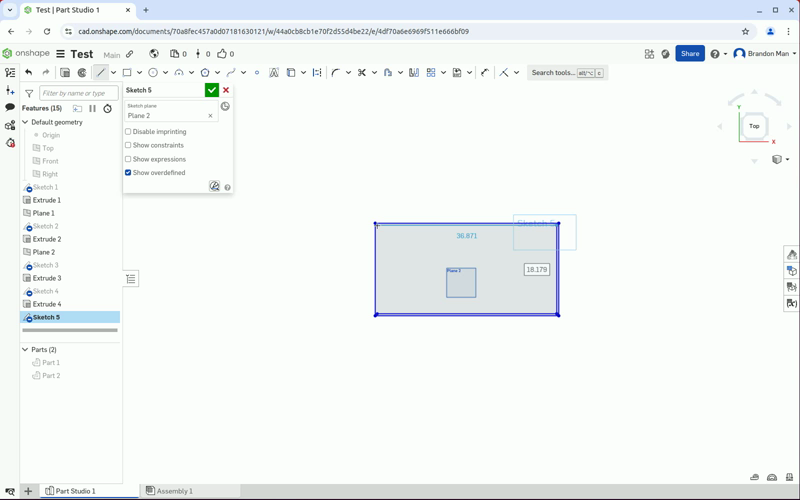
scroll(6)
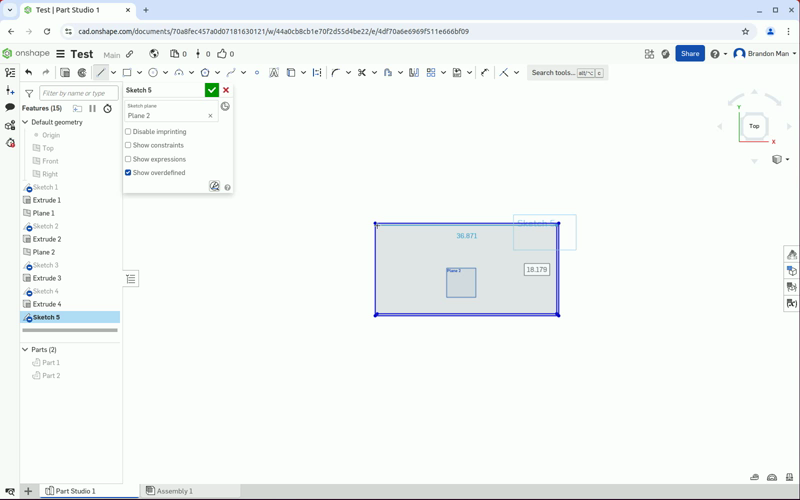
scroll(6)
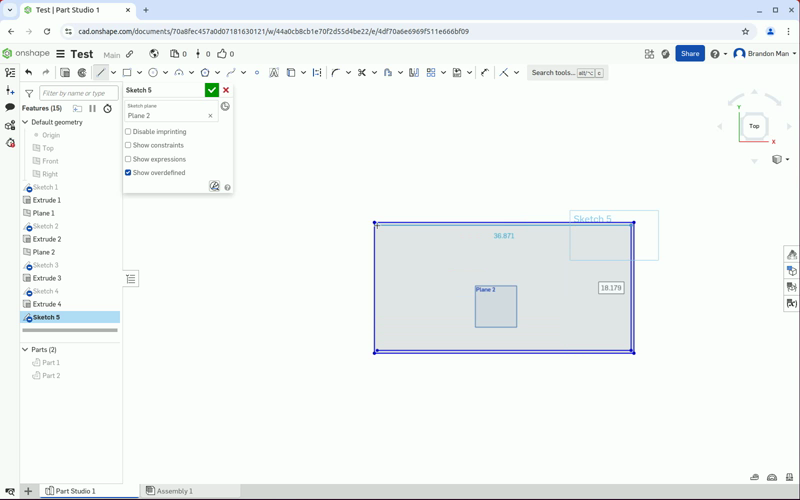
scroll(6)
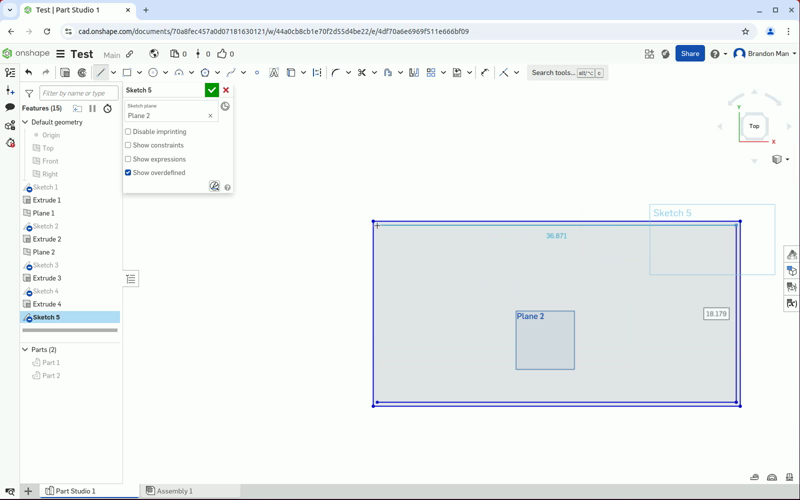
scroll(6)
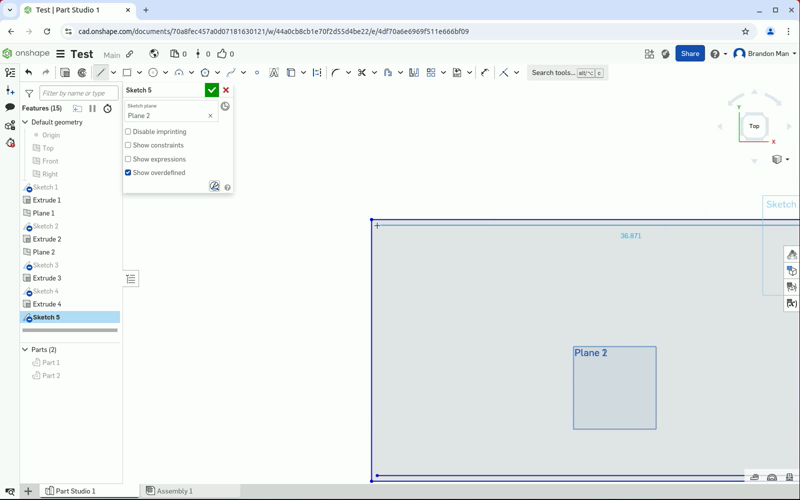
scroll(6)
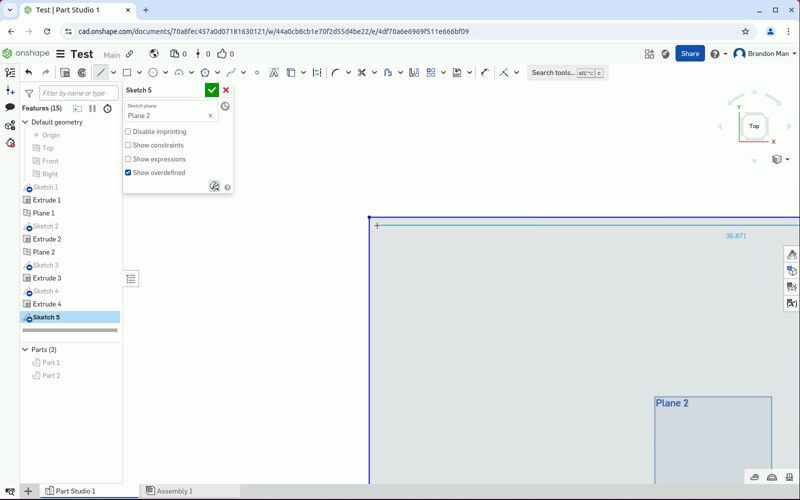
scroll(6)
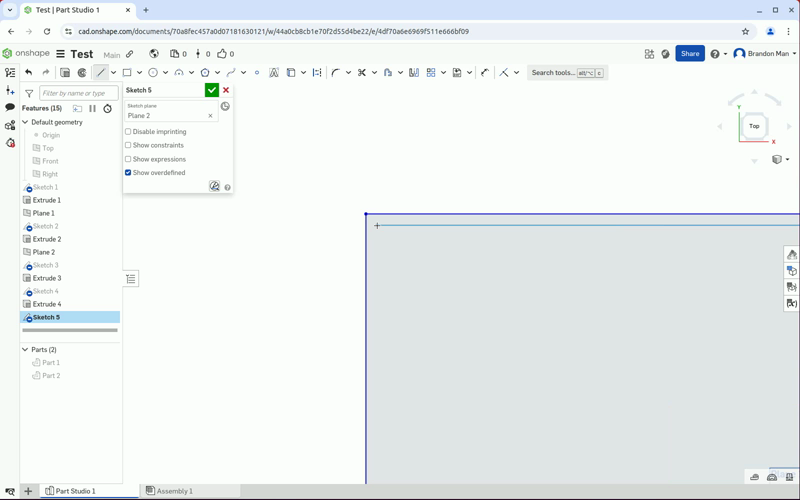
scroll(6)
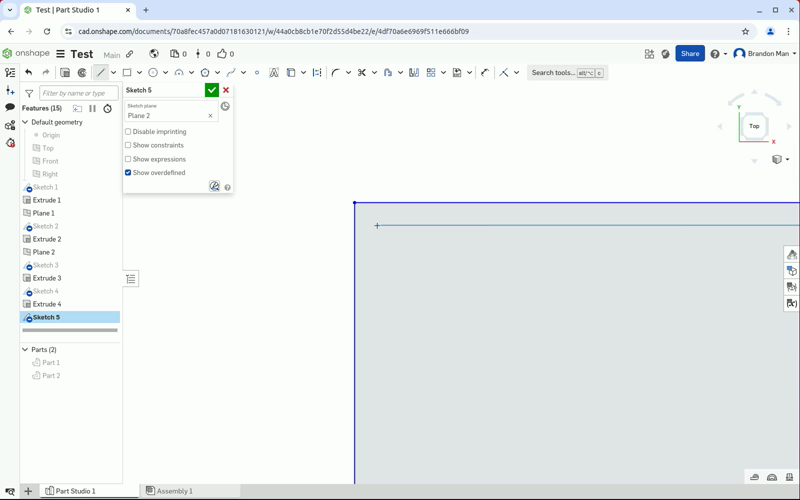
click(377, 225)
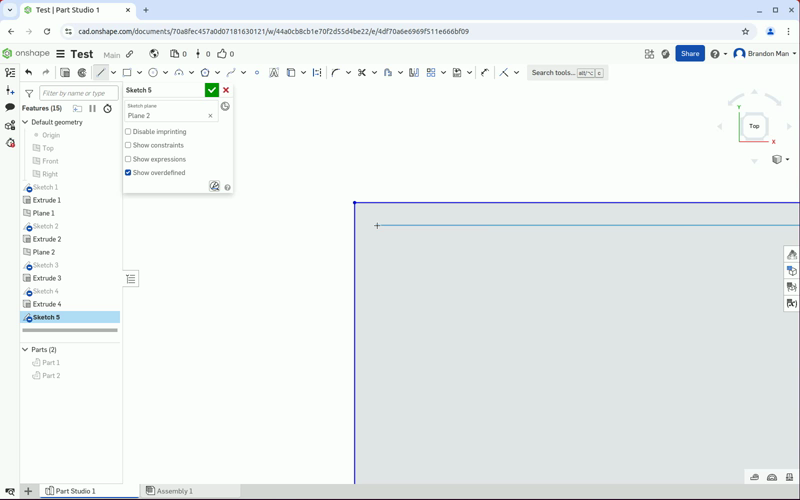
scroll(-6)
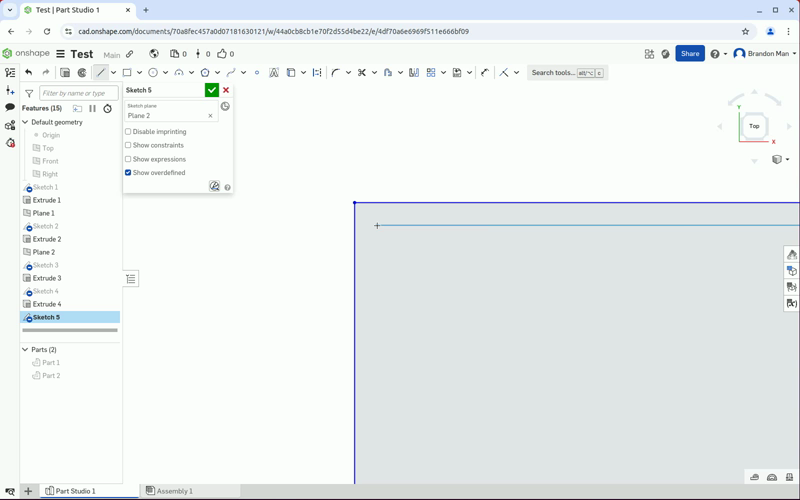
scroll(-6)
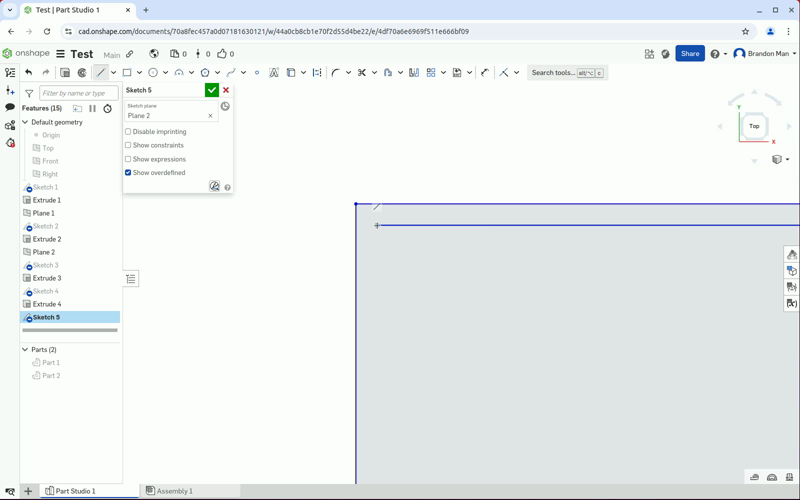
scroll(-6)
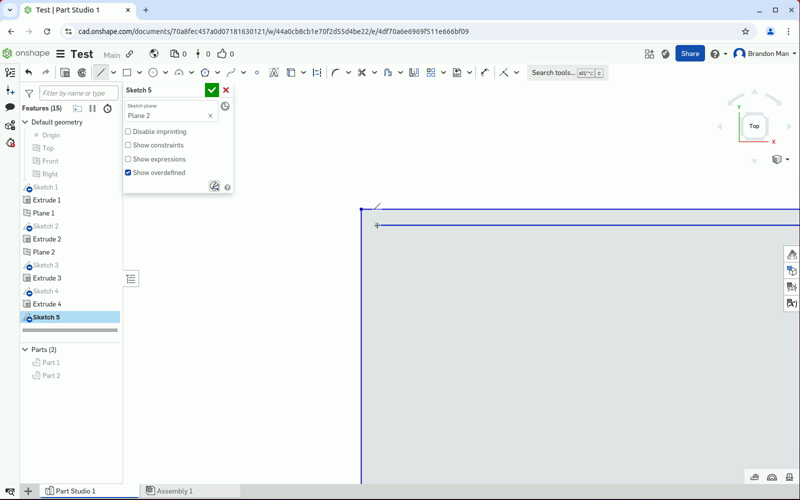
scroll(-6)
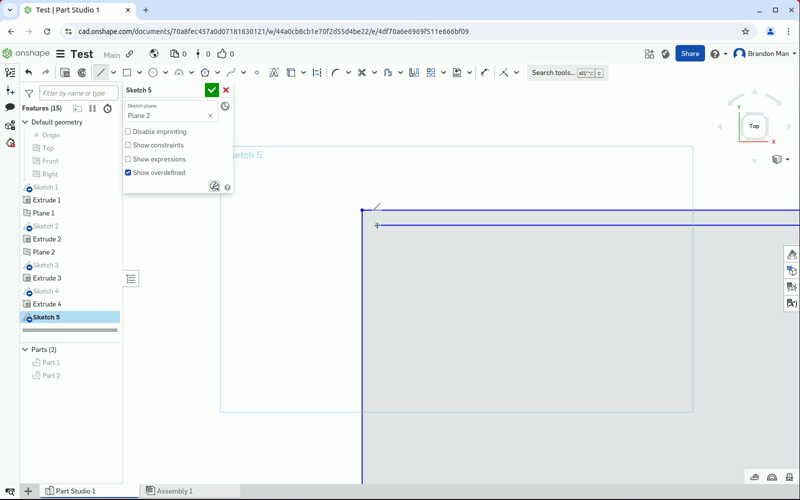
scroll(-6)
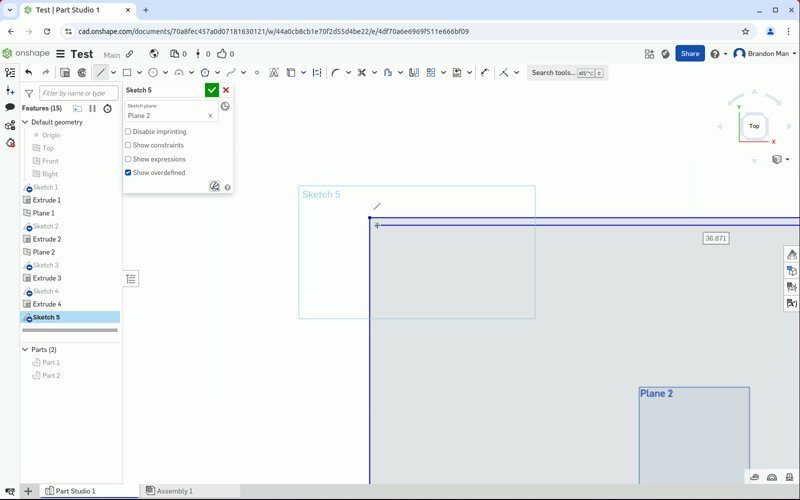
scroll(-6)
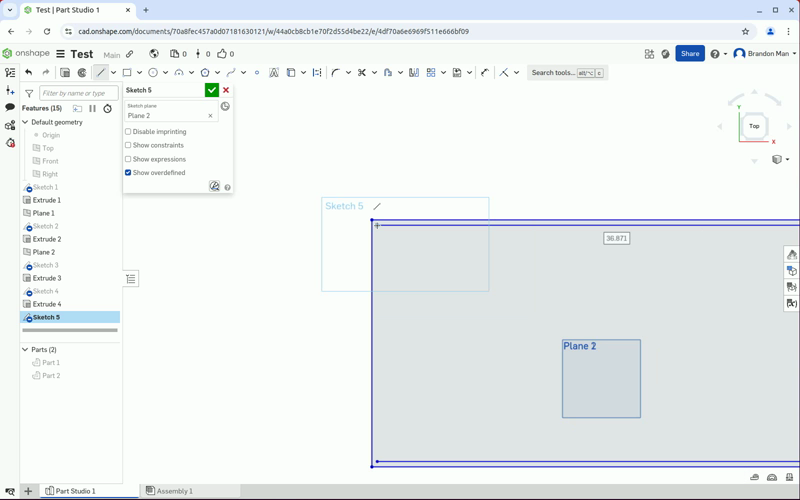
scroll(-6)
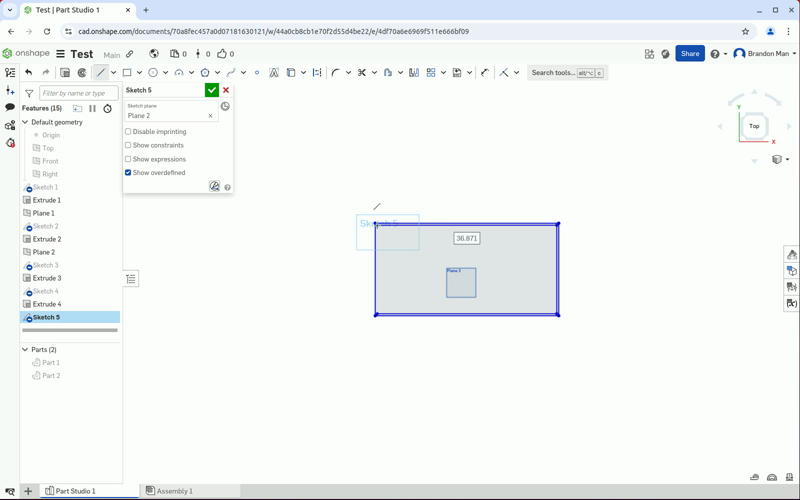
key_up(shift)
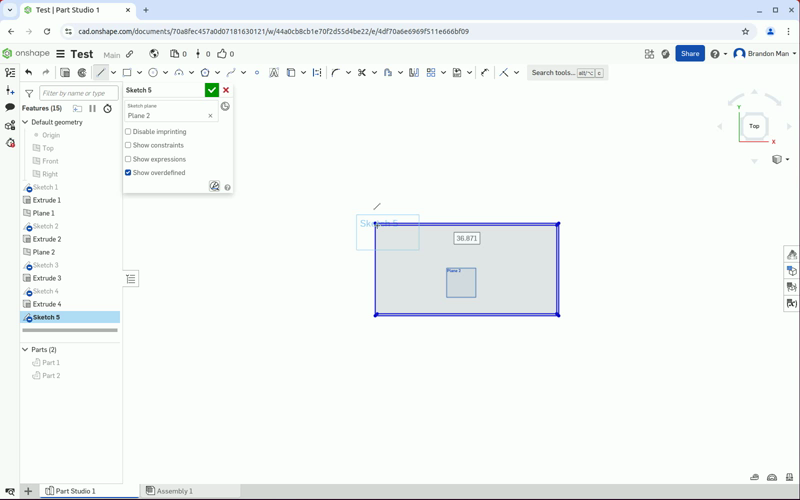
key_down(shift)
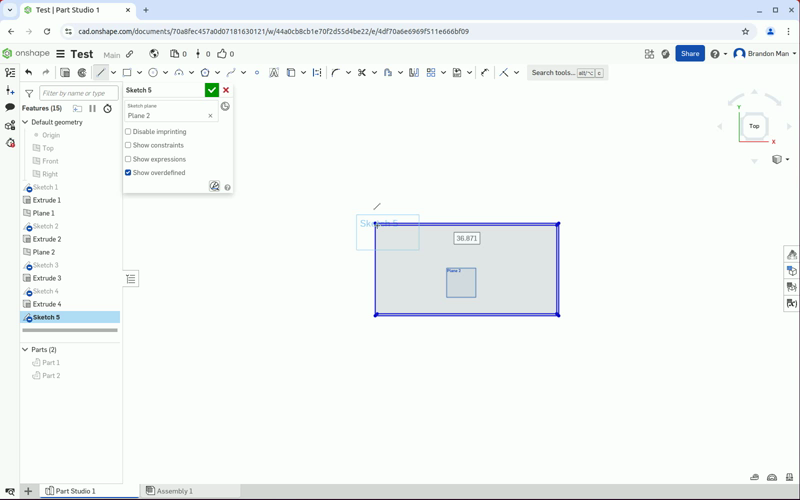
mouse_move(377, 313)
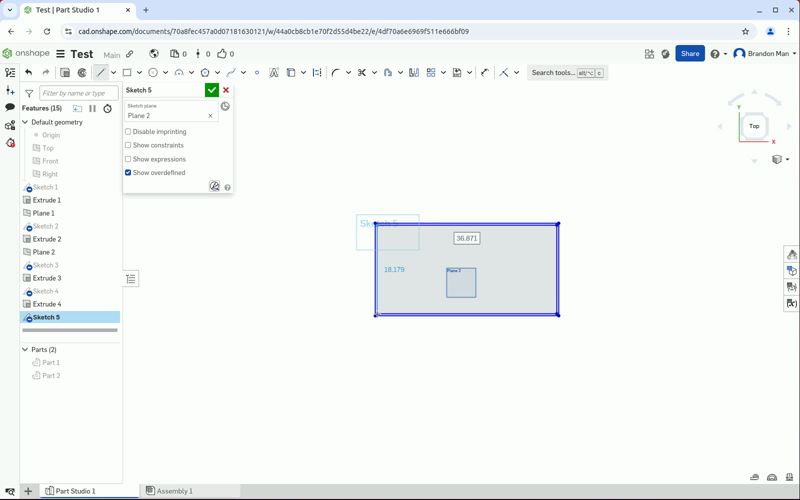
scroll(6)
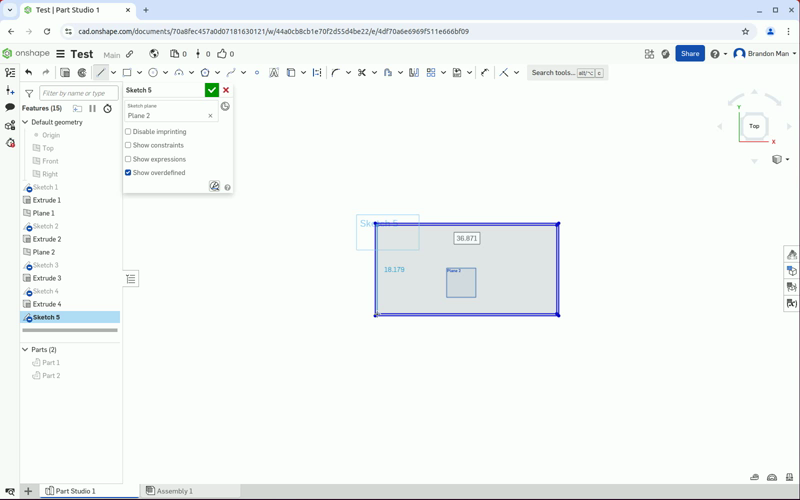
scroll(6)
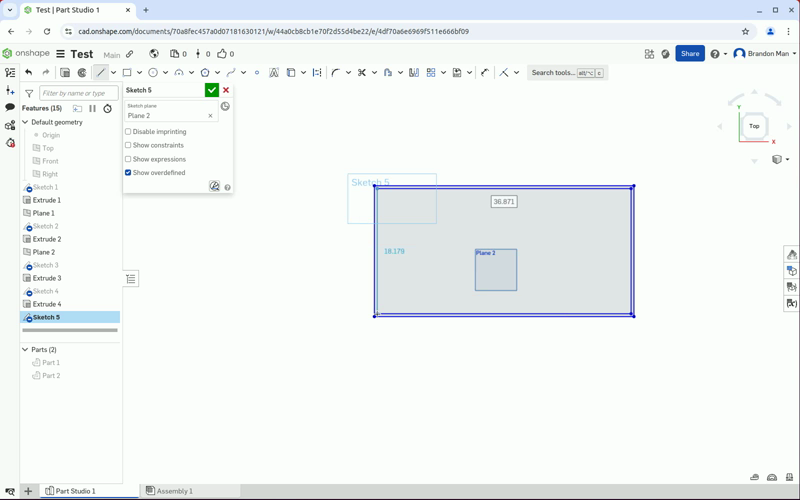
scroll(6)
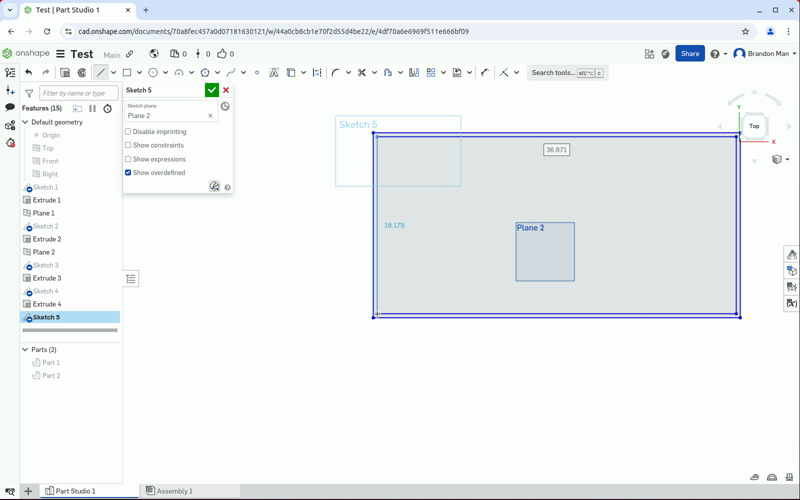
scroll(6)
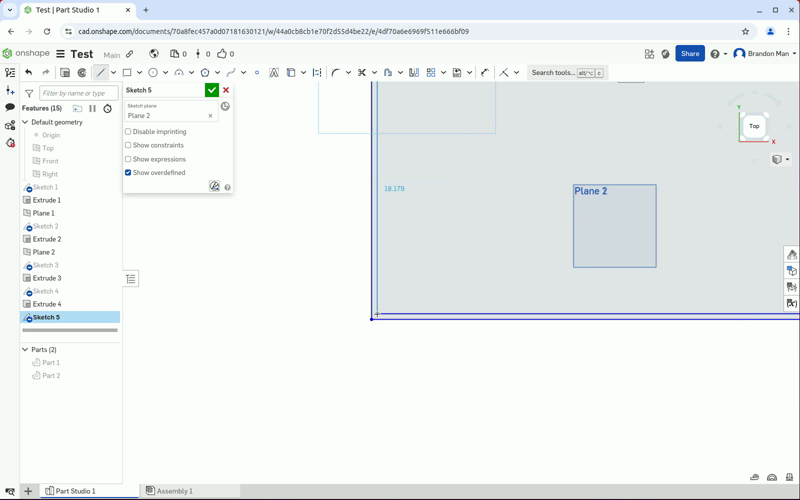
scroll(6)
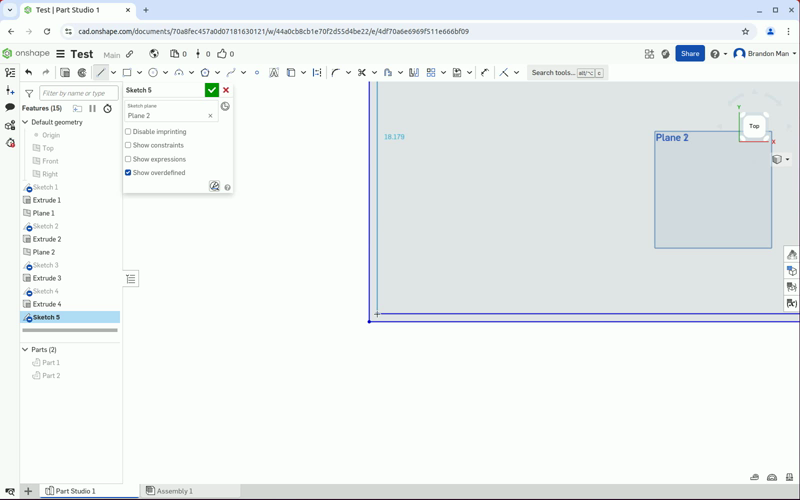
scroll(6)
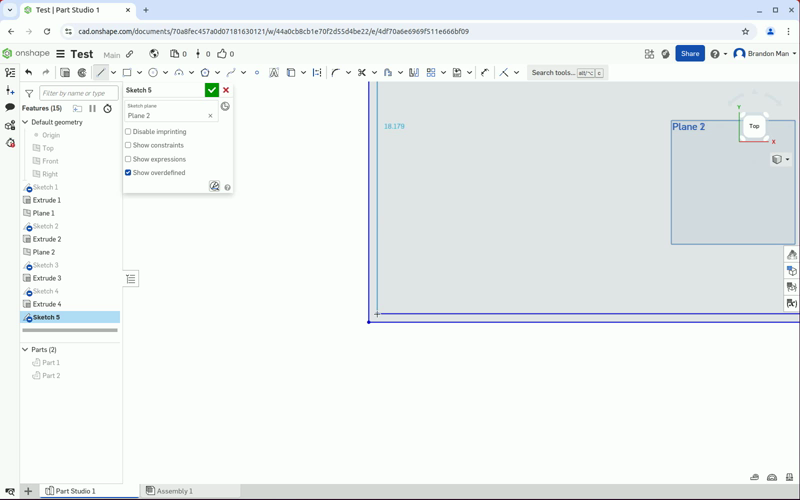
scroll(6)
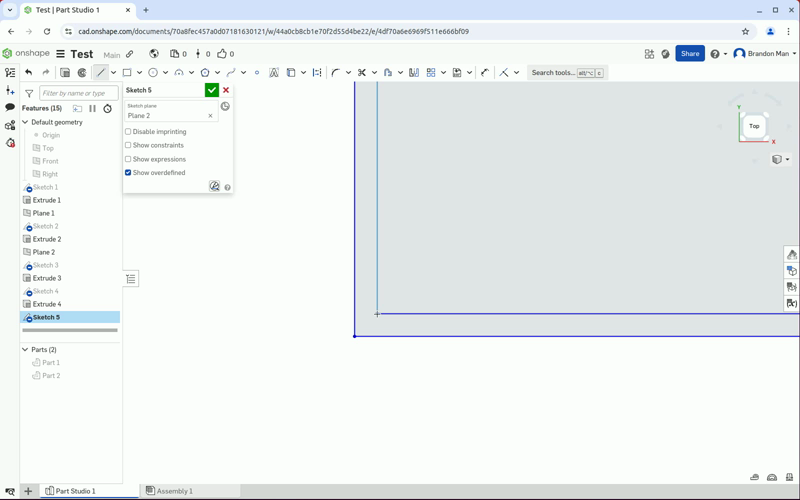
key_up(shift)
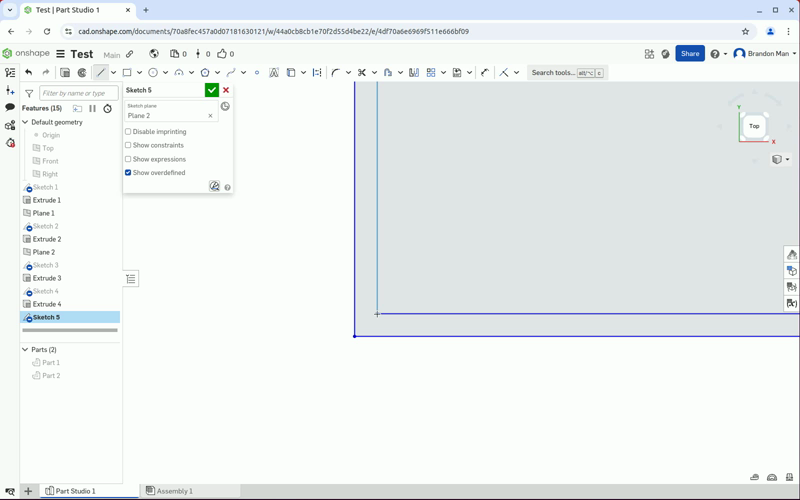
click(377, 313)
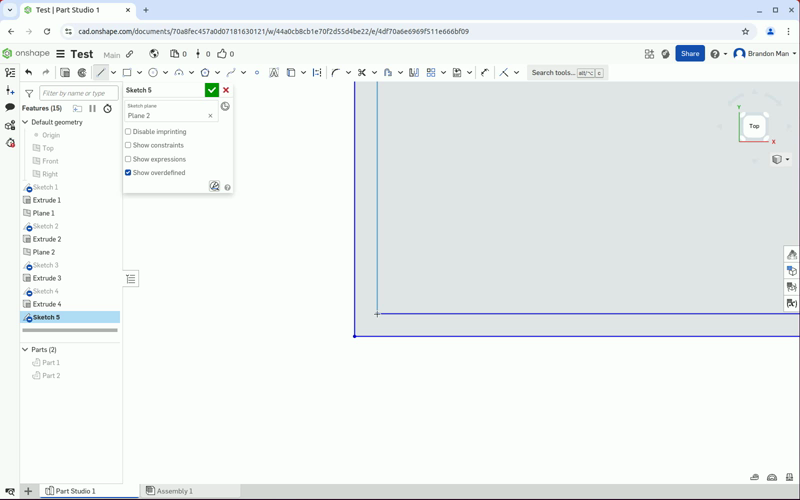
scroll(-6)
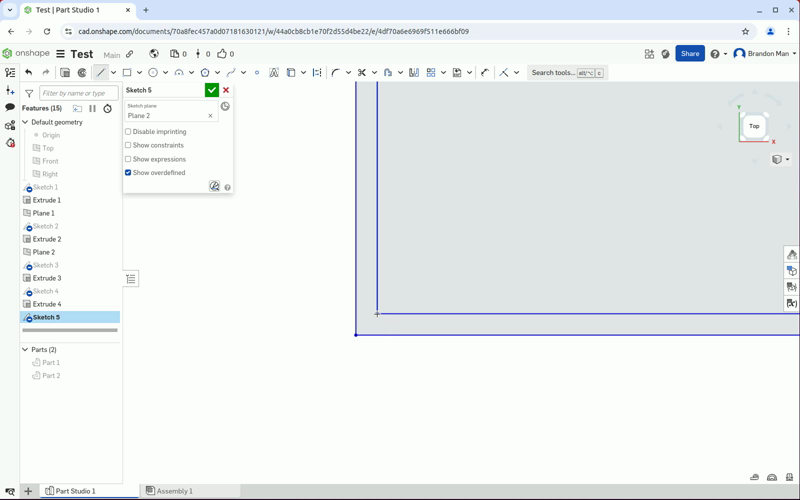
scroll(-6)
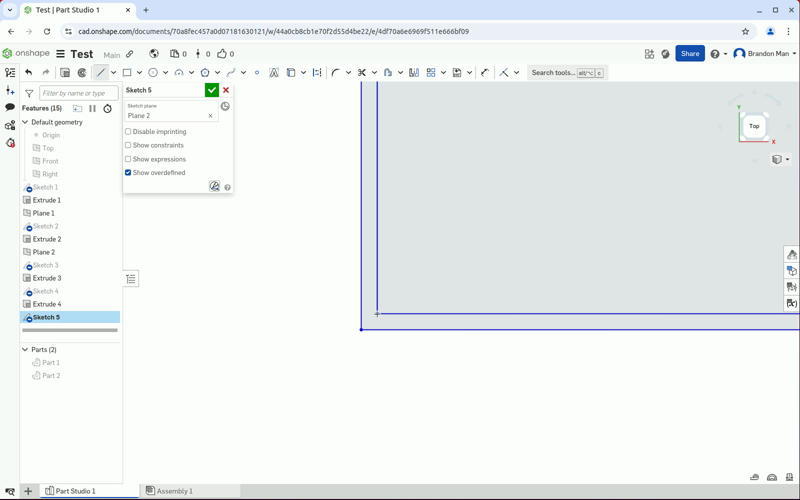
scroll(-6)
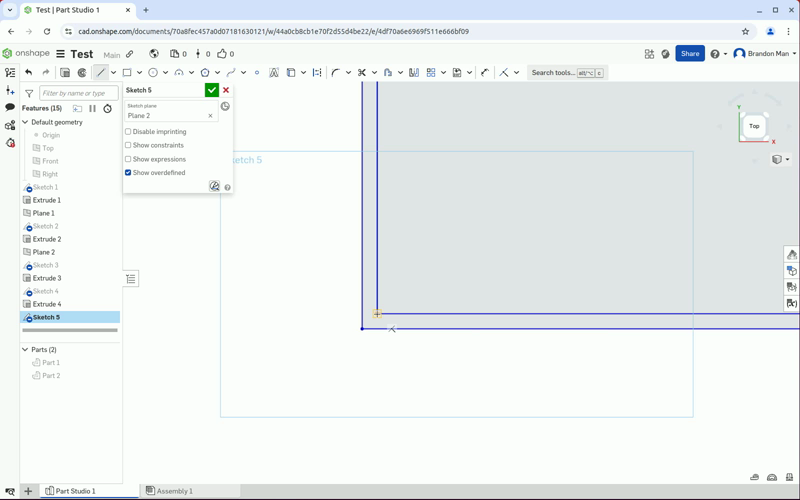
scroll(-6)
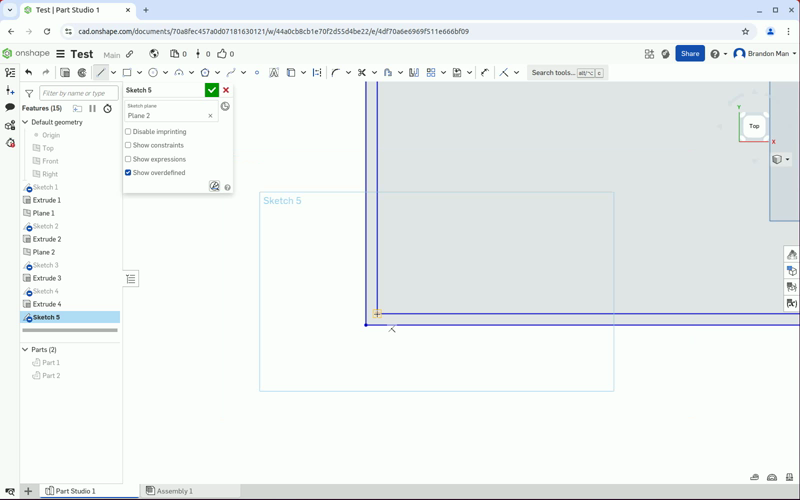
scroll(-6)
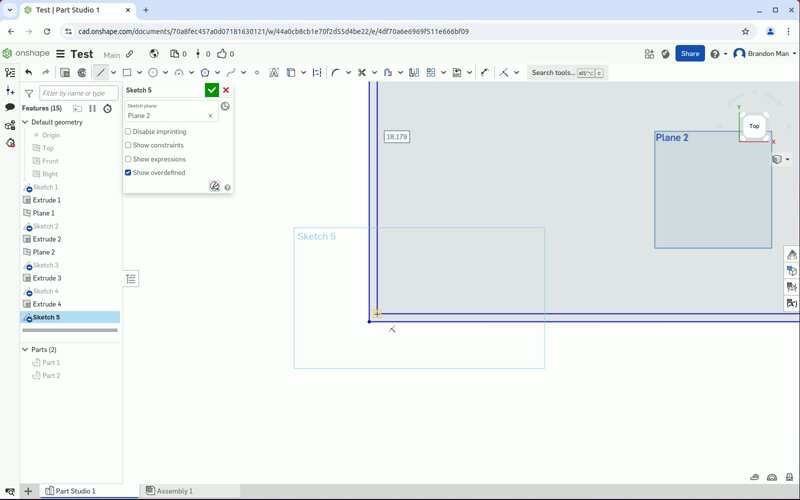
scroll(-6)
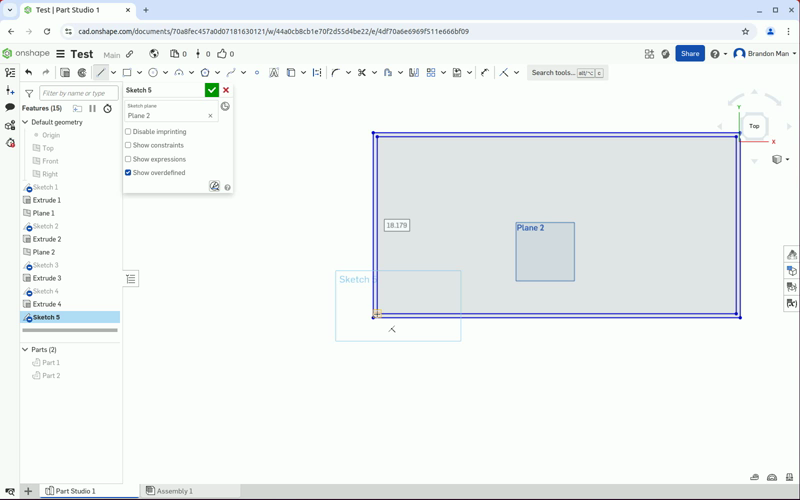
scroll(-6)
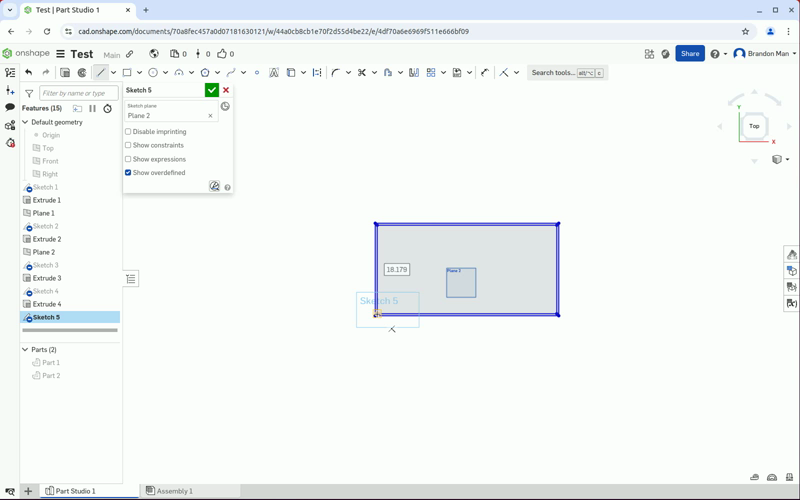
key(esc)
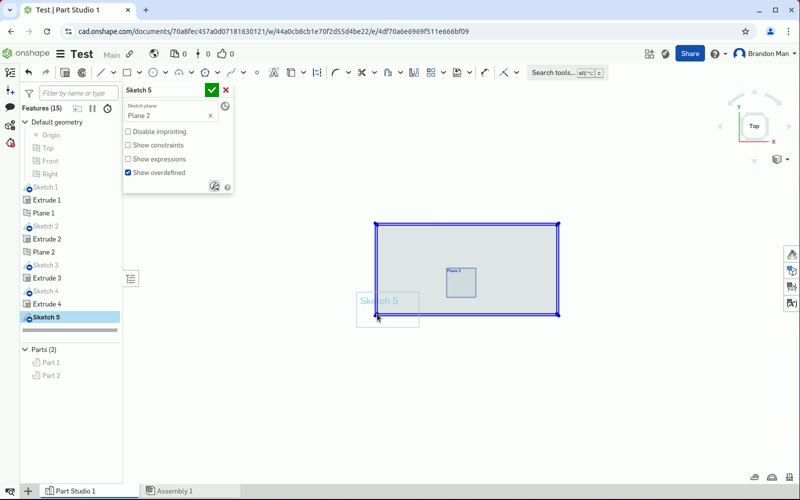
mouse_move(557, 289)
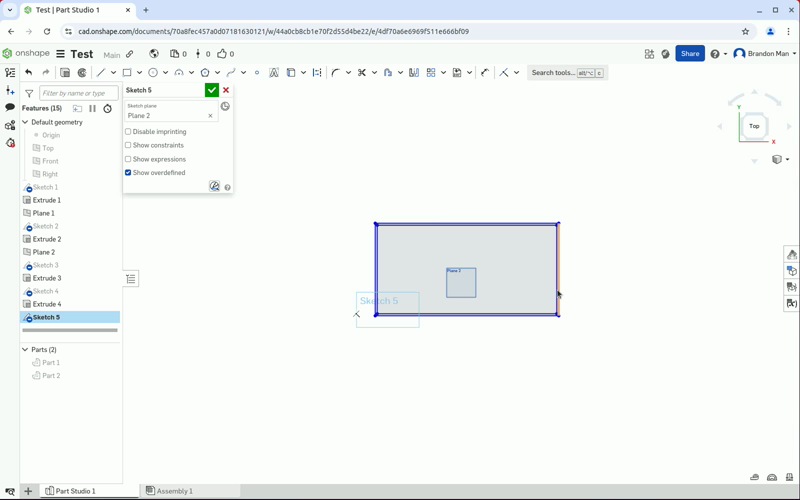
scroll(6)
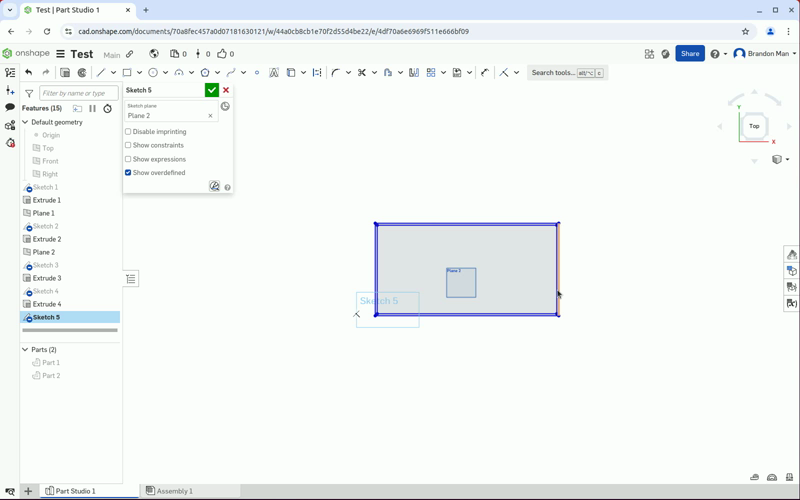
scroll(6)
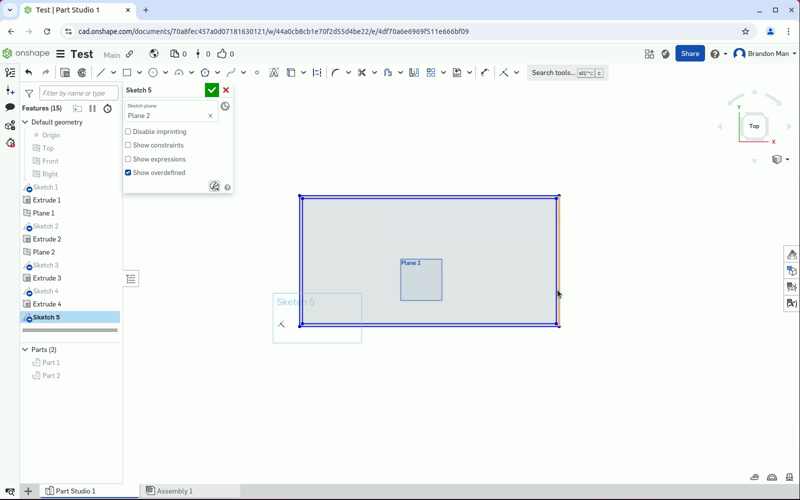
scroll(6)
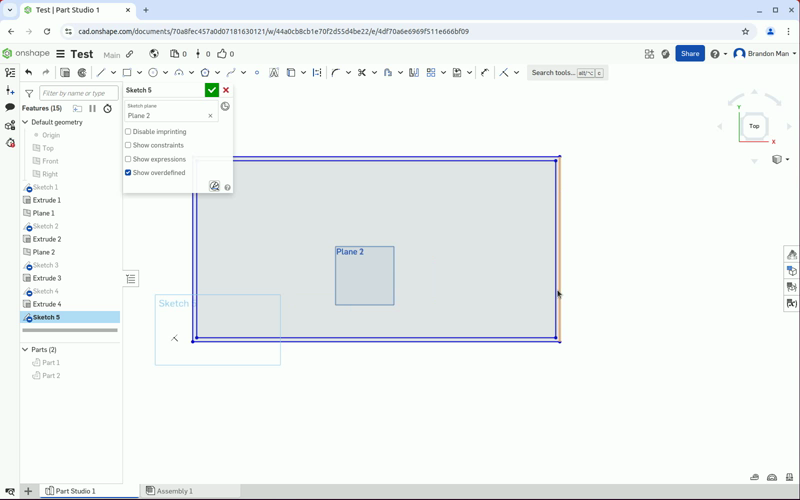
scroll(6)
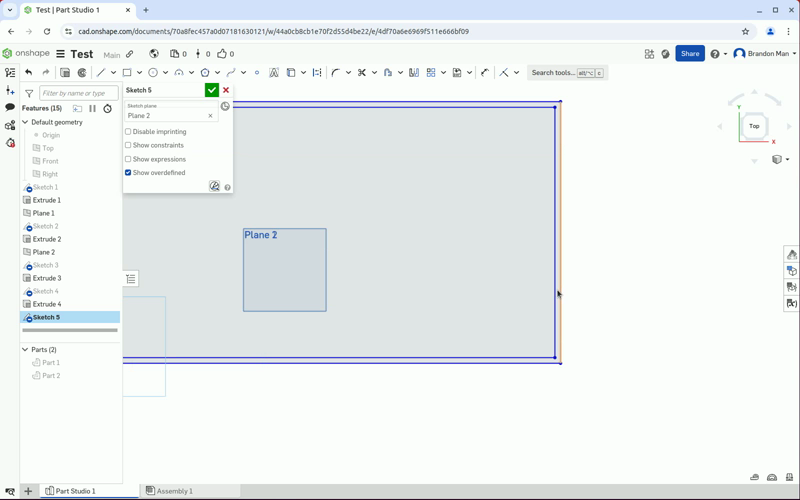
scroll(6)
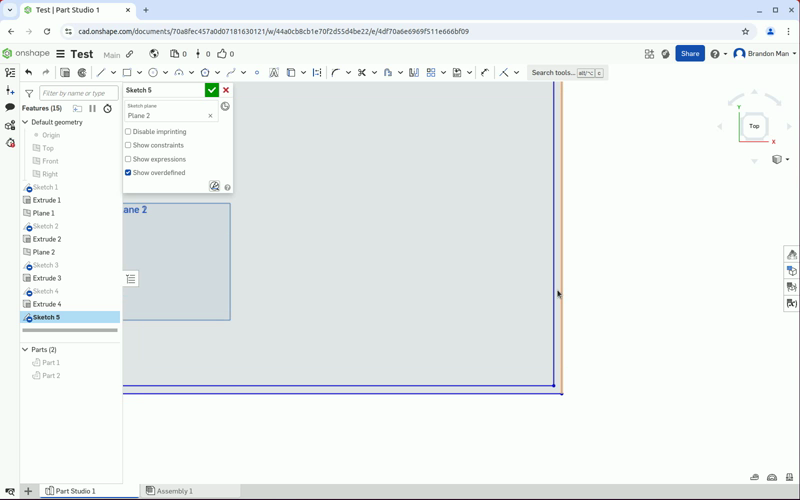
scroll(6)
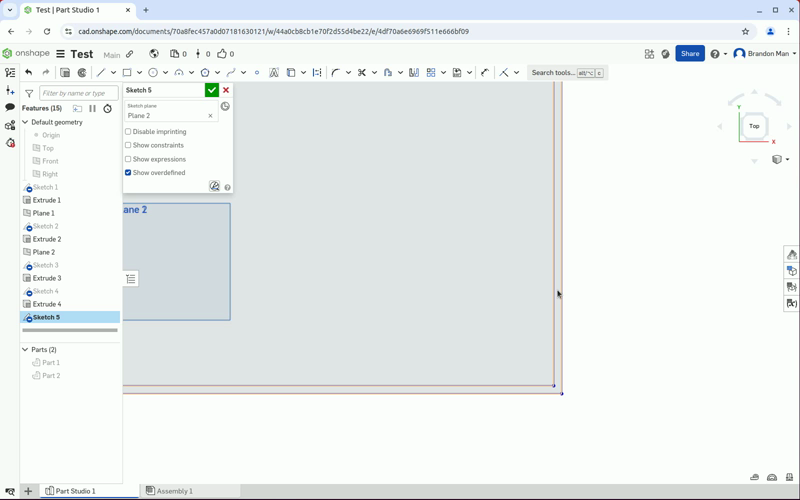
scroll(6)
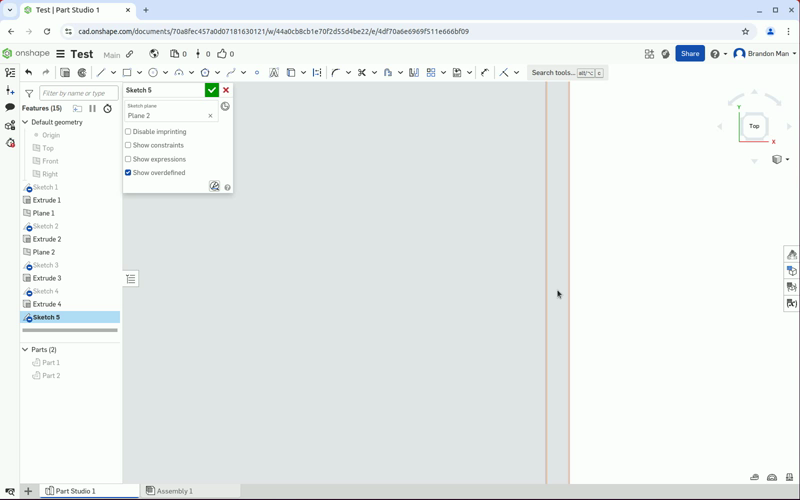
click(557, 289)
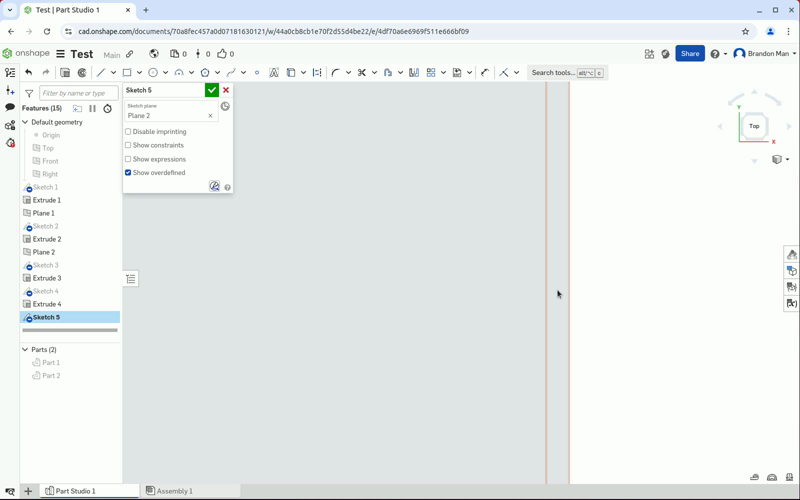
scroll(-6)
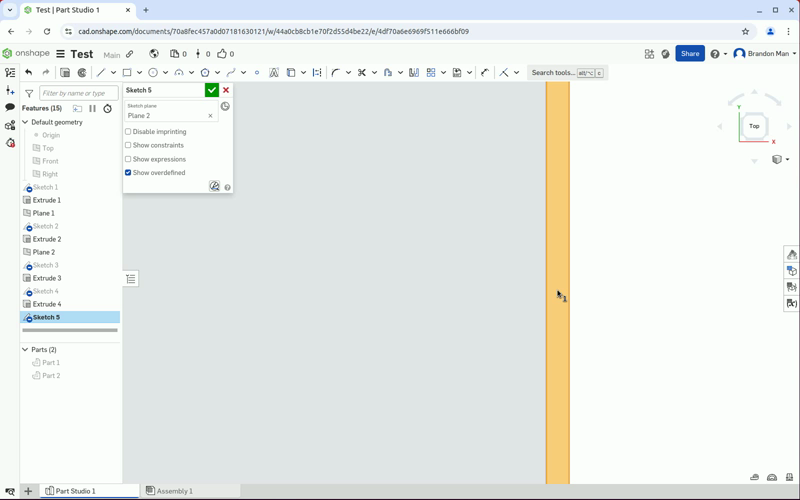
scroll(-6)
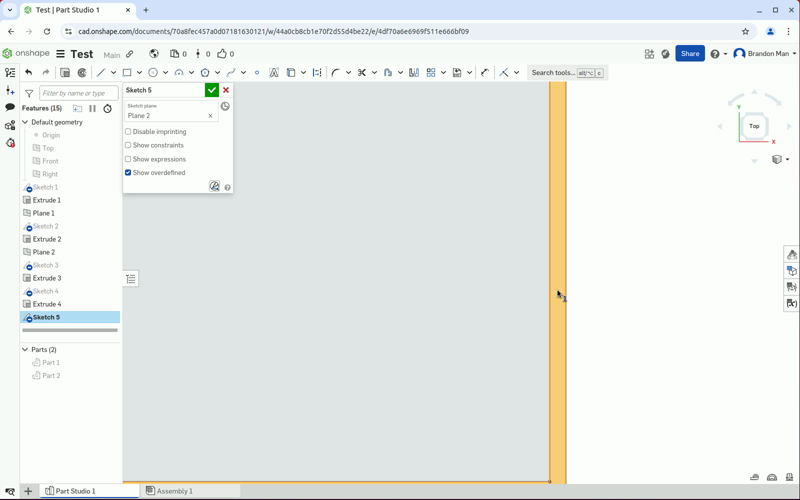
scroll(-6)
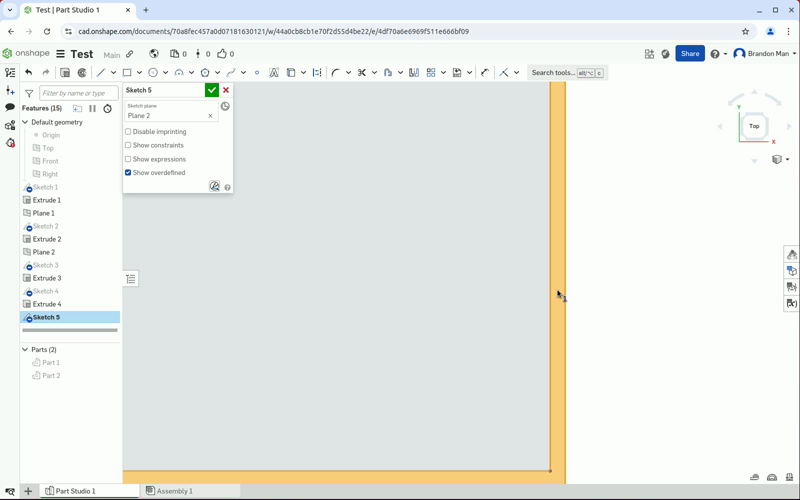
scroll(-6)
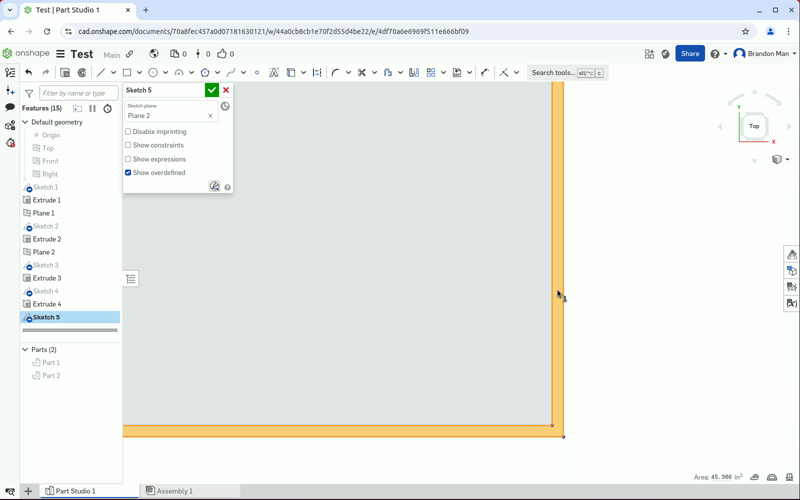
scroll(-6)
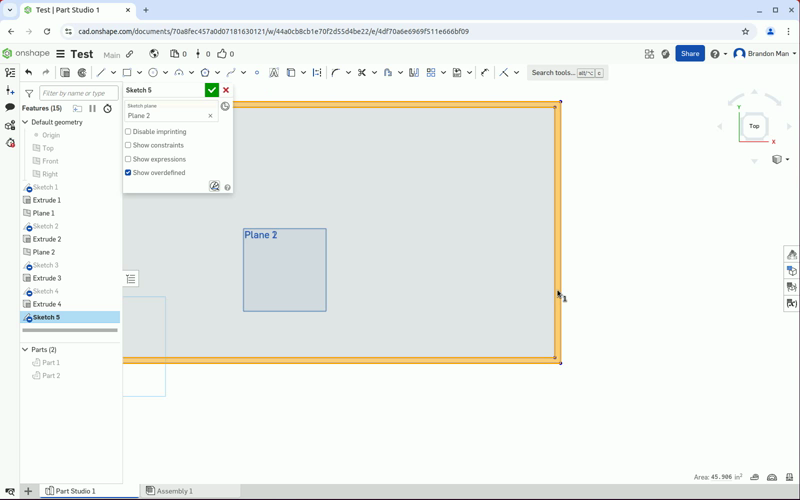
scroll(-6)
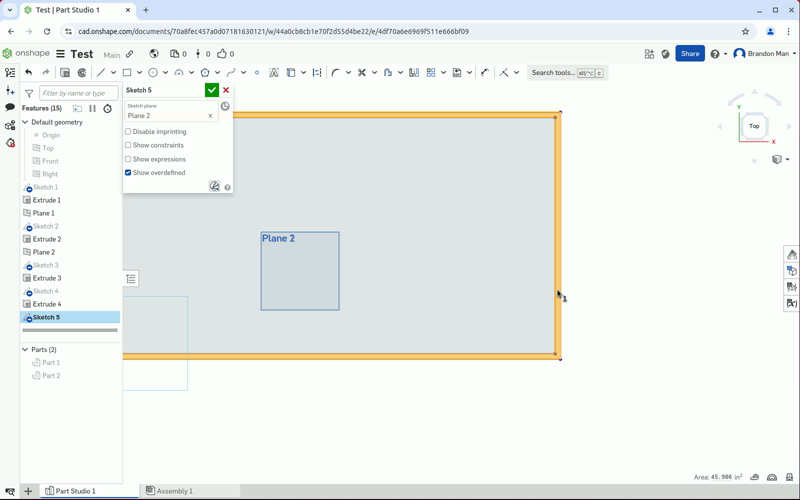
scroll(-6)
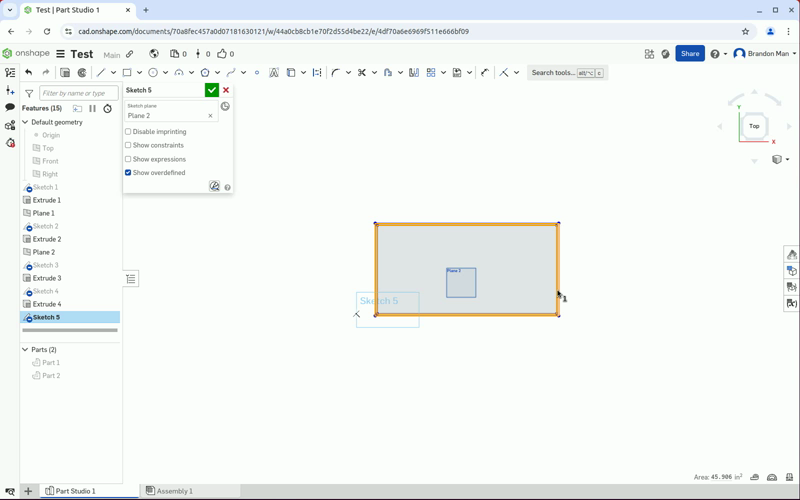
mouse_move(73, 352)
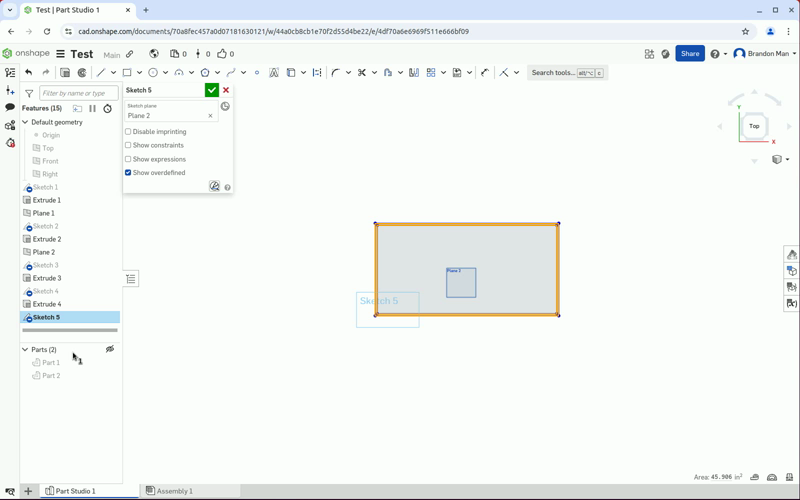
key(shift+y)
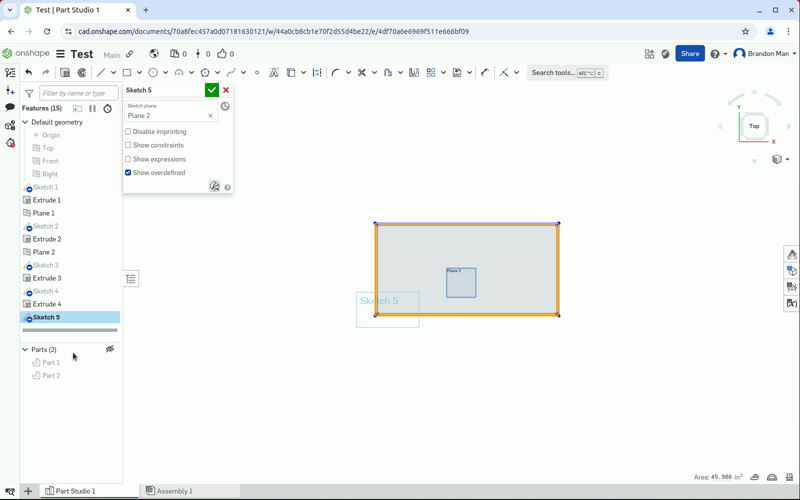
key(shift+e)
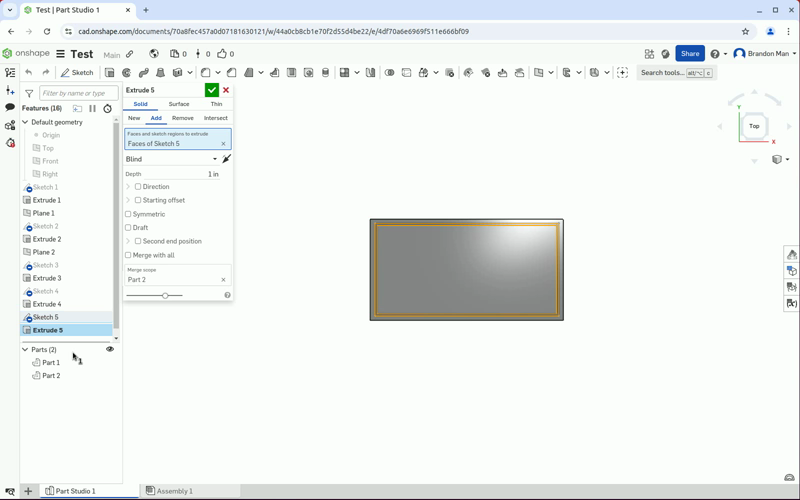
mouse_move(143, 106)
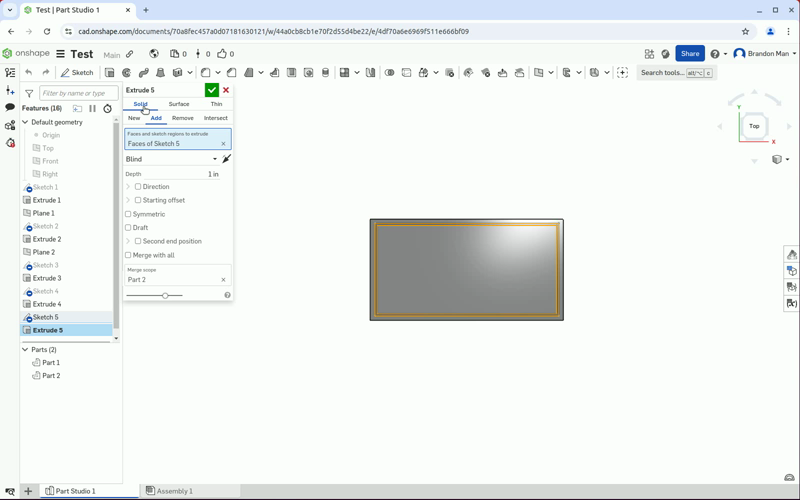
click(143, 106)
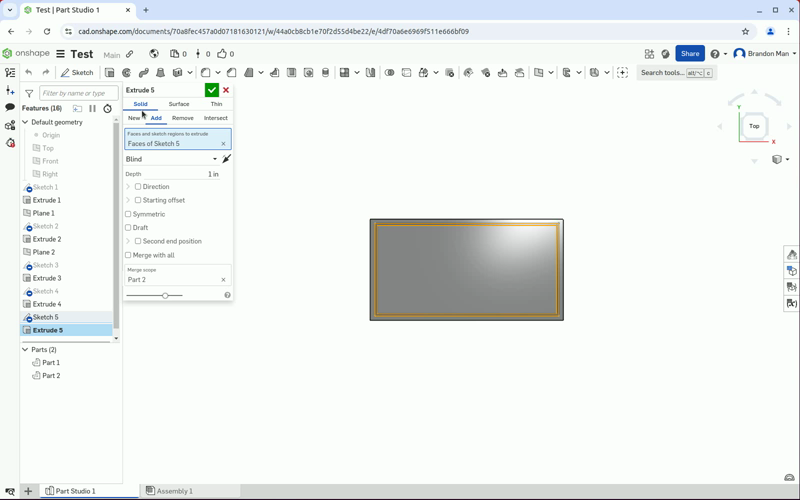
mouse_move(137, 120)
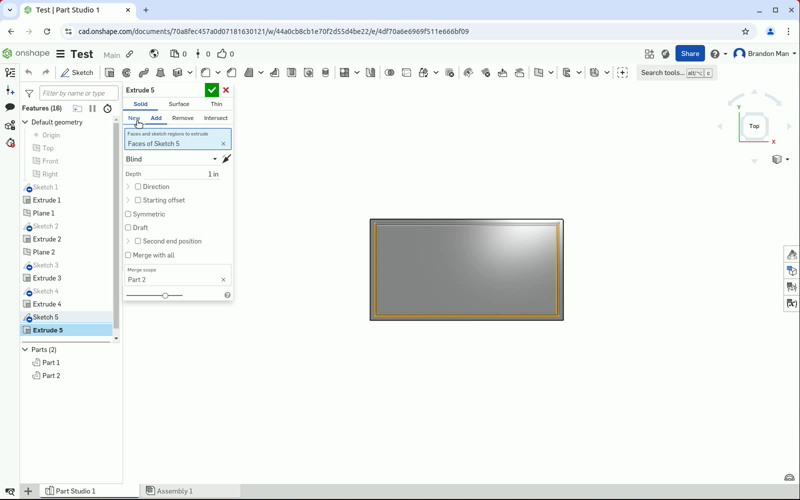
click(137, 120)
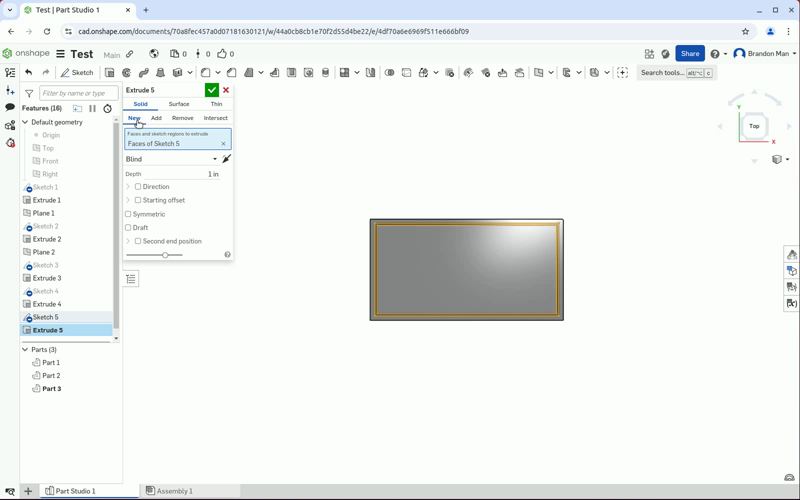
key(tab, 4)
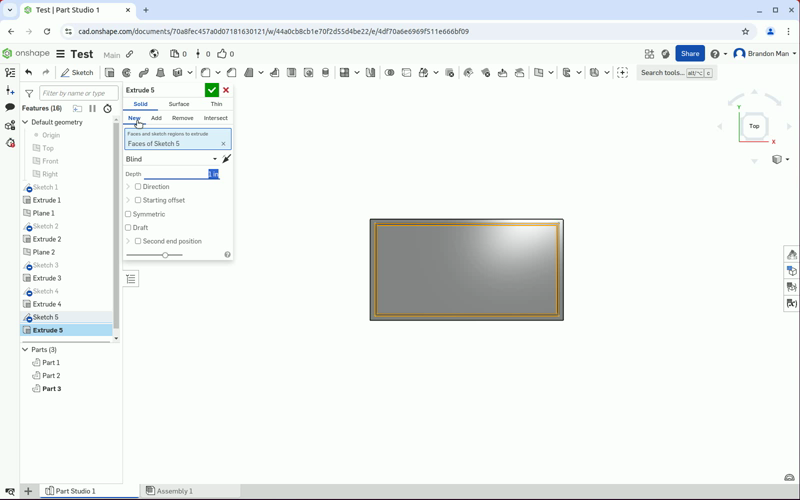
text(-0.962)
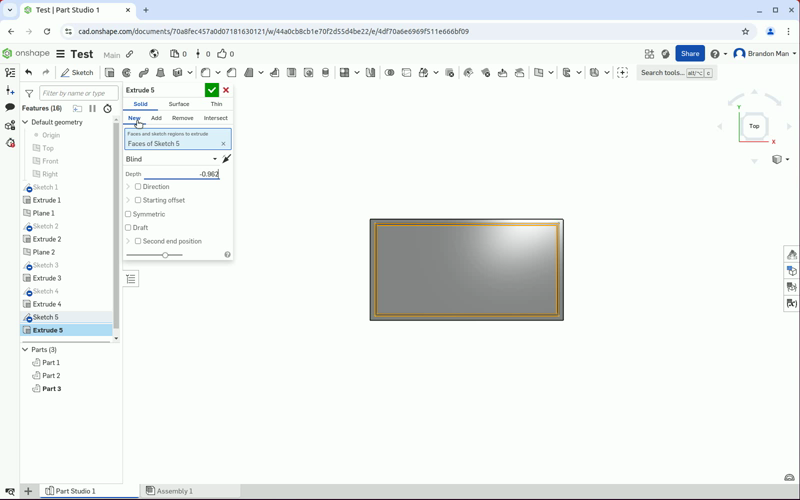
key(tab, 3)
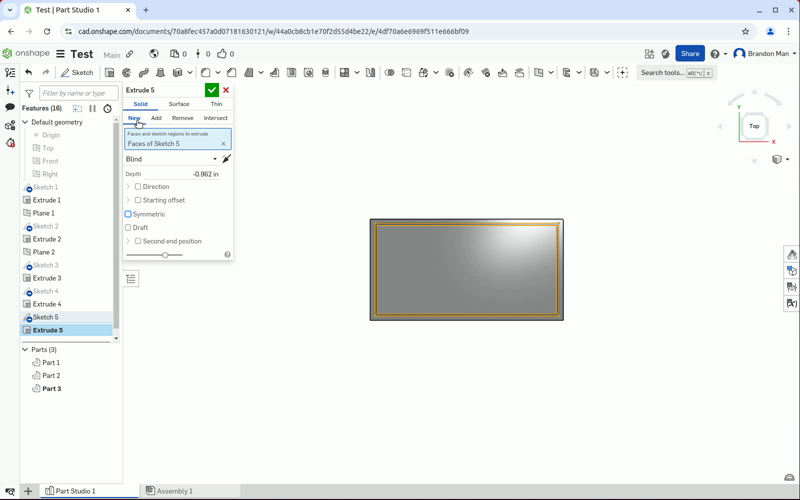
key(space)
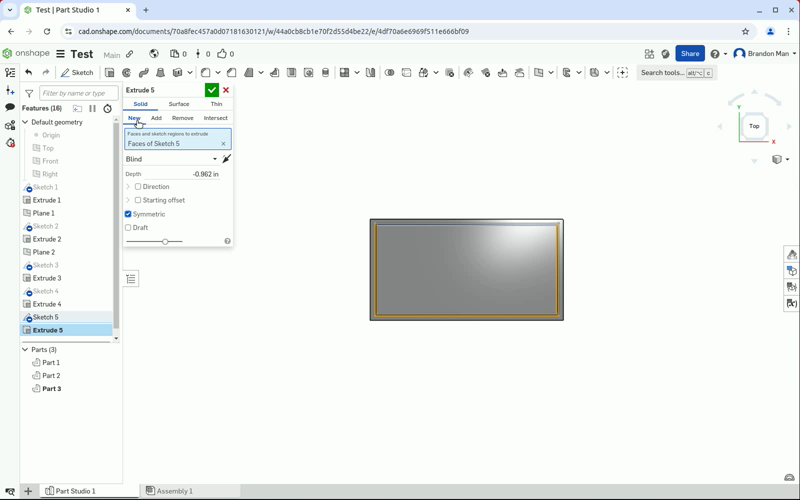
key(enter)
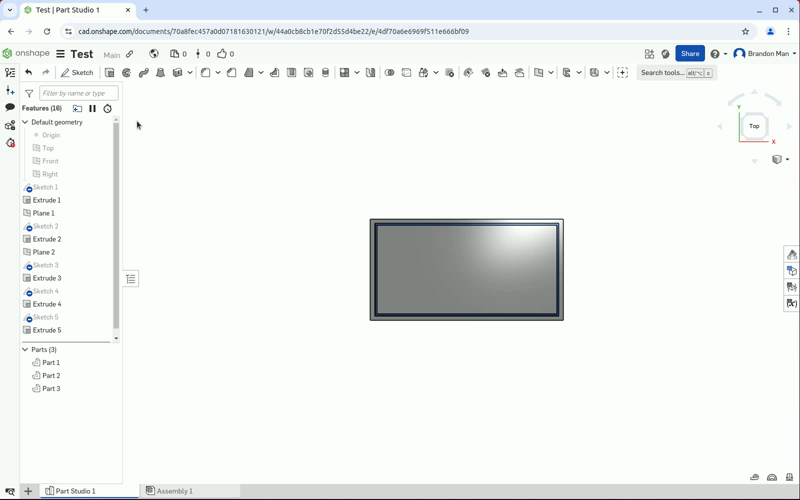
key(shift+h)
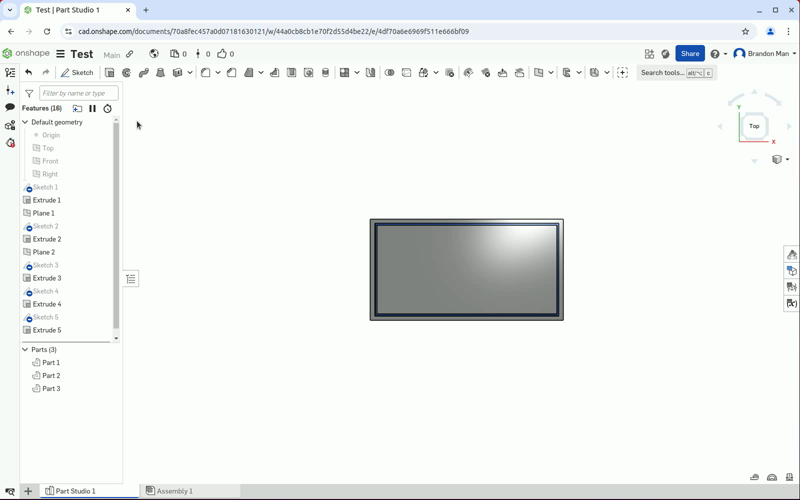
key(shift+h)
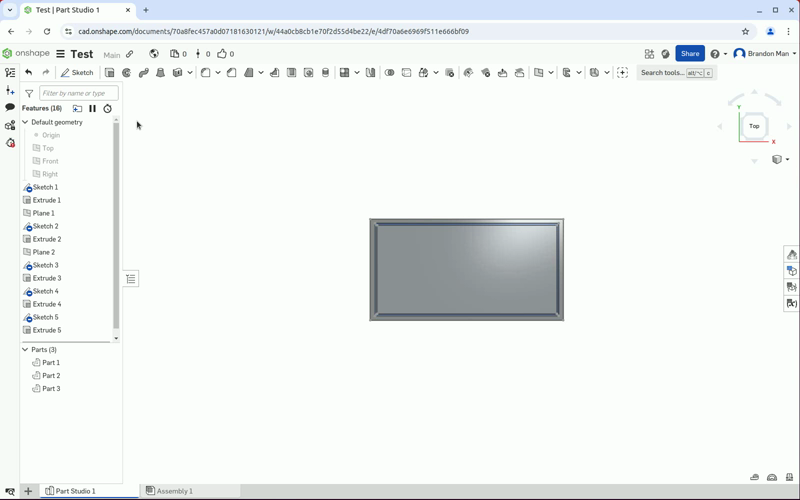
key(shift+7)
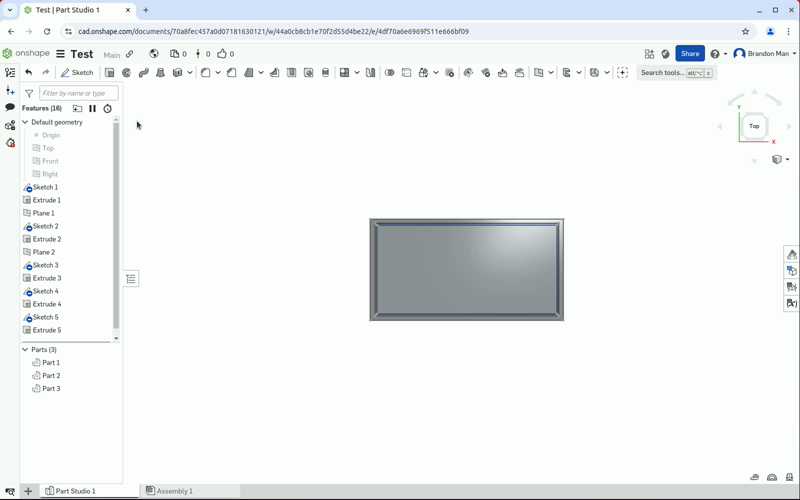
key(up, 3)
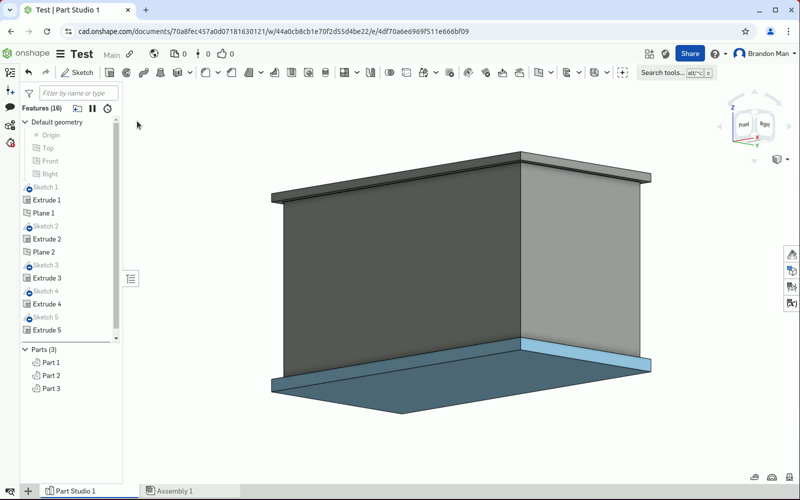
key(left, 3)
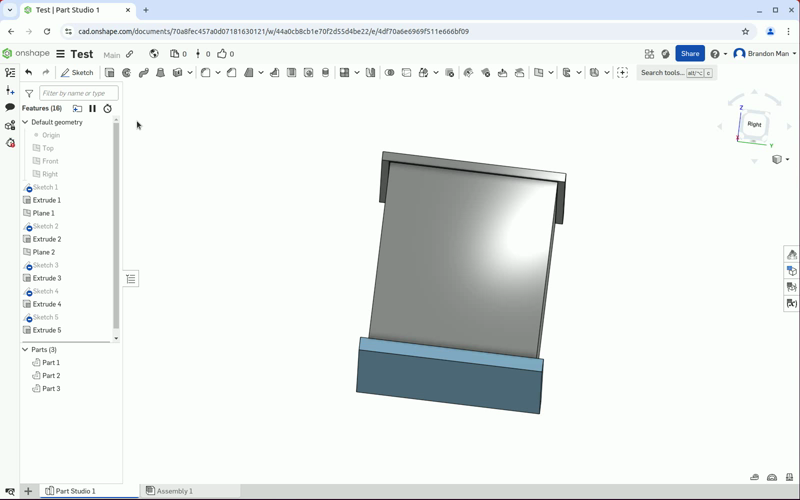
key(right, 3)
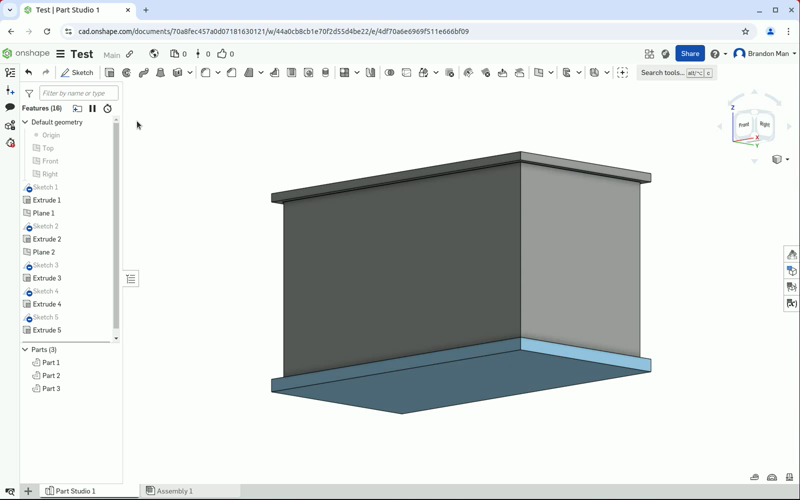
key(down, 3)
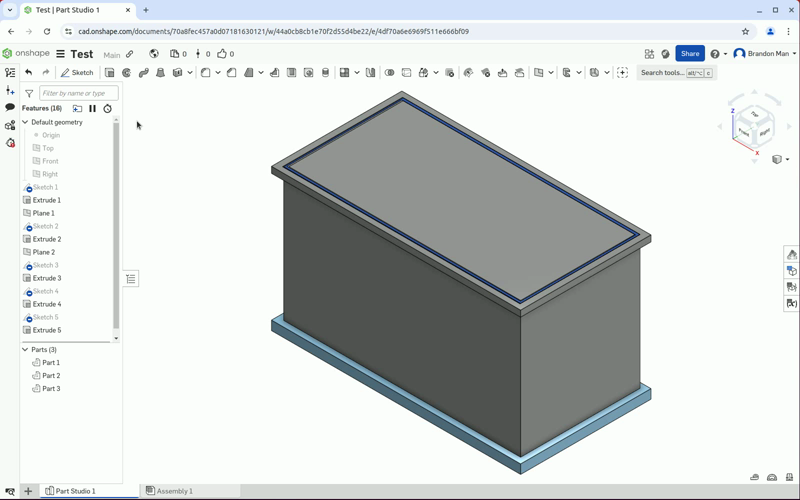
mouse_move(69, 189)
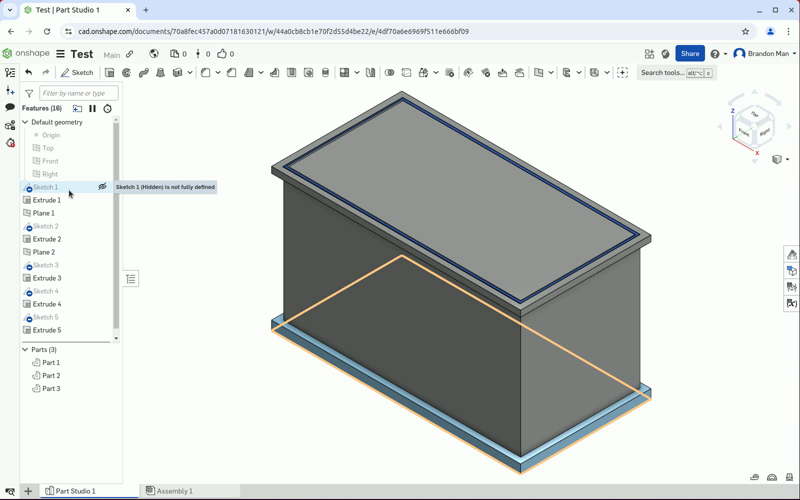
click(69, 189)